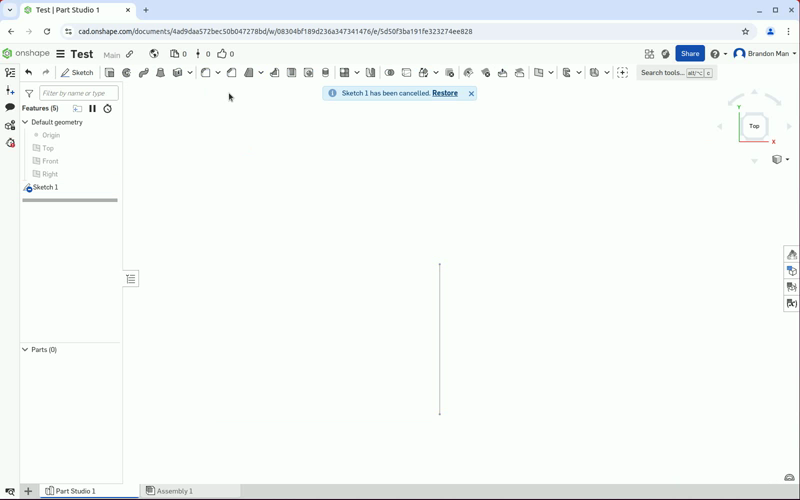
key(shift+h)
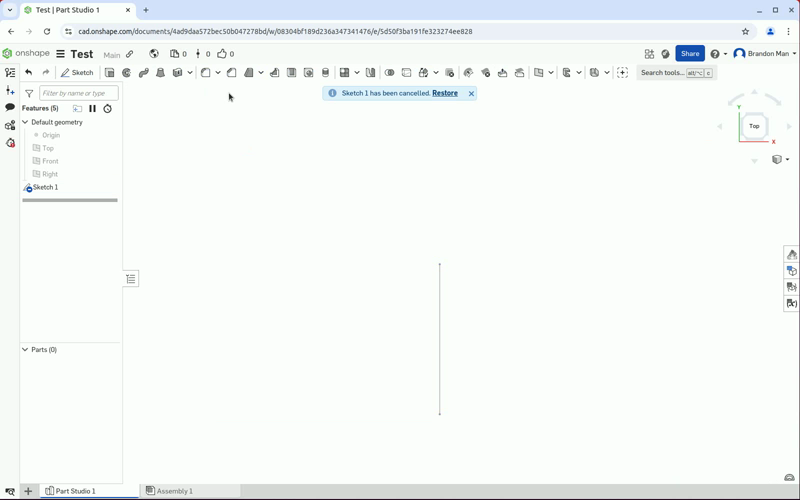
key(shift+s)
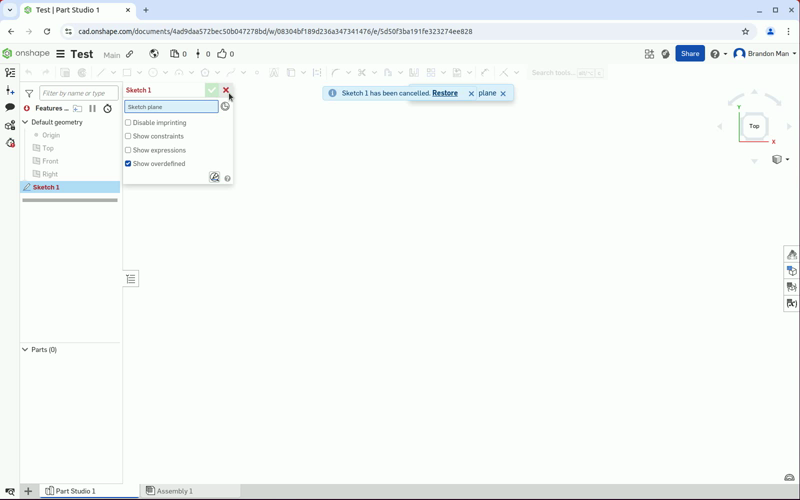
mouse_move(73, 150)
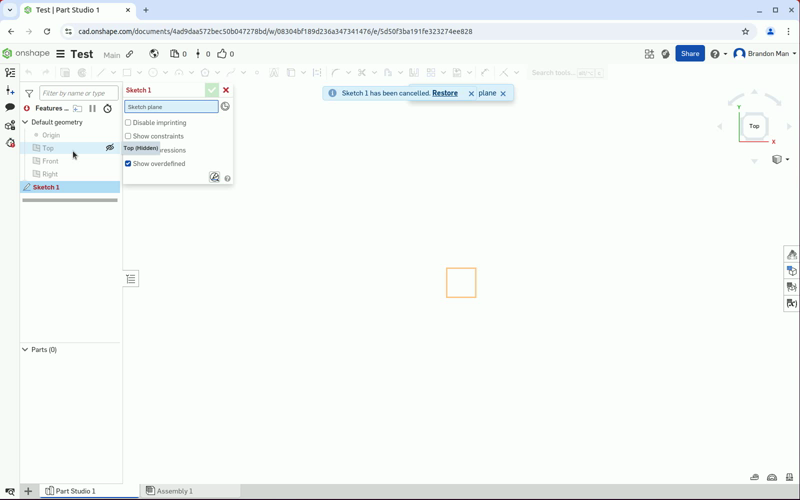
click(73, 150)
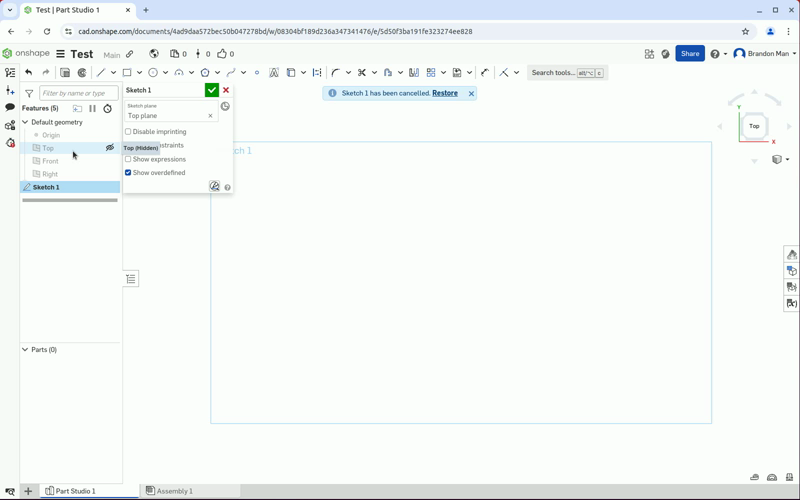
mouse_move(73, 352)
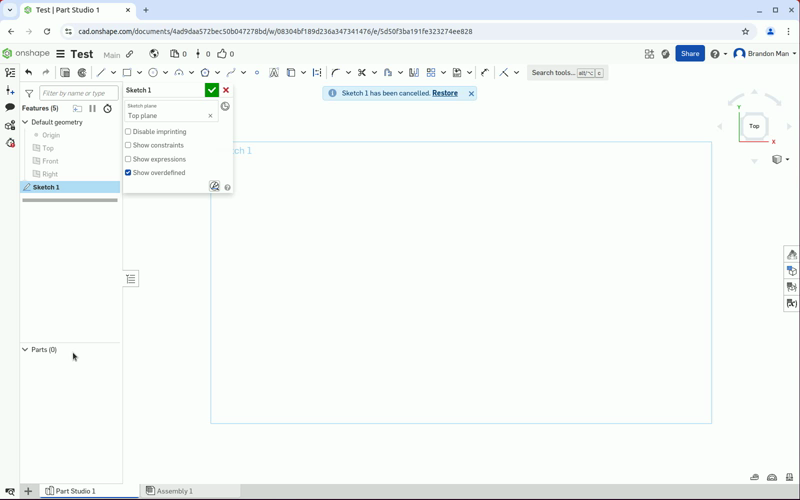
key(y)
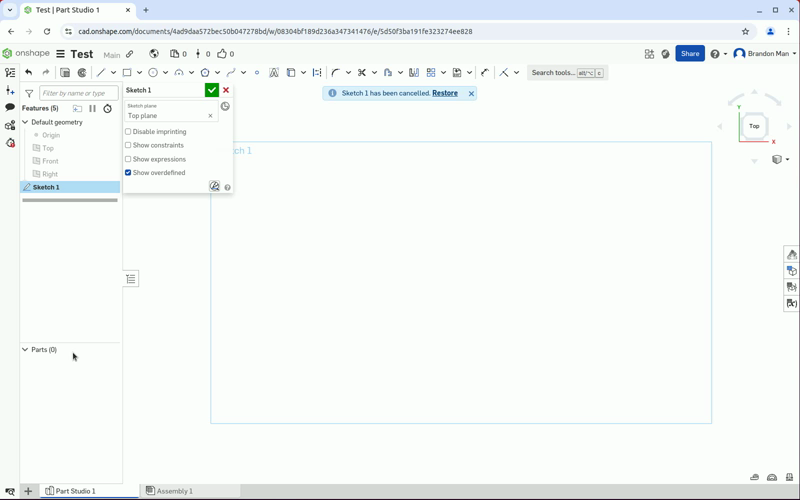
key(l)
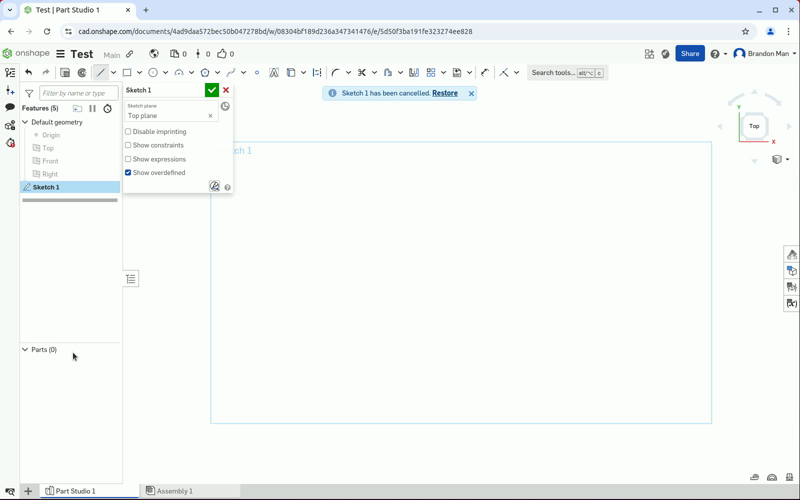
key_down(shift)
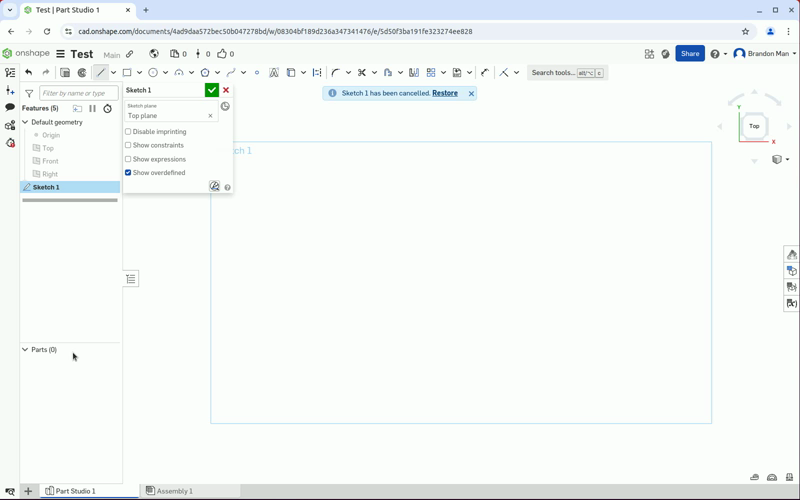
mouse_move(395, 264)
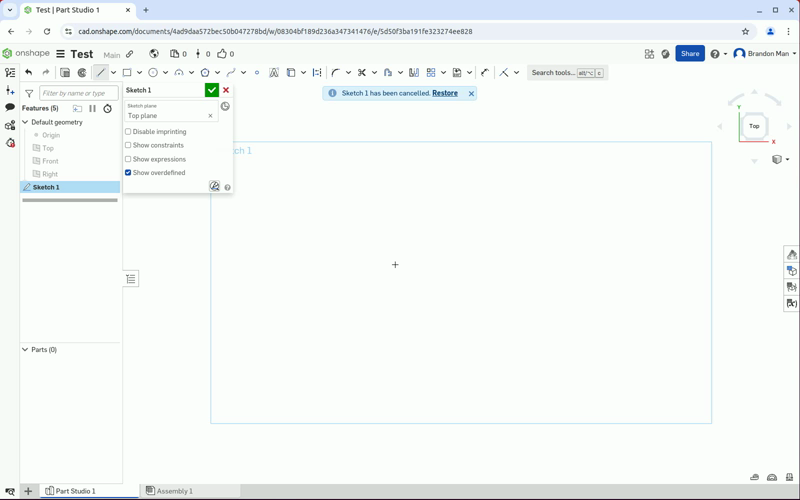
click(395, 264)
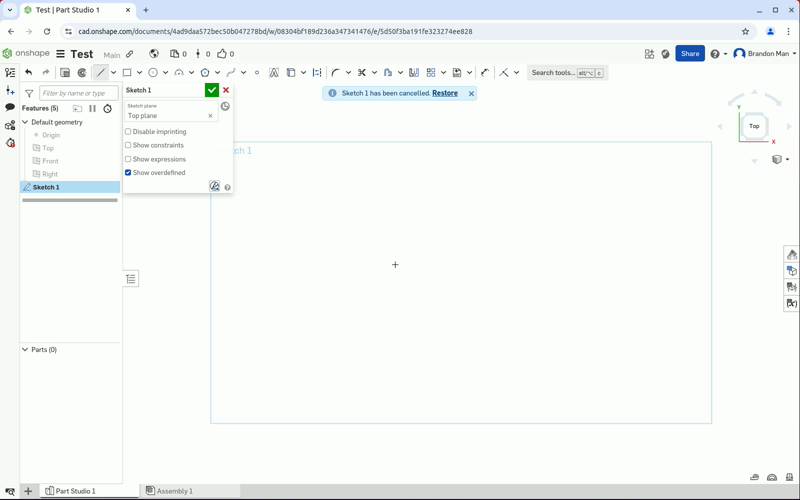
key_up(shift)
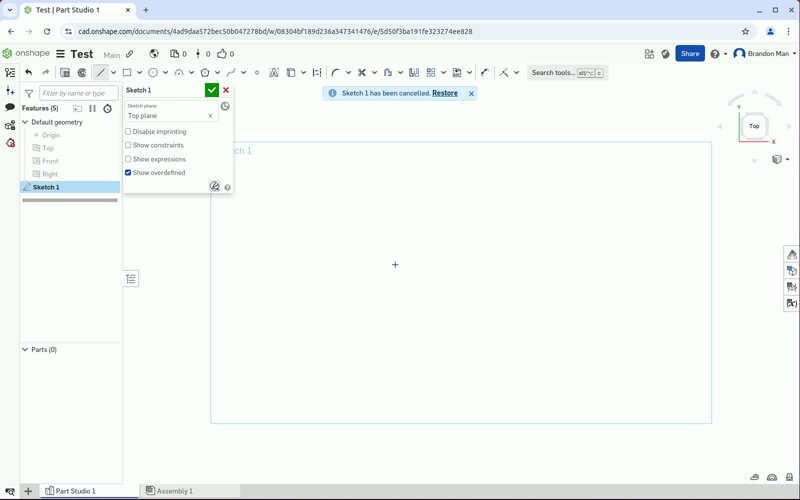
key_down(shift)
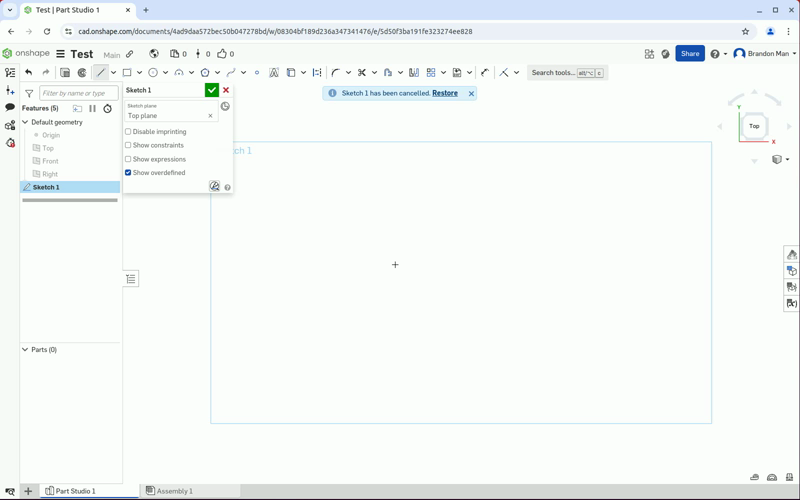
mouse_move(425, 264)
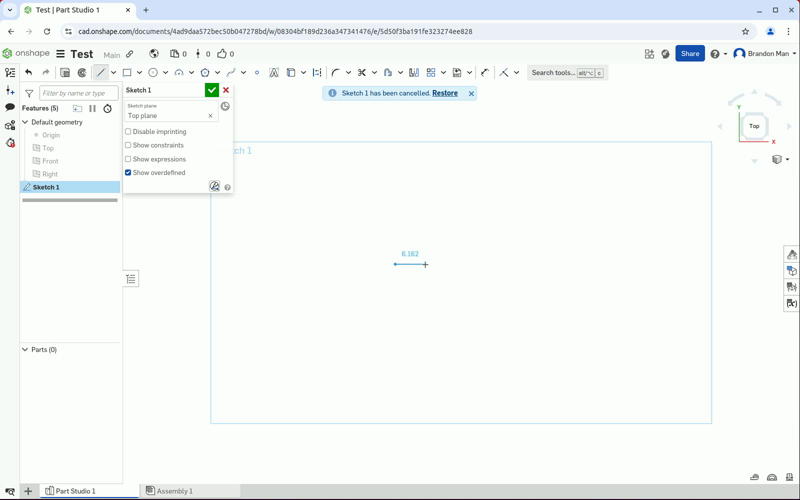
mouse_move(395, 216)
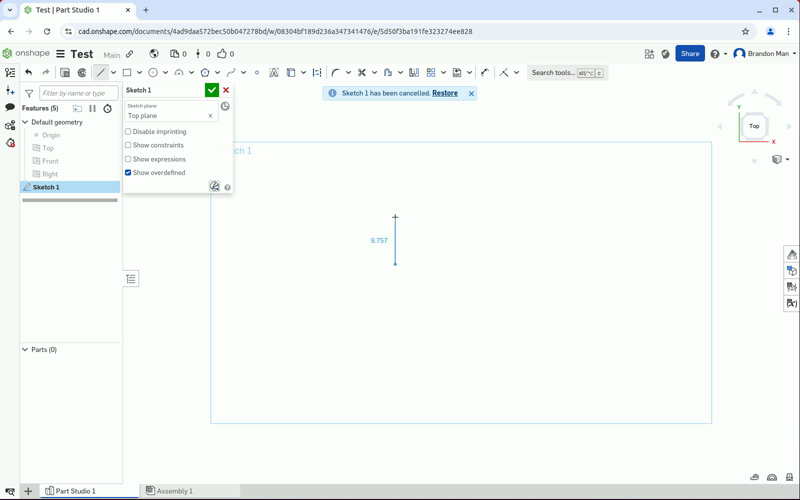
click(395, 216)
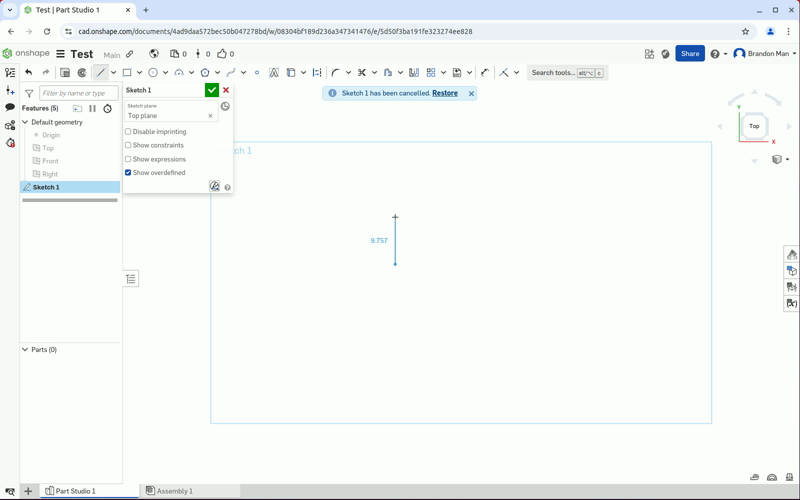
key_up(shift)
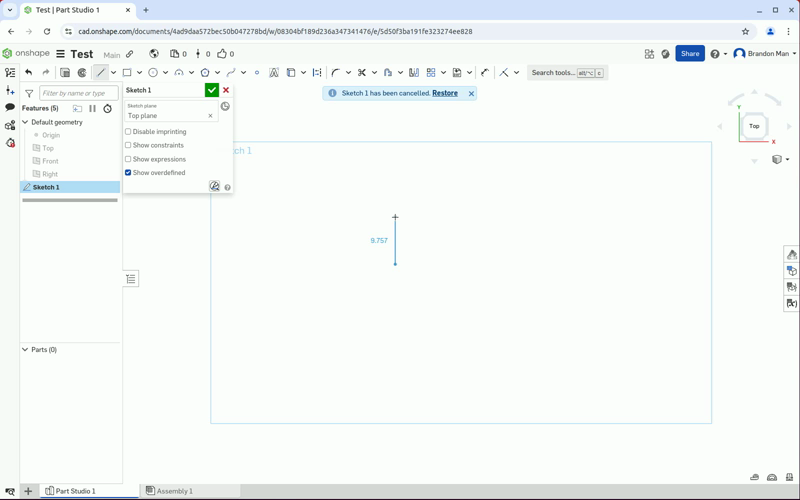
key_down(shift)
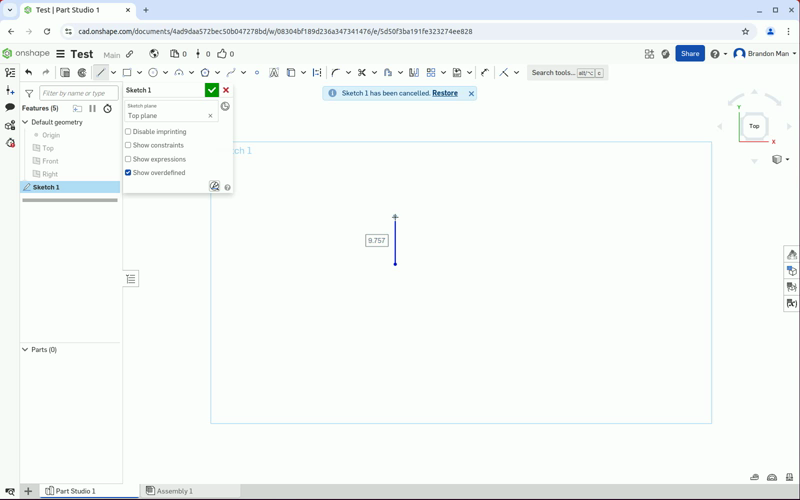
mouse_move(425, 216)
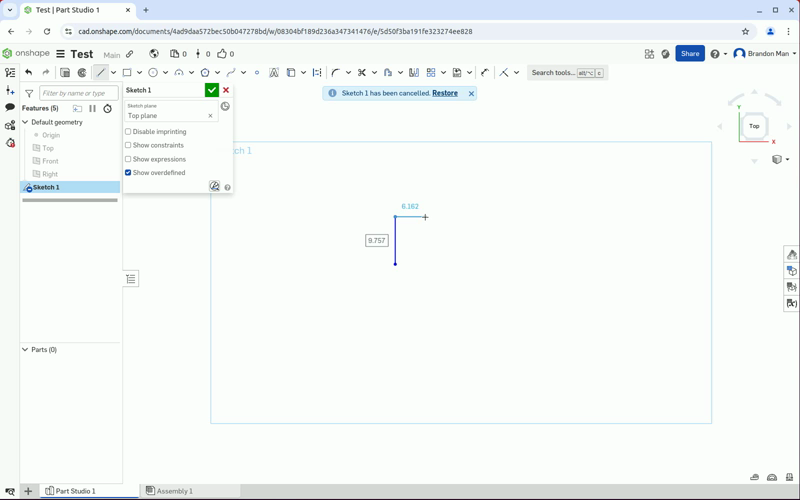
mouse_move(442, 216)
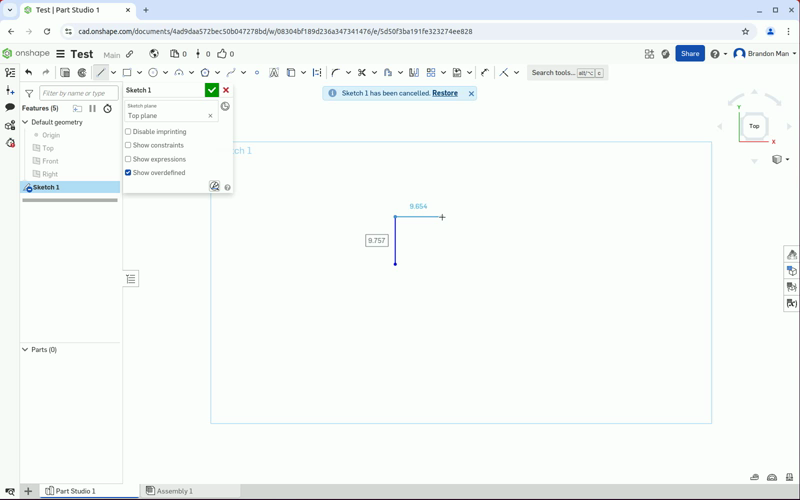
click(442, 216)
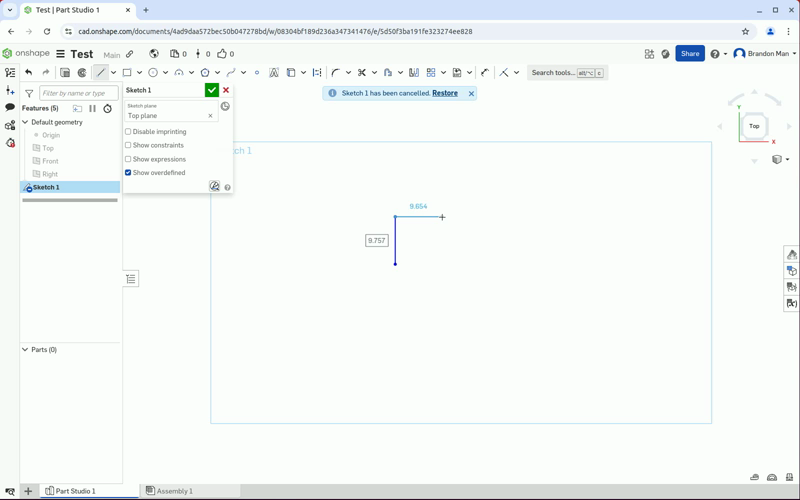
key_up(shift)
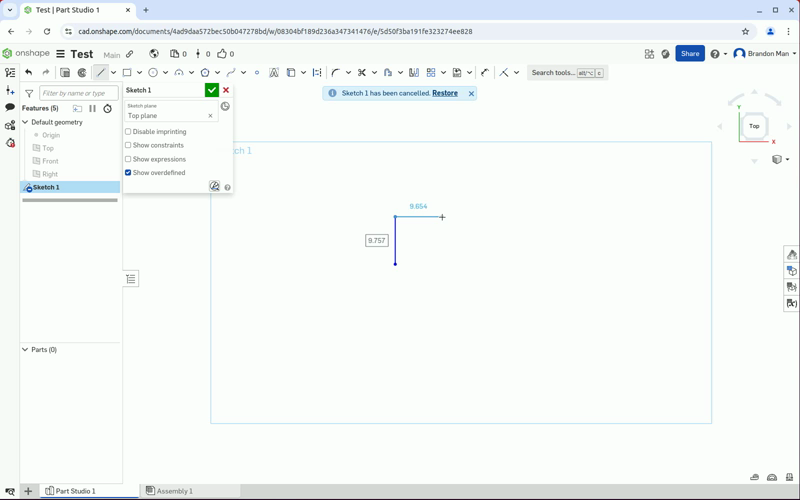
key(esc)
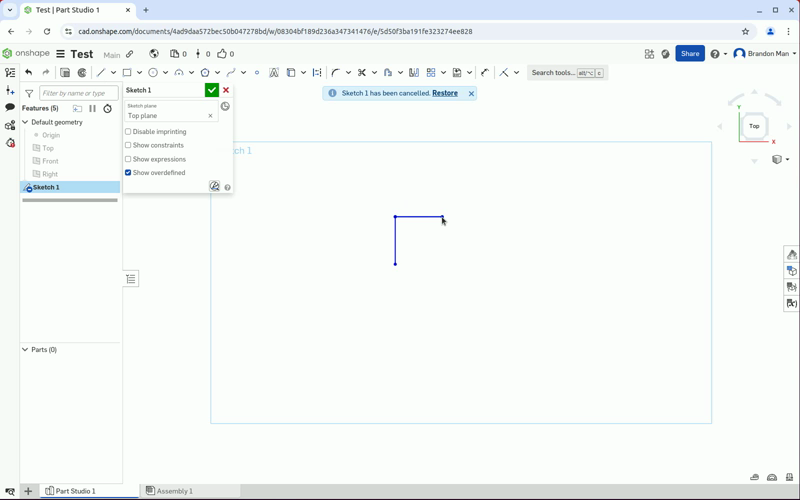
key(a)
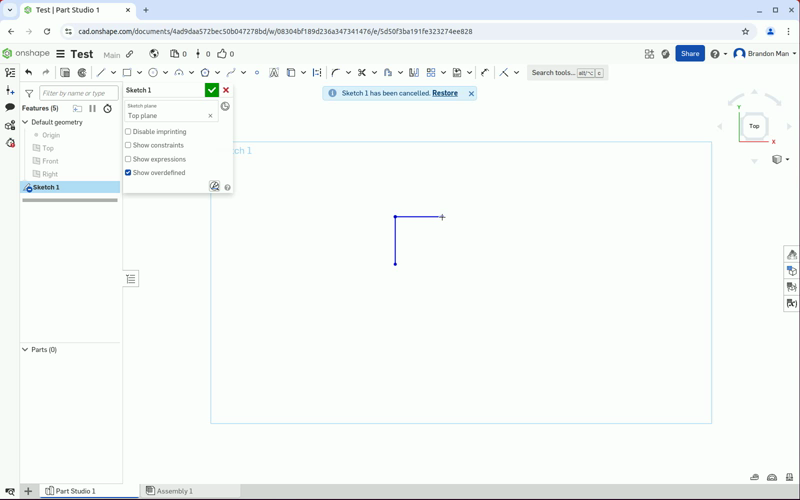
mouse_move(442, 216)
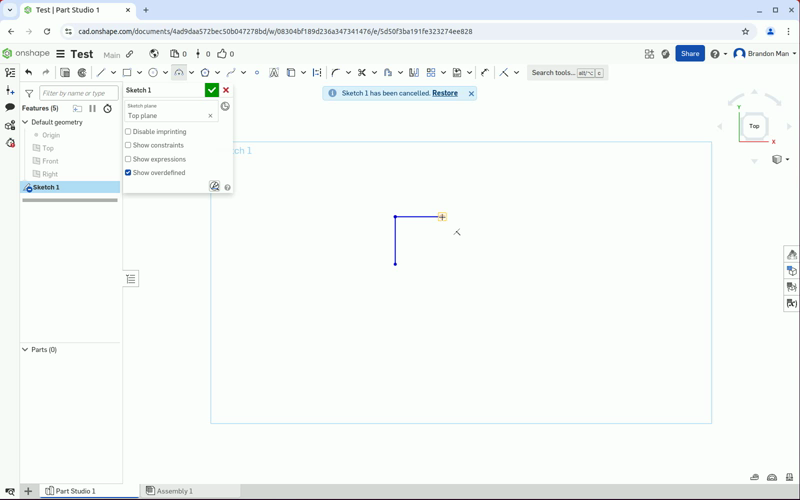
click(442, 216)
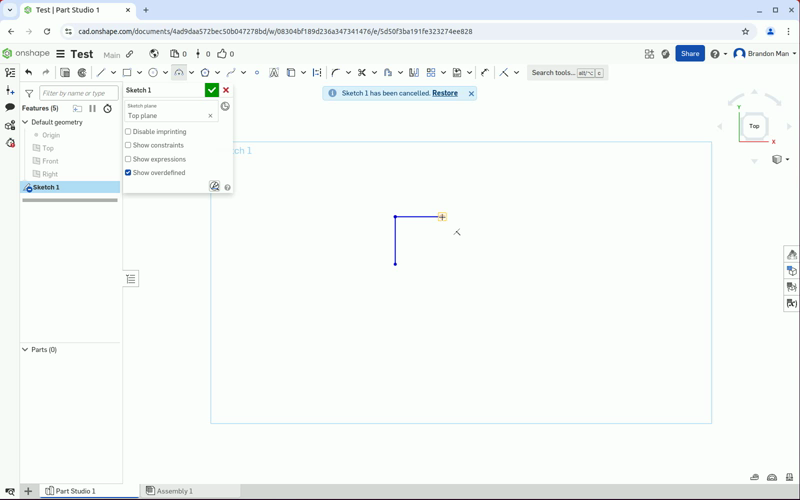
mouse_move(395, 264)
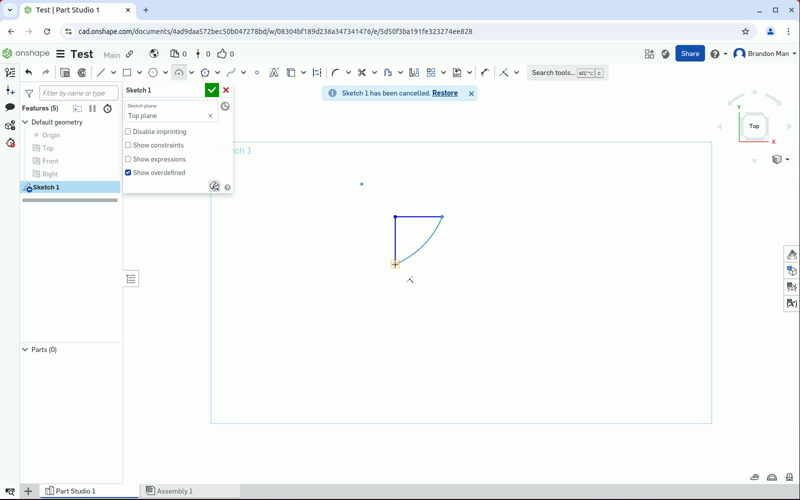
click(395, 264)
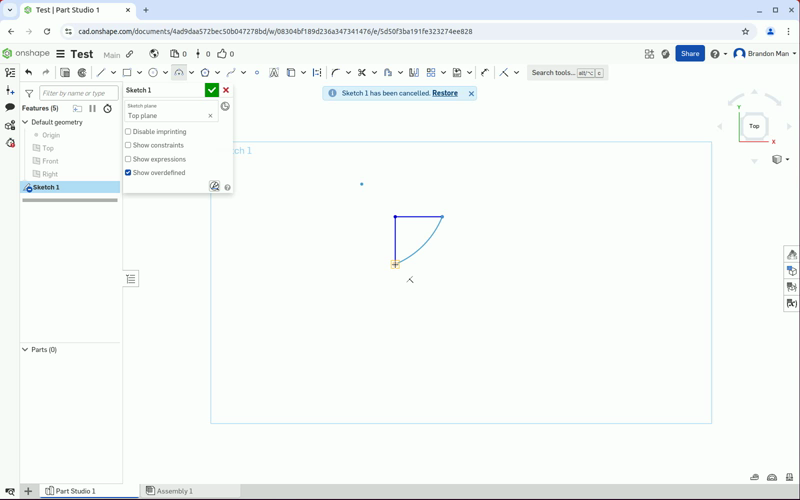
key_down(shift)
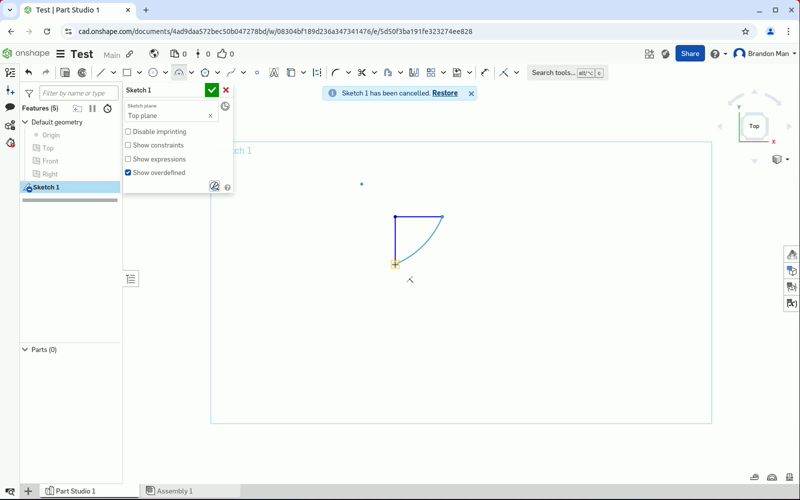
mouse_move(361, 183)
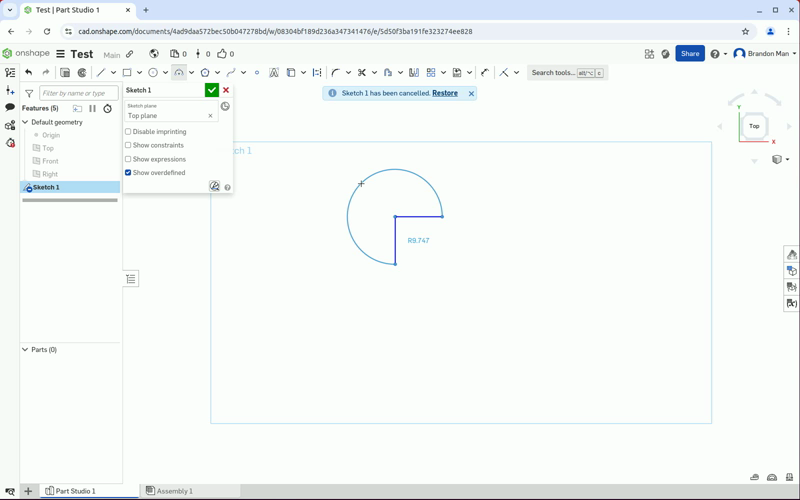
click(361, 183)
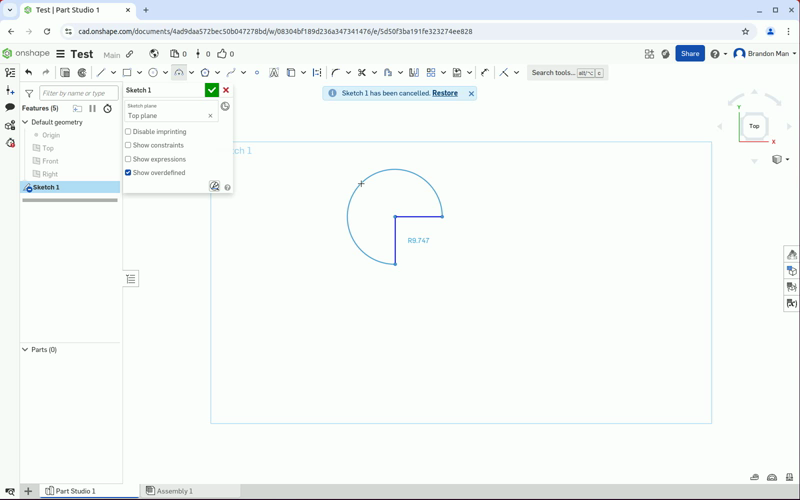
key_up(shift)
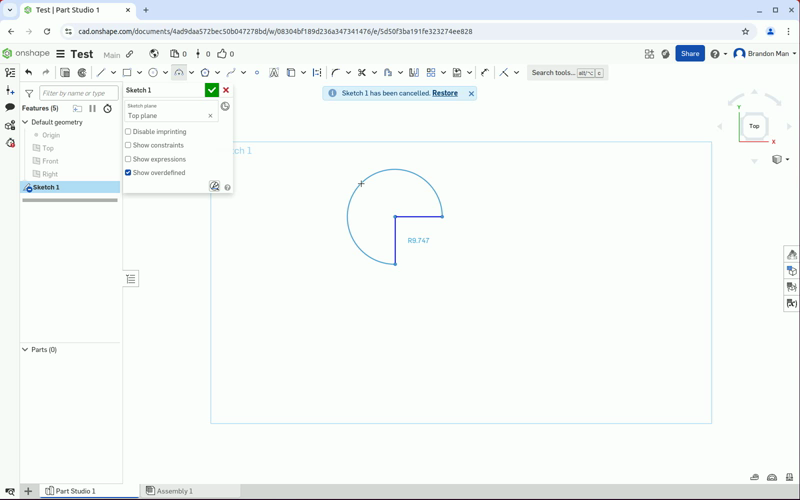
key(esc)
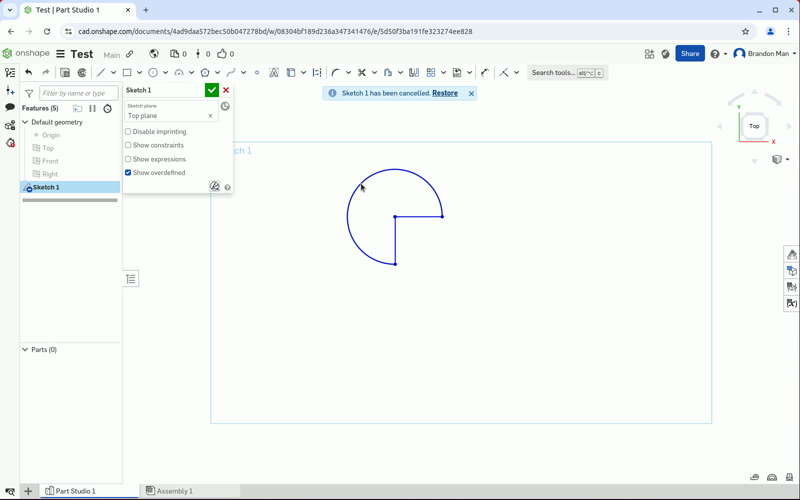
mouse_move(359, 212)
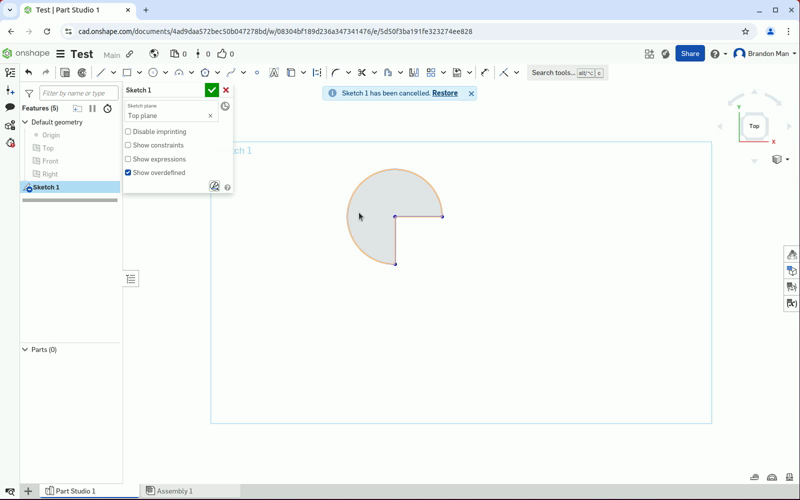
click(359, 212)
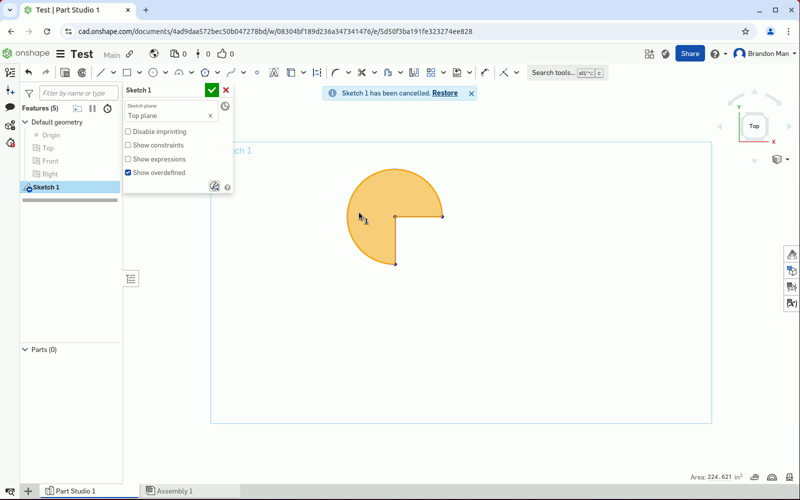
mouse_move(73, 352)
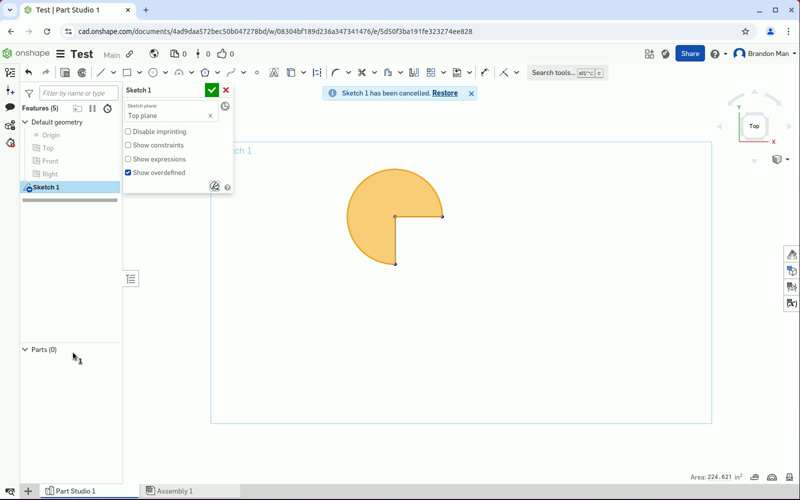
key(shift+y)
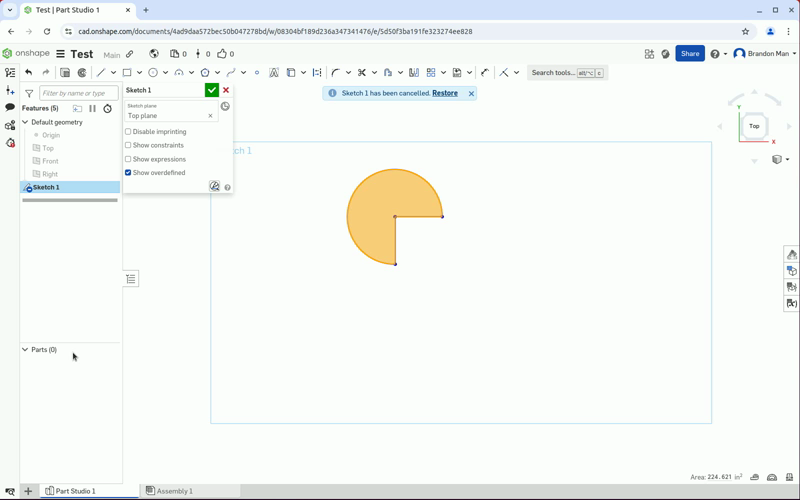
key(shift+e)
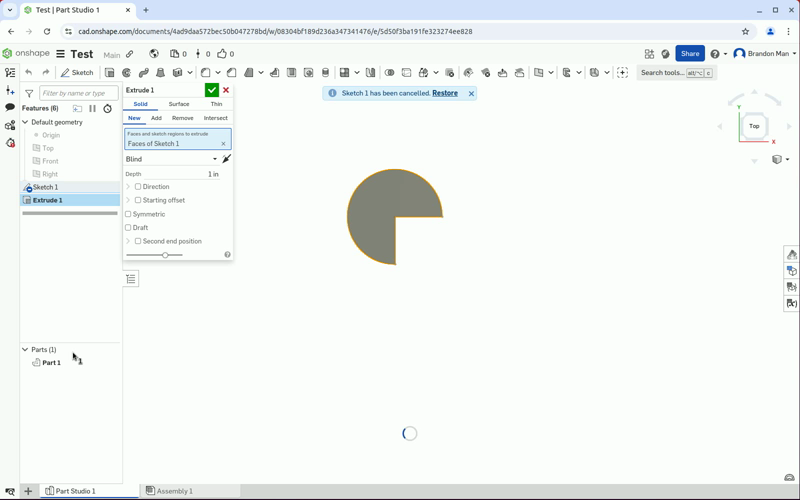
mouse_move(143, 106)
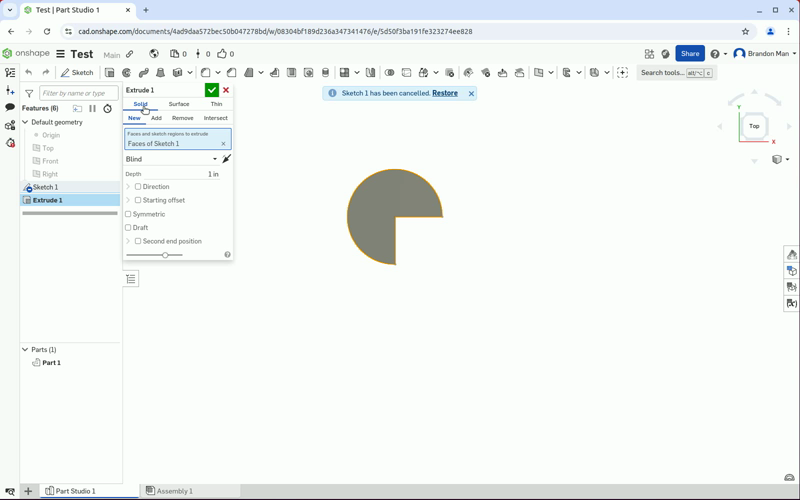
click(143, 106)
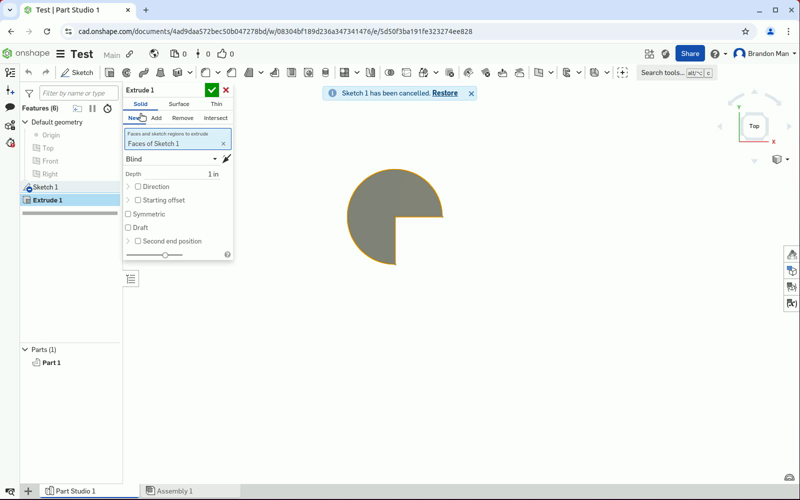
mouse_move(137, 120)
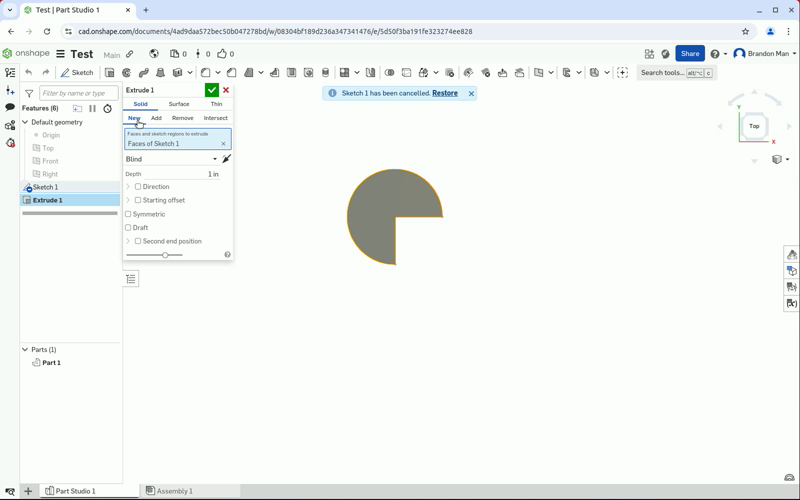
click(137, 120)
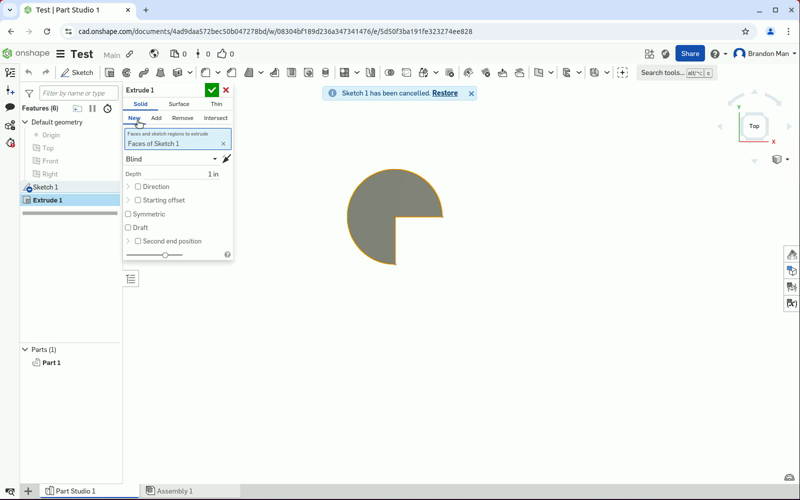
key(tab, 4)
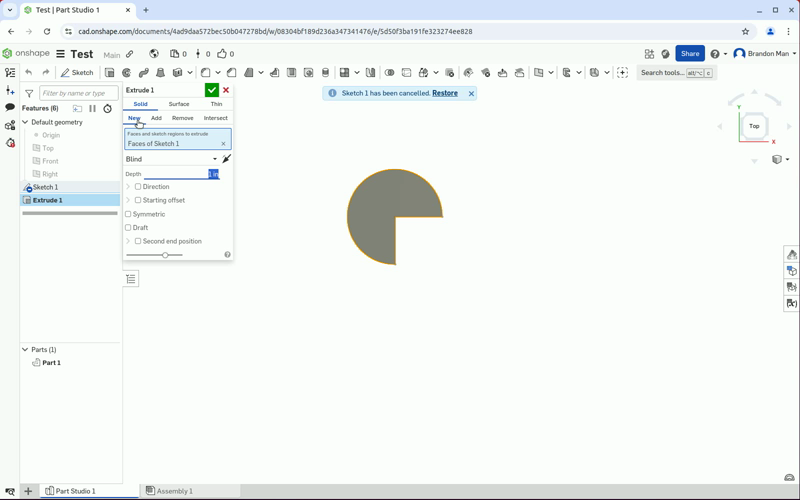
text(0.241)
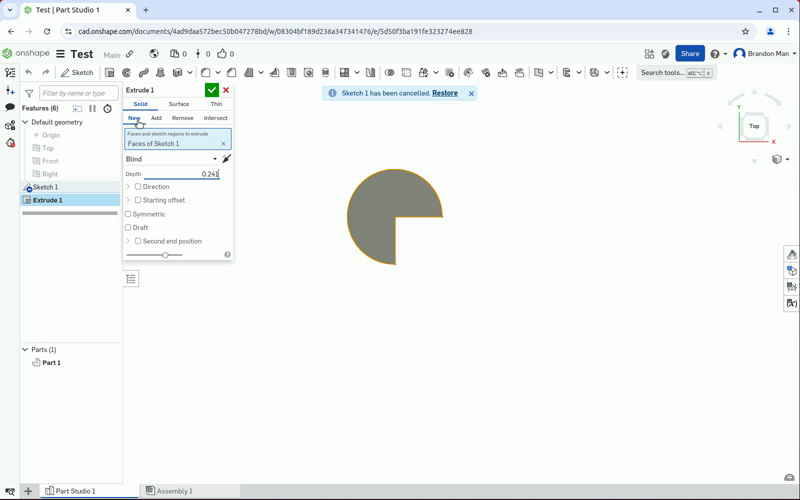
key(enter)
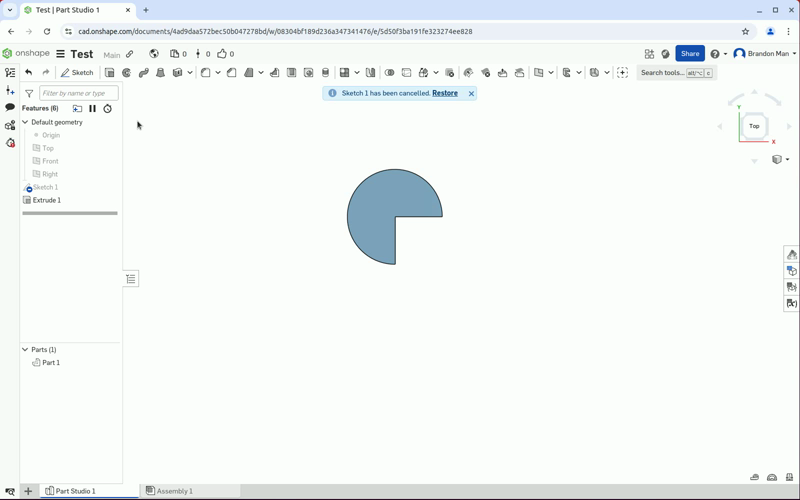
key(shift+h)
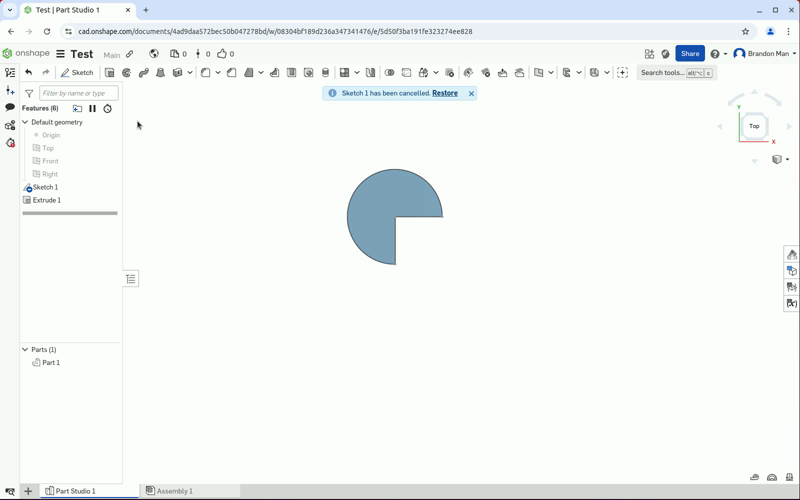
key(shift+h)
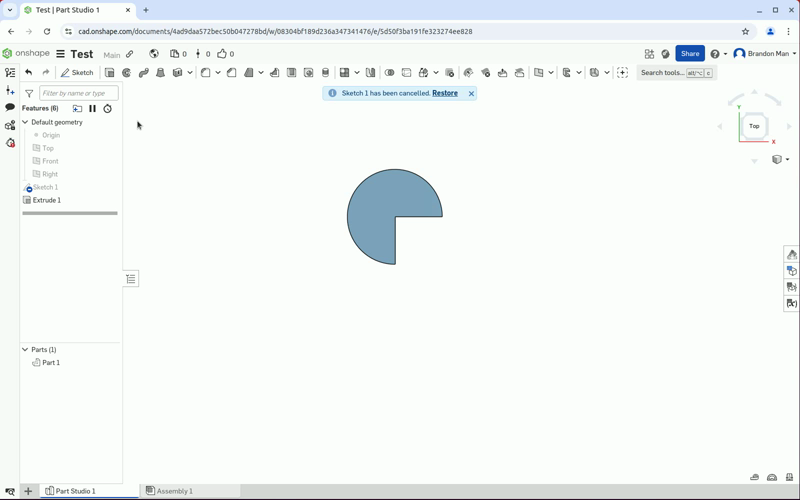
mouse_move(73, 189)
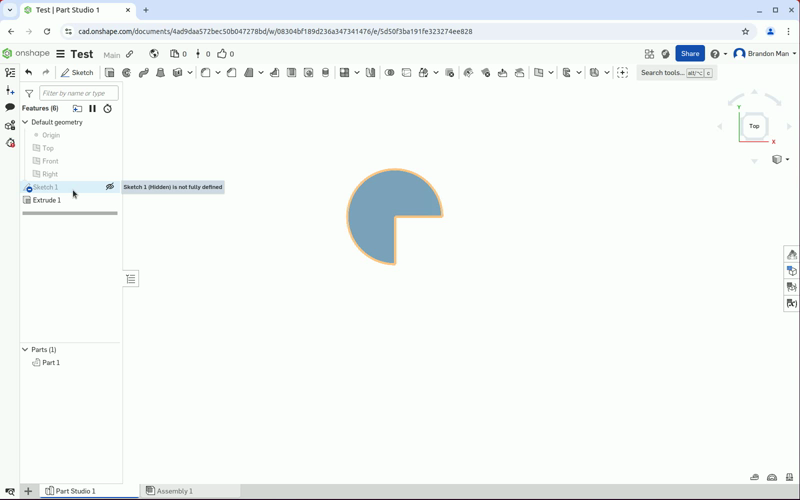
click(73, 189)
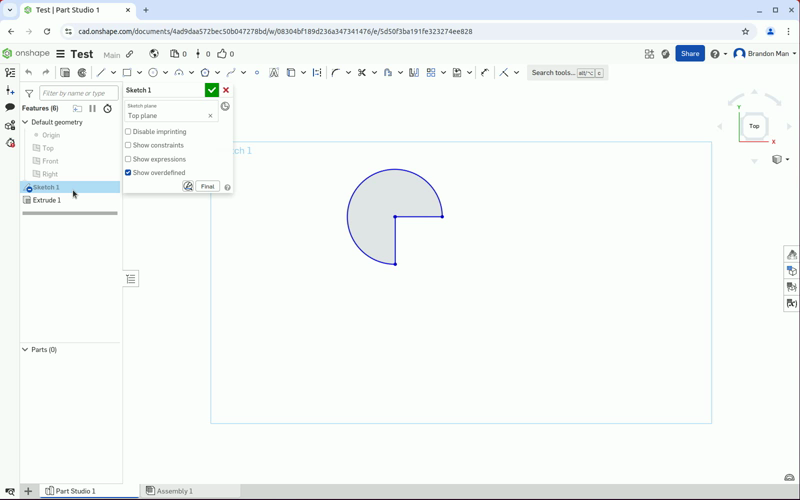
mouse_move(229, 92)
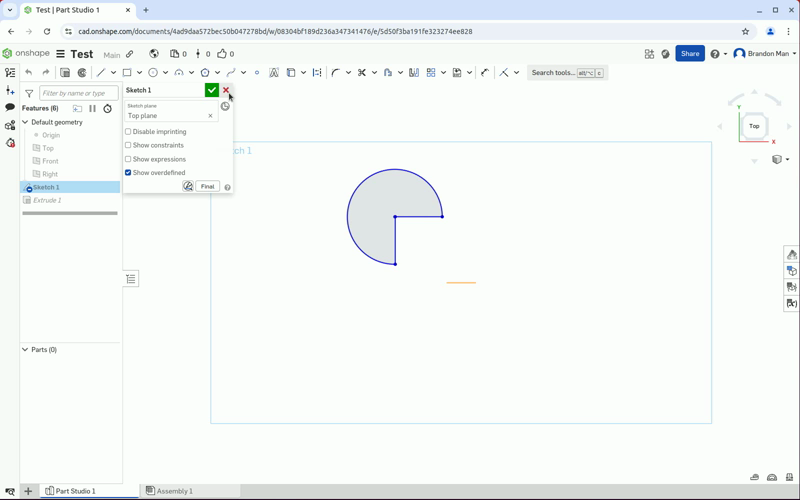
click(229, 92)
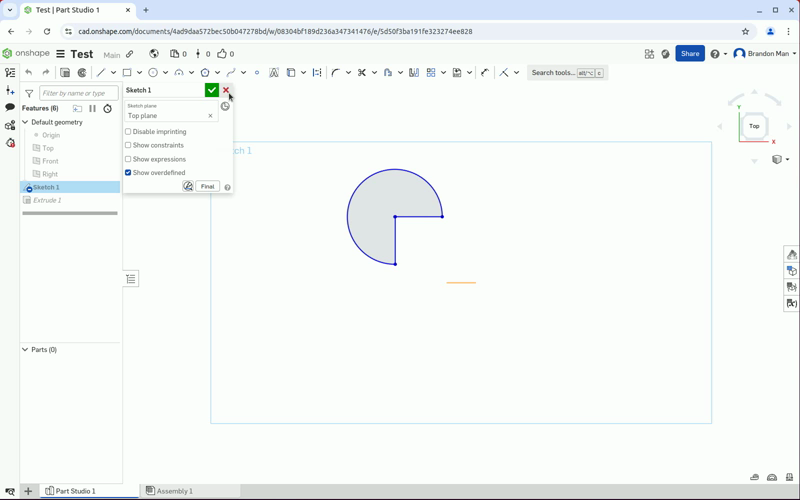
key(shift+s)
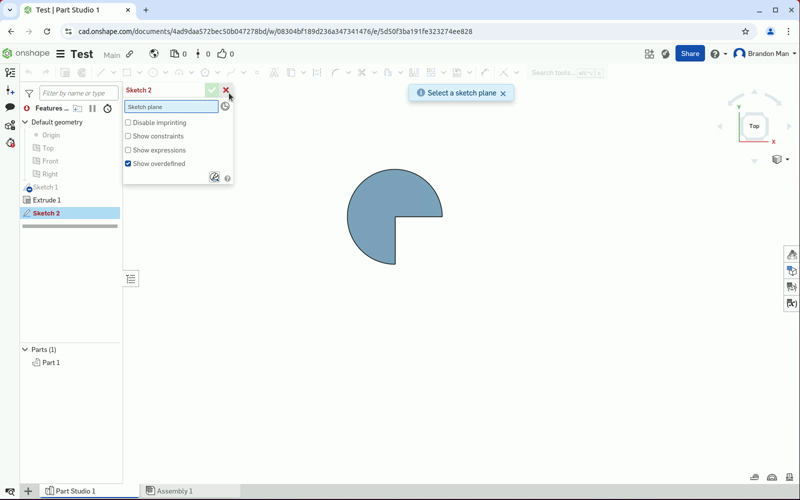
mouse_move(73, 150)
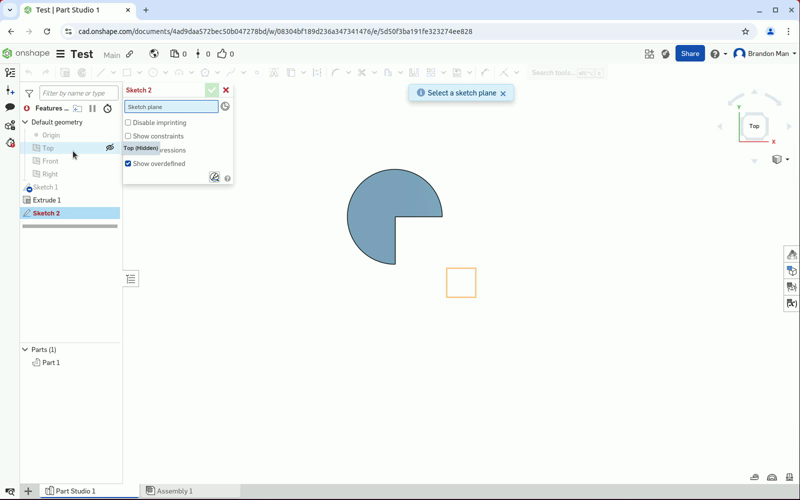
click(73, 150)
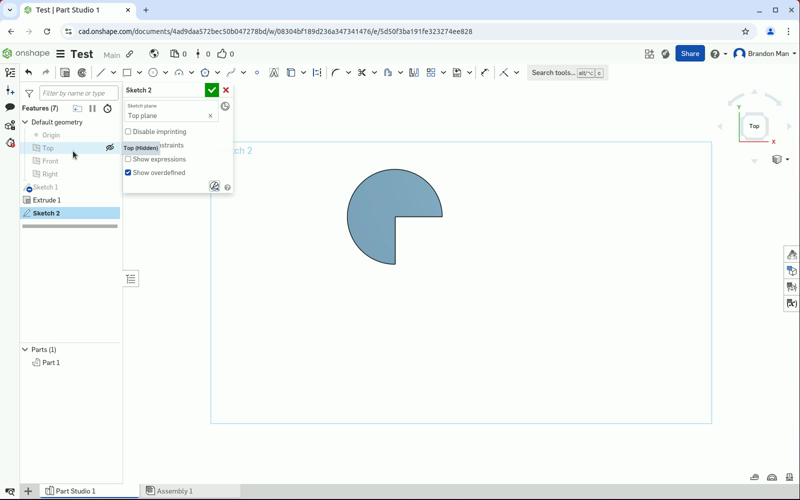
mouse_move(73, 352)
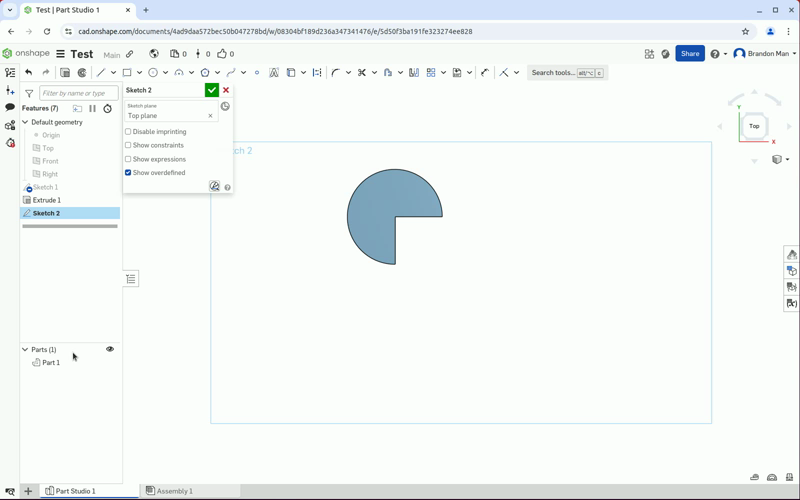
key(y)
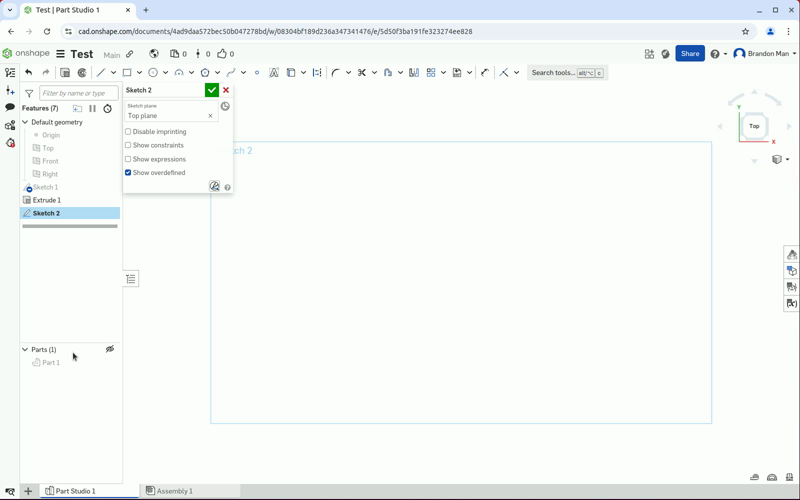
key(l)
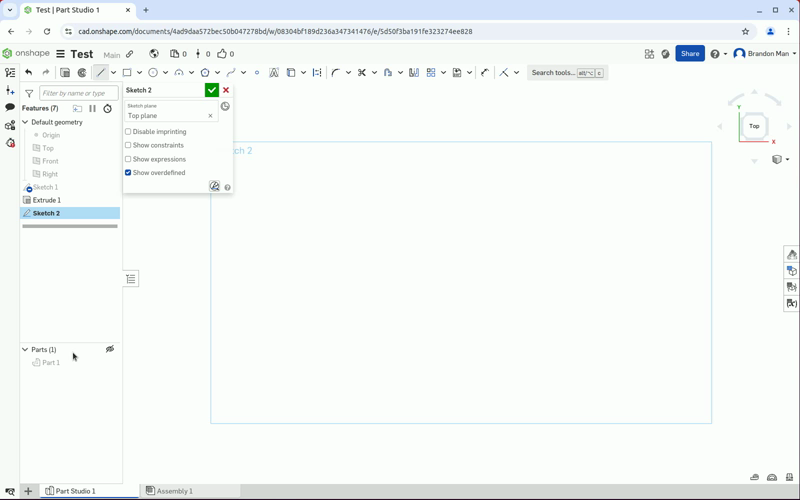
key_down(shift)
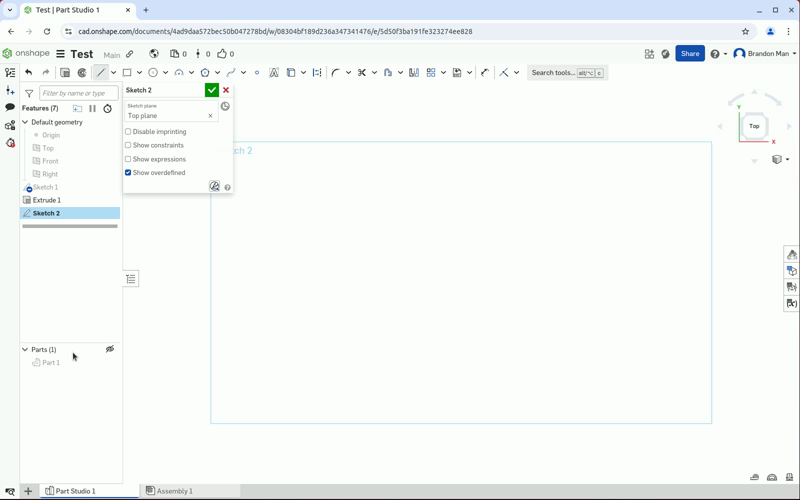
mouse_move(479, 217)
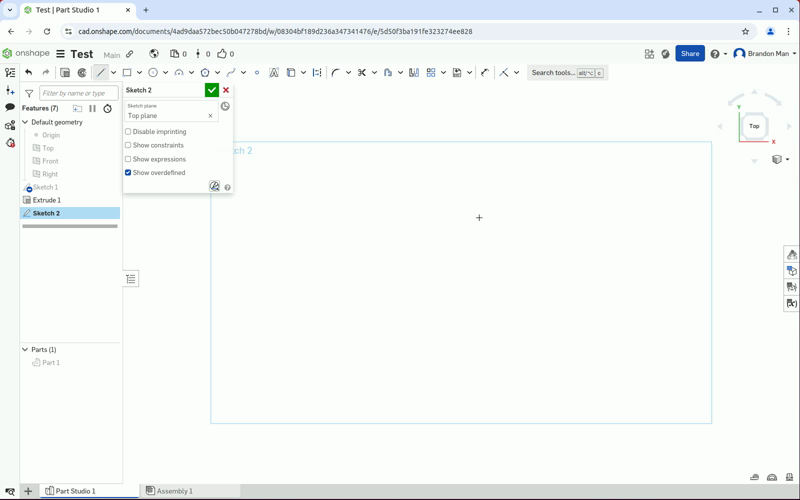
click(479, 217)
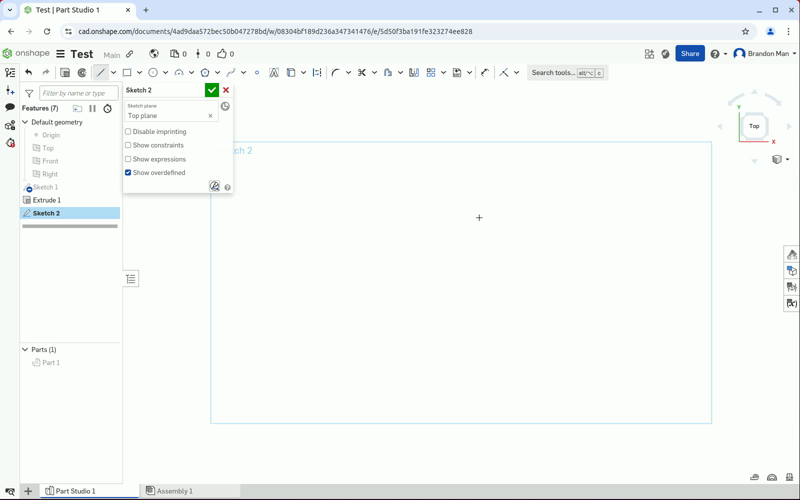
key_up(shift)
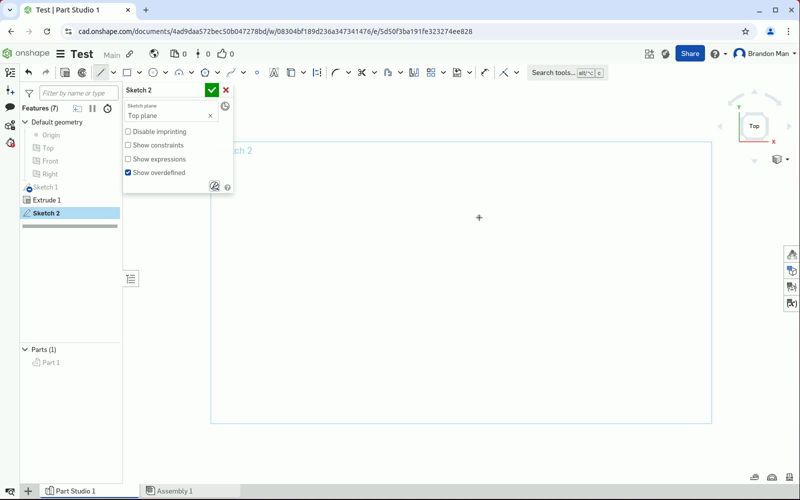
key_down(shift)
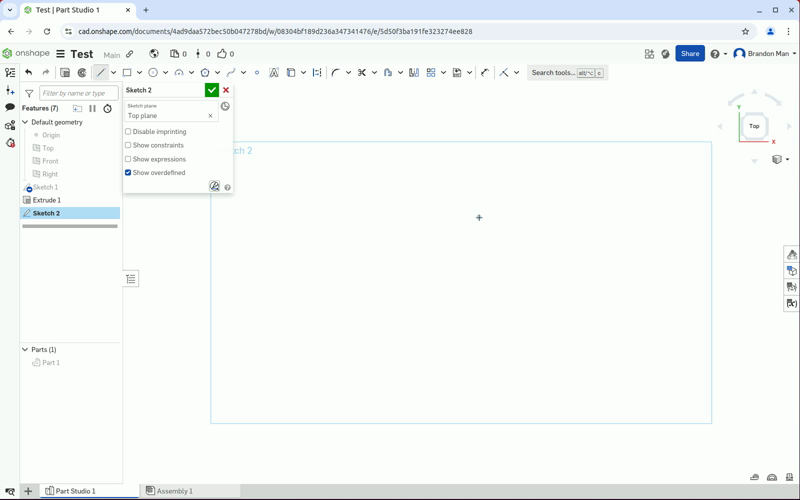
mouse_move(509, 217)
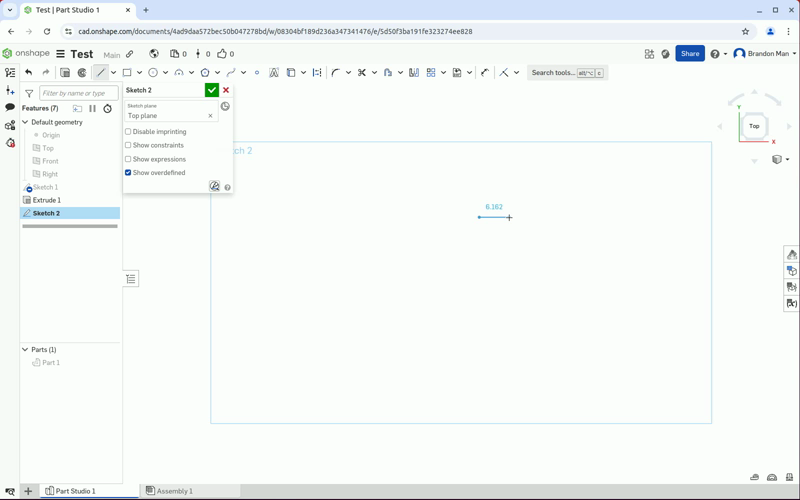
mouse_move(527, 217)
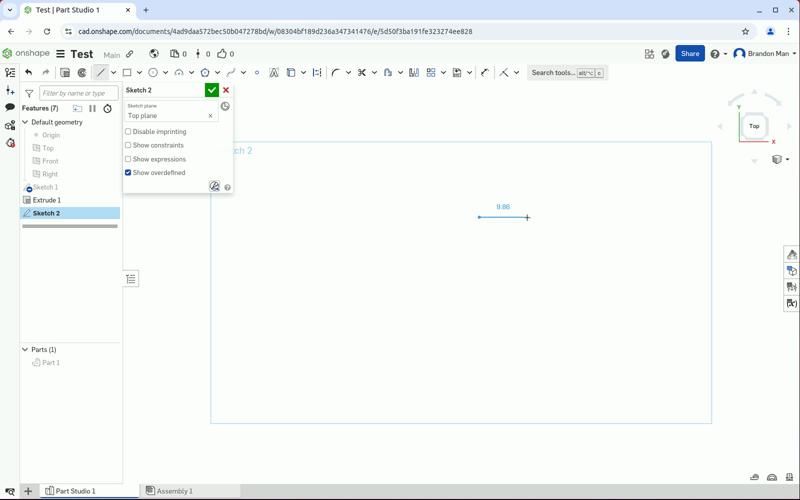
click(527, 217)
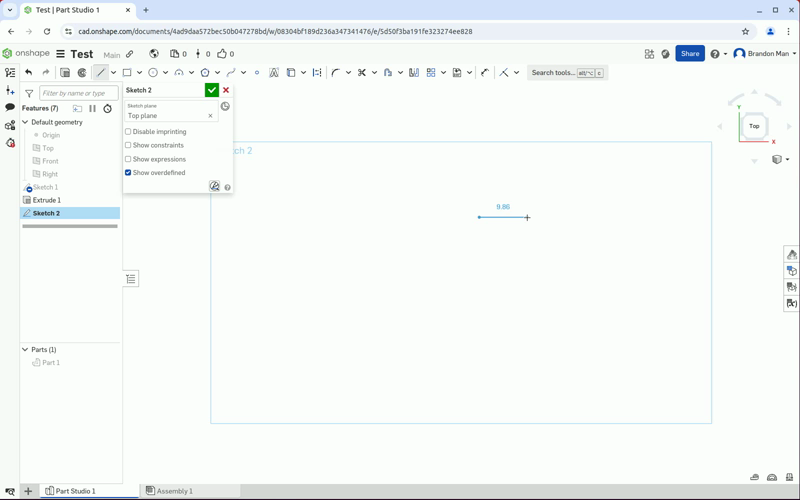
key_up(shift)
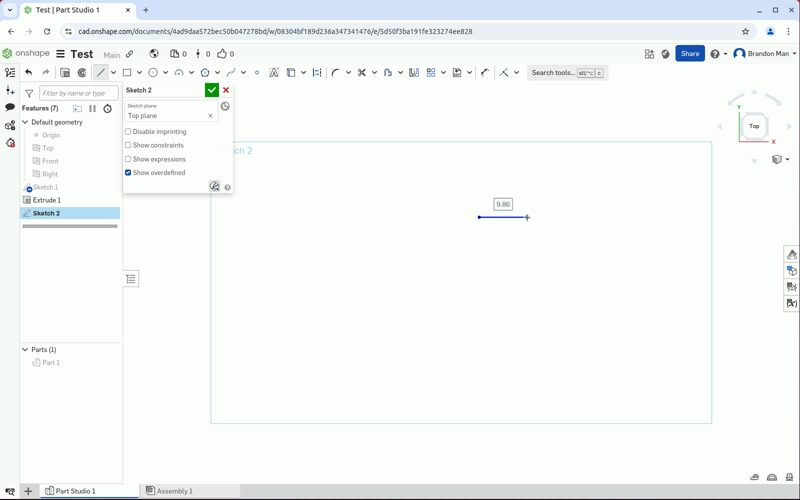
key_down(shift)
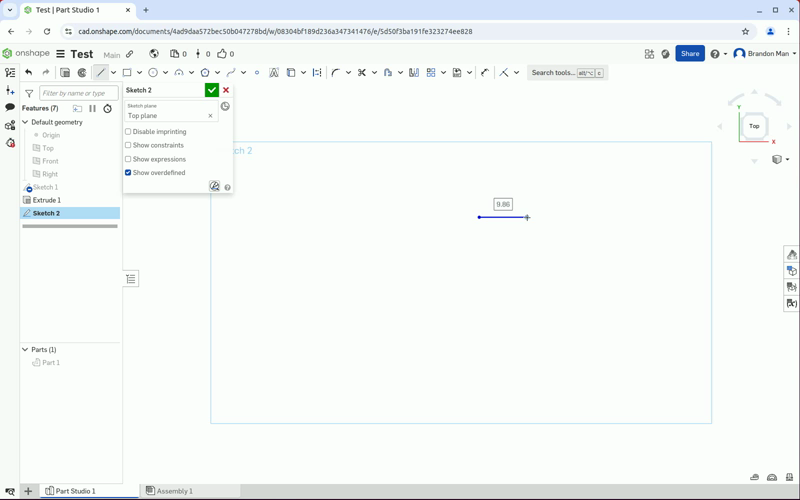
mouse_move(557, 217)
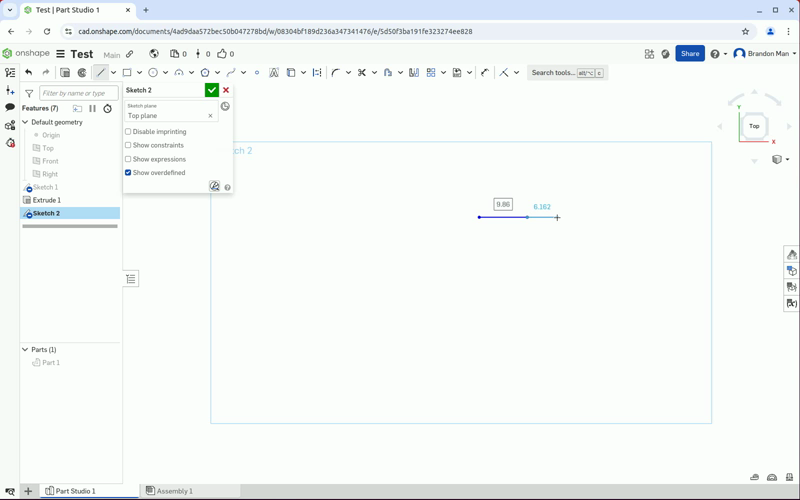
mouse_move(527, 264)
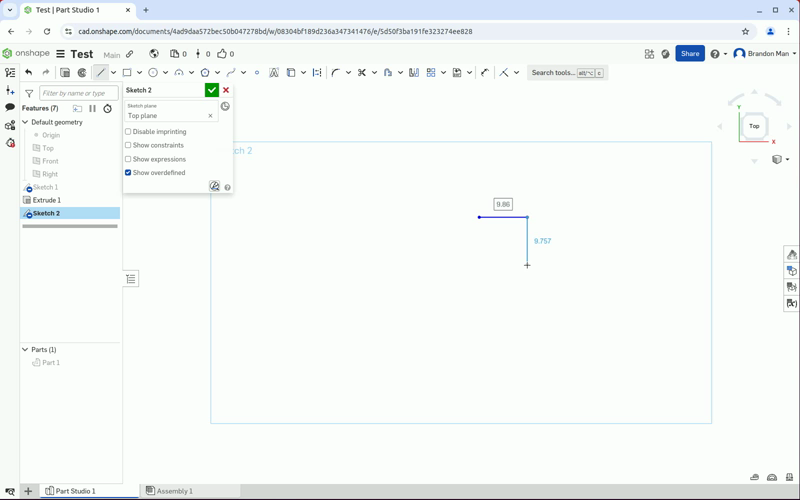
click(527, 264)
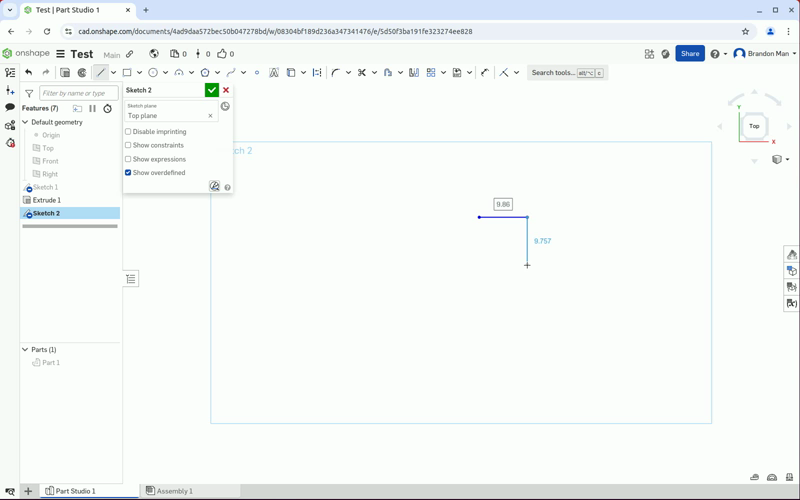
key_up(shift)
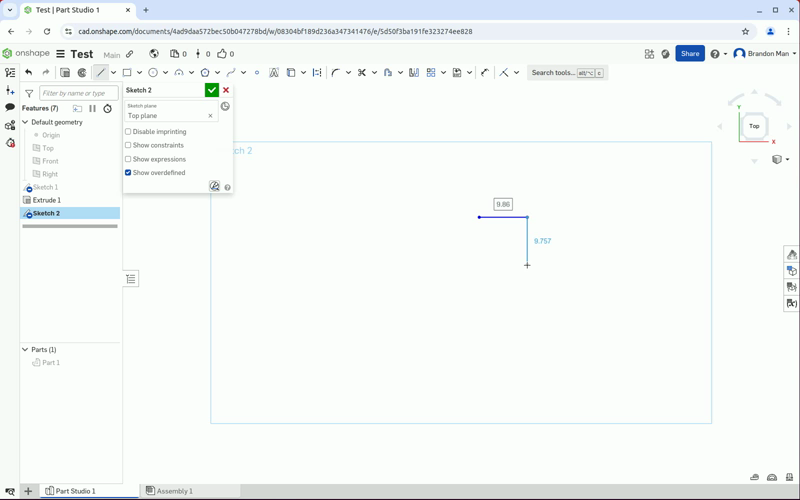
key(esc)
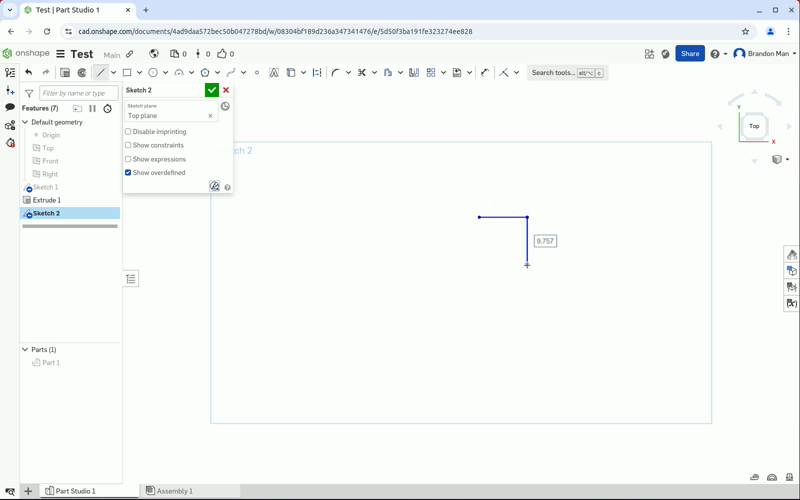
key(a)
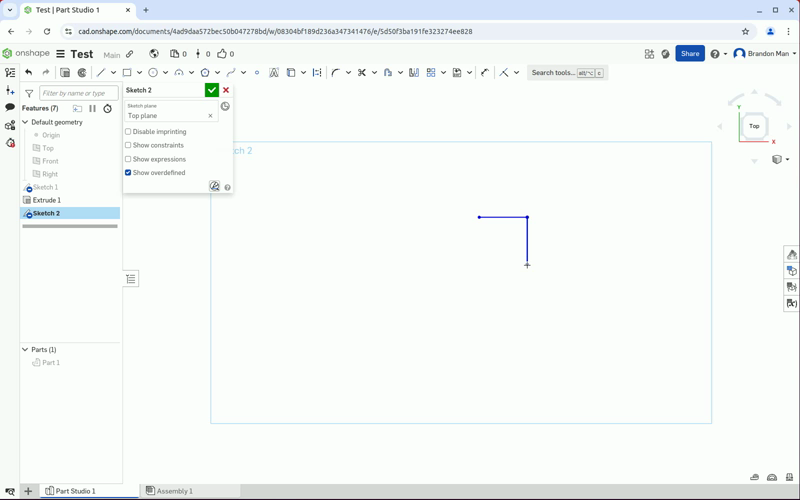
mouse_move(527, 264)
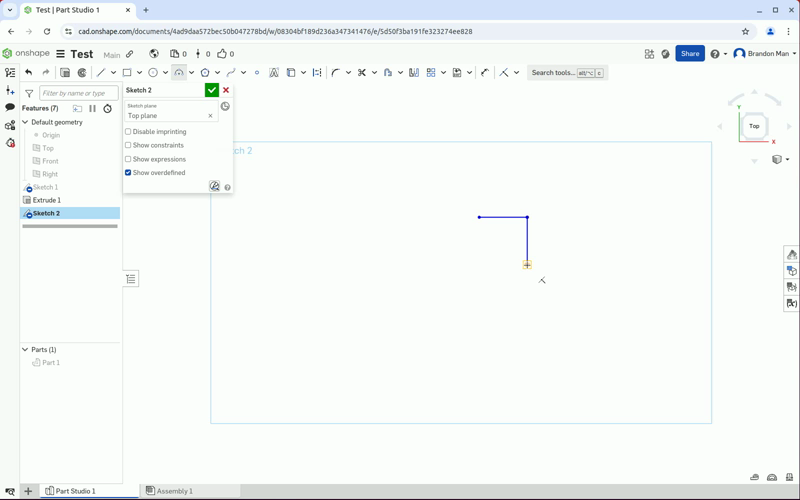
click(527, 264)
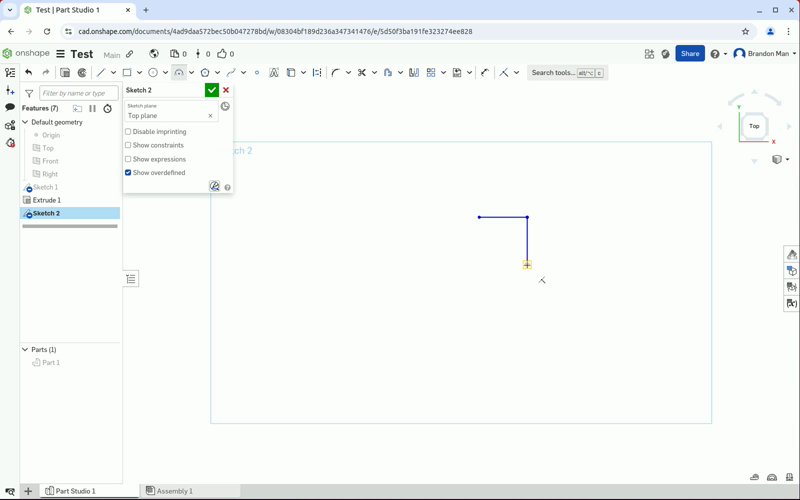
mouse_move(479, 217)
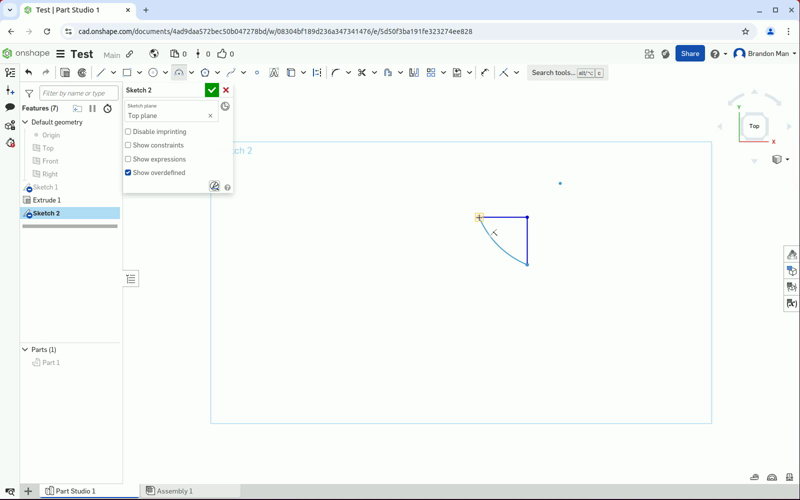
click(479, 217)
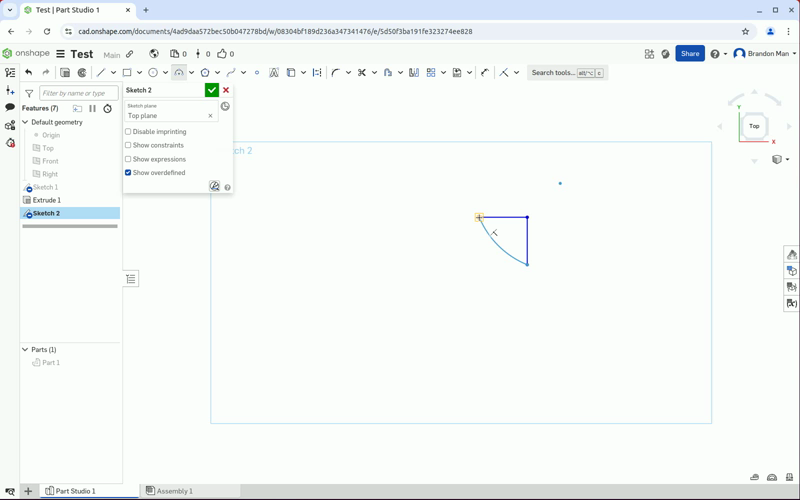
key_down(shift)
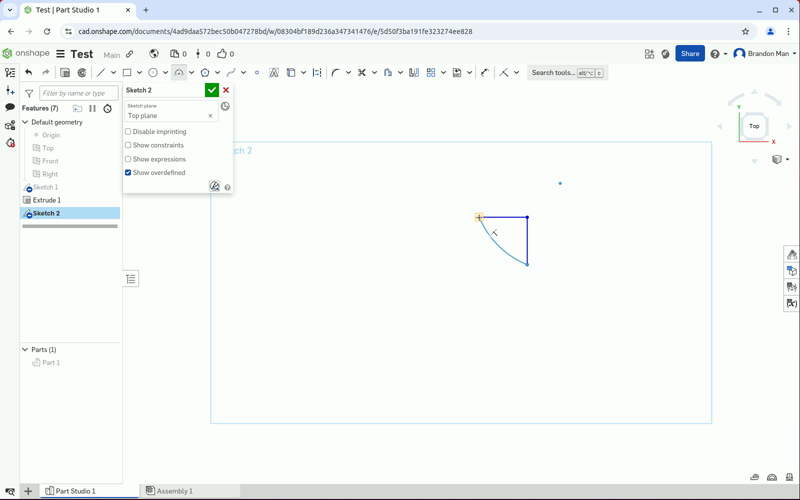
mouse_move(560, 183)
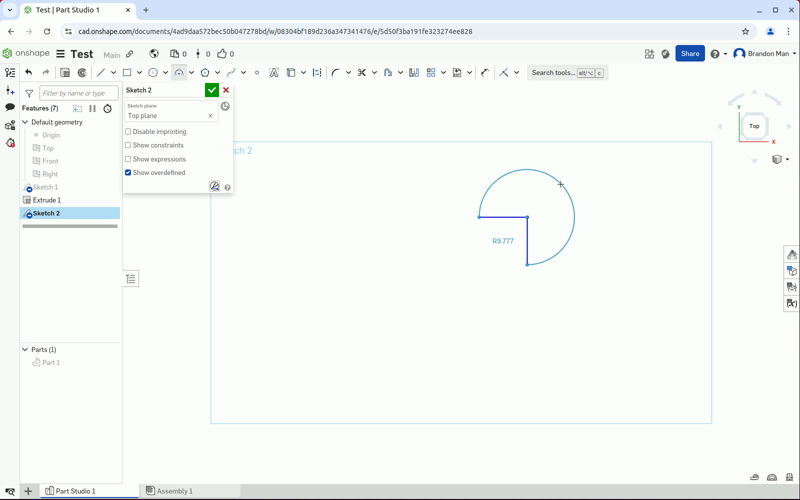
click(560, 183)
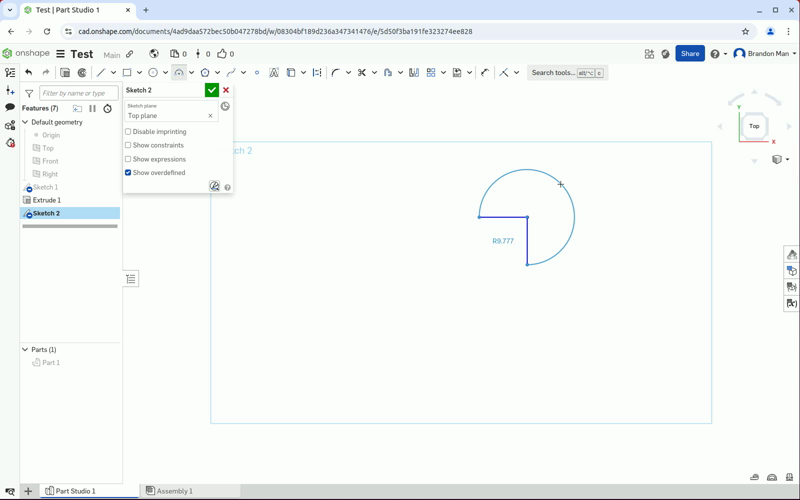
key_up(shift)
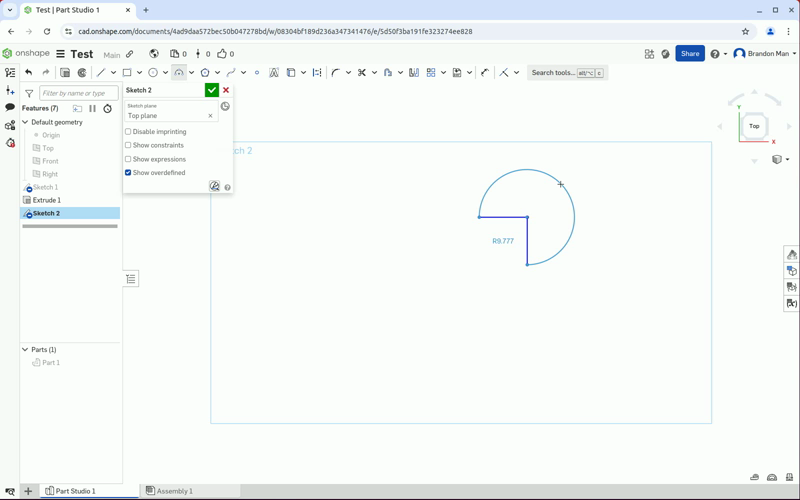
key(esc)
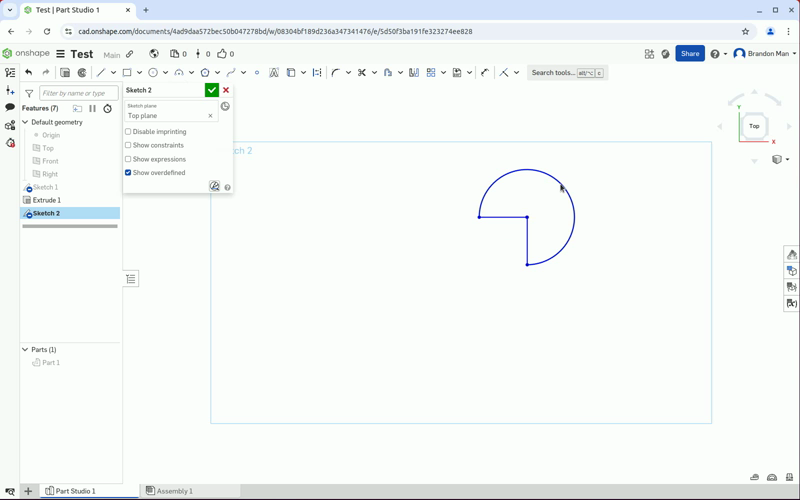
mouse_move(526, 186)
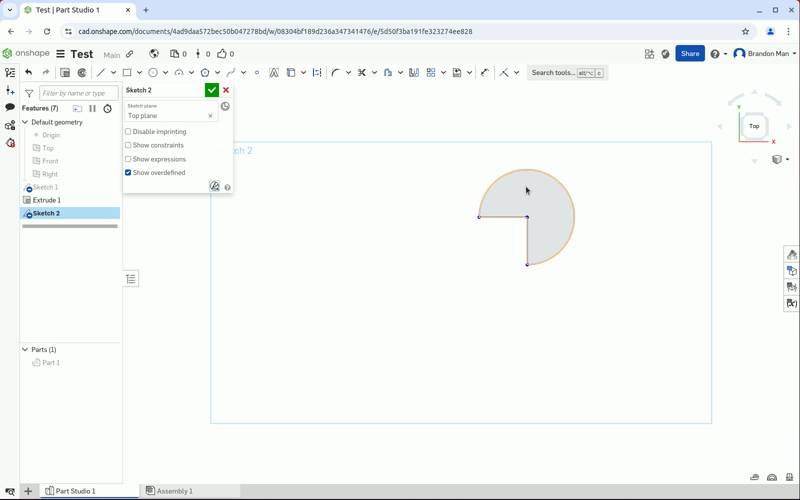
scroll(6)
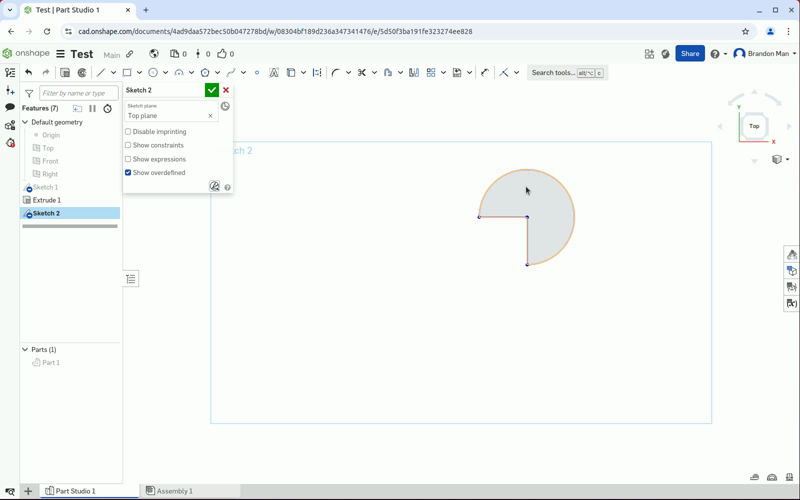
scroll(6)
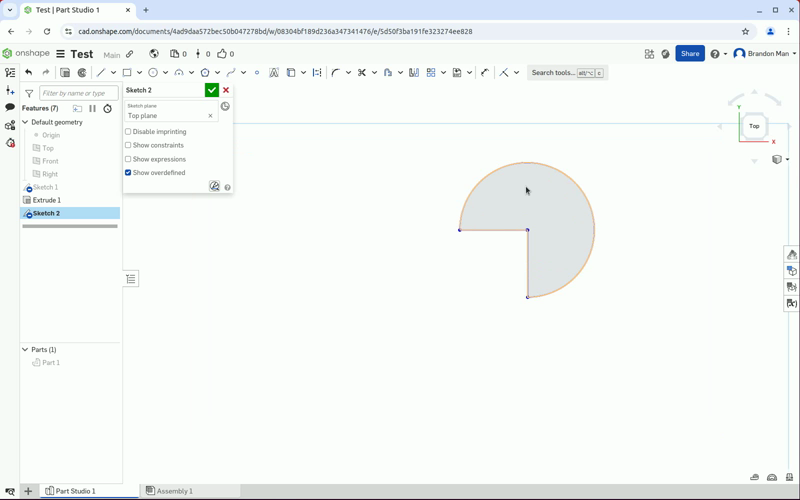
scroll(6)
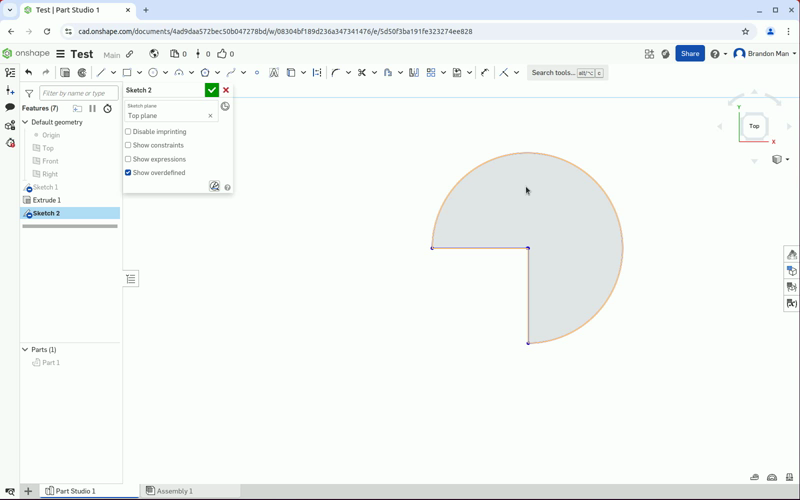
scroll(6)
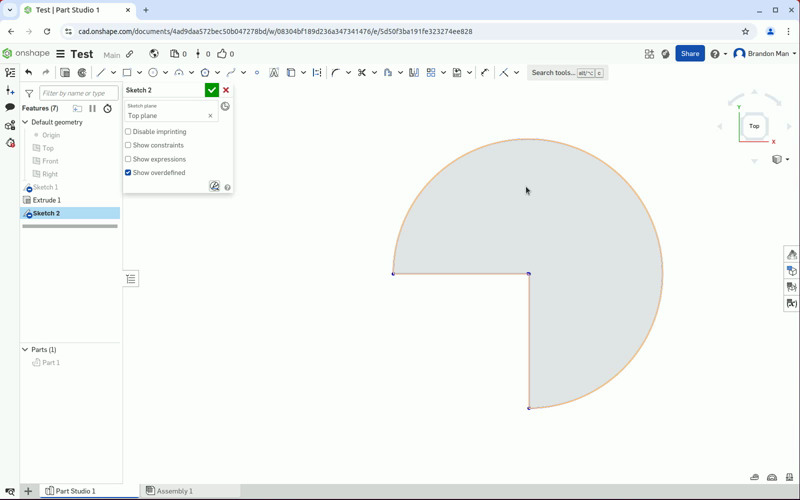
scroll(6)
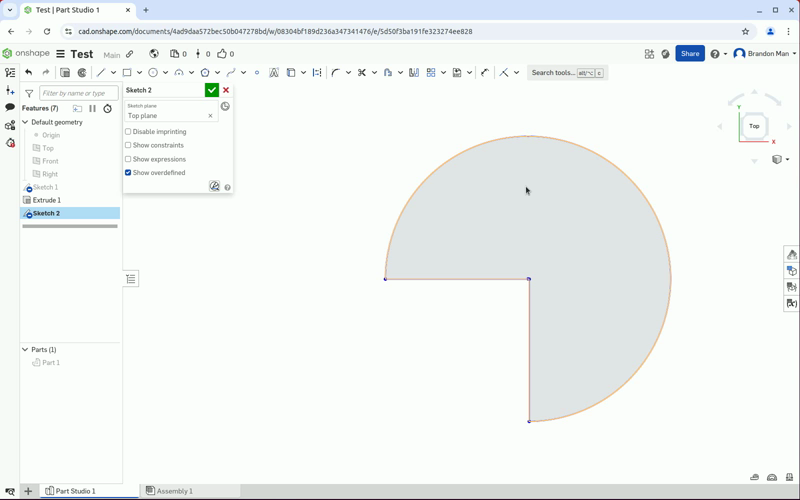
scroll(6)
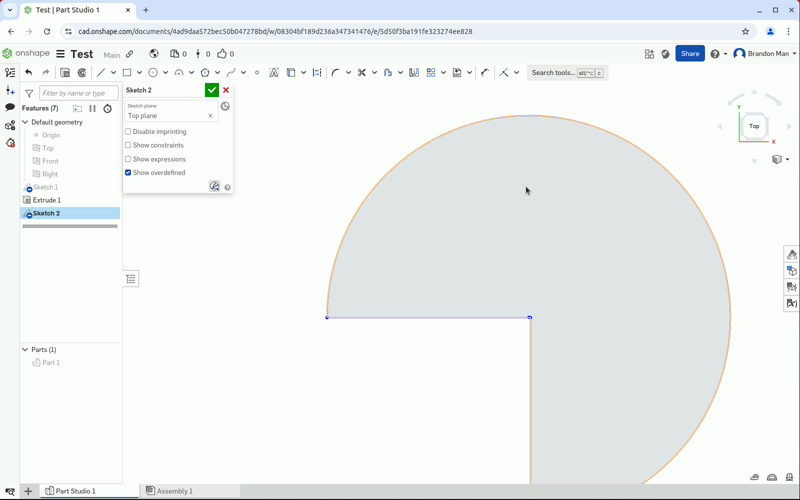
scroll(6)
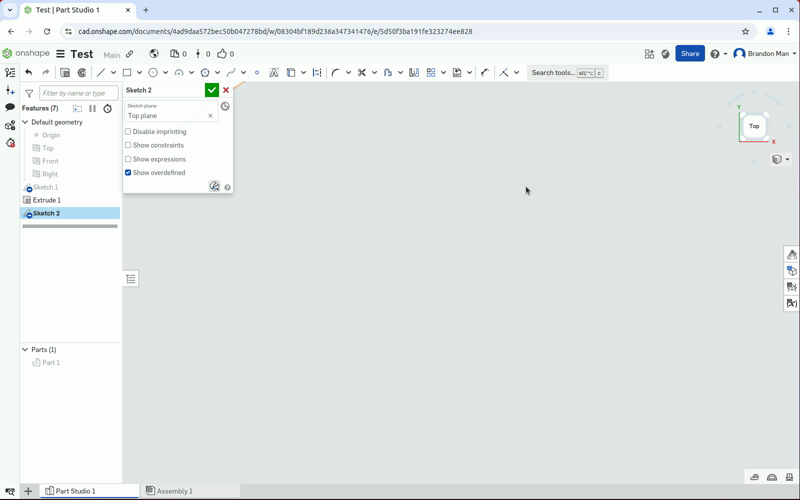
click(526, 186)
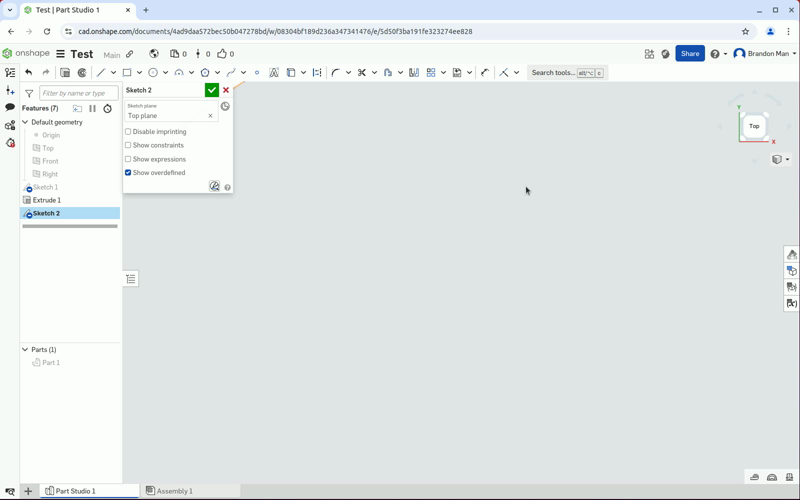
scroll(-6)
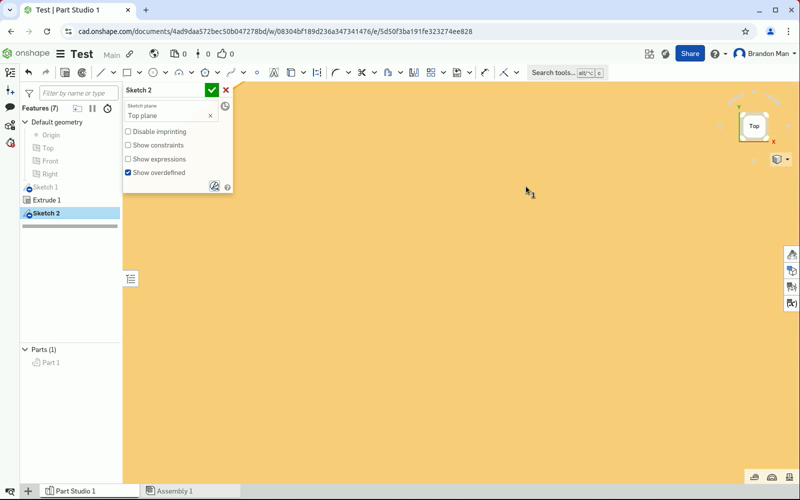
scroll(-6)
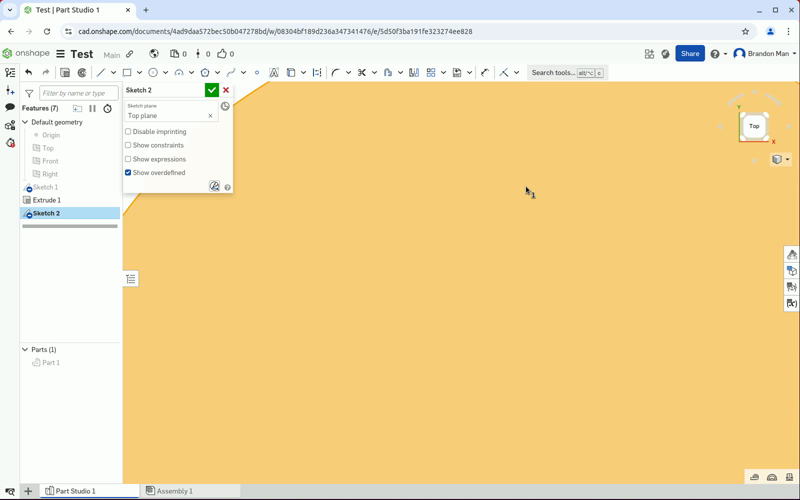
scroll(-6)
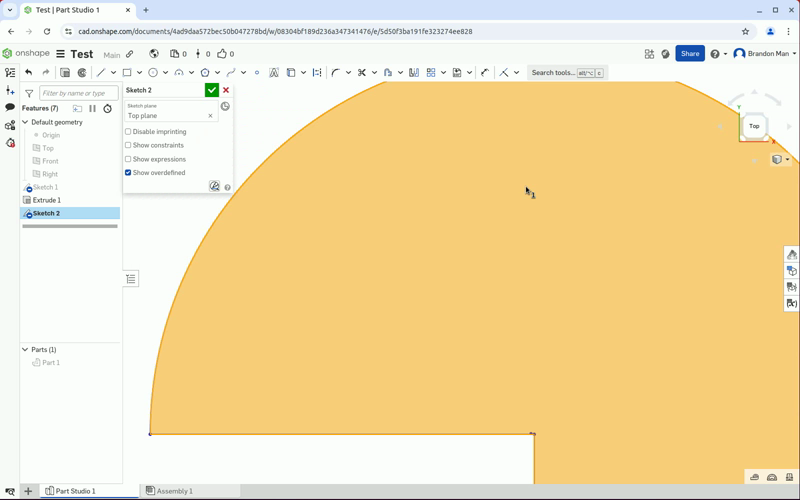
scroll(-6)
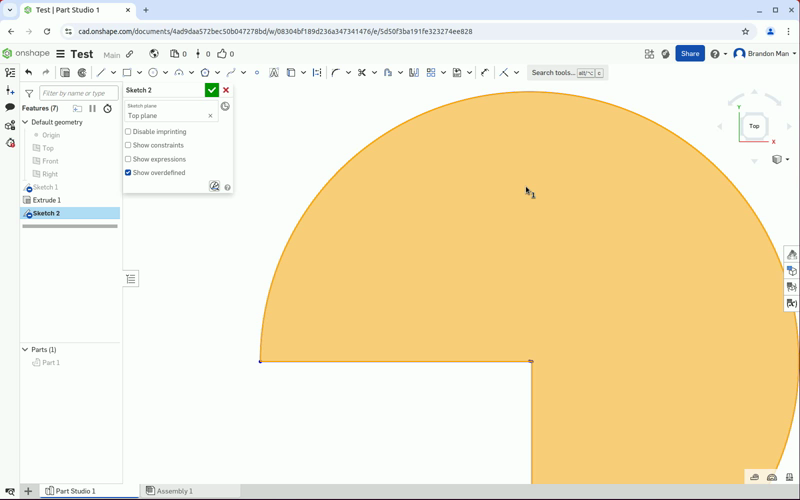
scroll(-6)
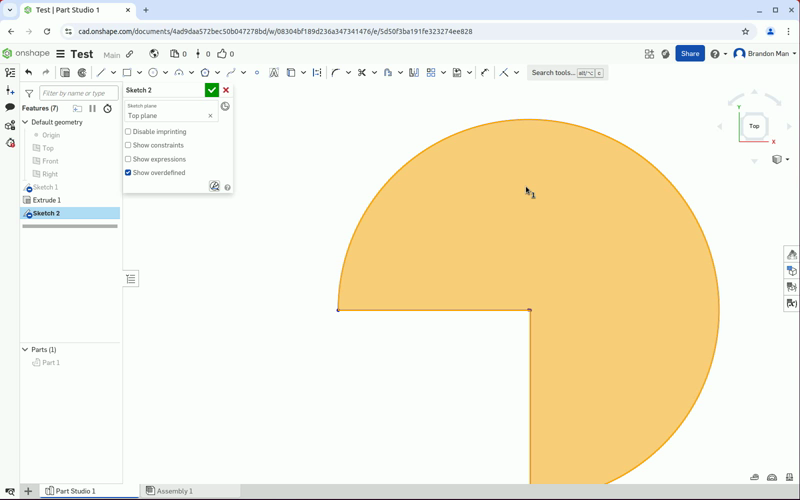
scroll(-6)
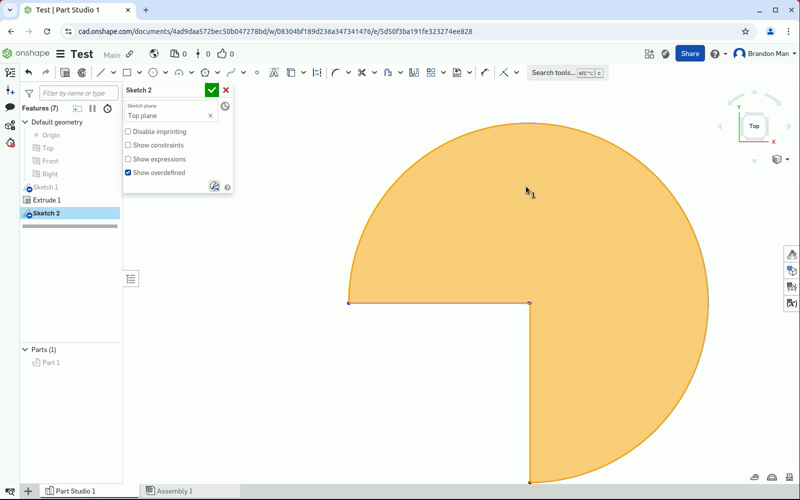
scroll(-6)
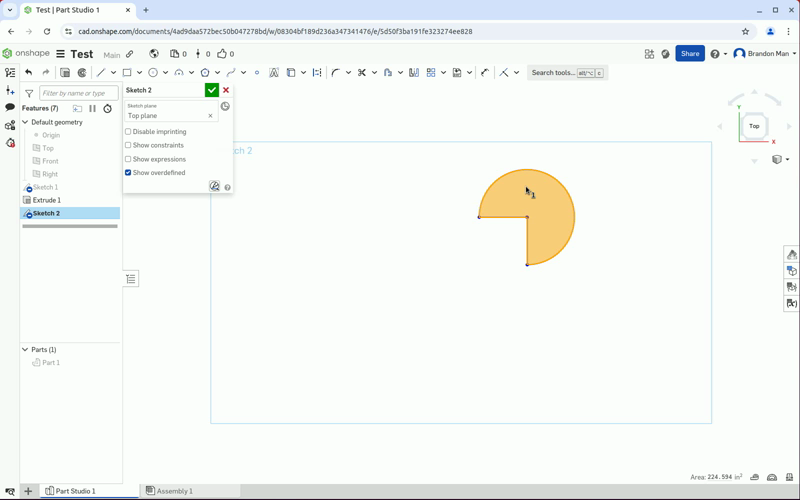
mouse_move(73, 352)
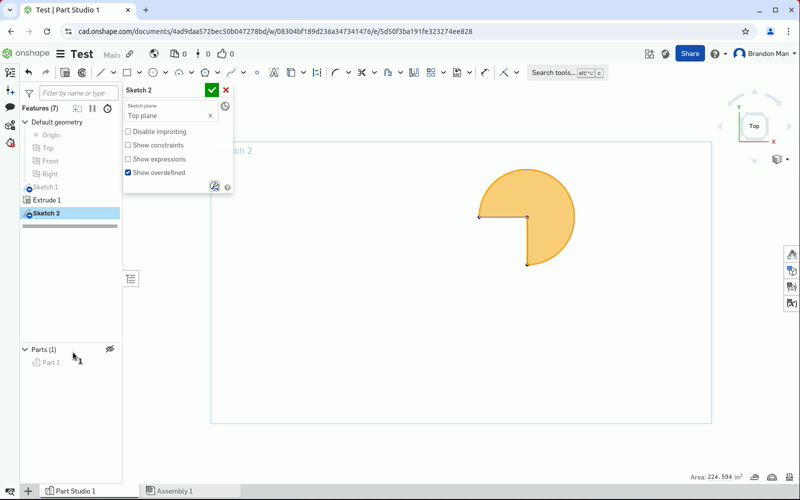
key(shift+y)
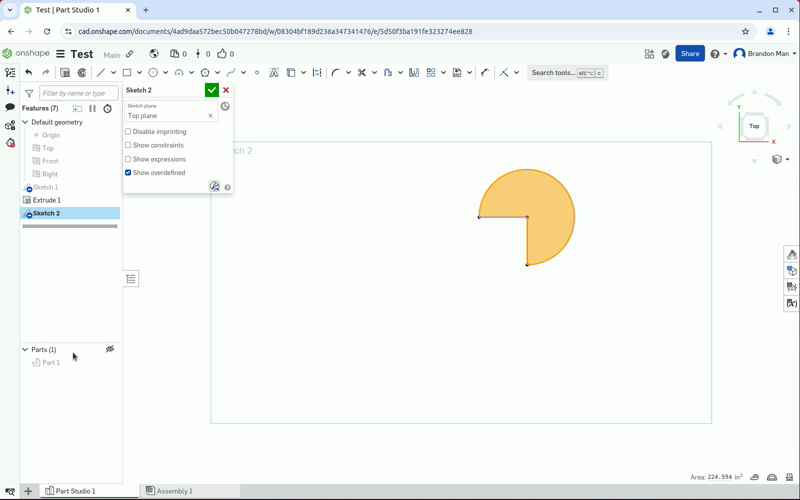
key(shift+e)
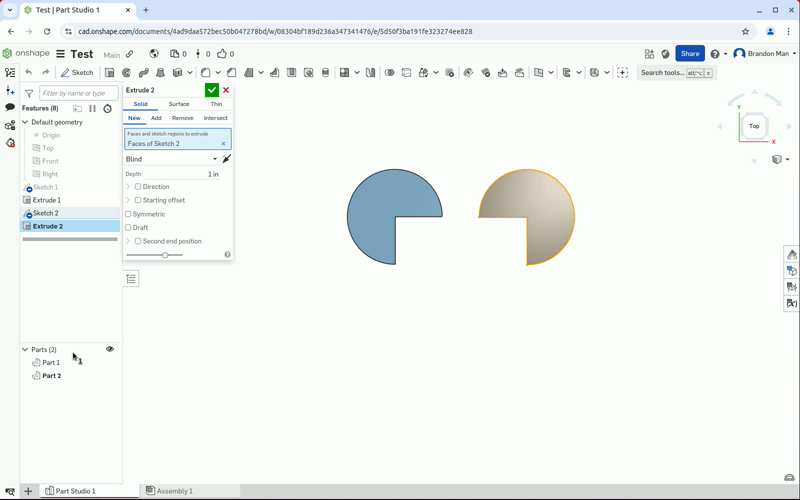
mouse_move(143, 106)
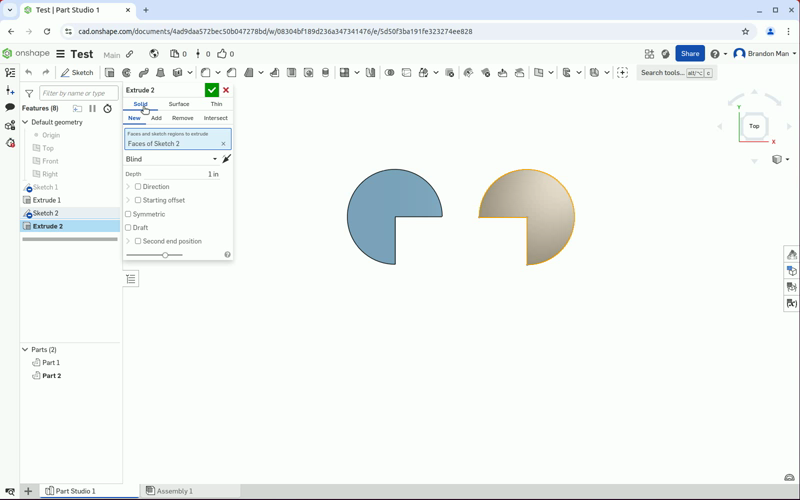
click(143, 106)
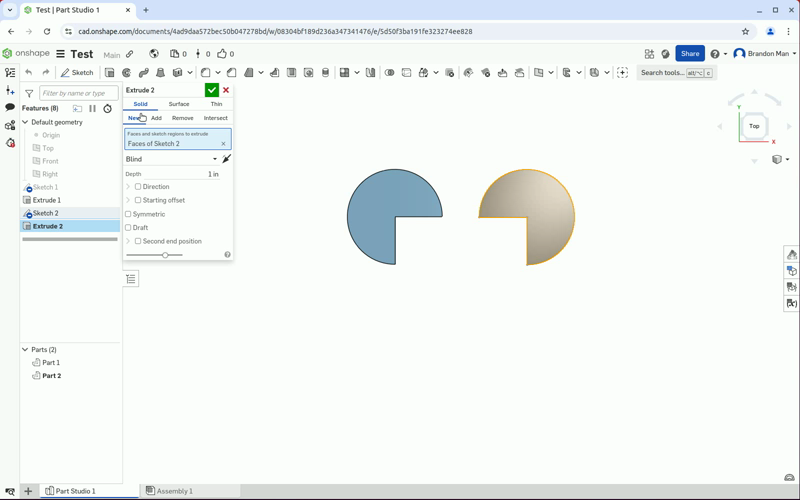
mouse_move(137, 120)
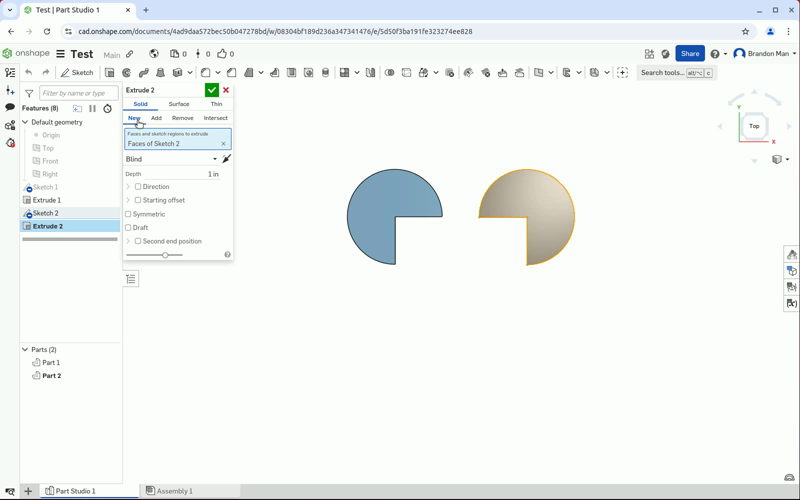
click(137, 120)
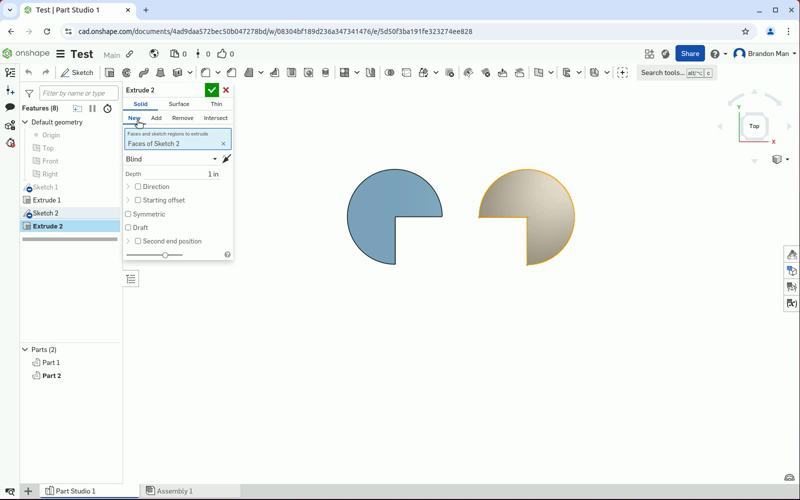
key(tab, 4)
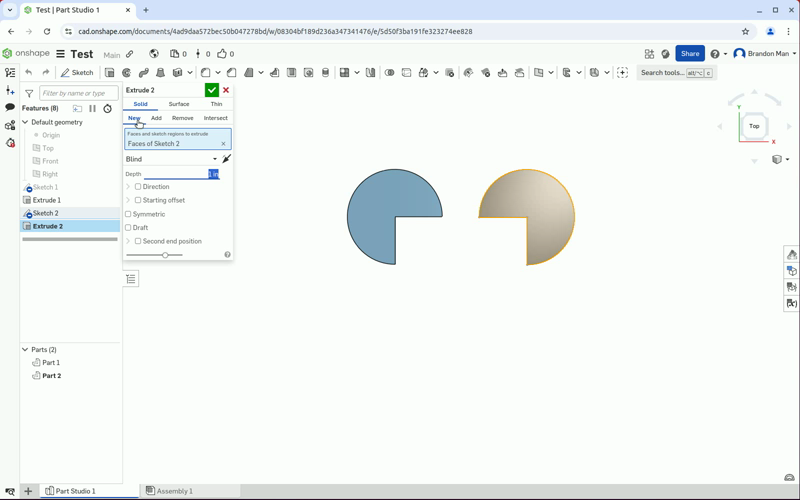
text(0.241)
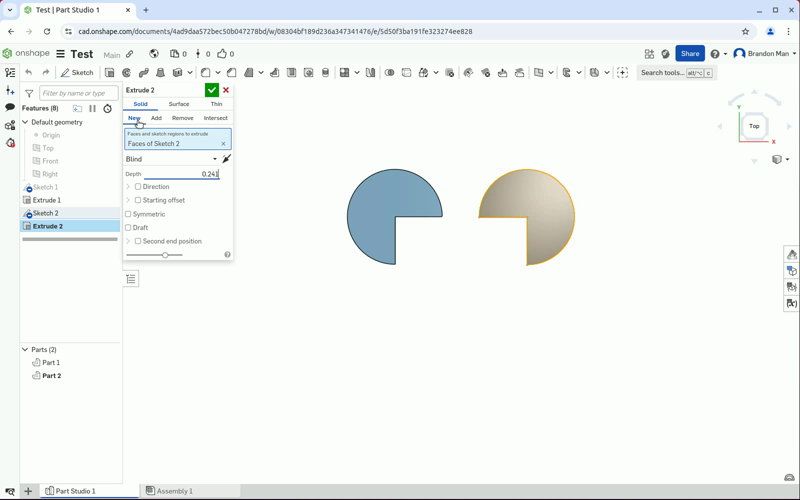
key(enter)
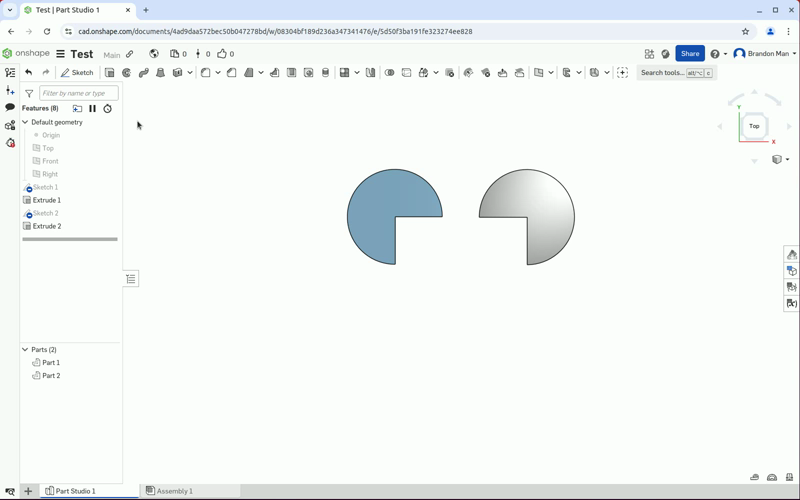
key(shift+h)
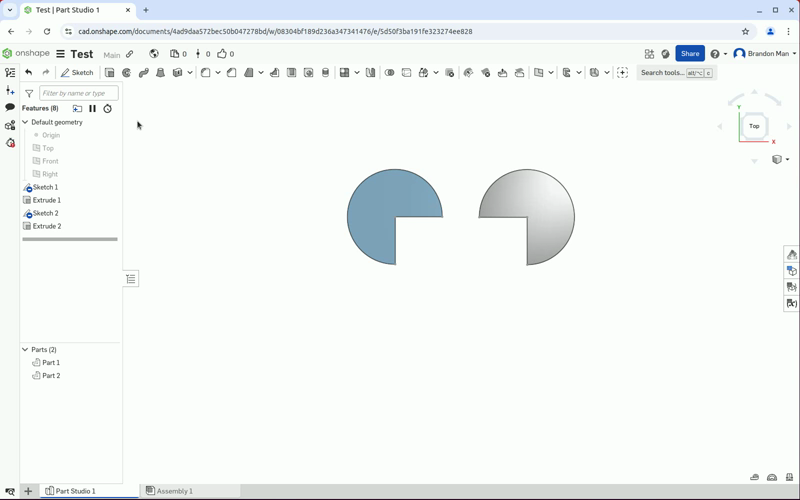
key(shift+h)
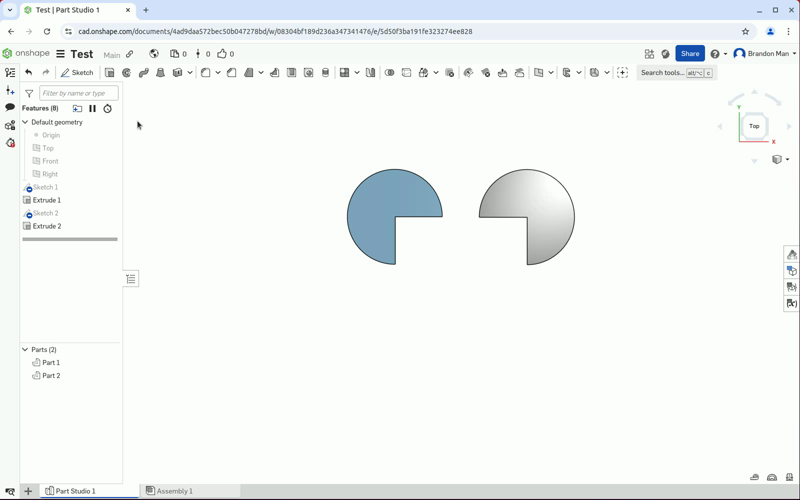
mouse_move(73, 189)
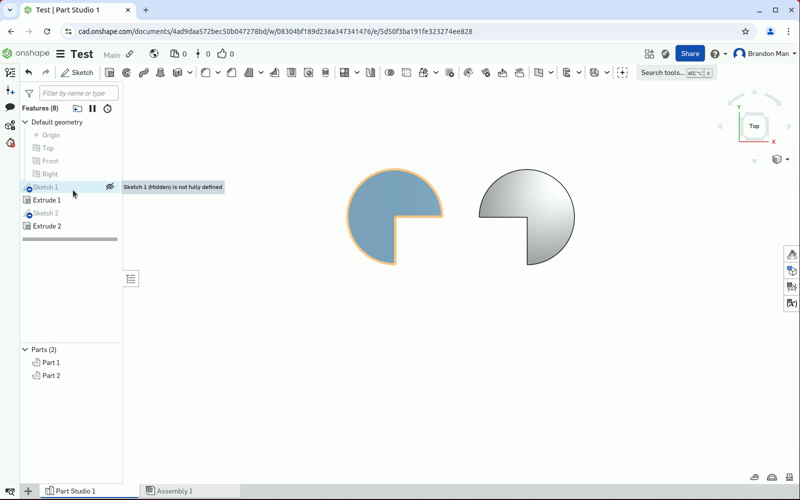
click(73, 189)
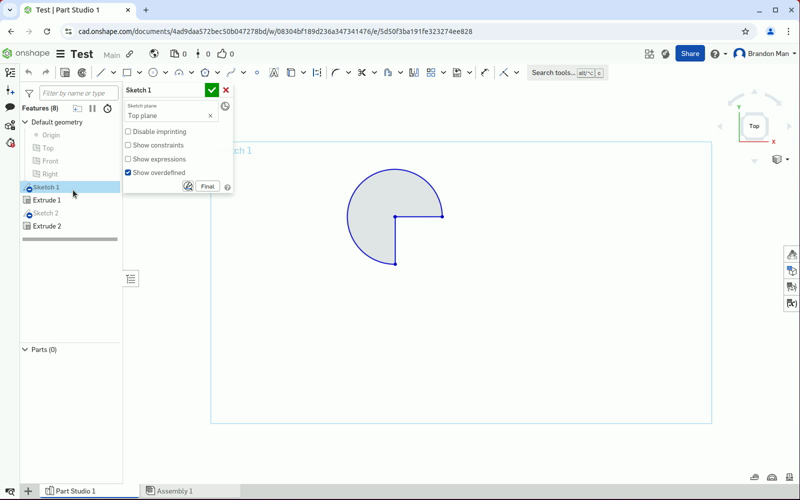
mouse_move(229, 92)
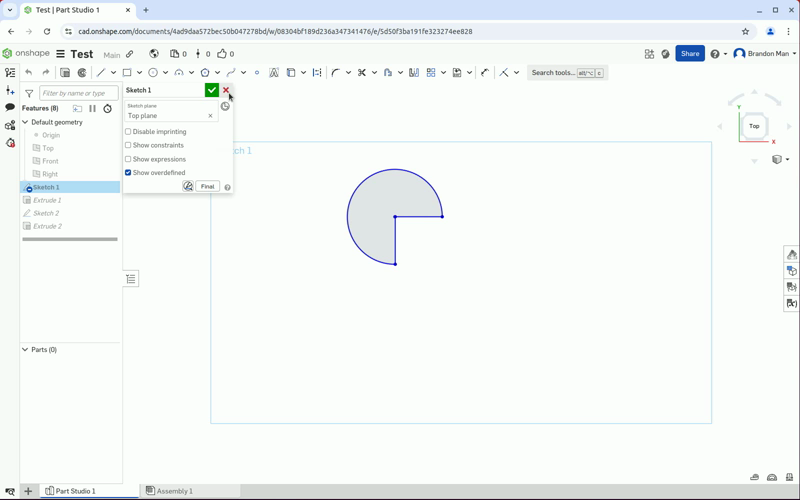
click(229, 92)
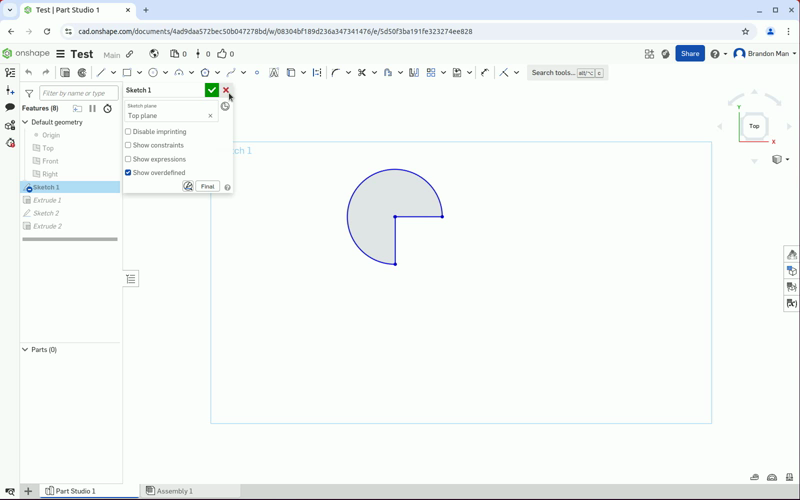
key(shift+s)
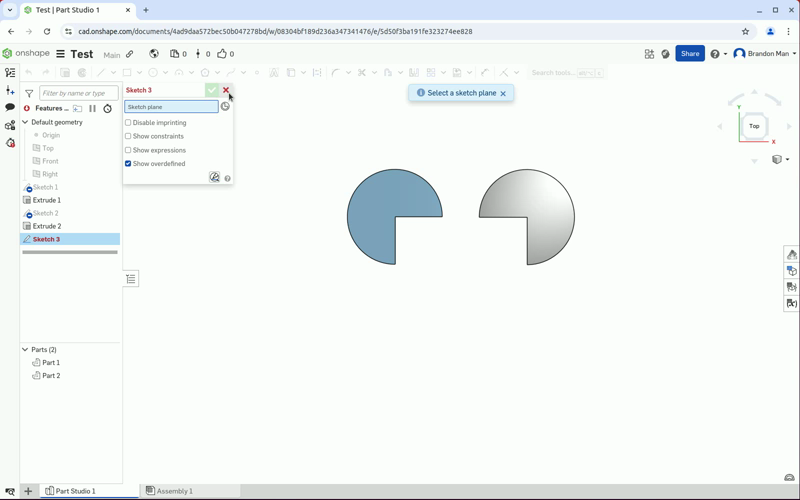
mouse_move(73, 150)
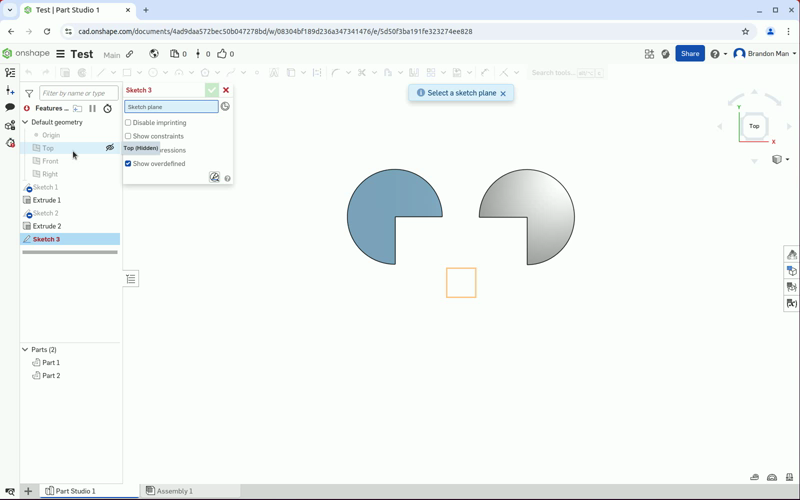
click(73, 150)
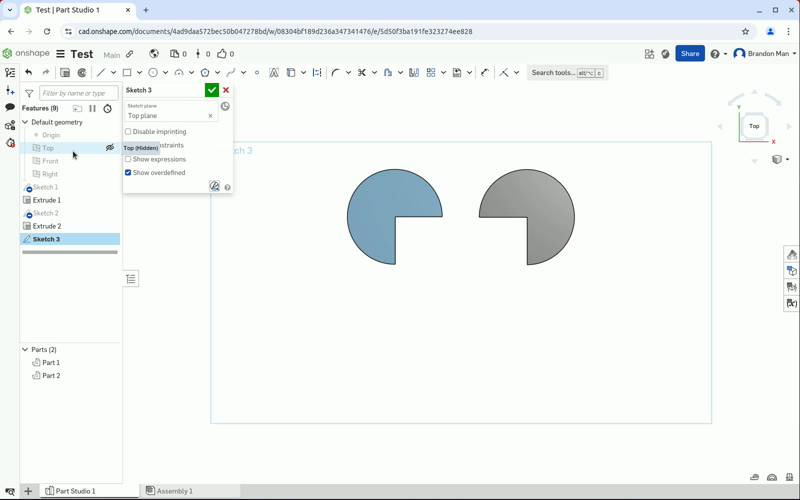
mouse_move(73, 352)
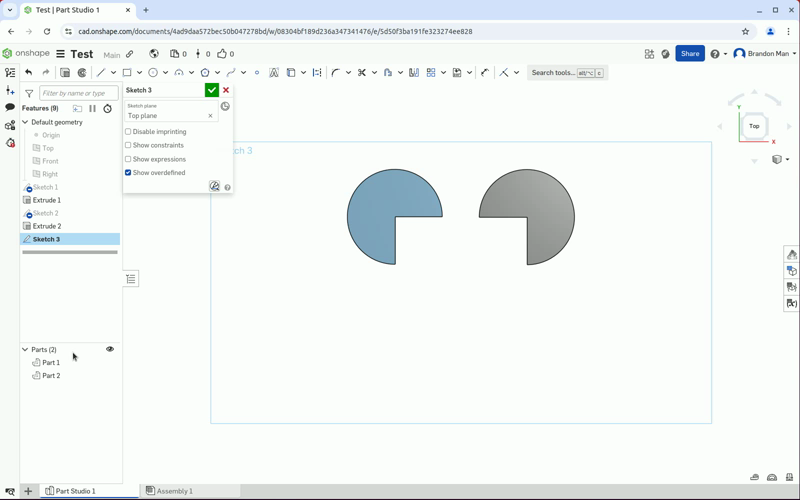
key(y)
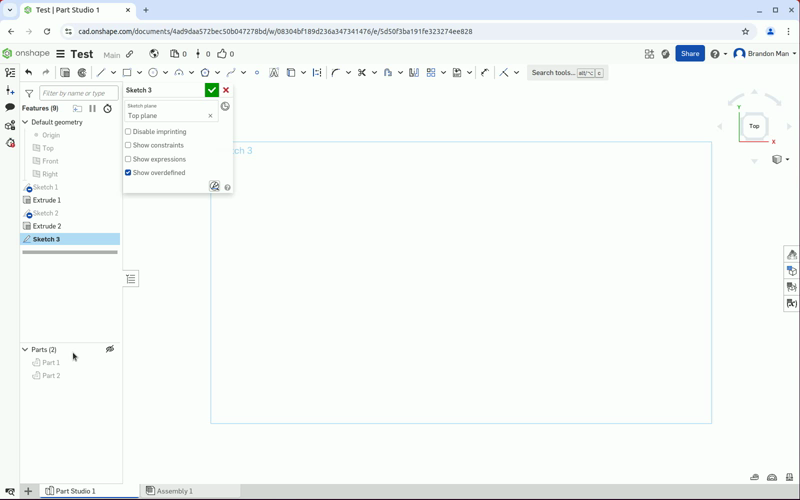
key(a)
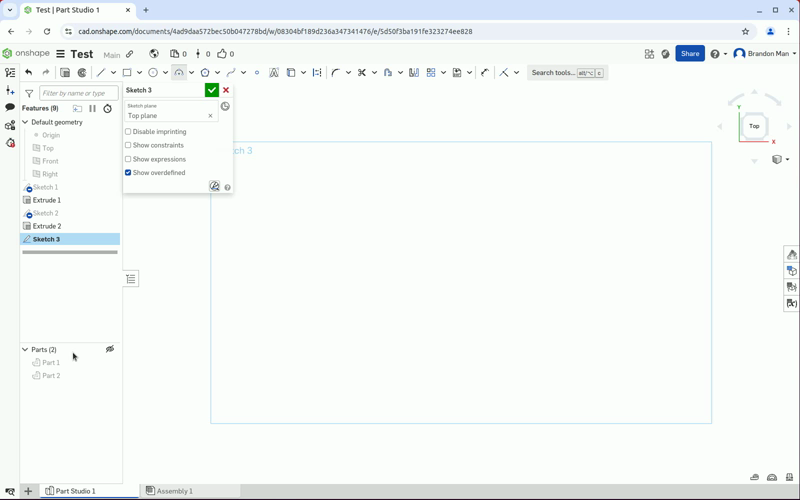
key_down(shift)
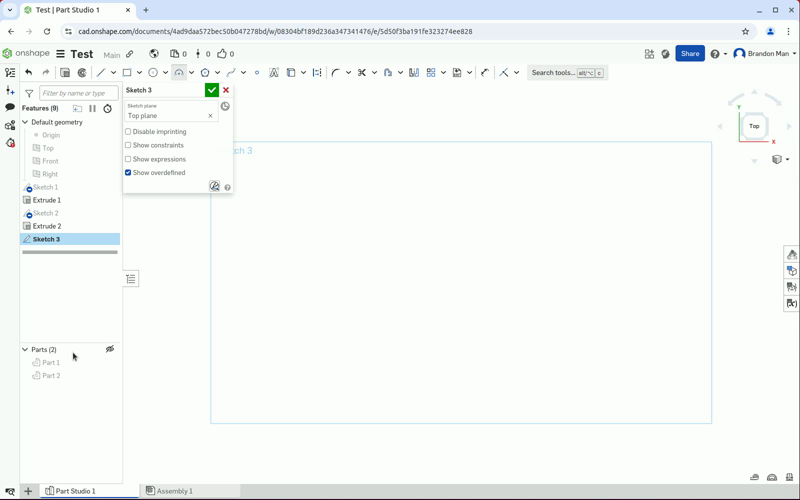
mouse_move(427, 250)
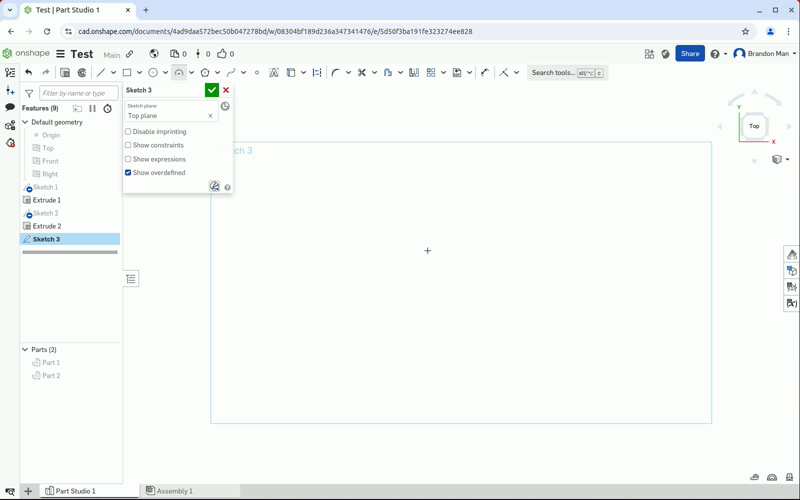
click(427, 250)
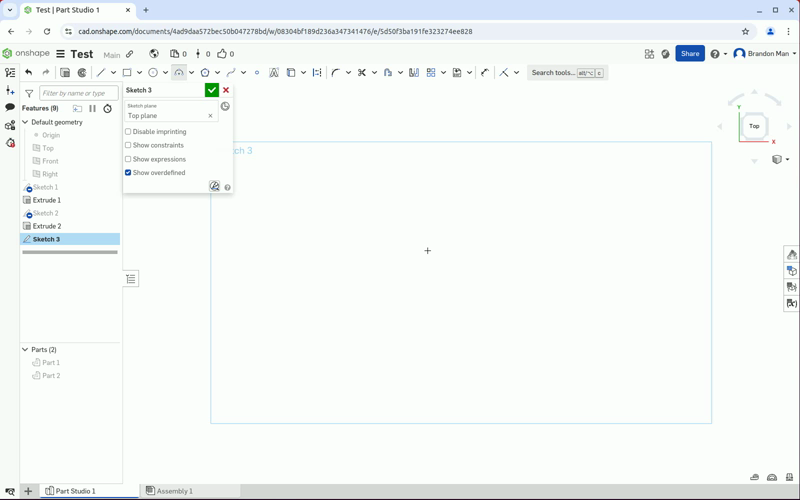
key_up(shift)
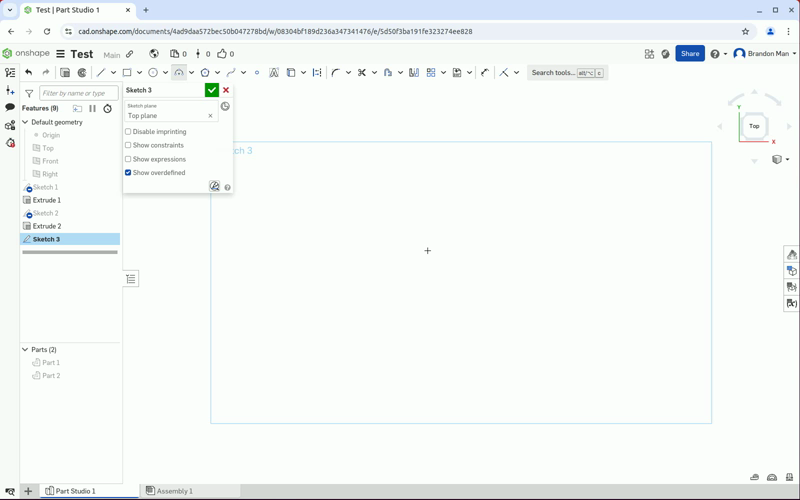
key_down(shift)
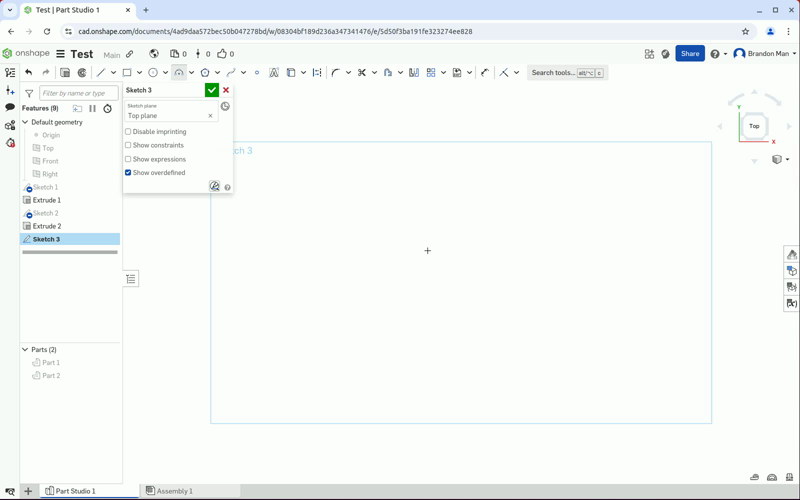
mouse_move(494, 250)
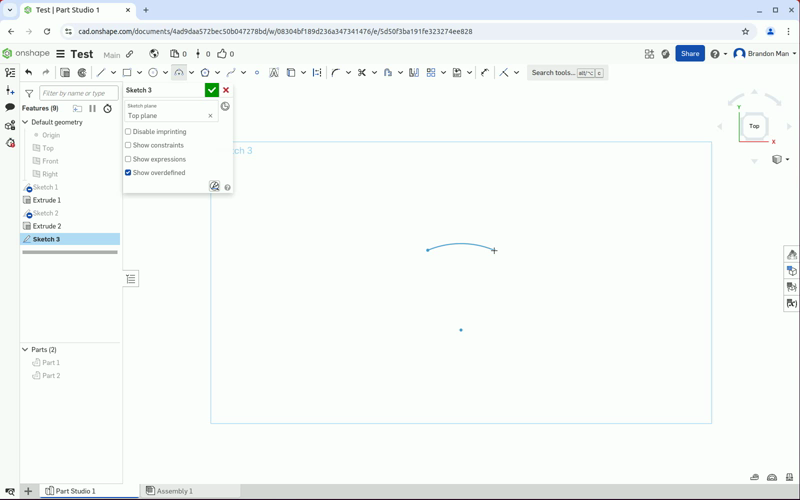
click(494, 250)
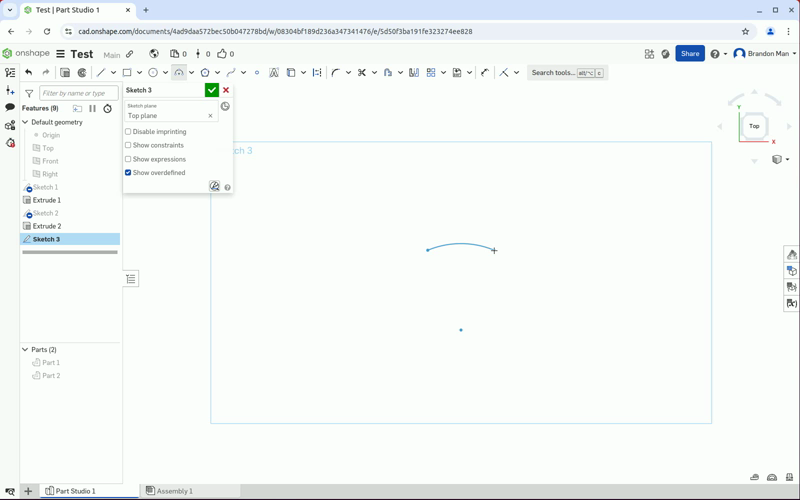
mouse_move(461, 236)
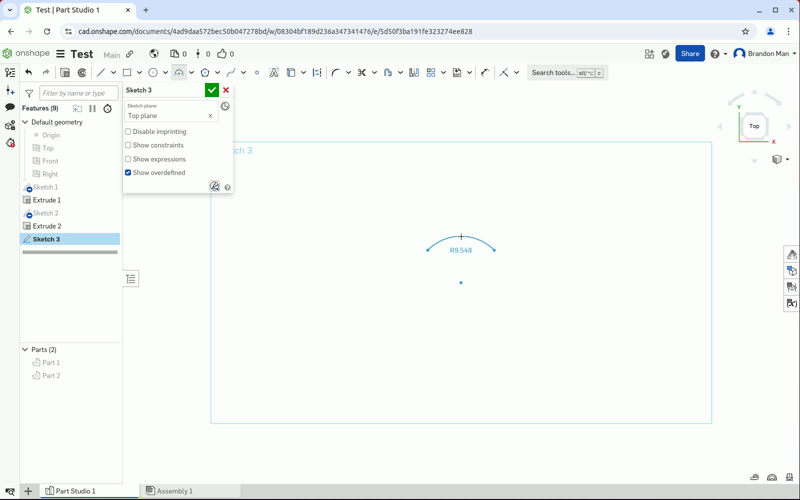
click(461, 236)
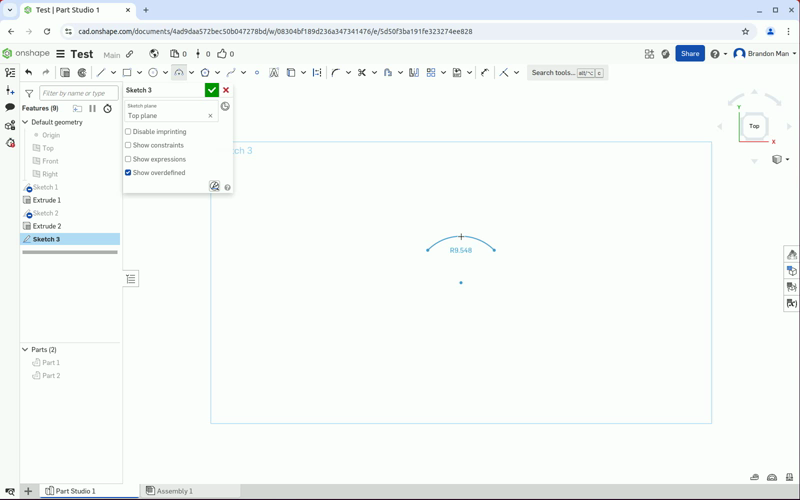
key_up(shift)
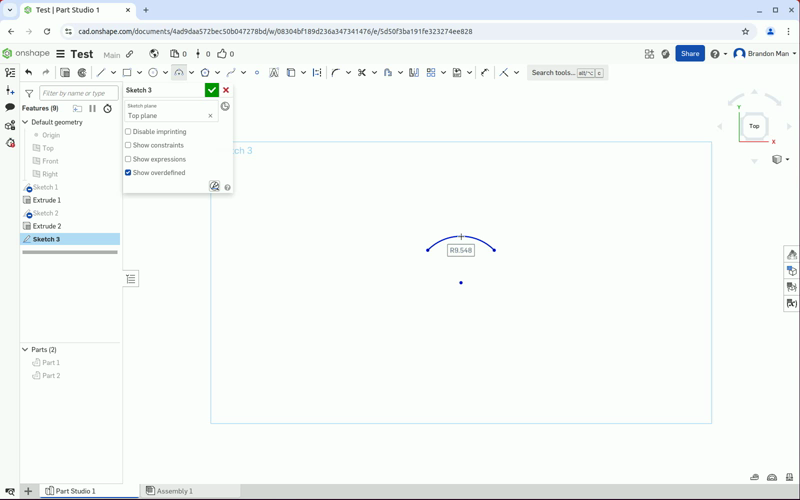
mouse_move(494, 250)
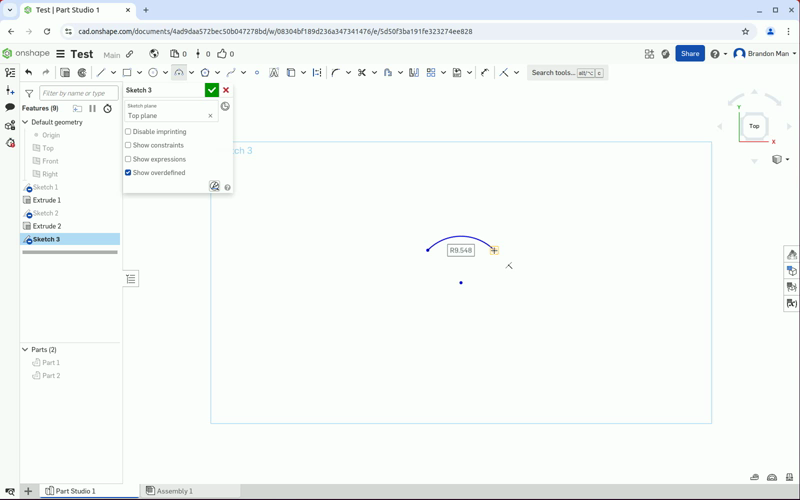
click(494, 250)
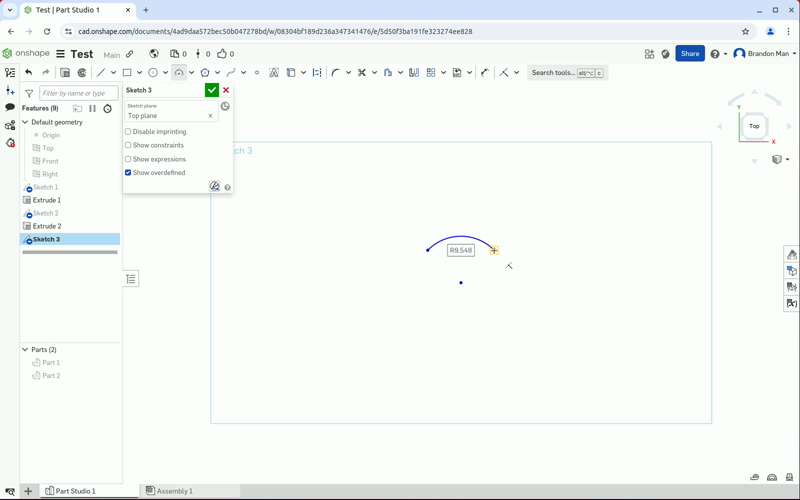
key_down(shift)
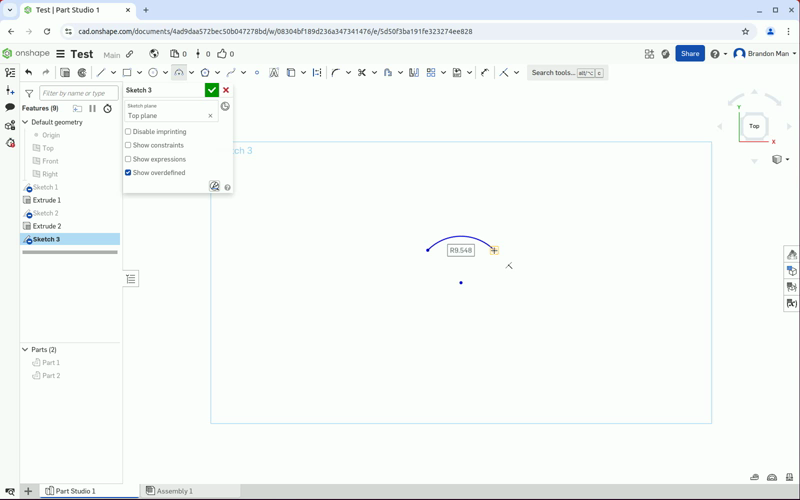
mouse_move(480, 217)
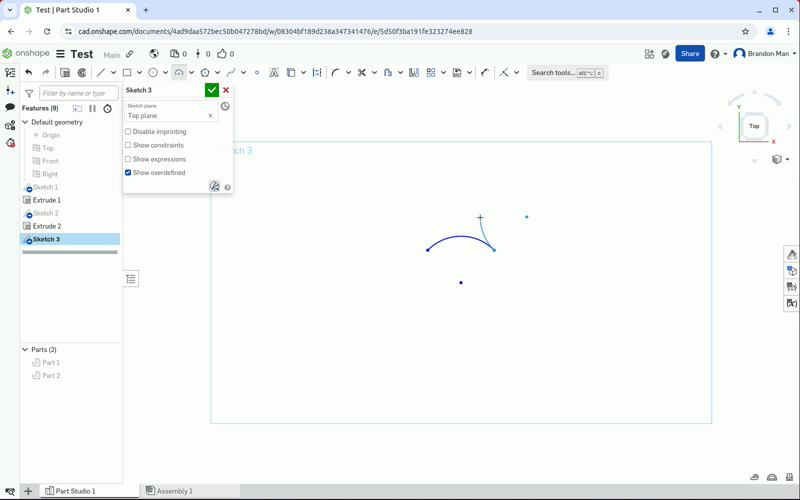
click(480, 217)
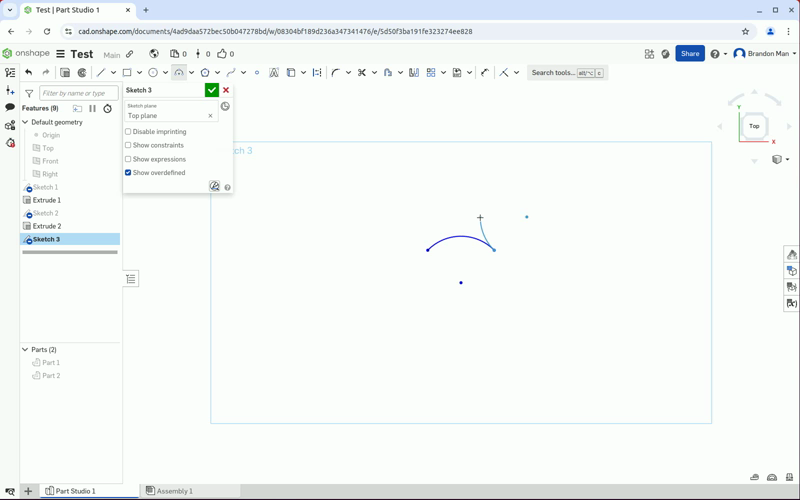
mouse_move(483, 235)
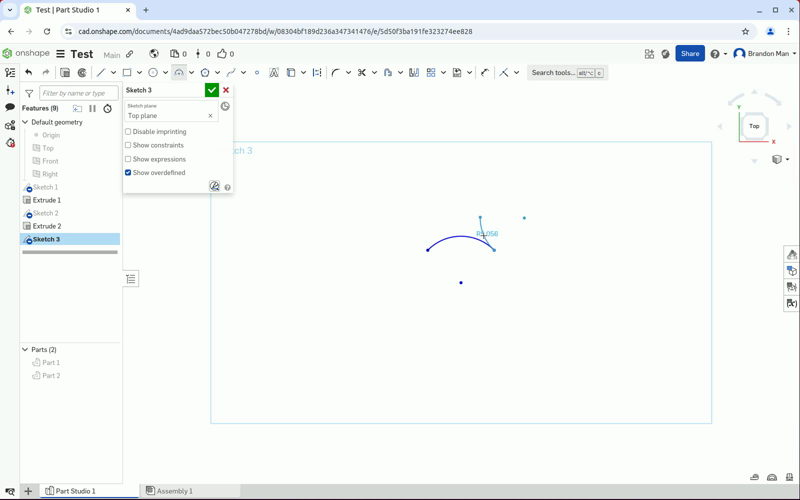
click(483, 235)
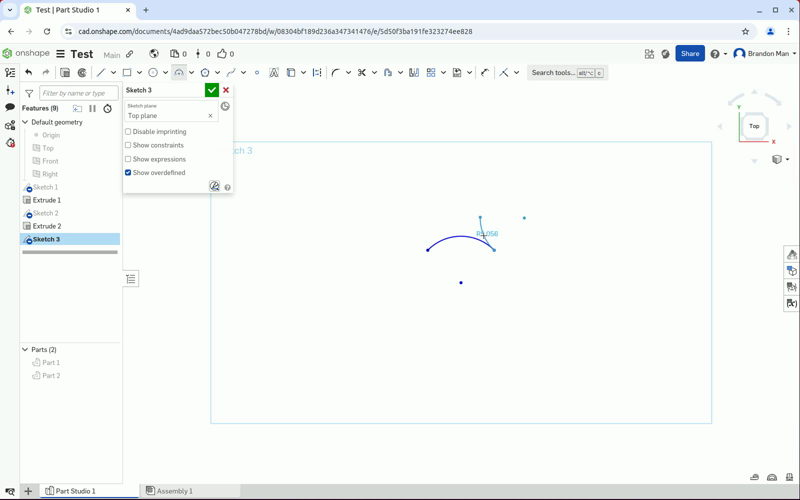
key_up(shift)
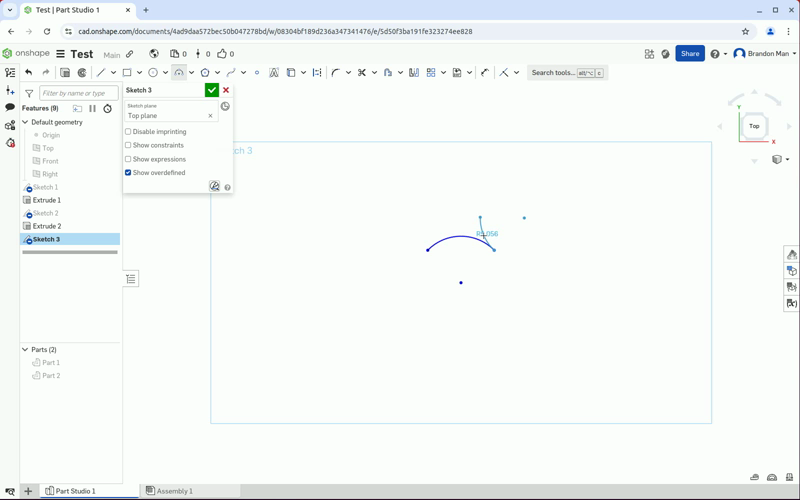
key(esc)
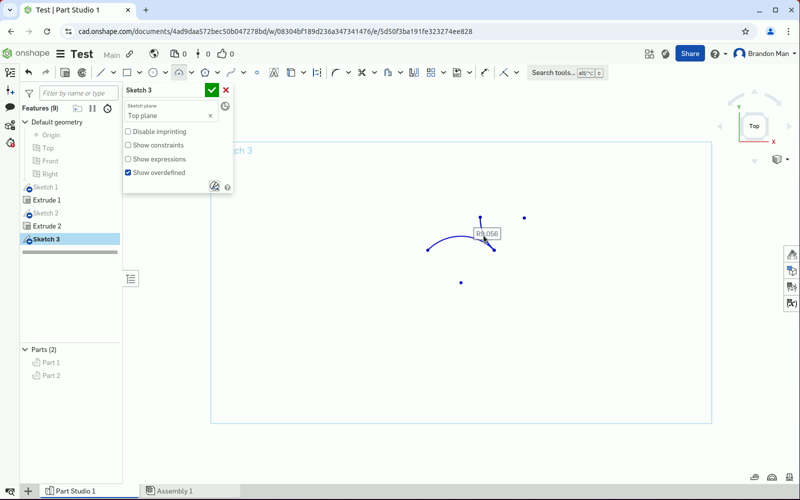
key(l)
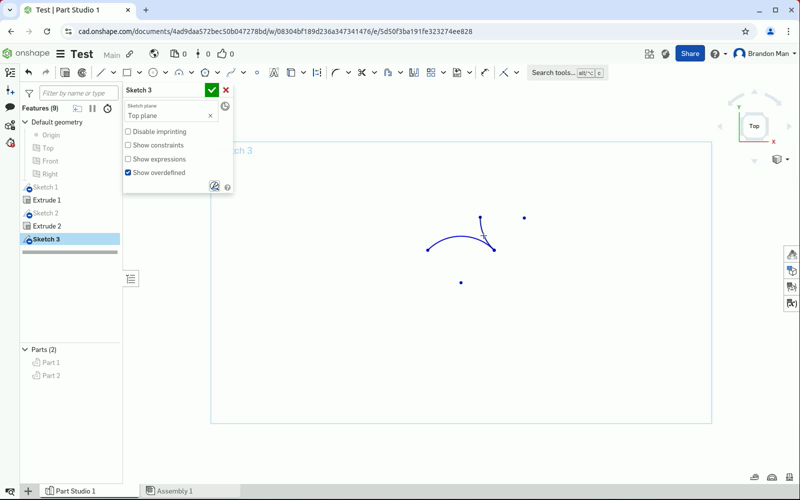
mouse_move(480, 217)
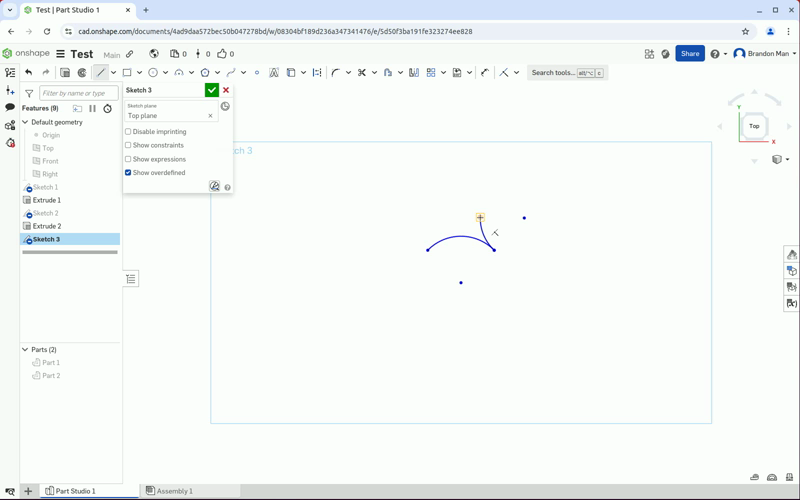
click(480, 217)
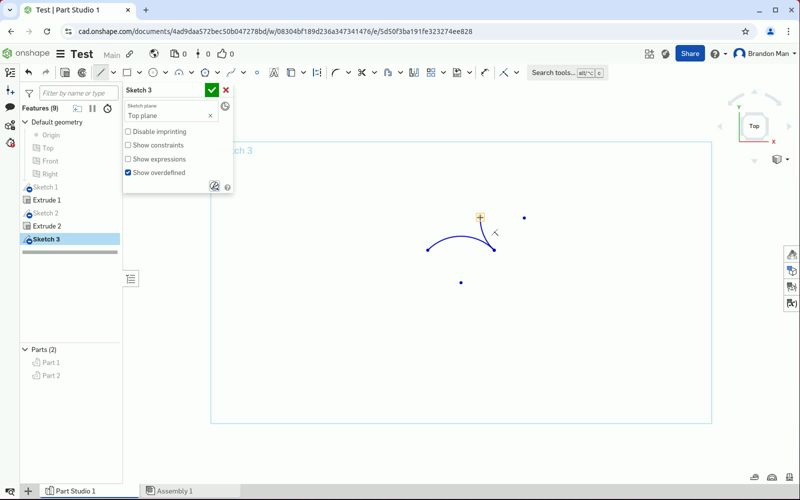
key_down(shift)
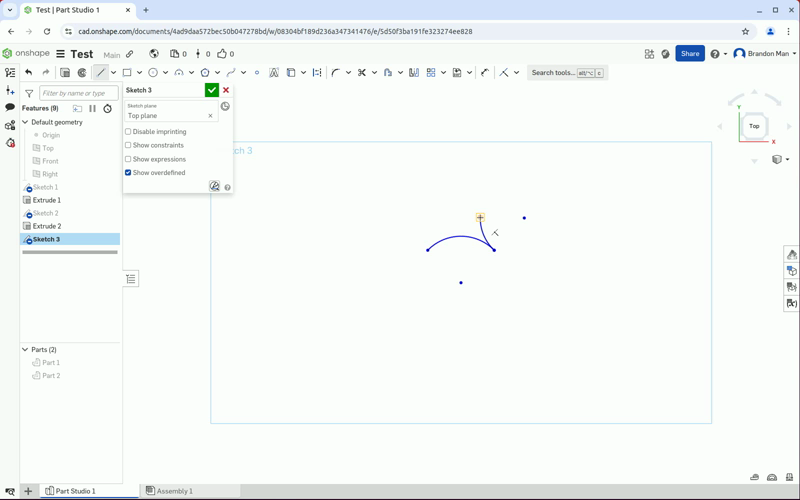
mouse_move(510, 217)
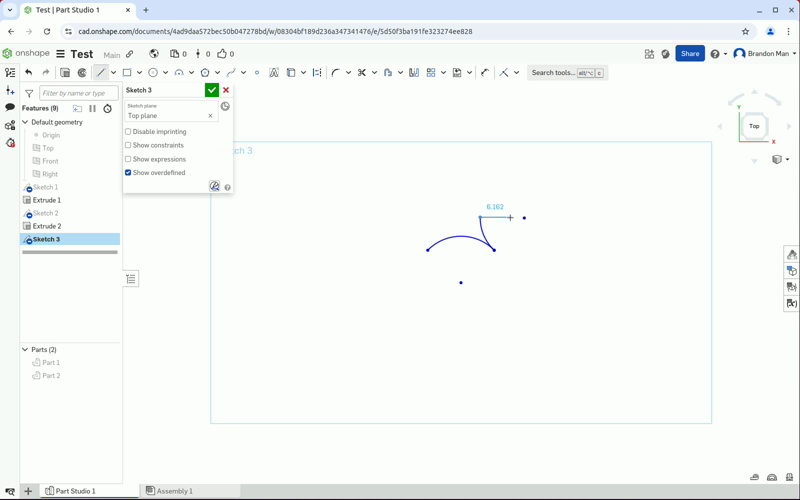
mouse_move(441, 217)
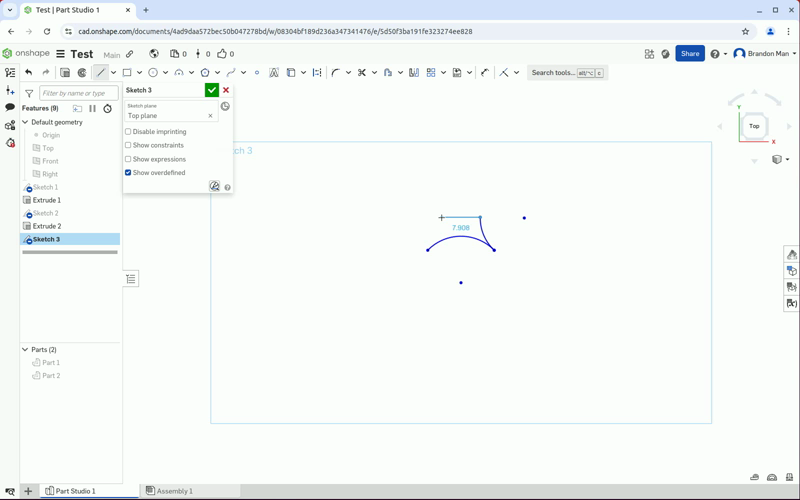
click(441, 217)
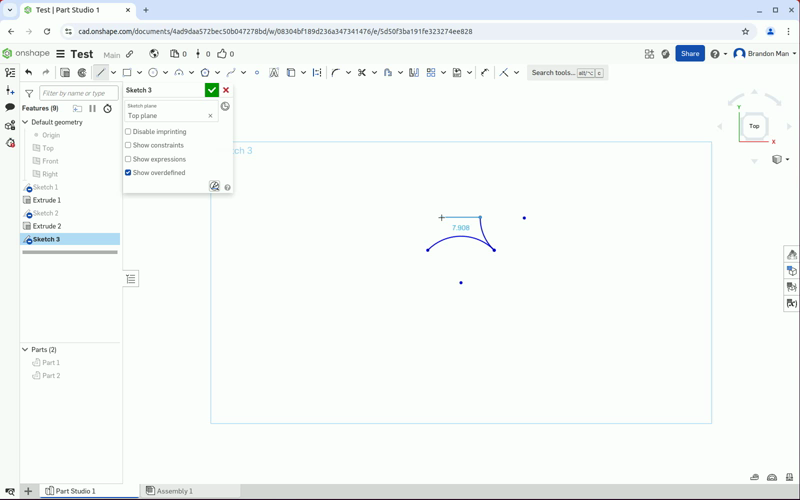
key_up(shift)
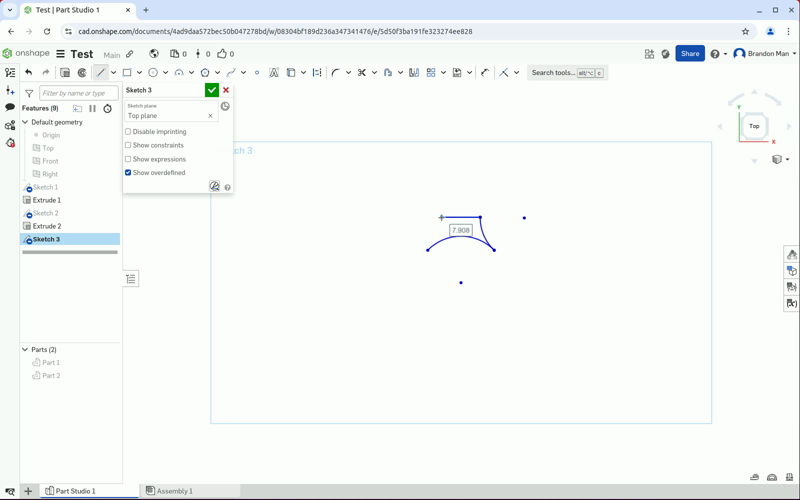
key(esc)
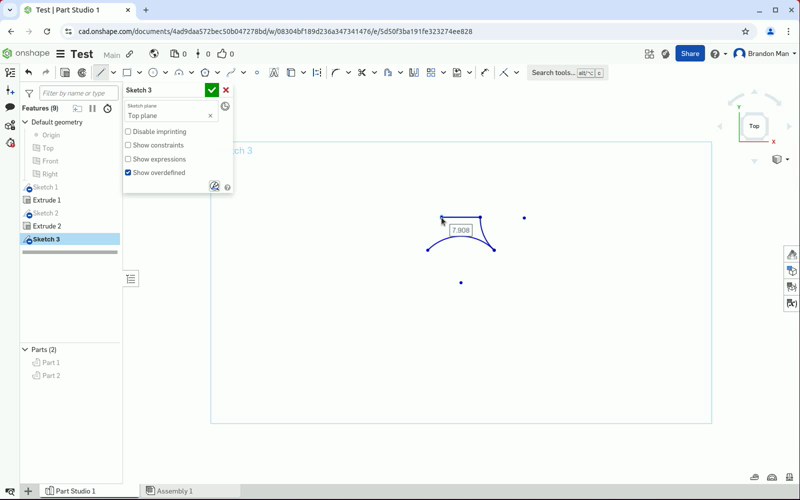
key(a)
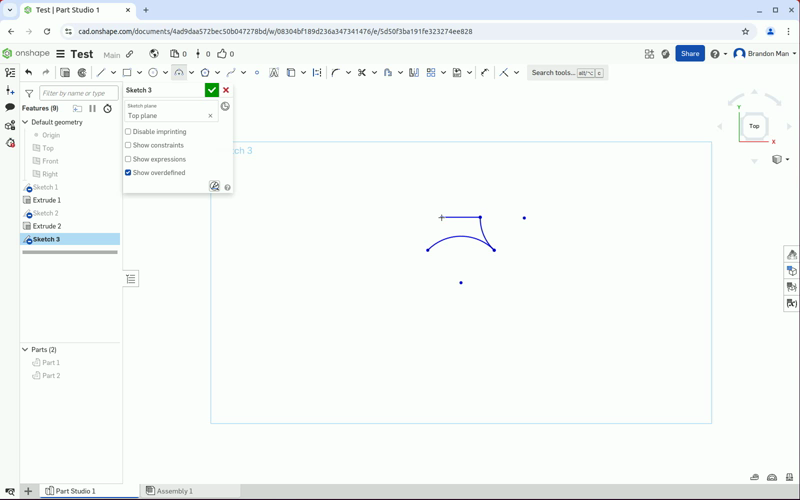
mouse_move(441, 217)
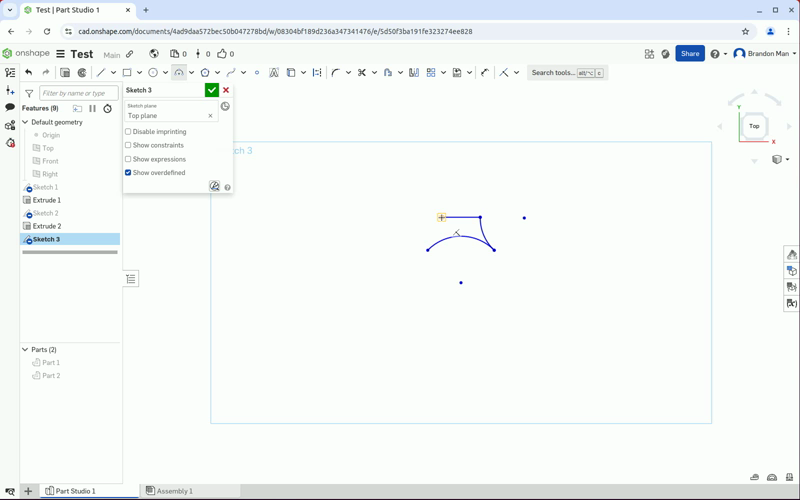
click(441, 217)
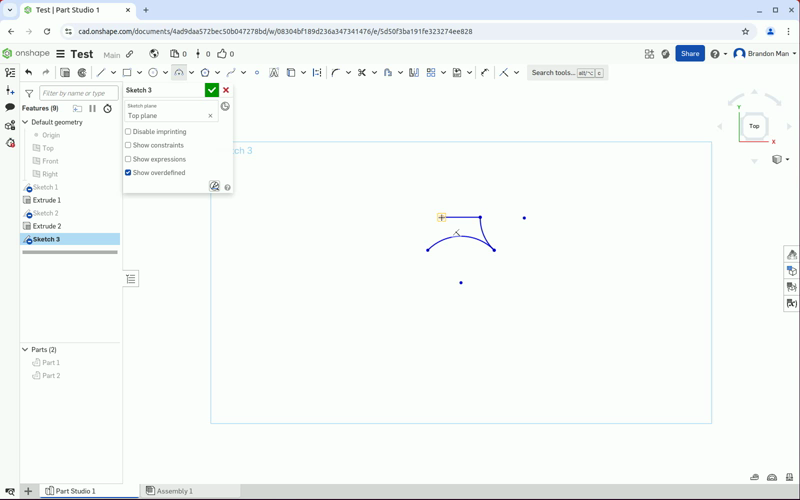
mouse_move(427, 250)
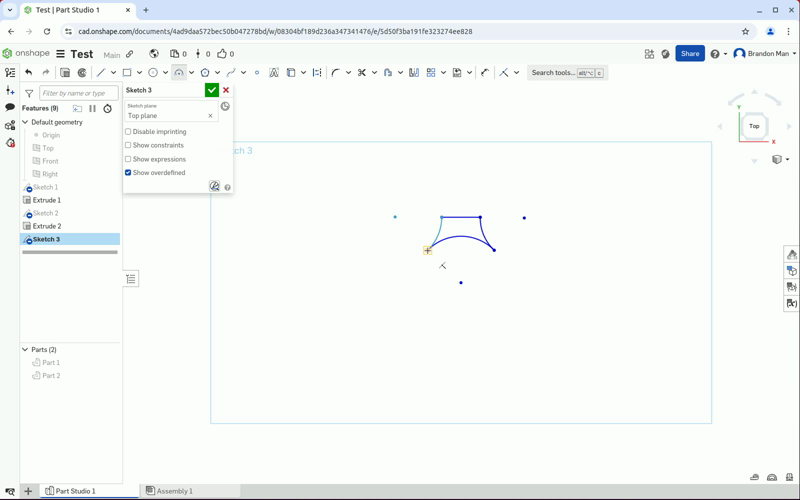
click(427, 250)
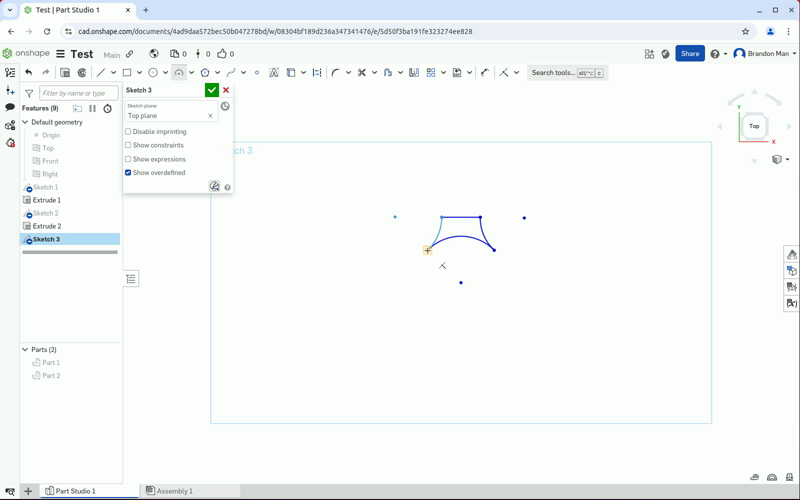
key_down(shift)
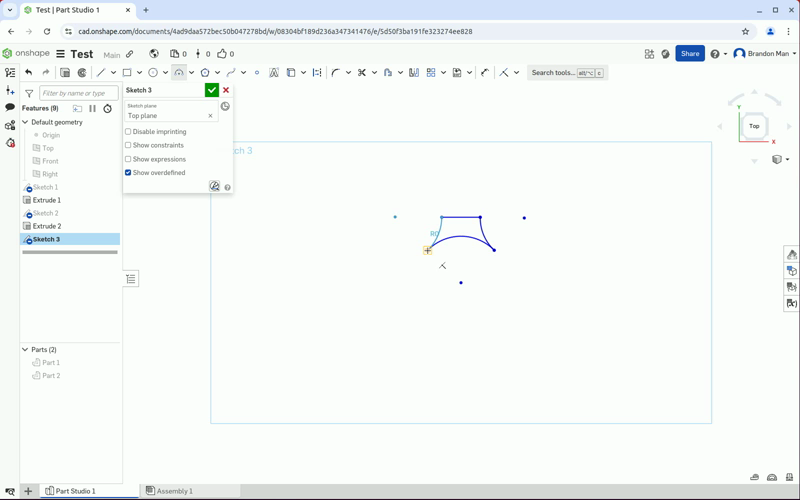
mouse_move(438, 235)
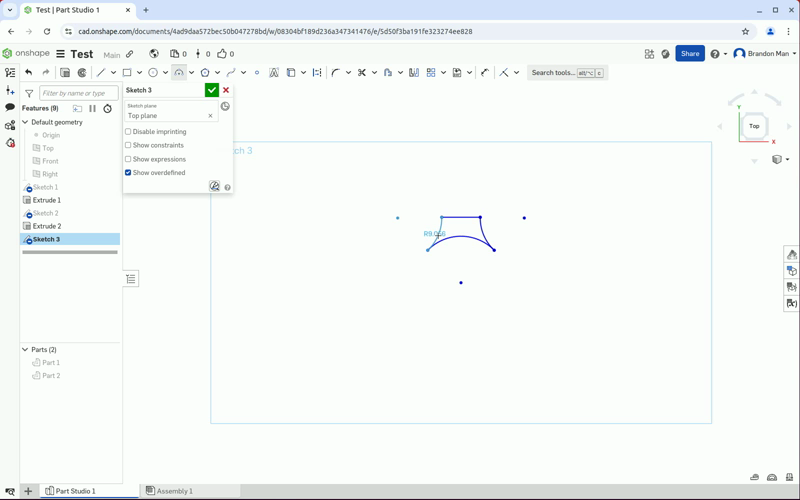
click(438, 235)
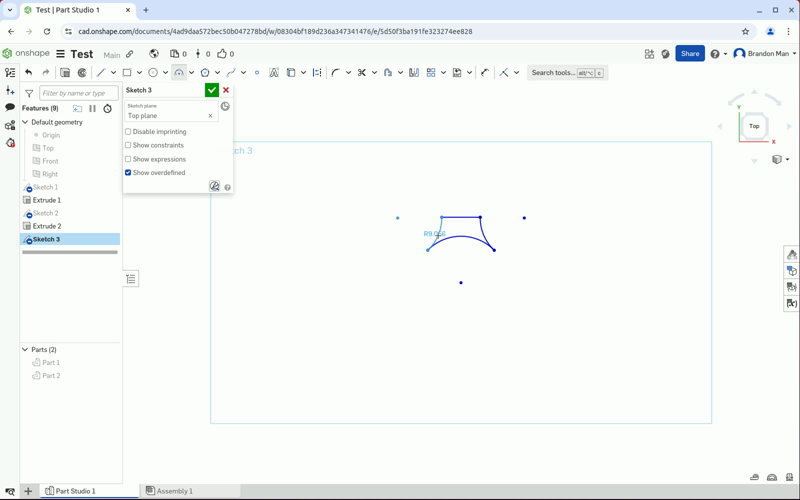
key_up(shift)
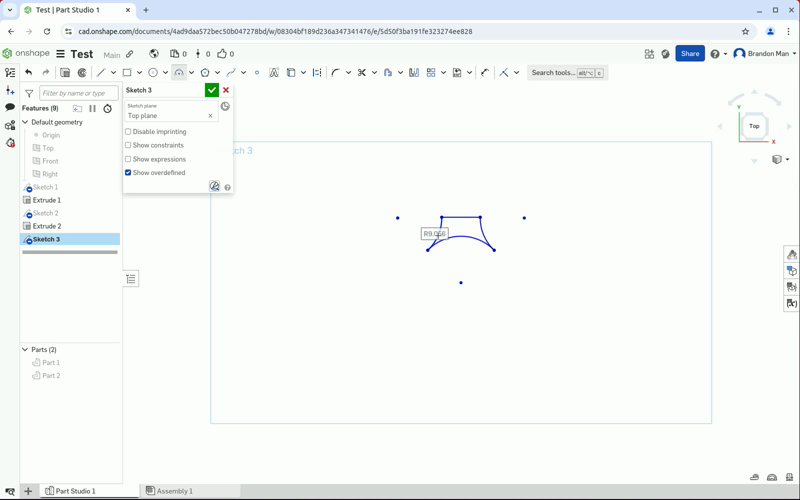
key(esc)
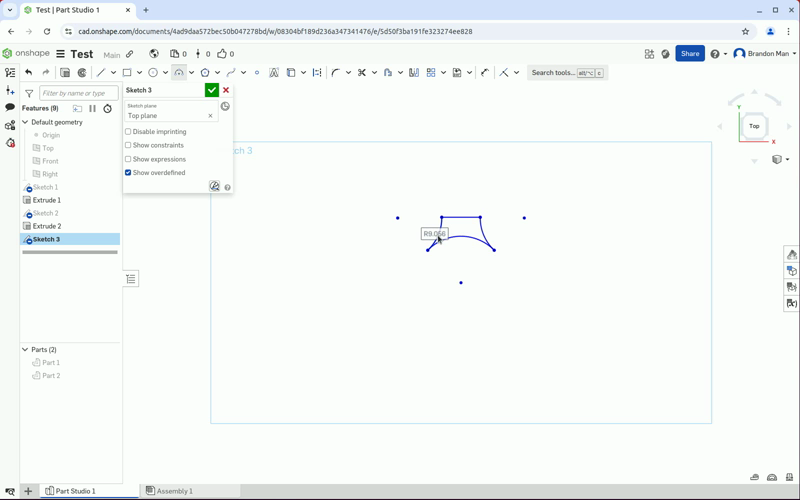
mouse_move(452, 223)
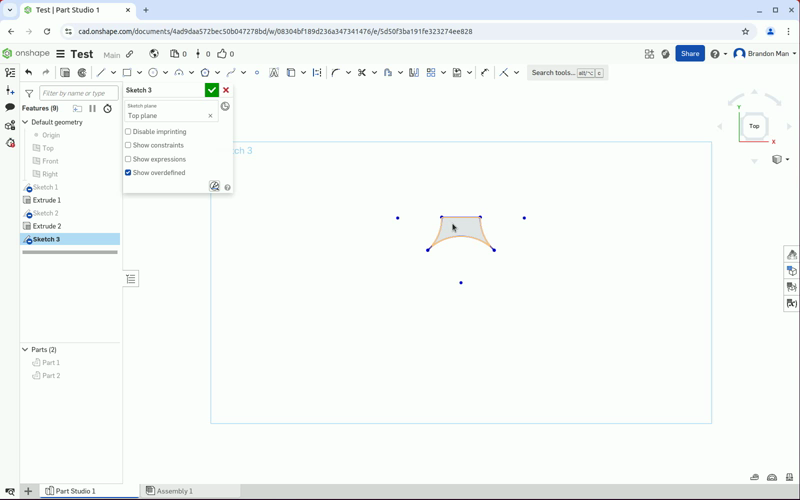
scroll(6)
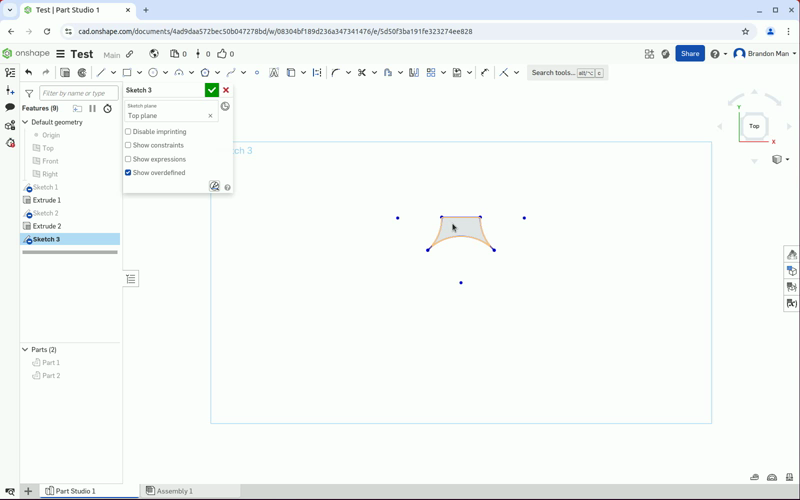
scroll(6)
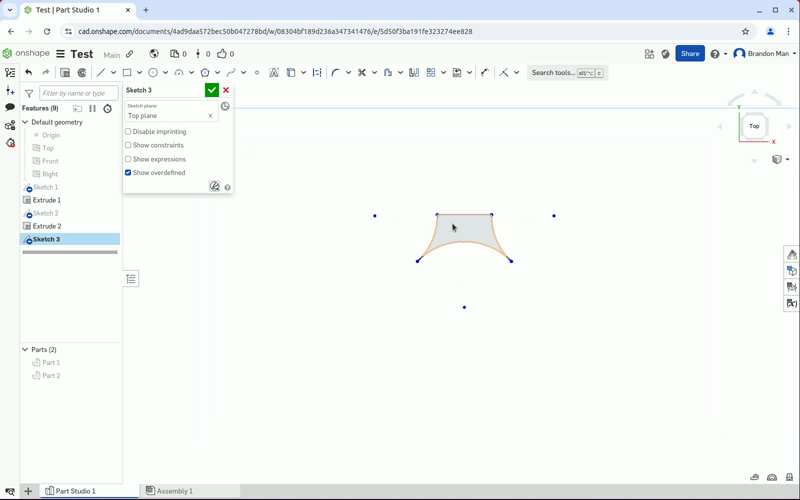
scroll(6)
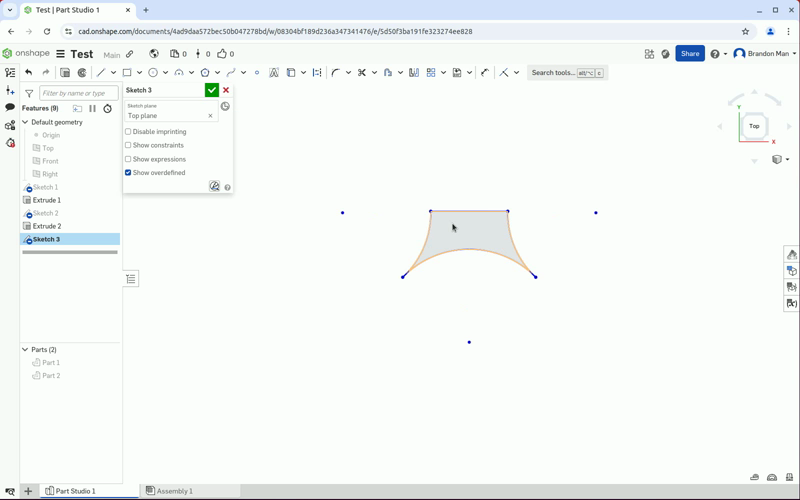
scroll(6)
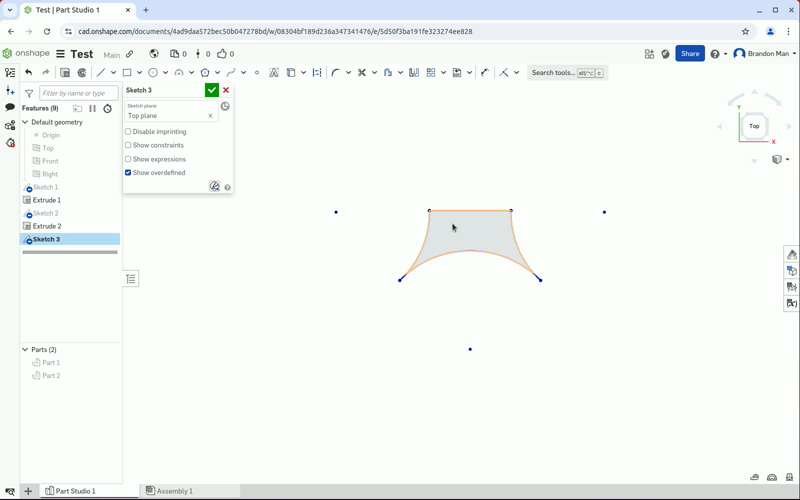
scroll(6)
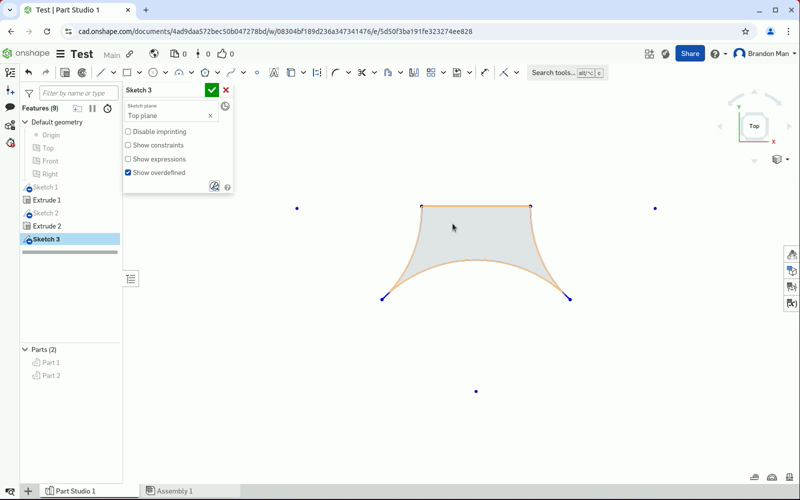
scroll(6)
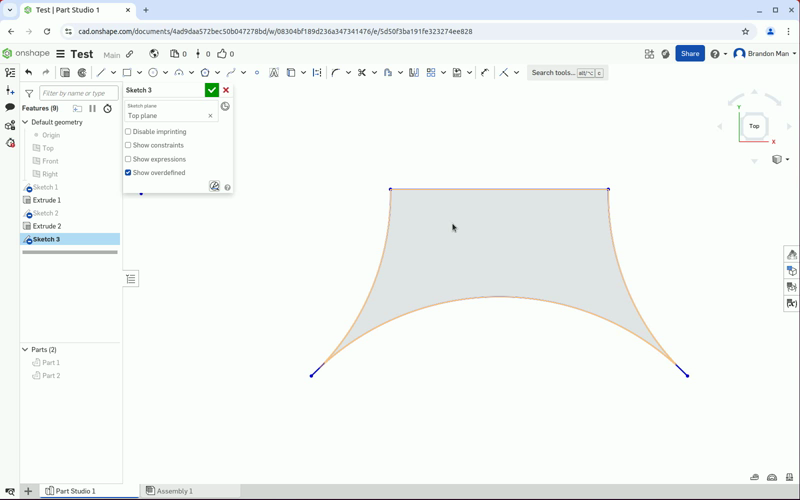
scroll(6)
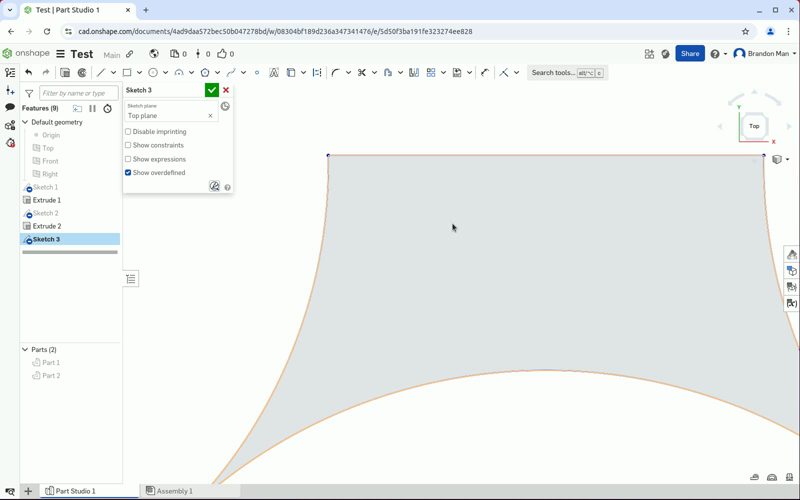
click(452, 223)
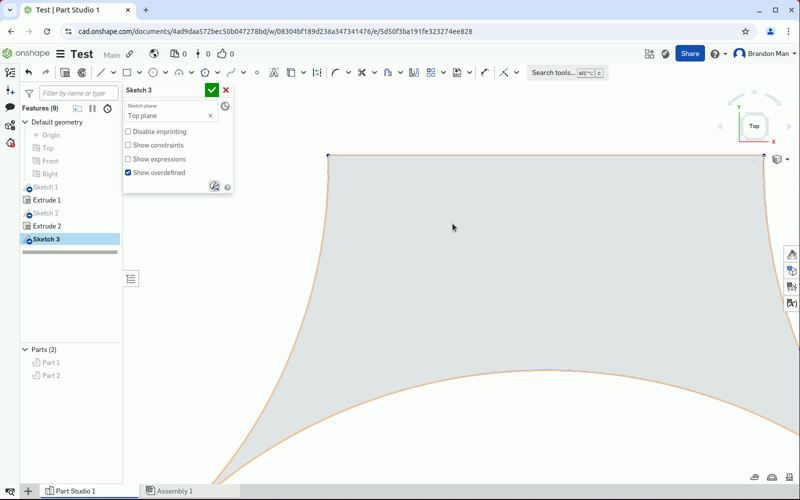
scroll(-6)
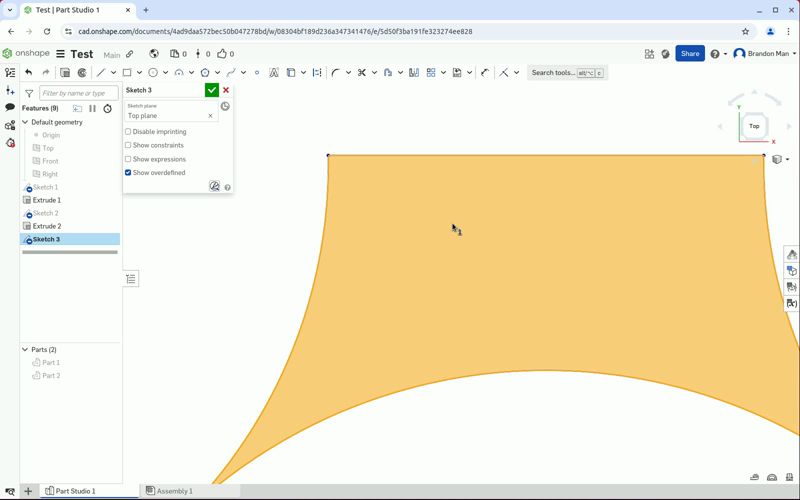
scroll(-6)
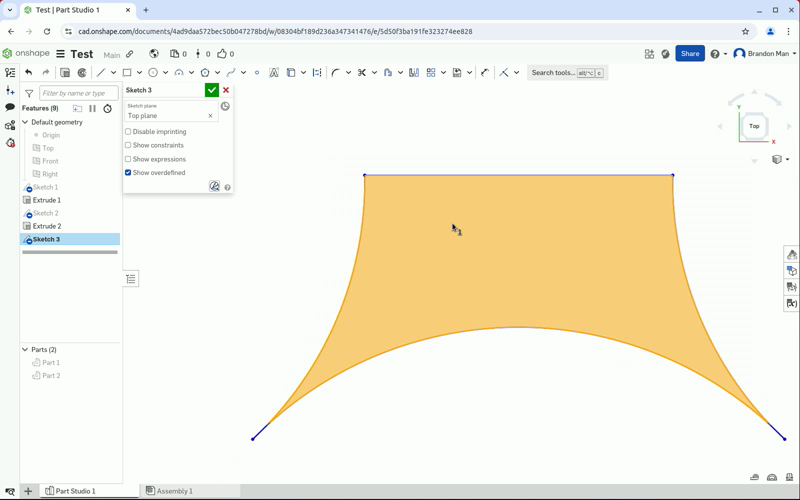
scroll(-6)
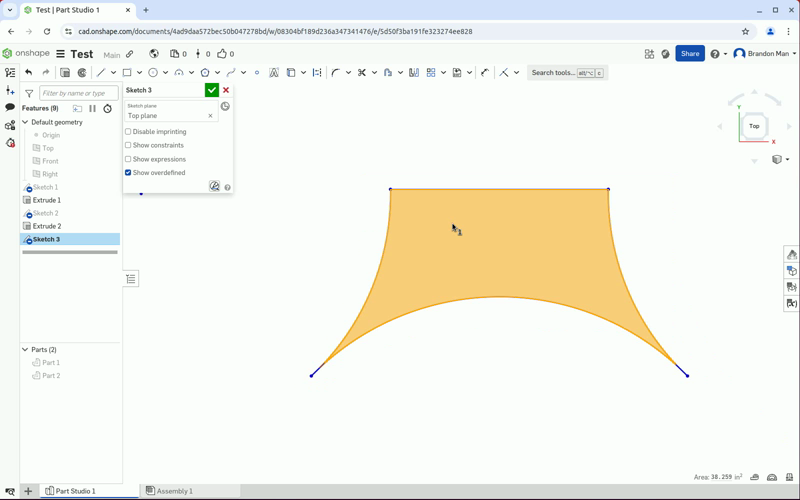
scroll(-6)
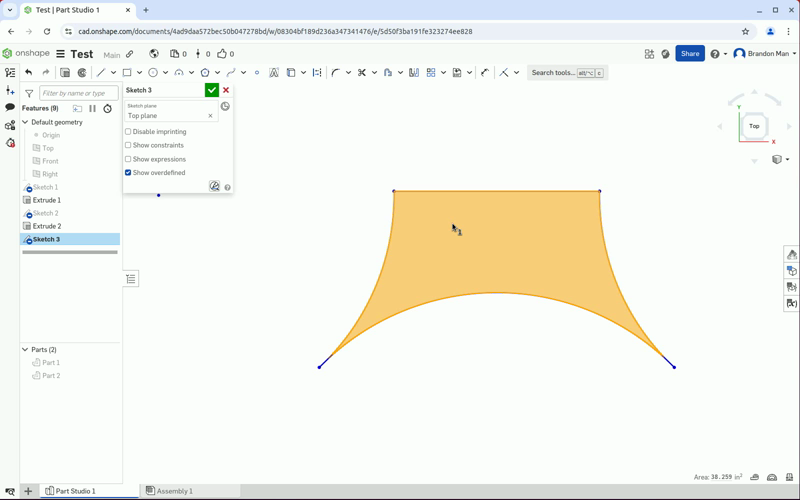
scroll(-6)
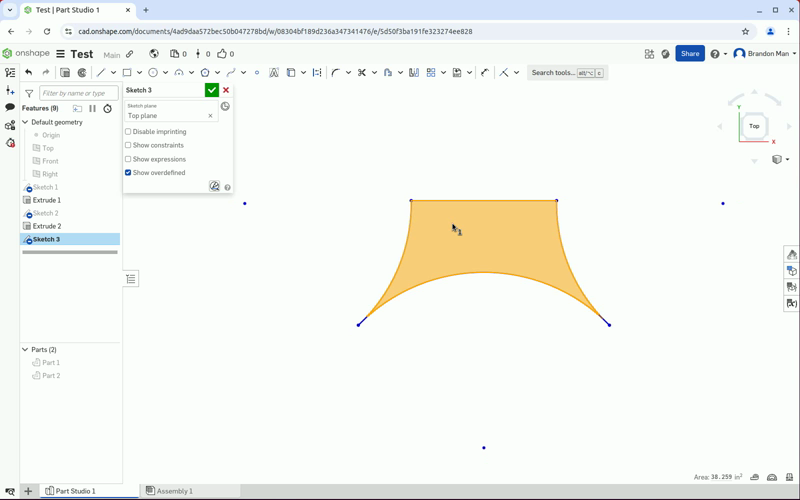
scroll(-6)
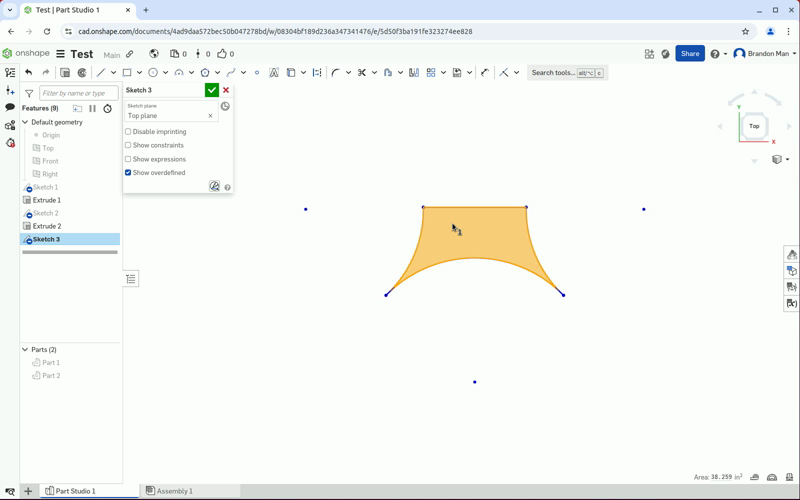
scroll(-6)
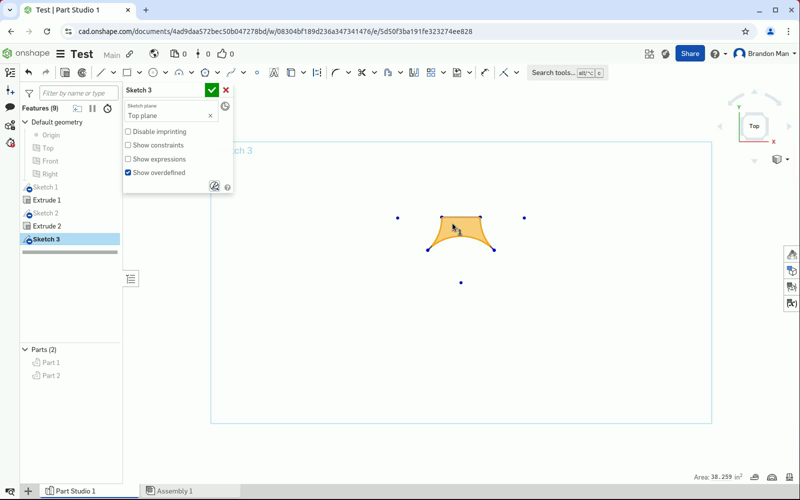
mouse_move(73, 352)
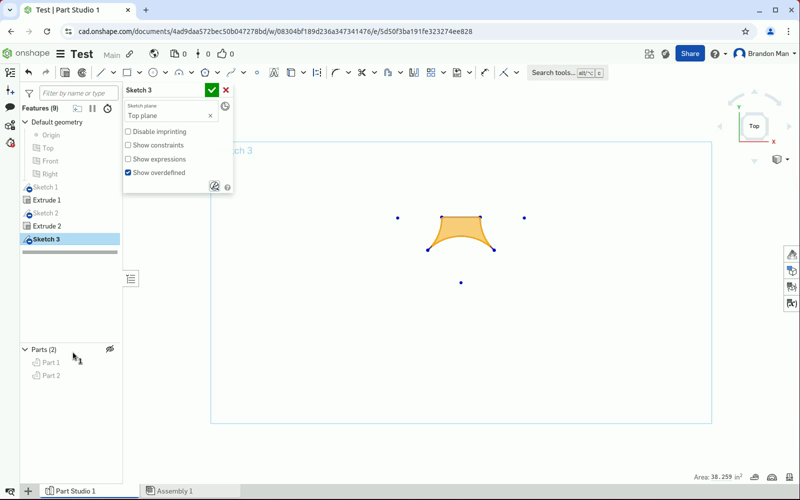
key(shift+y)
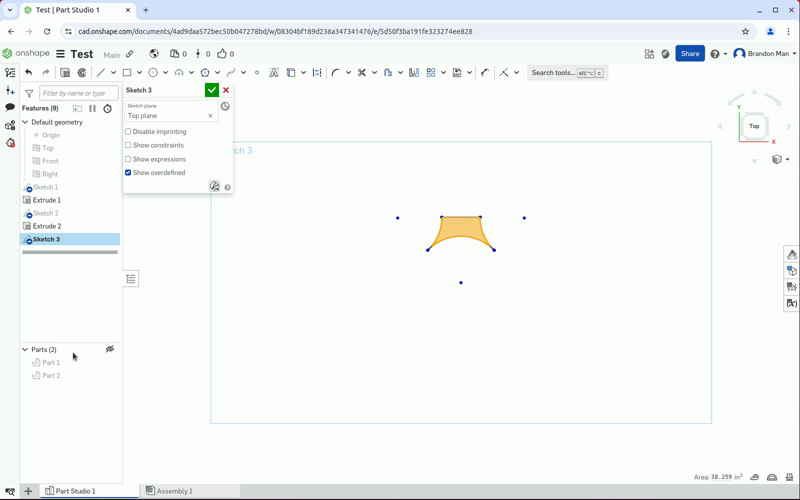
key(shift+e)
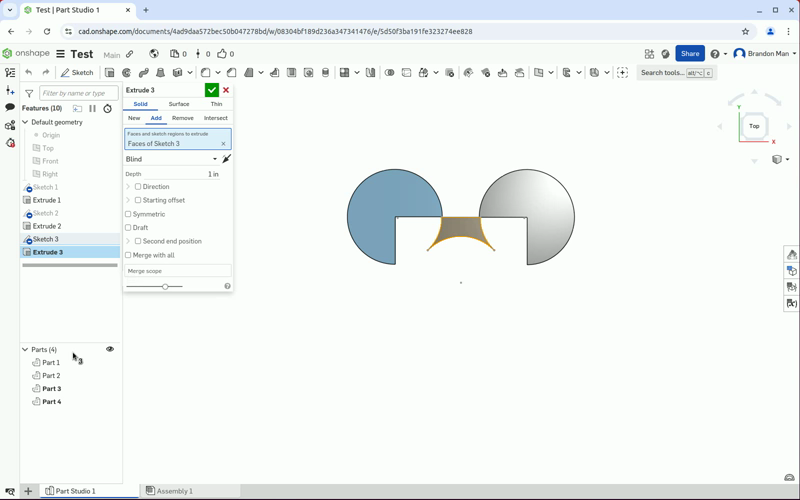
mouse_move(143, 106)
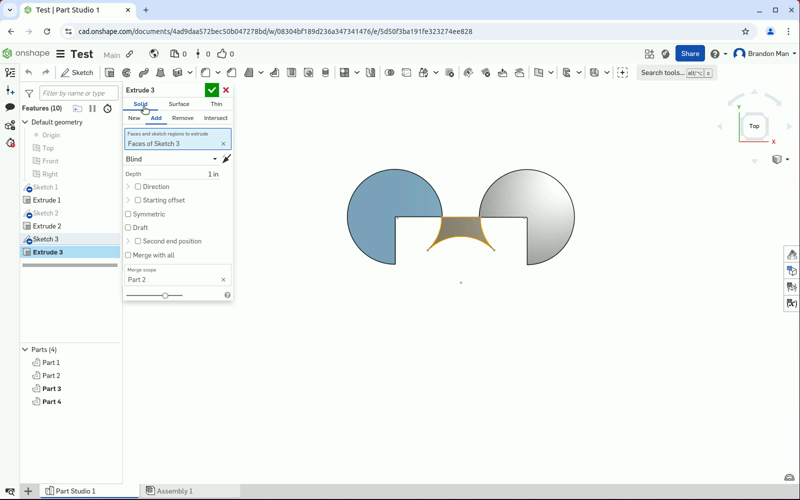
click(143, 106)
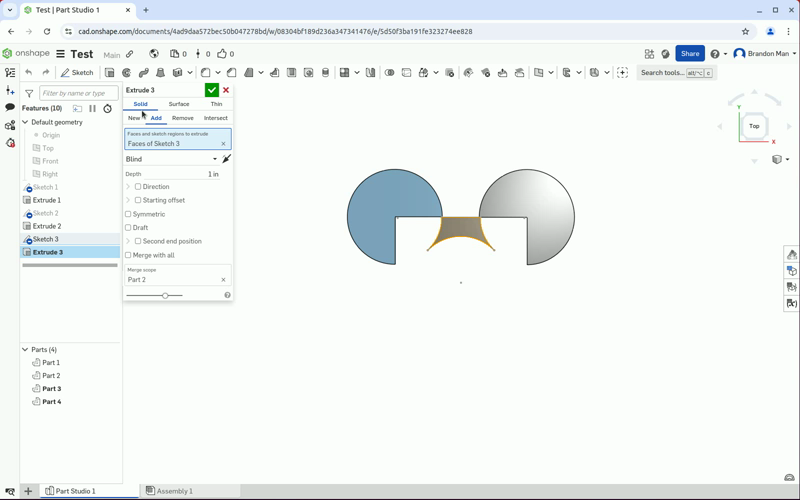
mouse_move(137, 120)
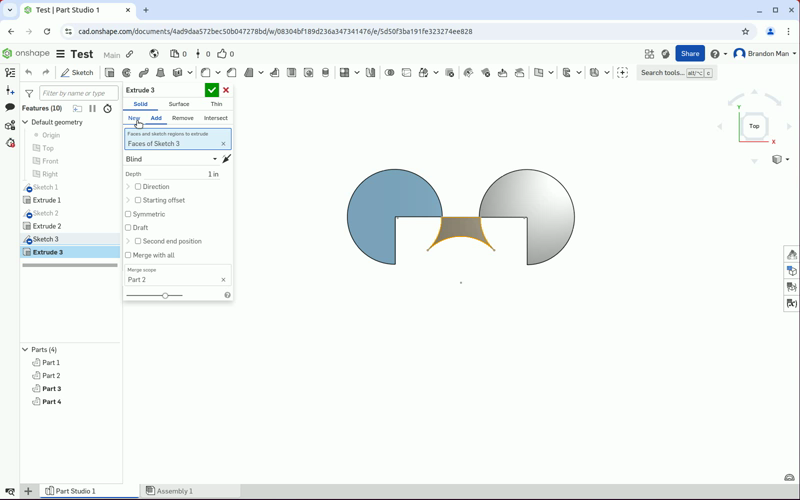
click(137, 120)
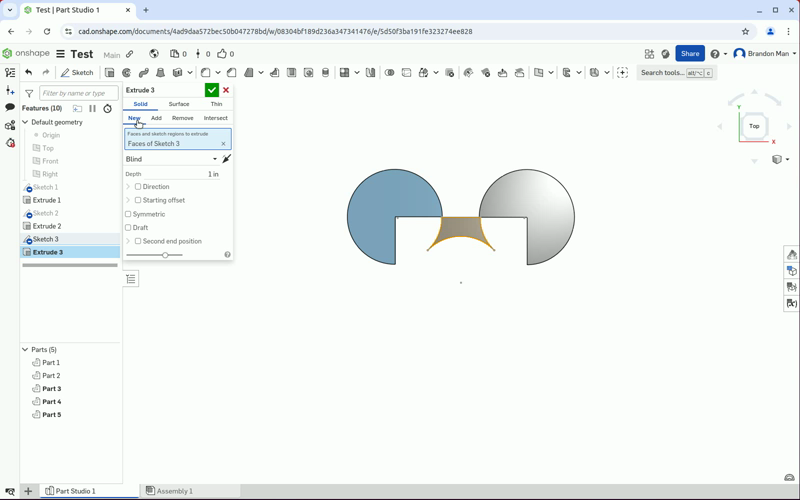
key(tab, 4)
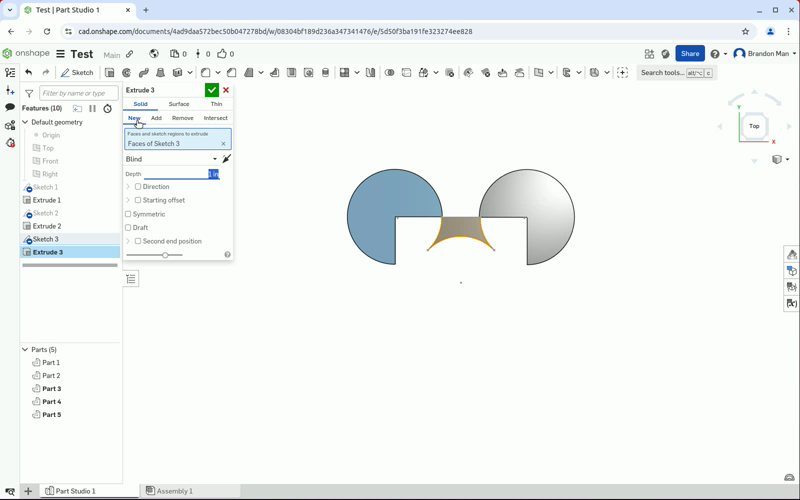
text(0.241)
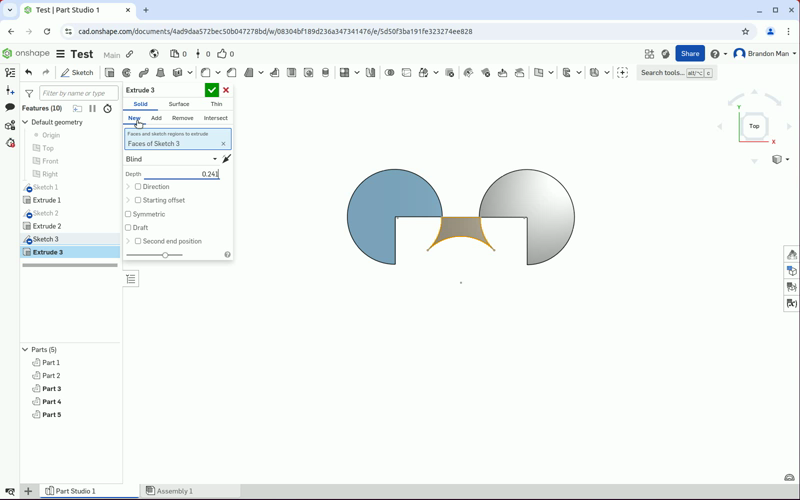
key(enter)
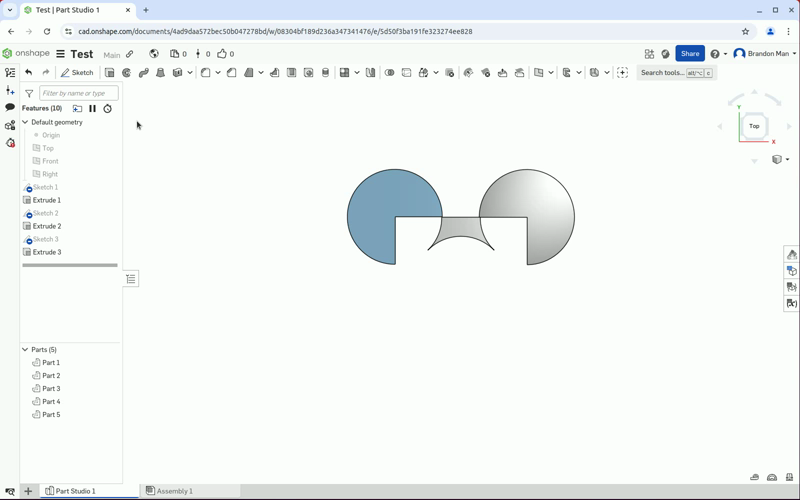
key(shift+h)
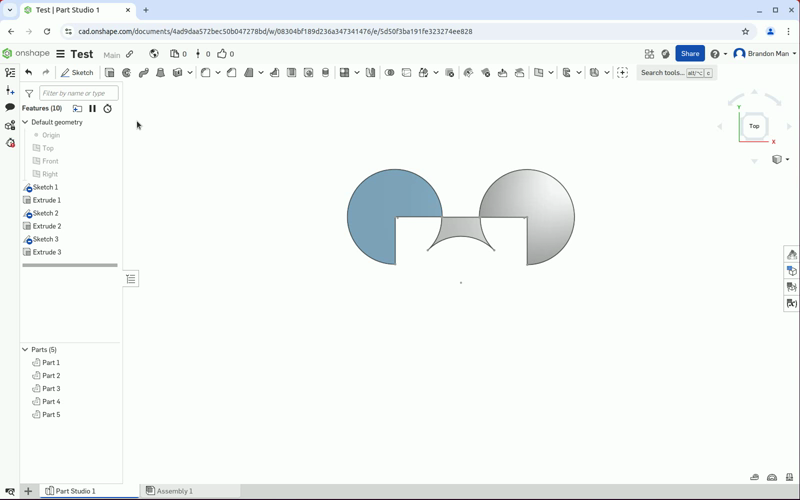
key(shift+h)
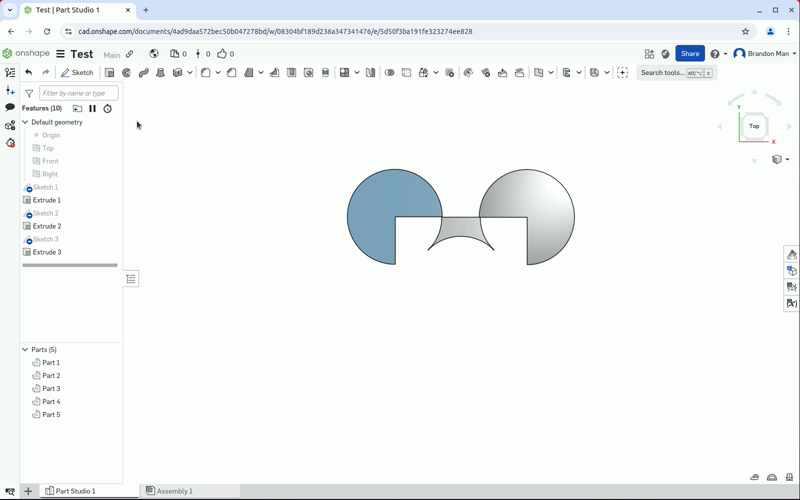
mouse_move(73, 189)
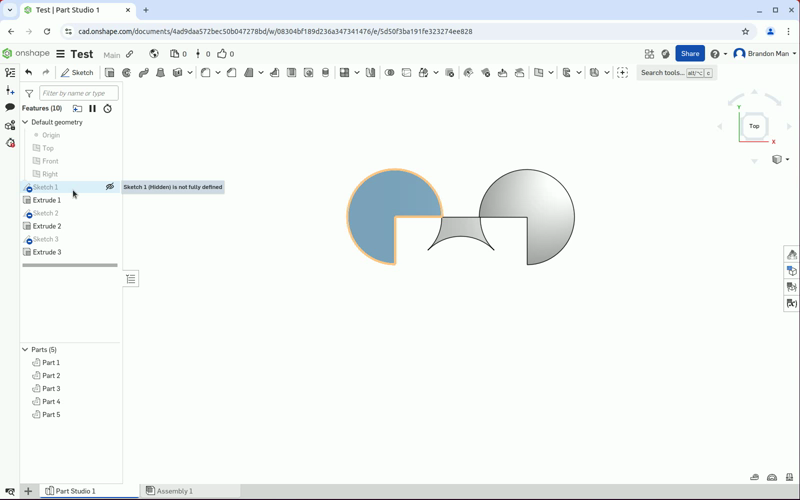
click(73, 189)
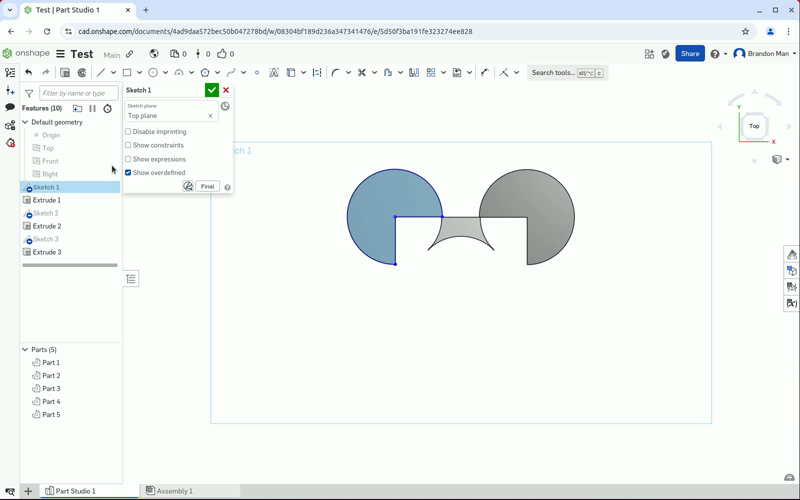
mouse_move(229, 92)
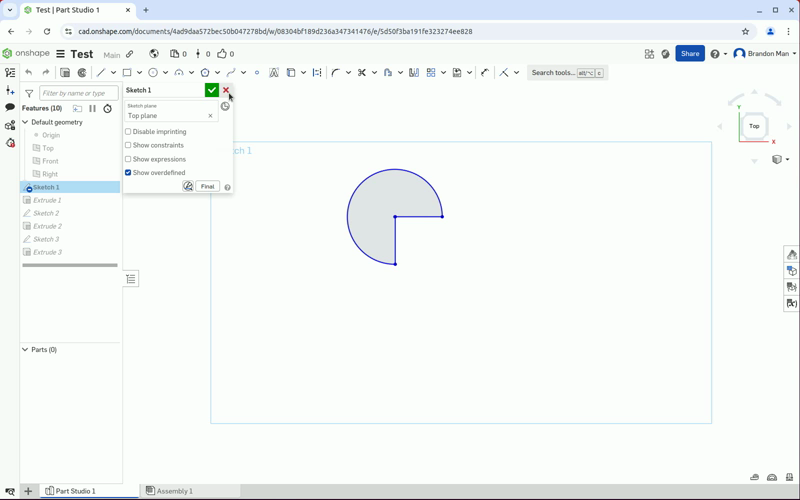
click(229, 92)
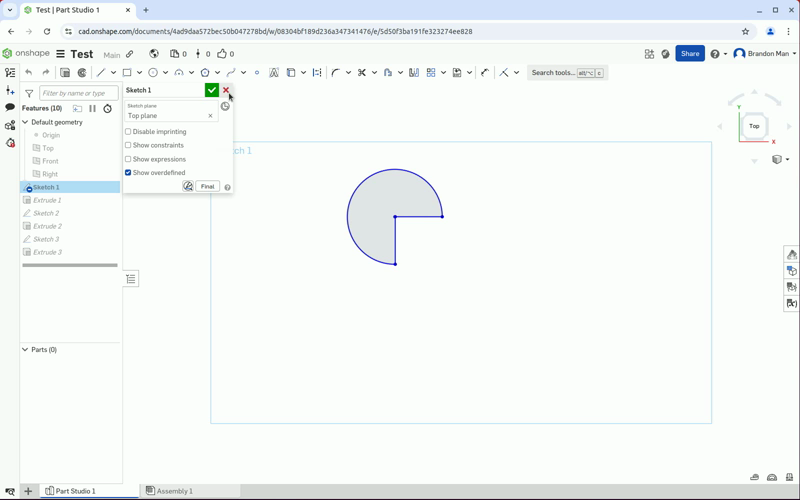
key(shift+s)
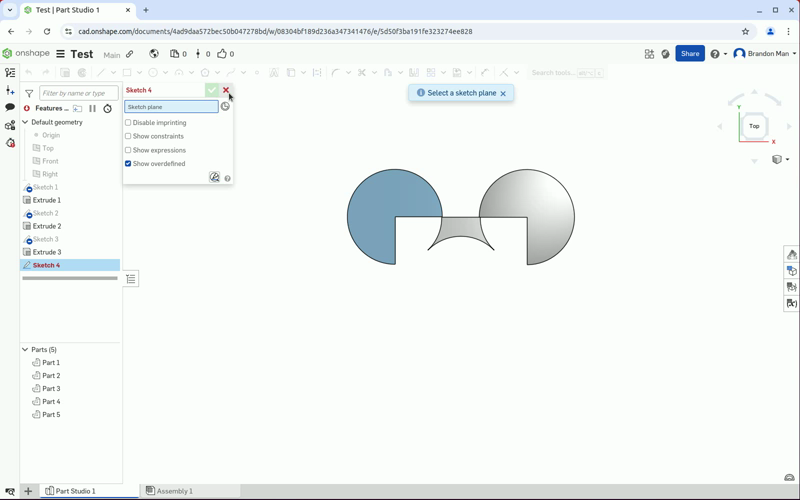
mouse_move(73, 150)
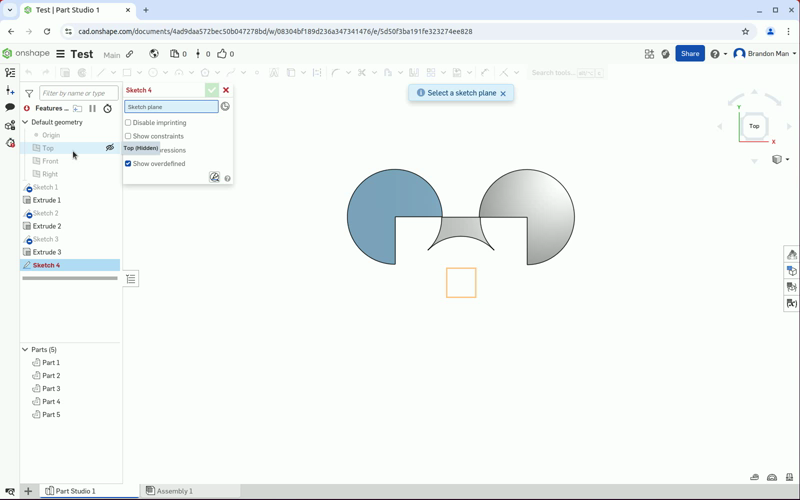
click(73, 150)
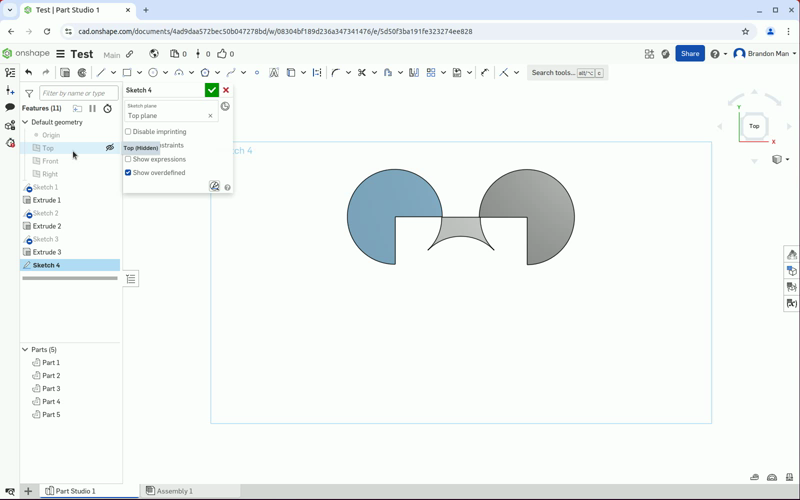
mouse_move(73, 352)
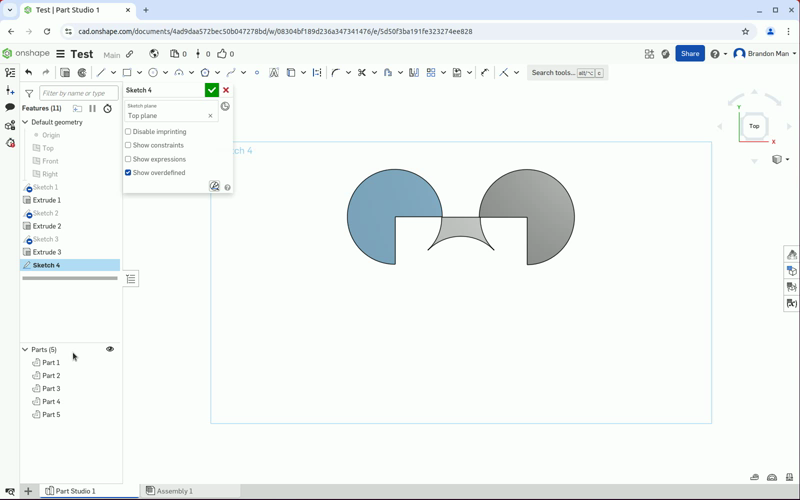
key(y)
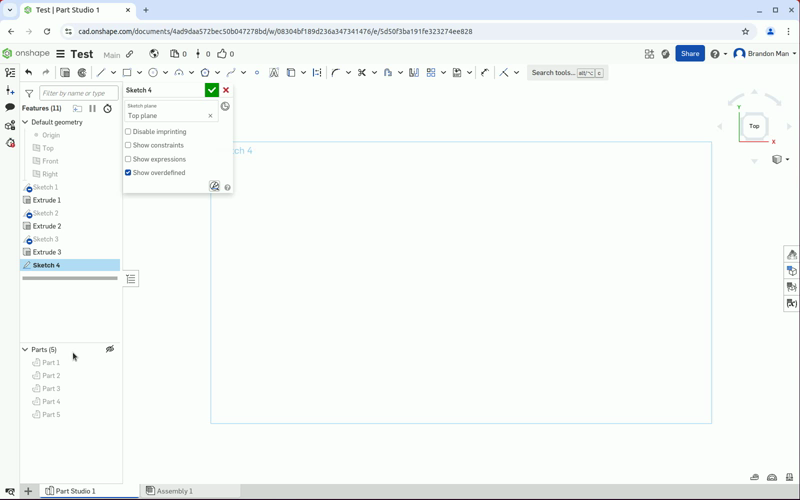
key(a)
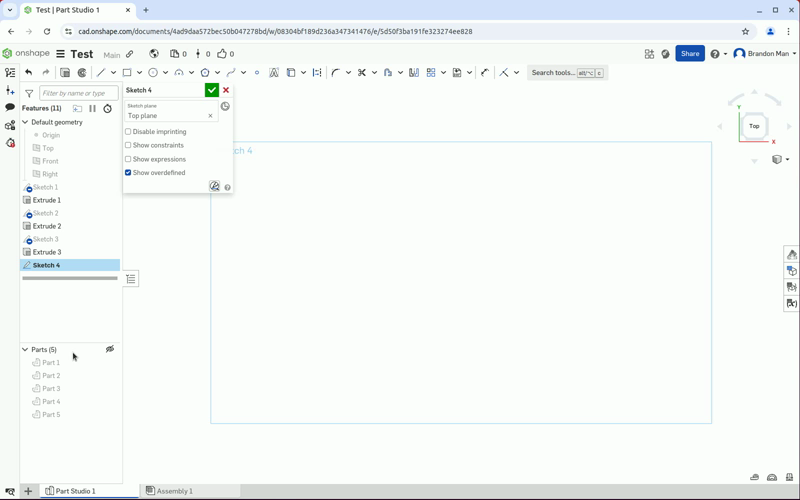
key_down(shift)
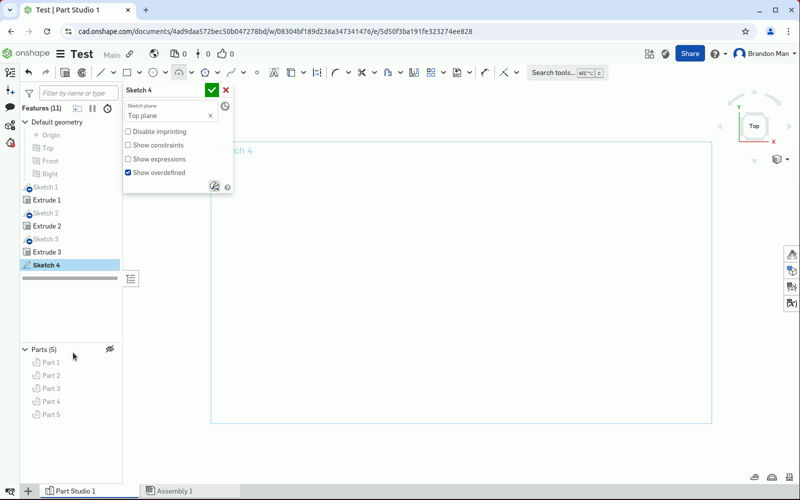
mouse_move(493, 315)
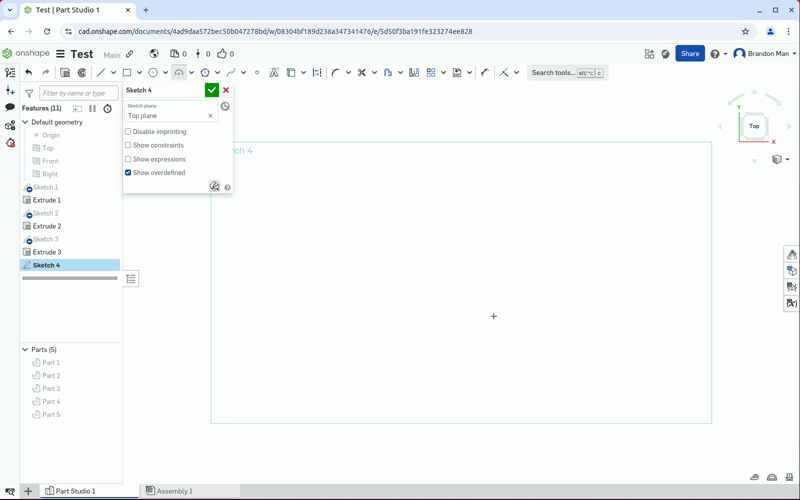
click(493, 315)
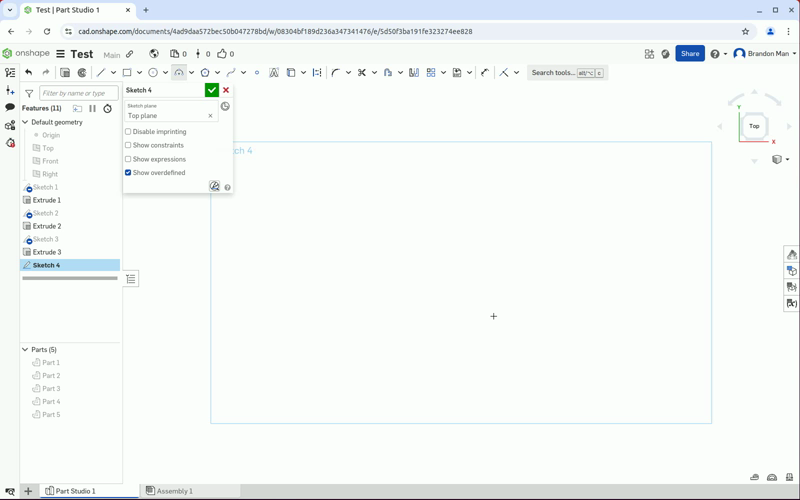
key_up(shift)
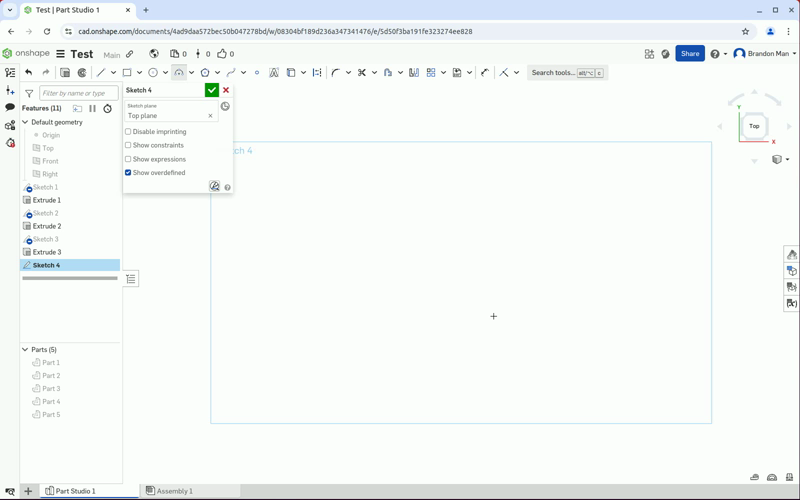
key_down(shift)
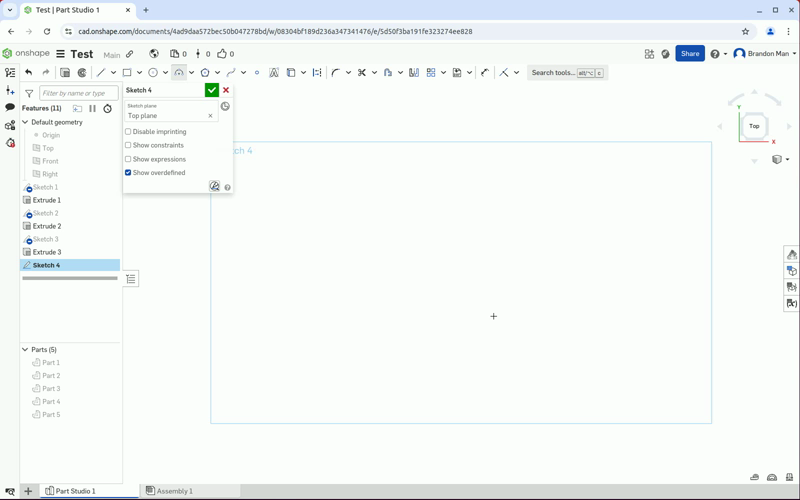
mouse_move(526, 301)
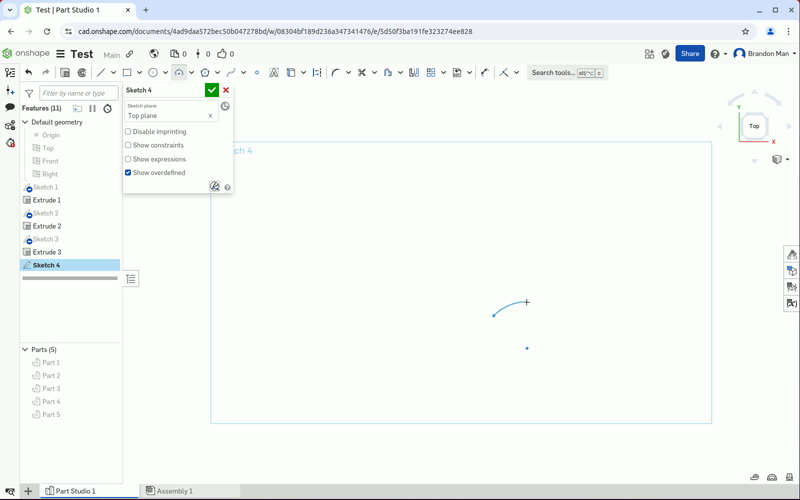
click(526, 301)
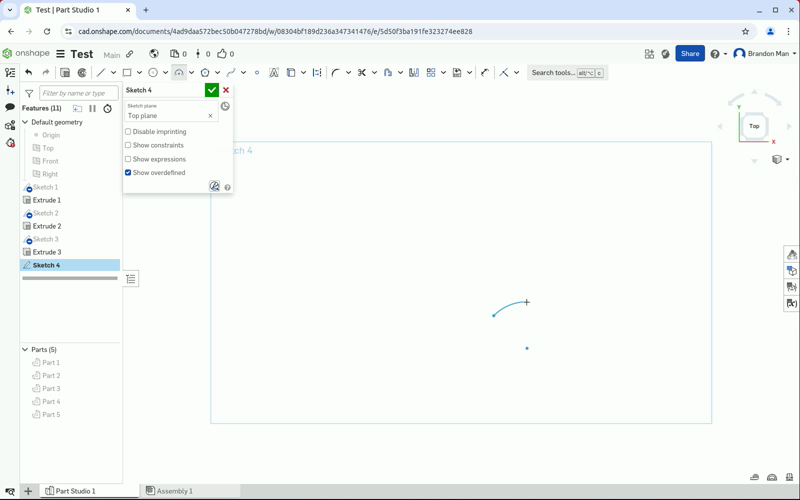
mouse_move(508, 305)
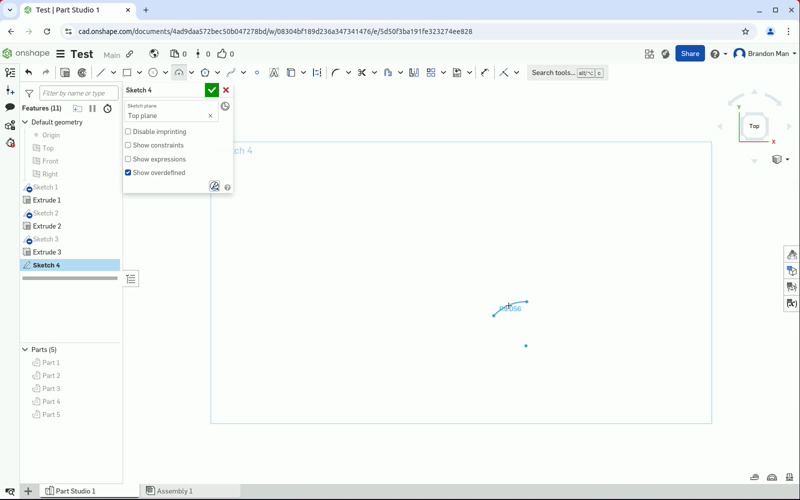
click(508, 305)
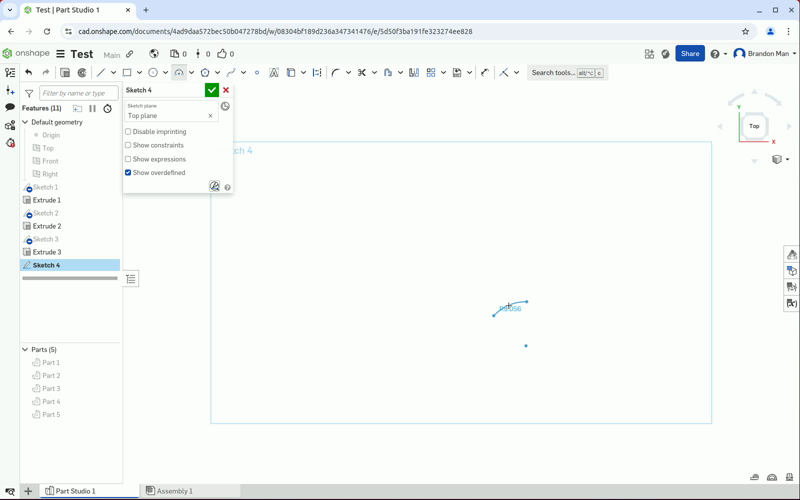
key_up(shift)
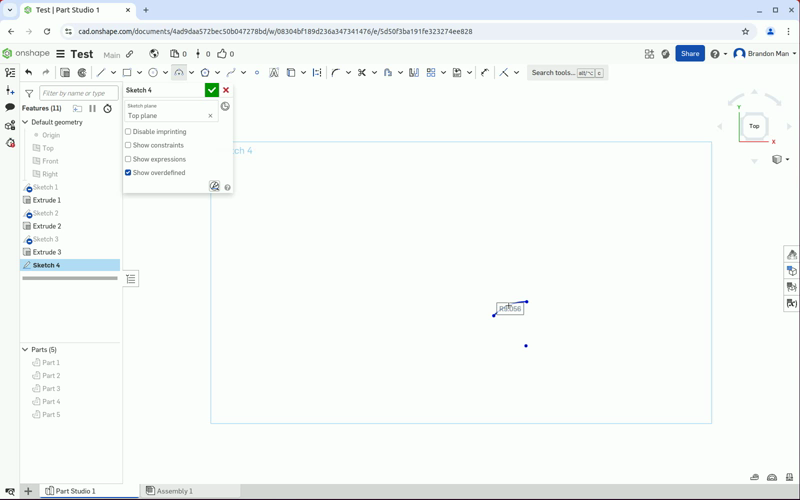
key(esc)
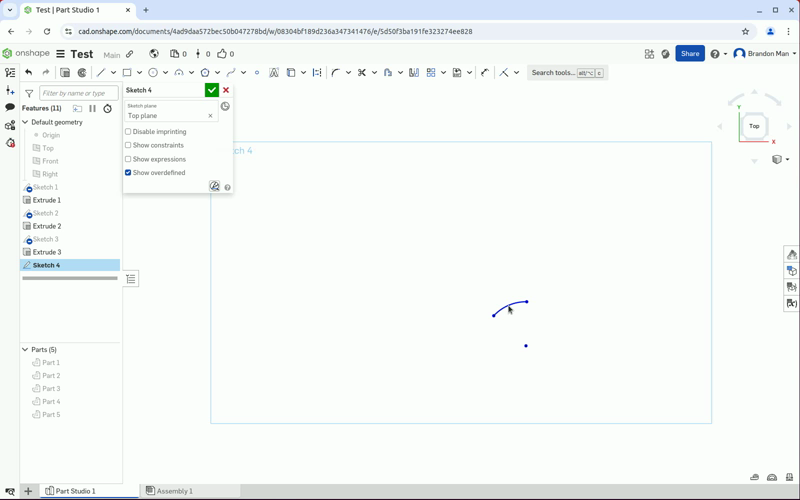
key(l)
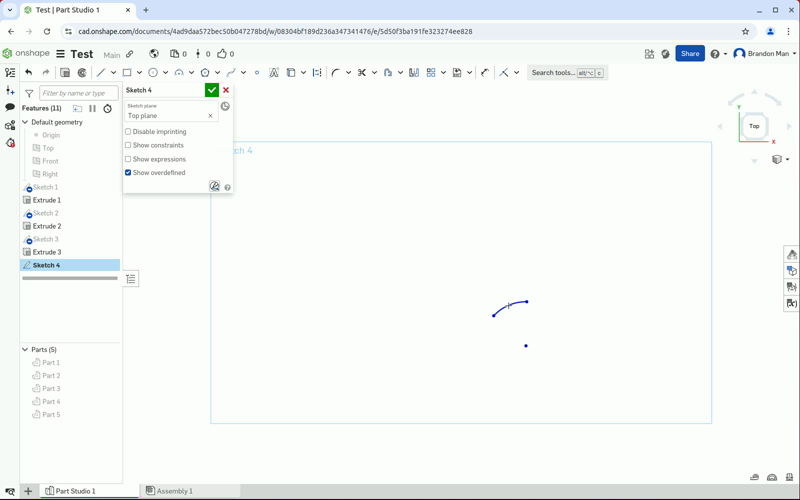
mouse_move(526, 301)
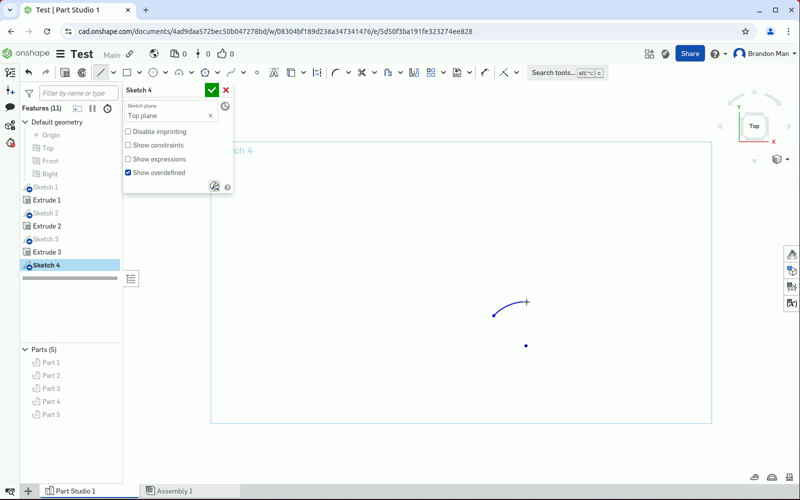
click(526, 301)
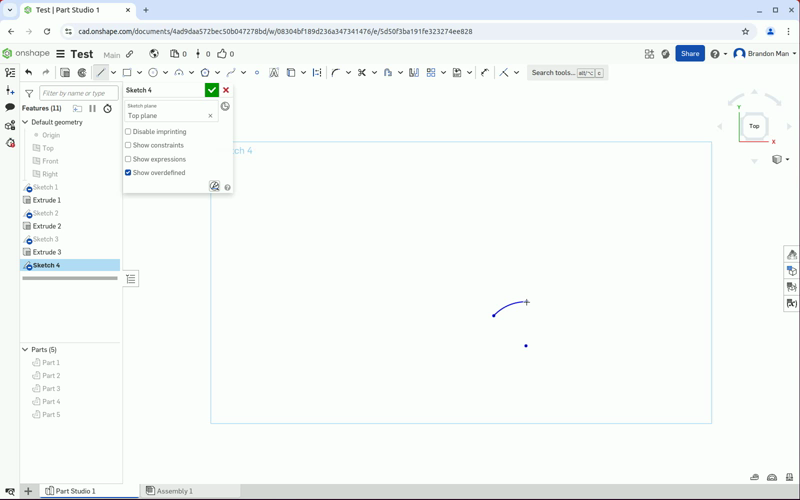
key_down(shift)
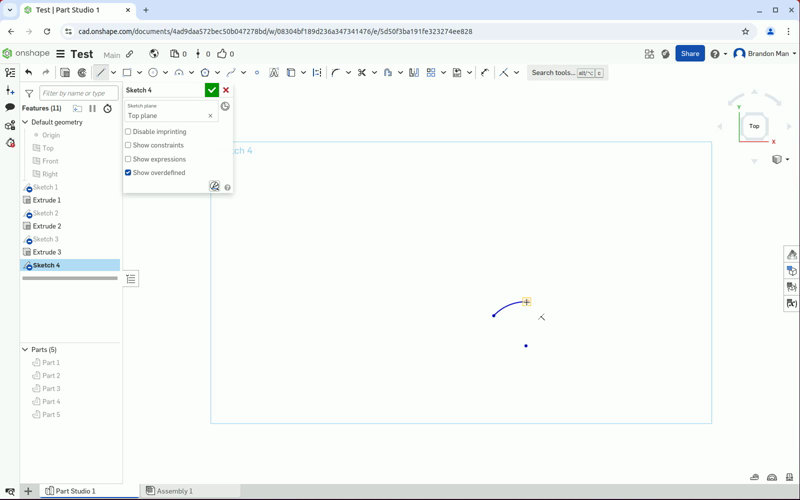
mouse_move(556, 301)
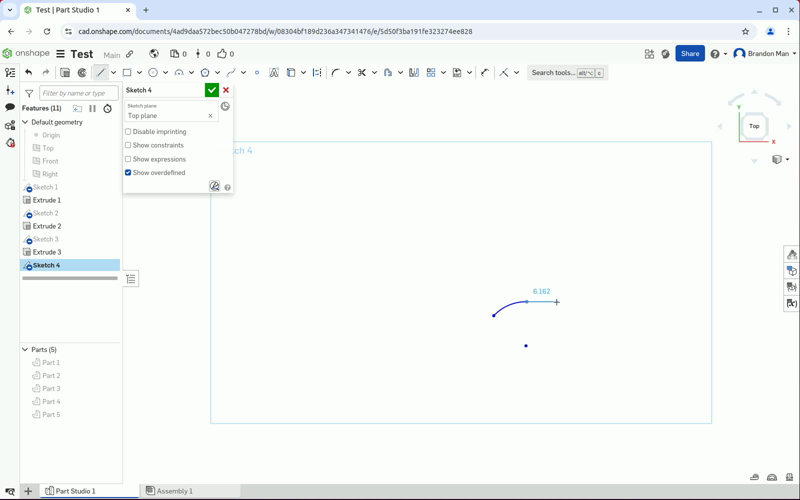
mouse_move(526, 263)
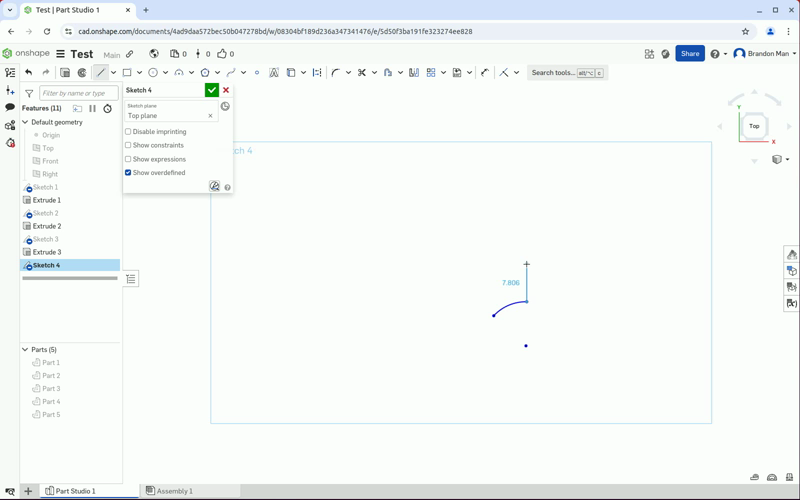
click(526, 263)
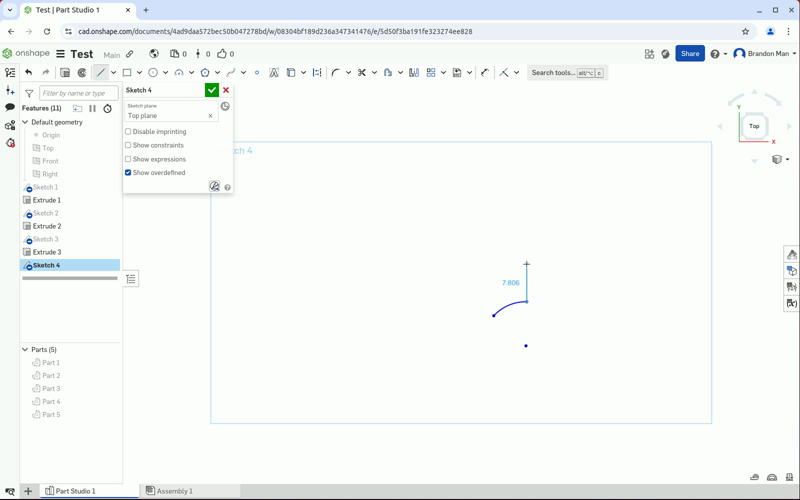
key_up(shift)
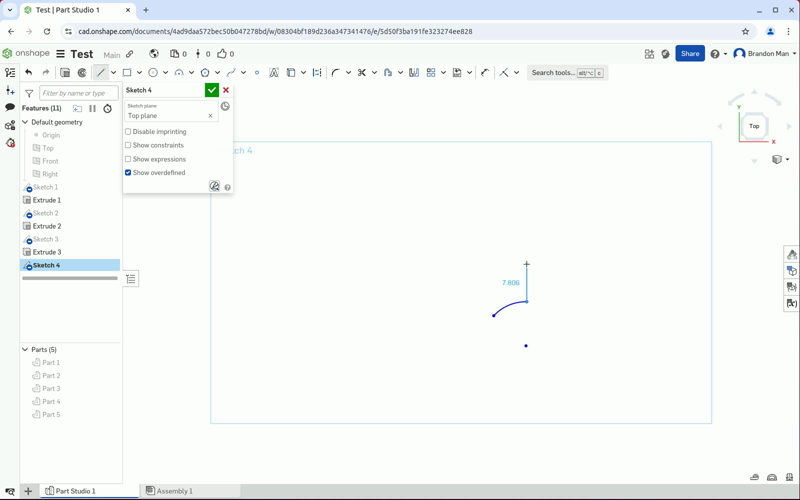
key(esc)
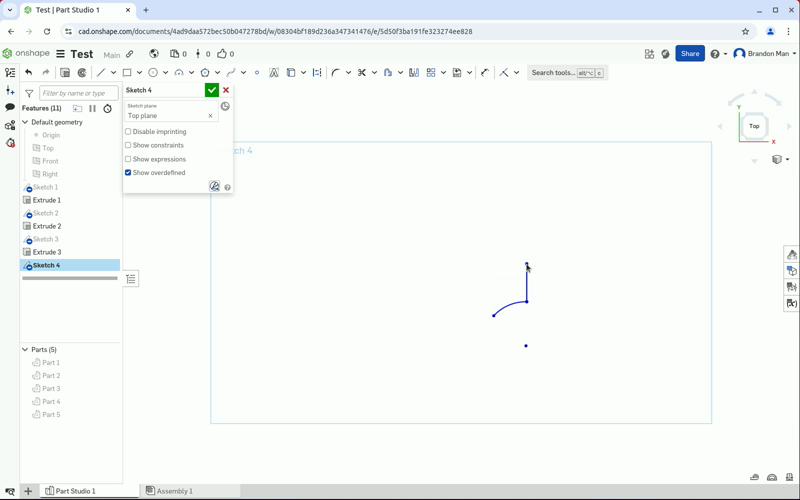
key(a)
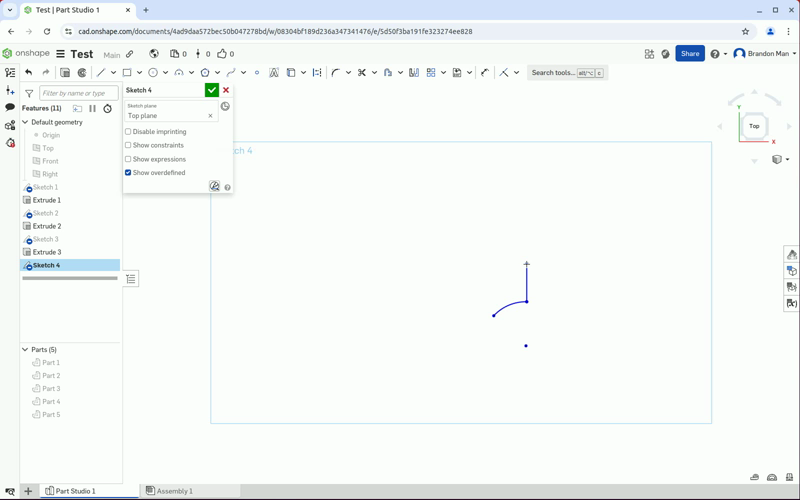
mouse_move(526, 263)
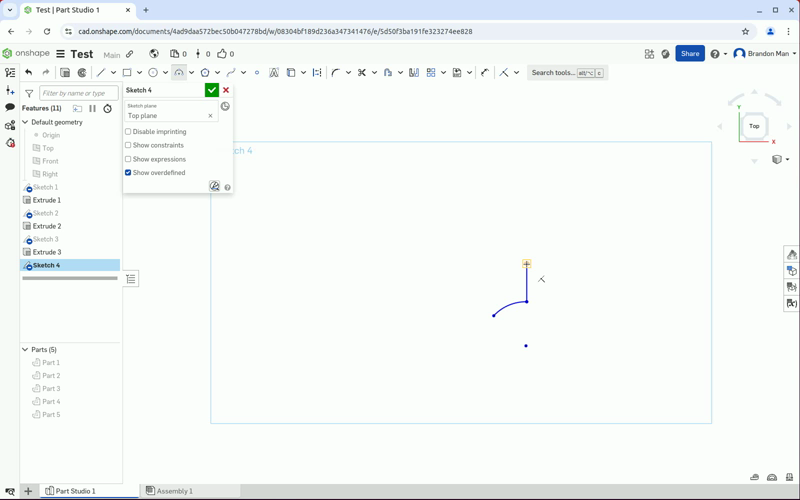
click(526, 263)
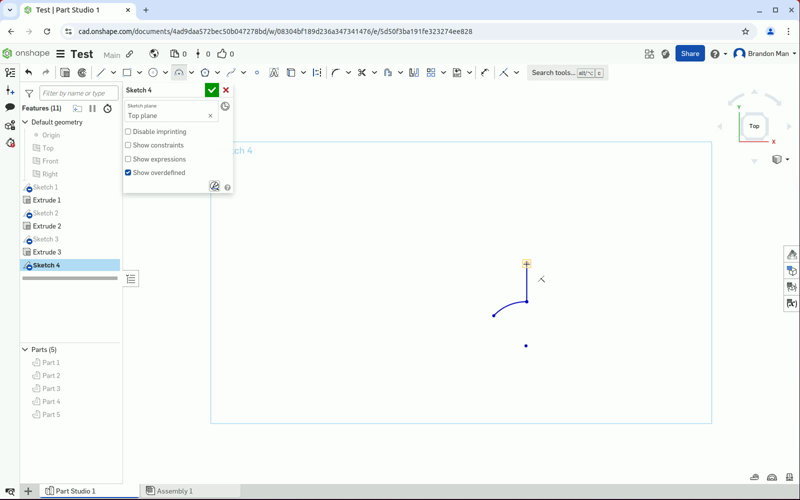
key_down(shift)
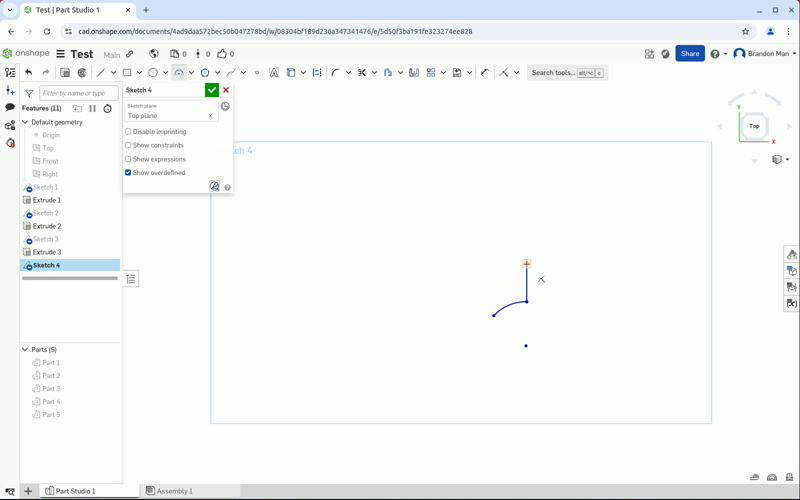
mouse_move(493, 249)
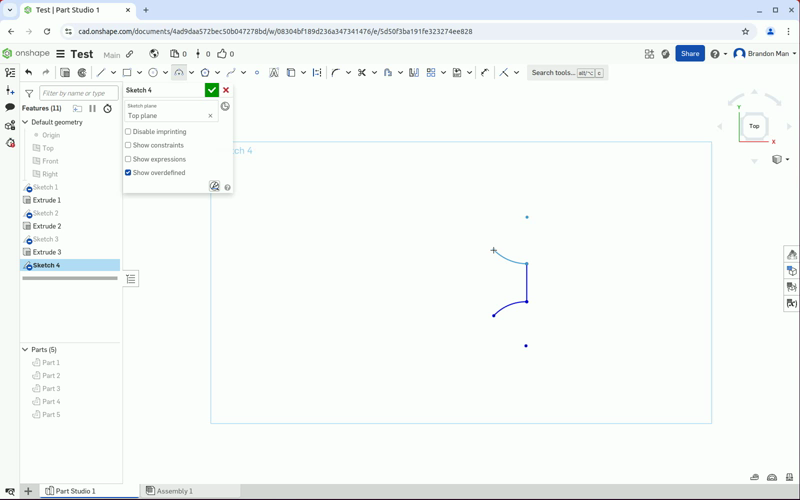
click(493, 249)
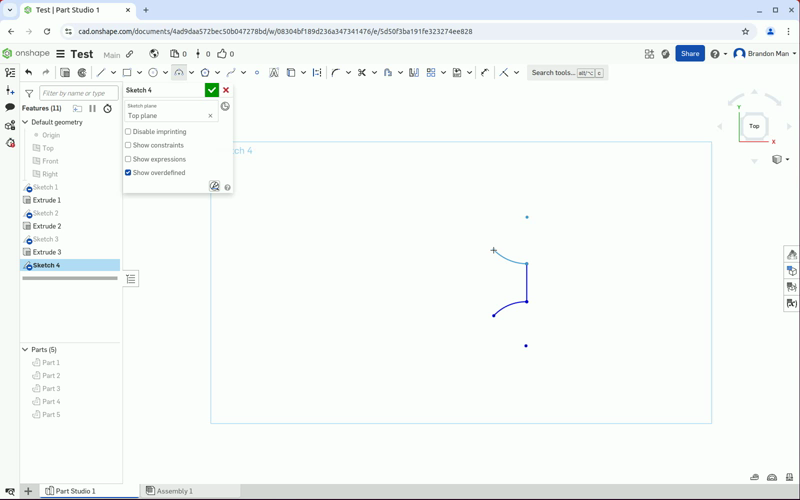
mouse_move(508, 259)
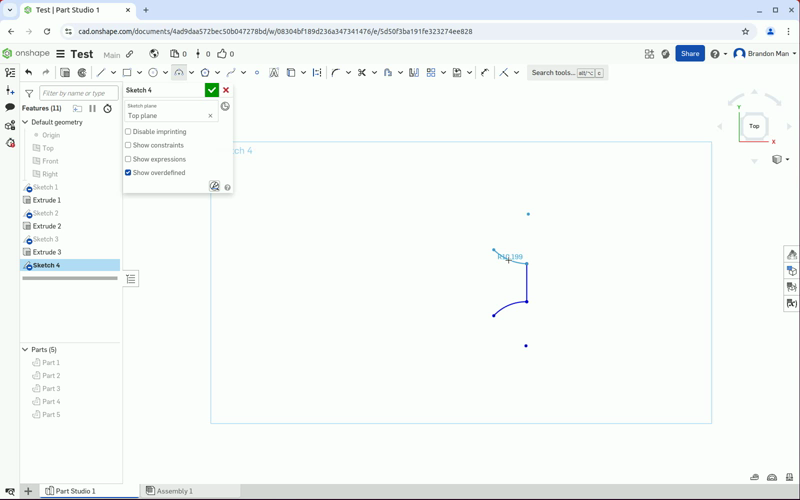
click(508, 259)
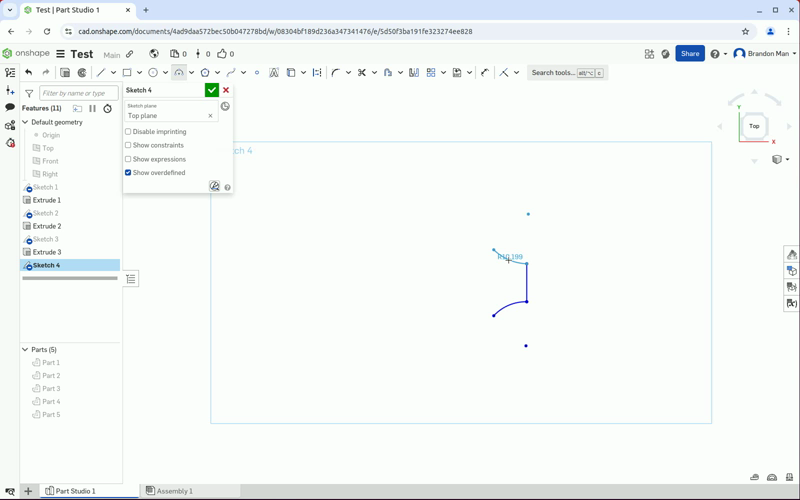
key_up(shift)
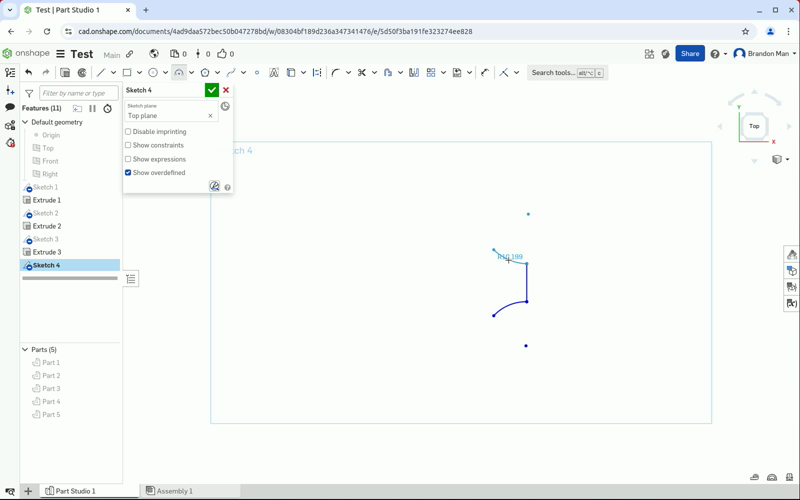
mouse_move(493, 249)
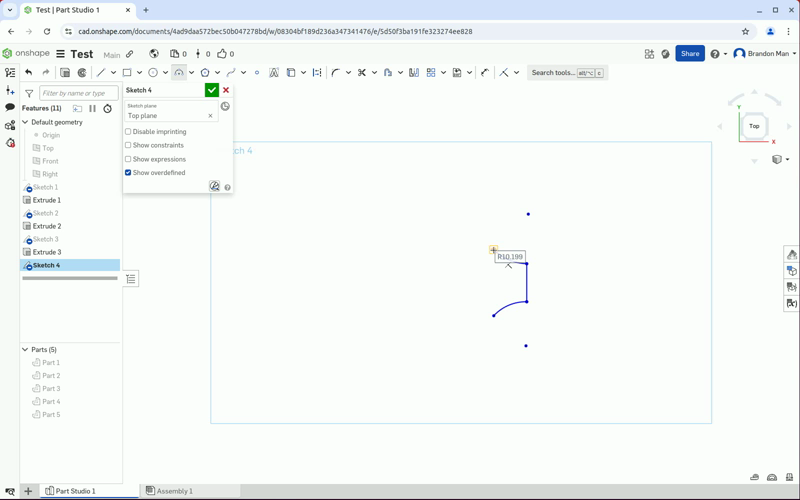
click(493, 249)
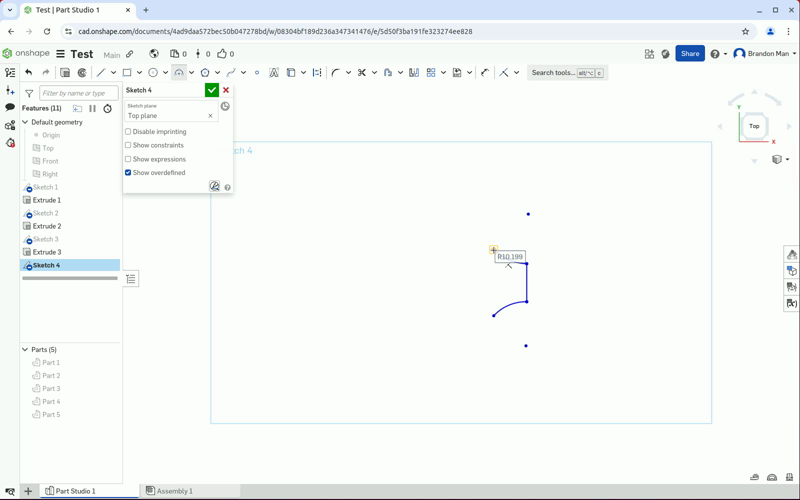
mouse_move(493, 315)
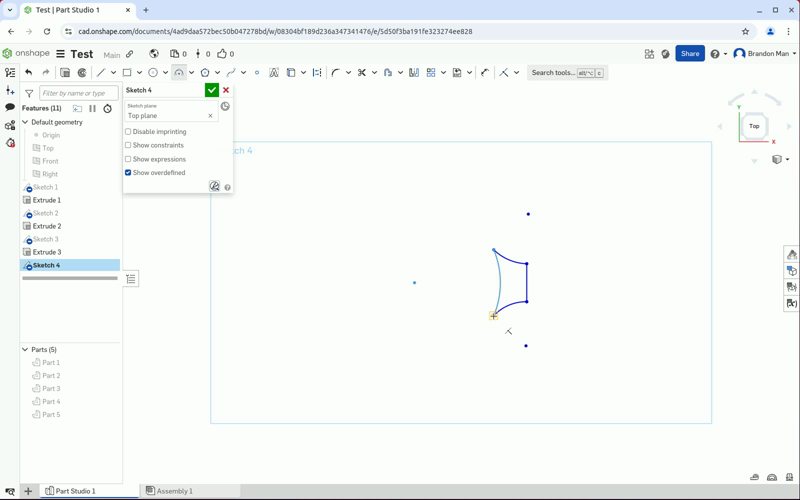
click(493, 315)
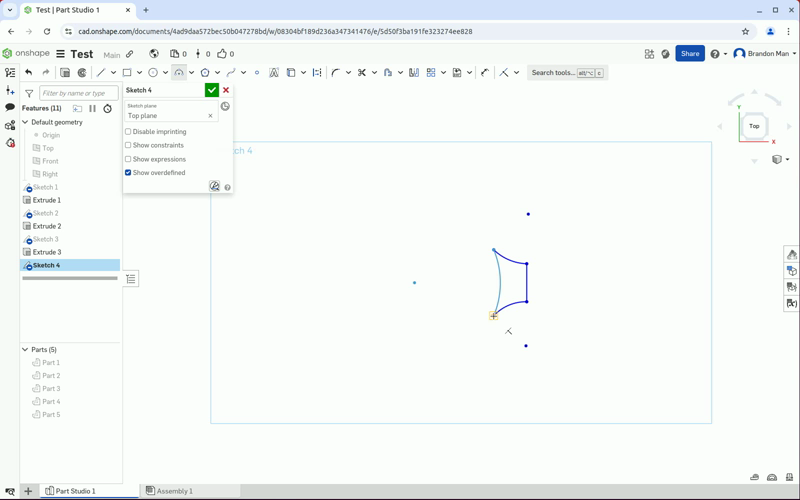
key_down(shift)
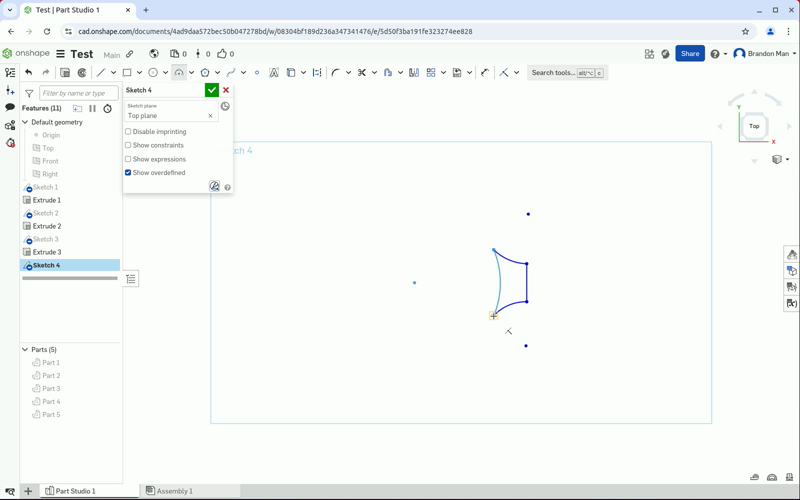
mouse_move(507, 282)
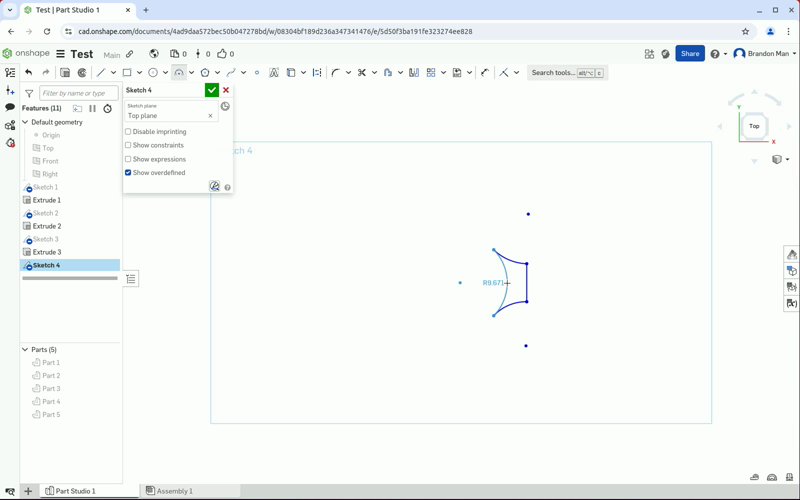
click(507, 282)
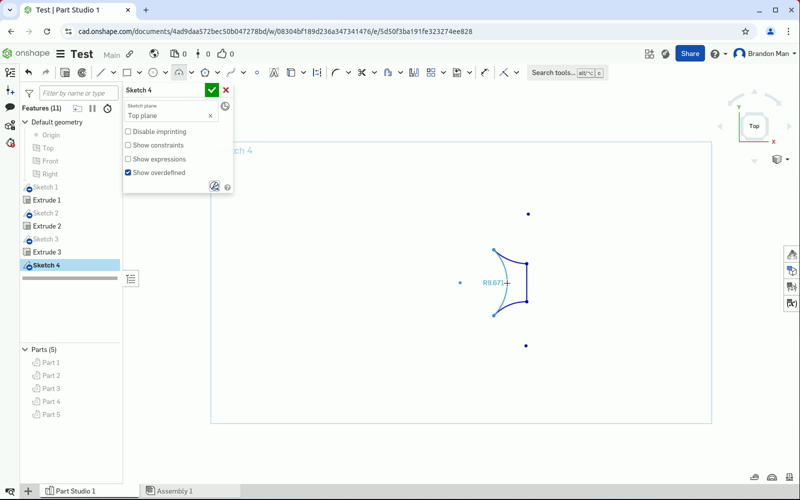
key_up(shift)
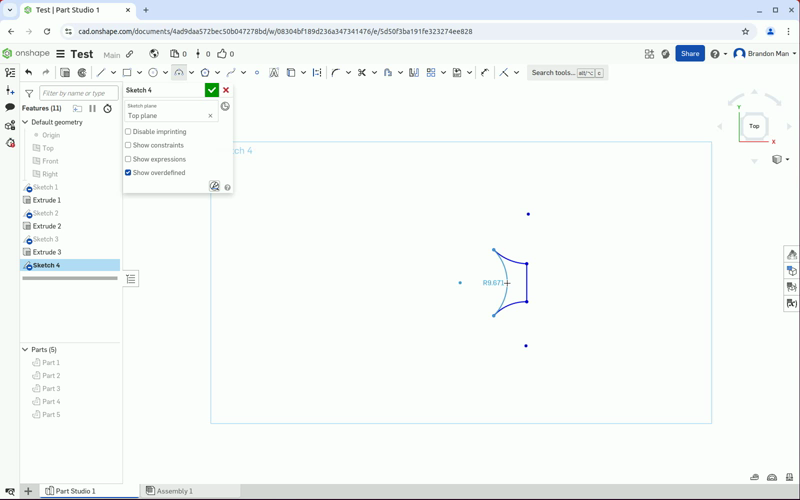
key(esc)
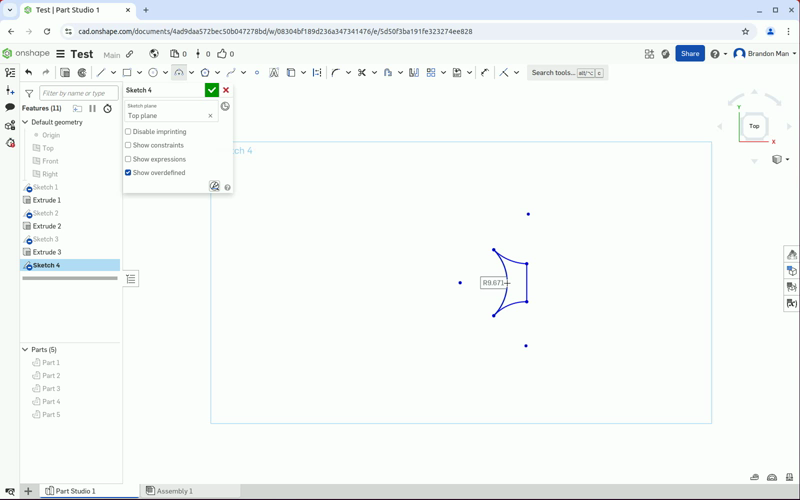
mouse_move(510, 279)
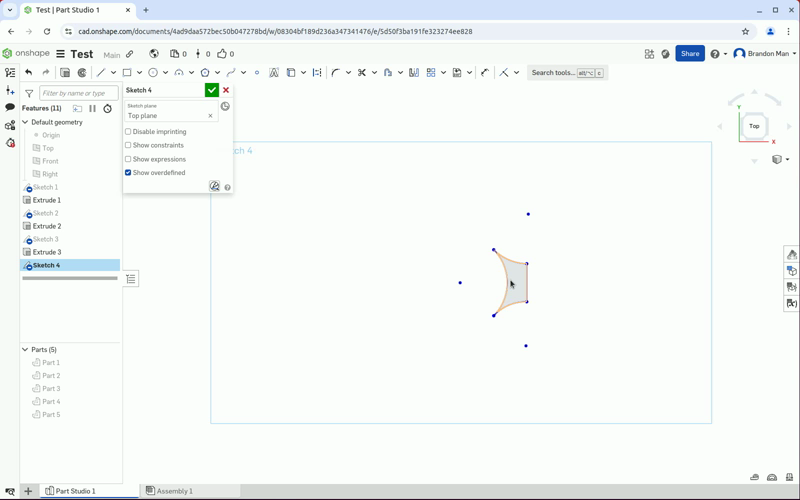
scroll(6)
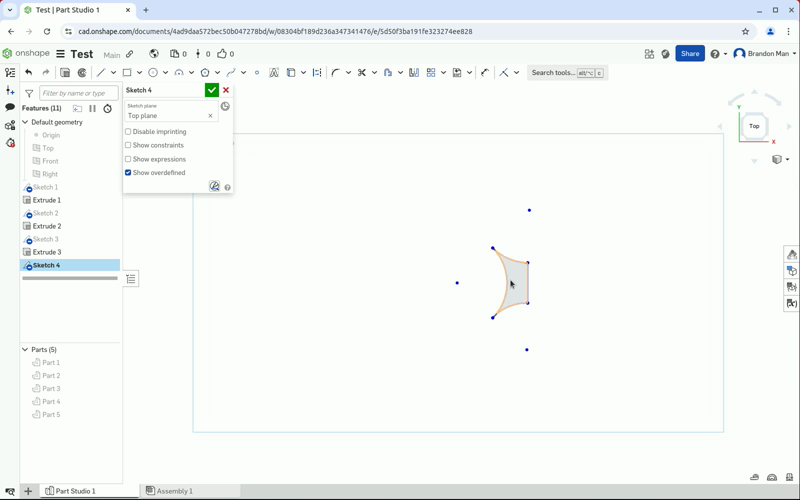
scroll(6)
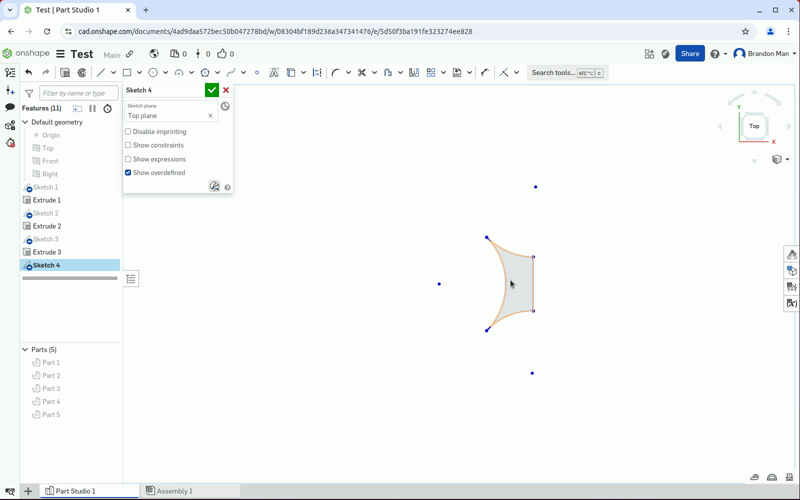
scroll(6)
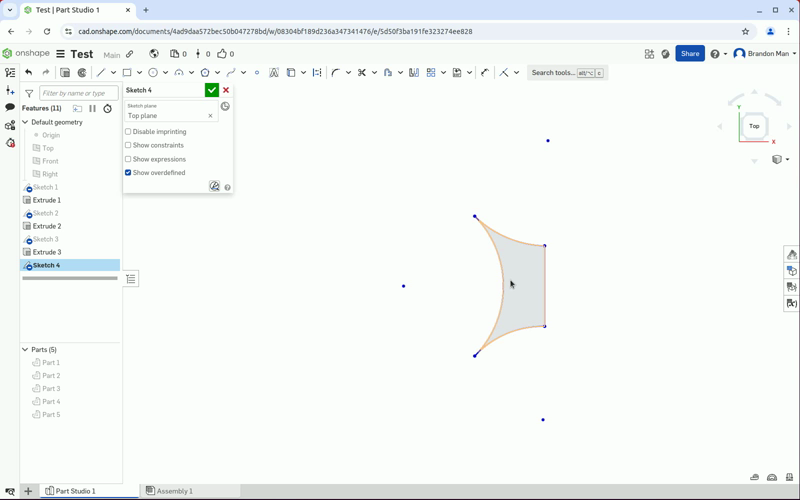
scroll(6)
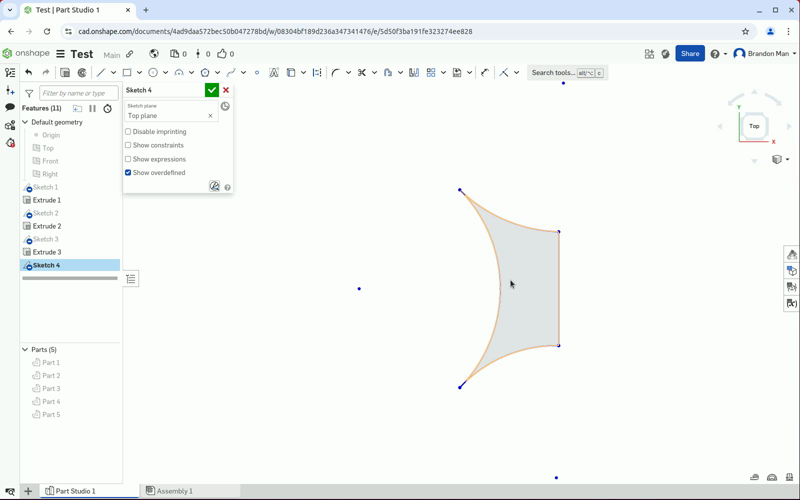
scroll(6)
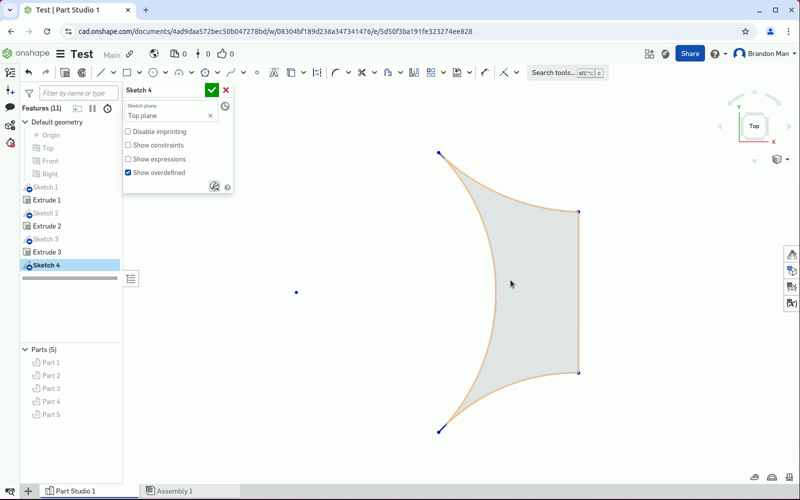
scroll(6)
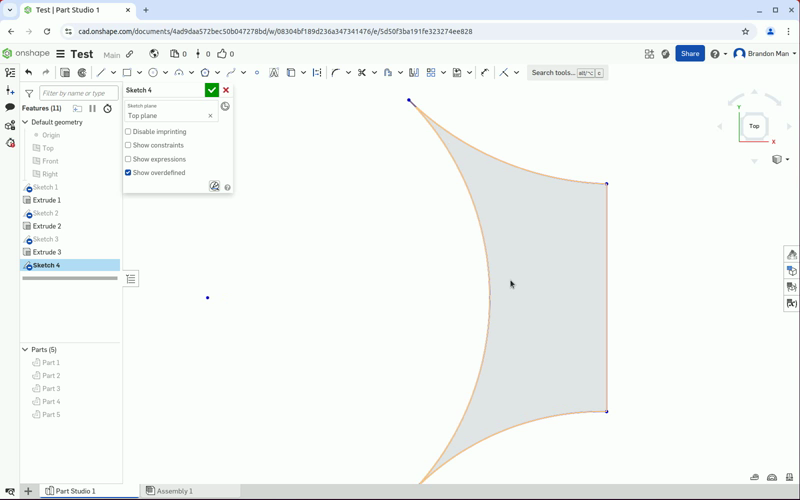
scroll(6)
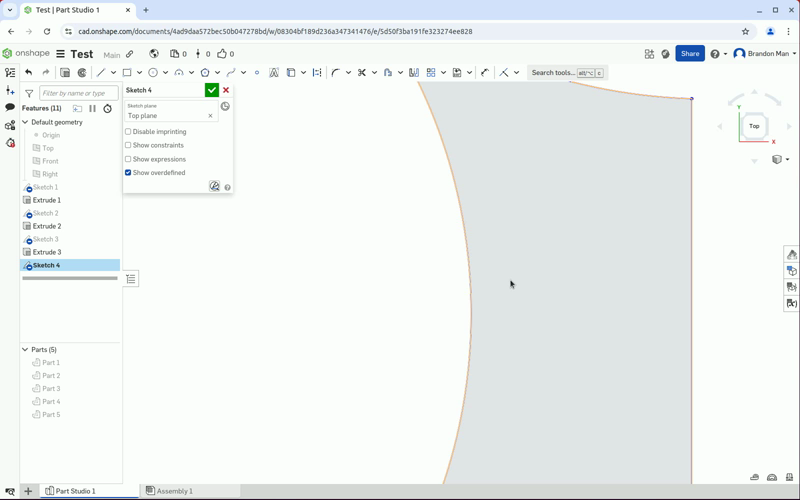
click(510, 279)
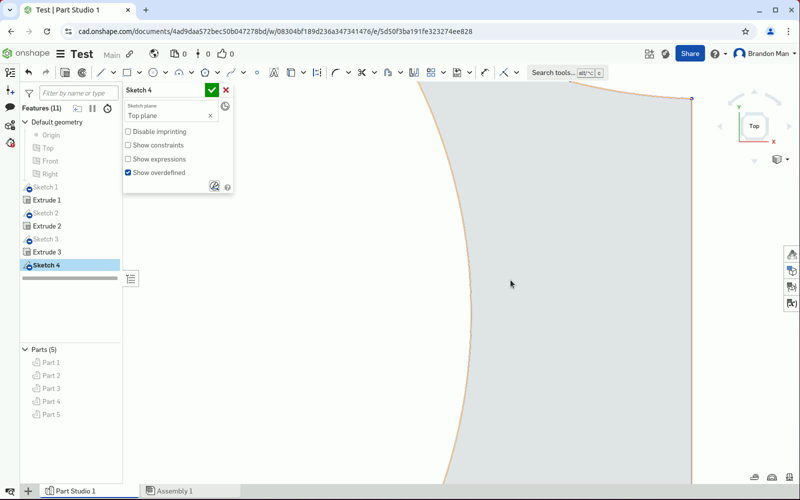
scroll(-6)
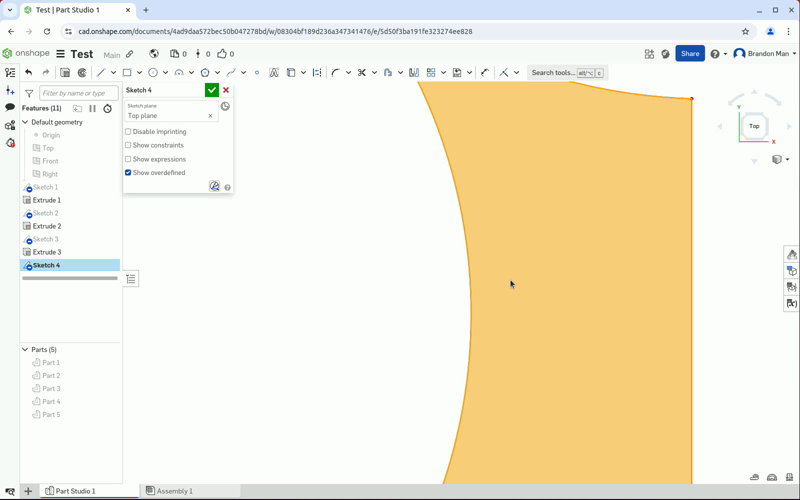
scroll(-6)
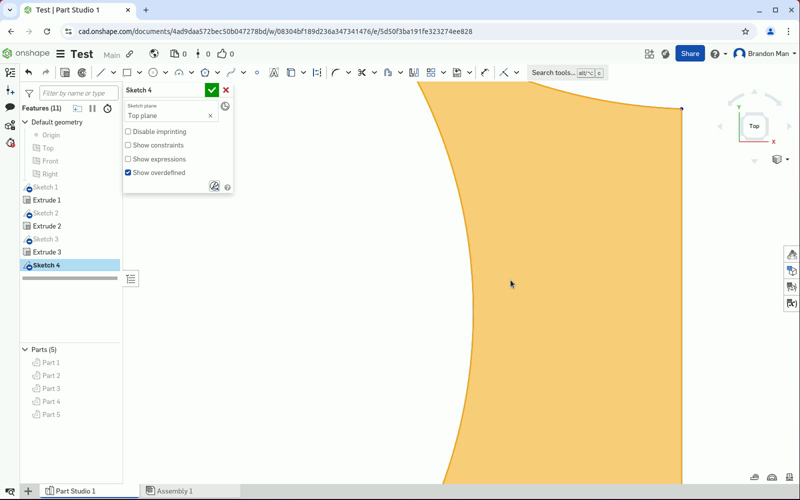
scroll(-6)
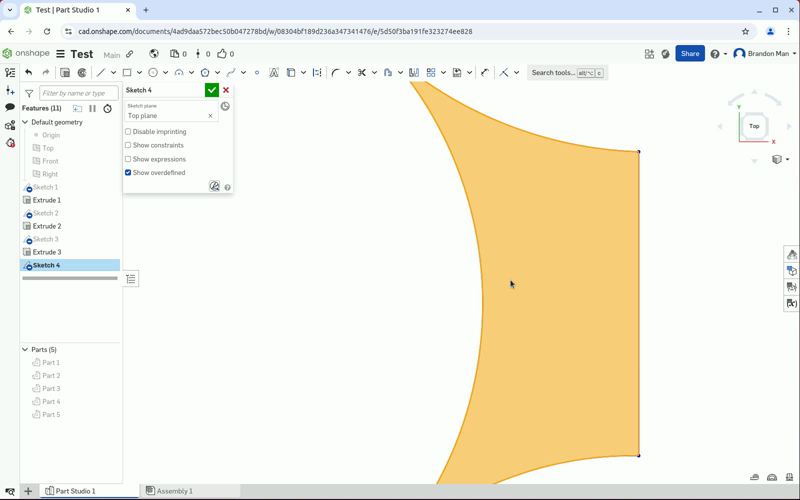
scroll(-6)
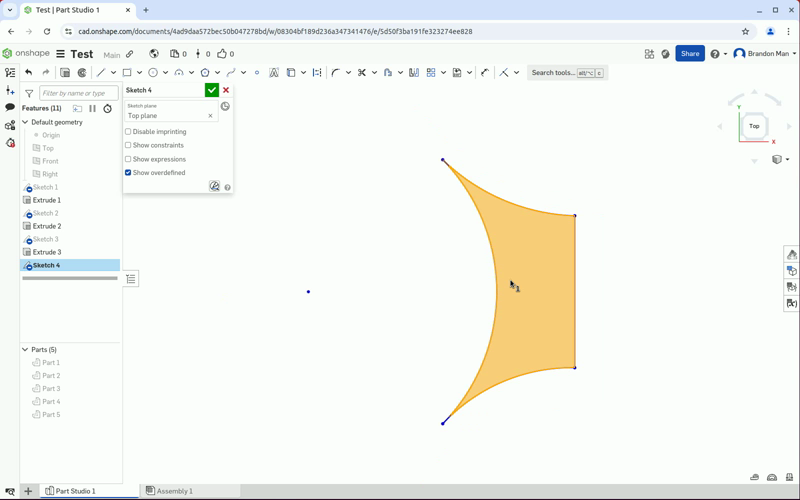
scroll(-6)
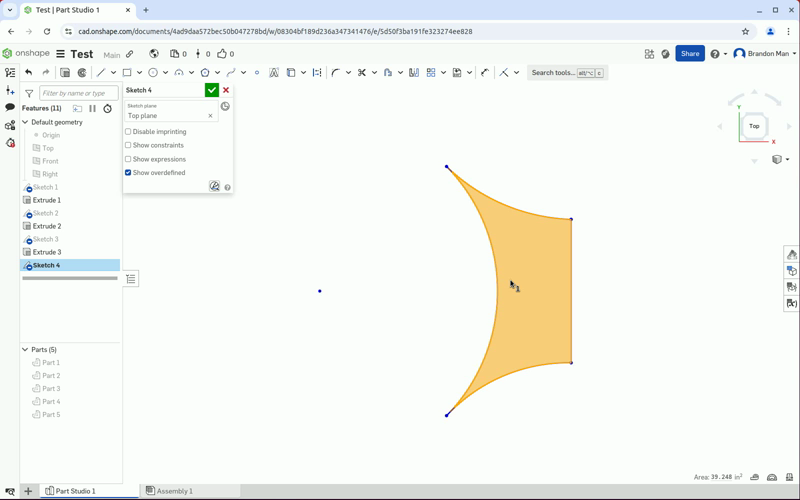
scroll(-6)
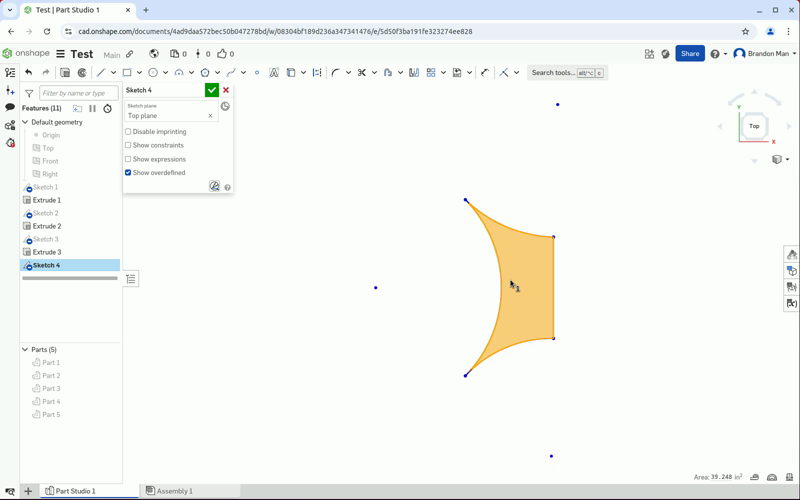
scroll(-6)
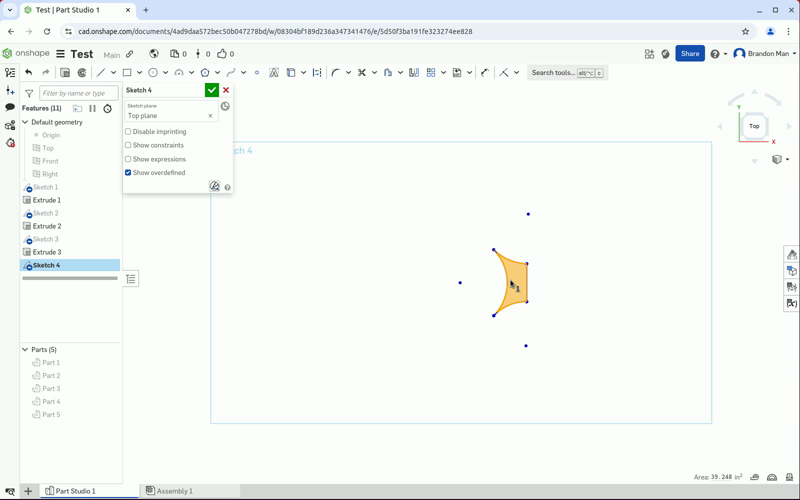
mouse_move(73, 352)
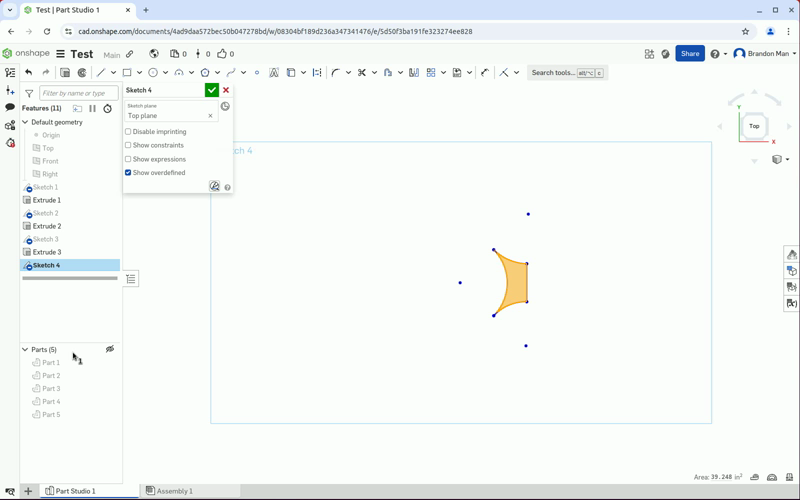
key(shift+y)
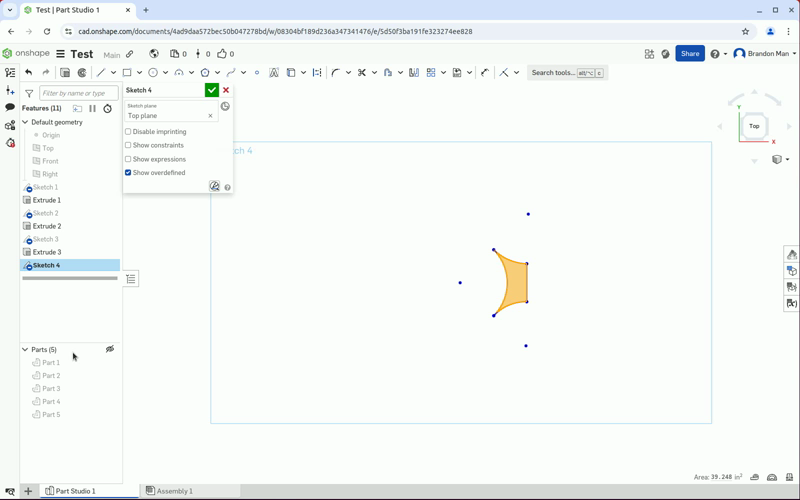
key(shift+e)
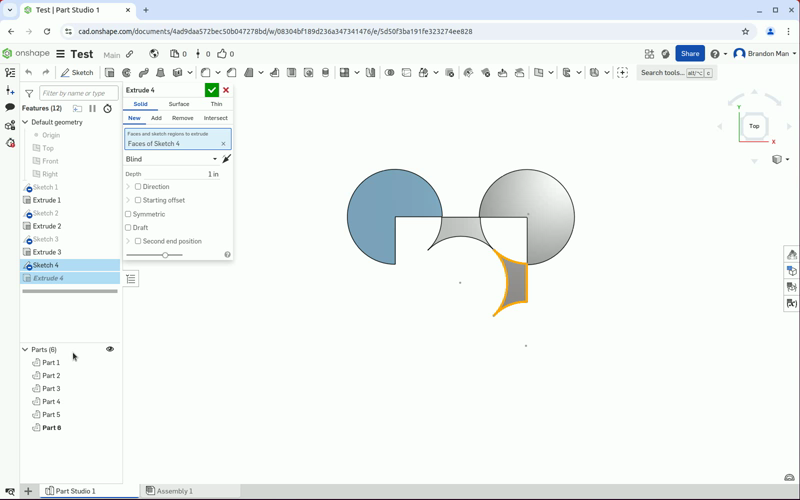
mouse_move(143, 106)
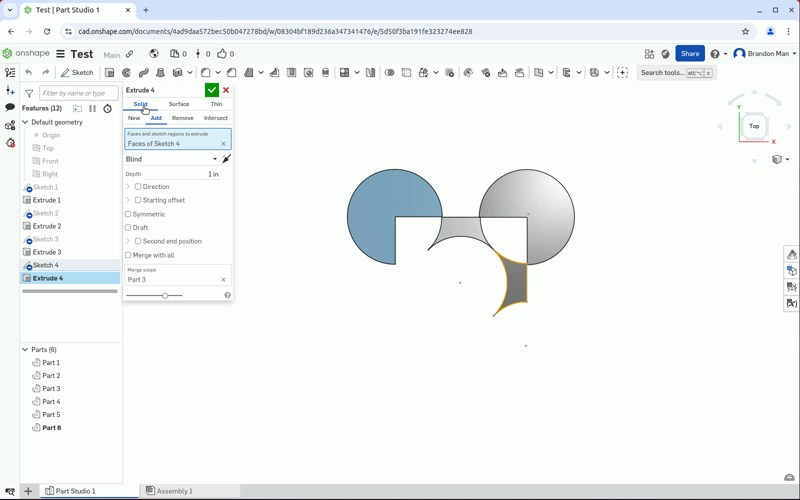
click(143, 106)
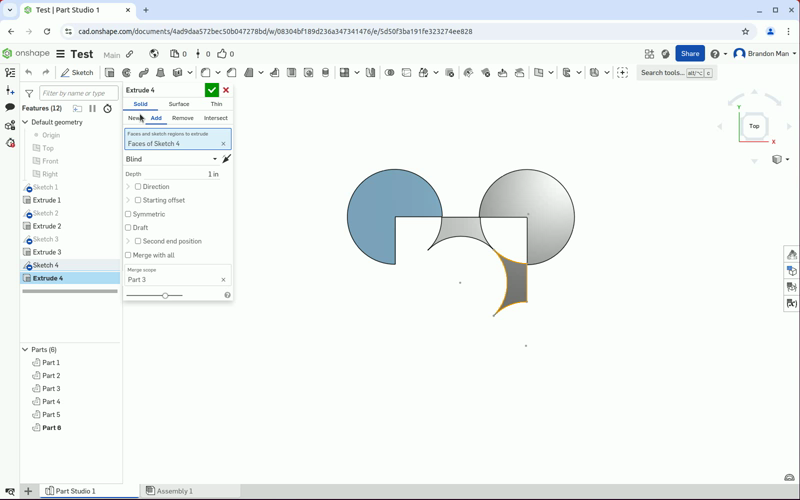
mouse_move(137, 120)
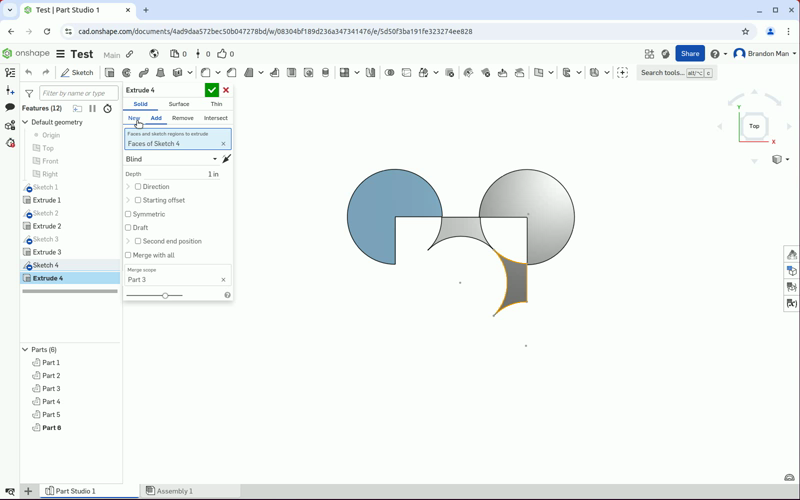
click(137, 120)
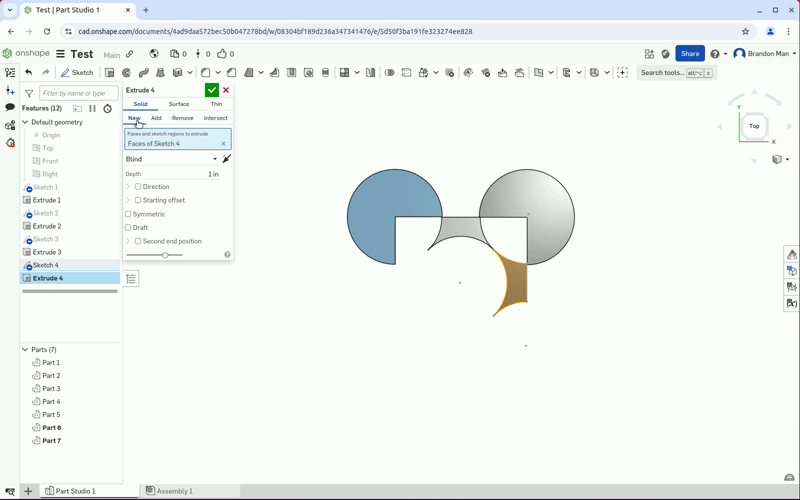
key(tab, 4)
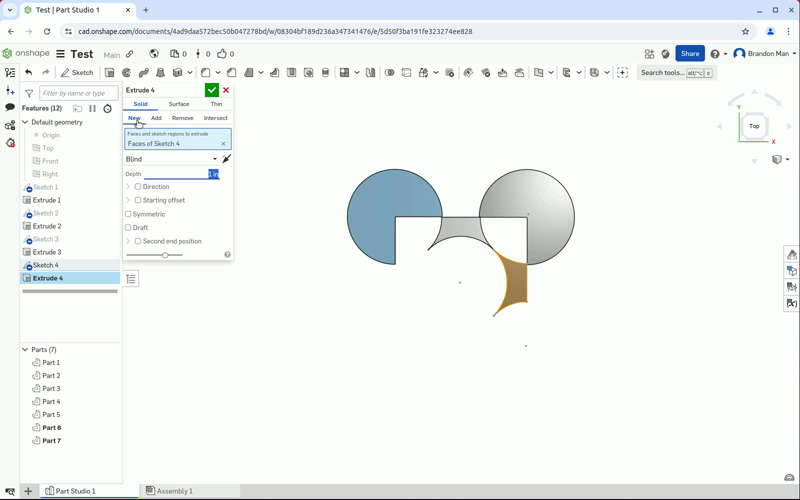
text(0.241)
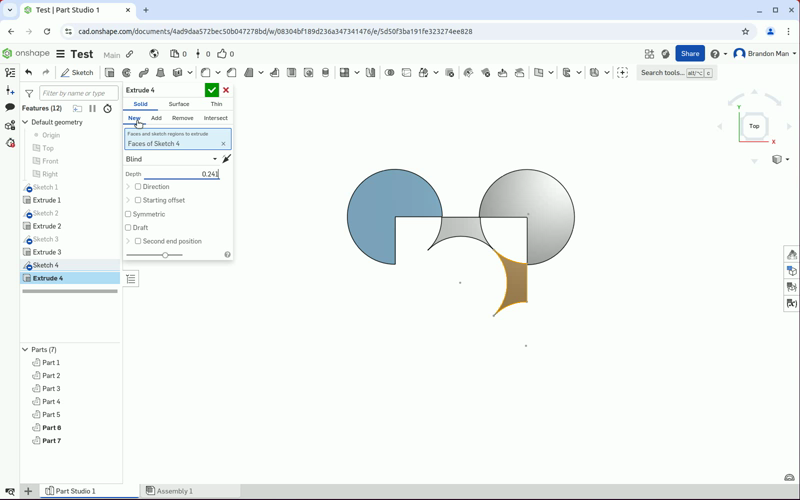
key(enter)
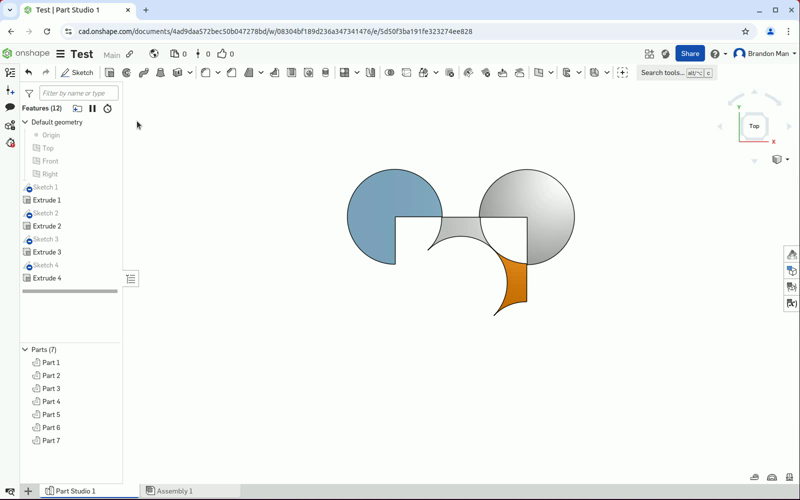
key(shift+h)
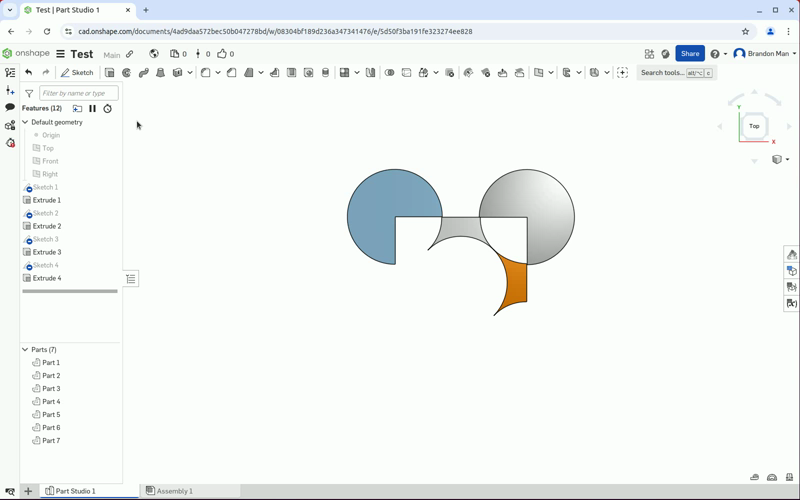
key(shift+h)
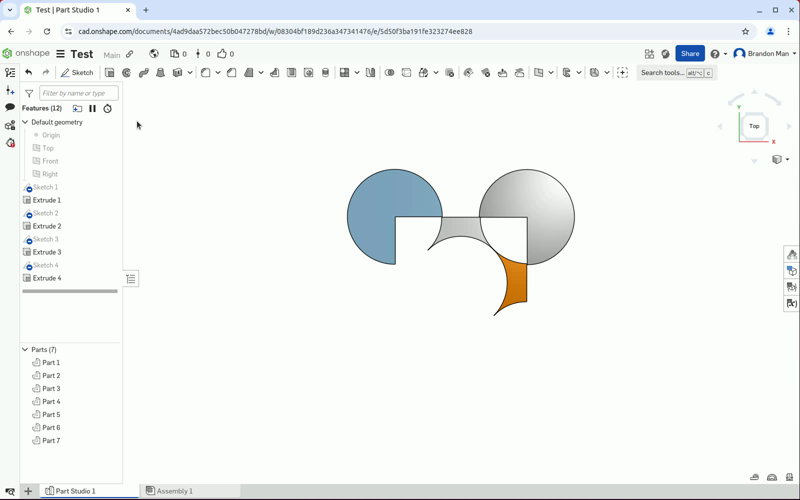
mouse_move(73, 189)
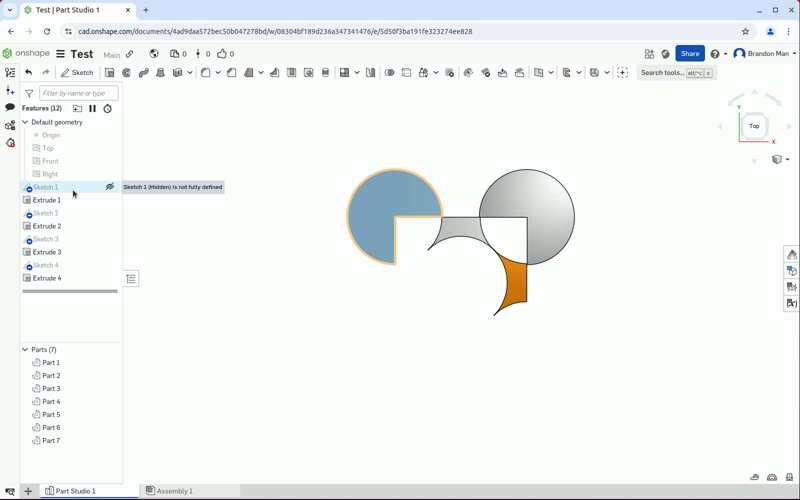
click(73, 189)
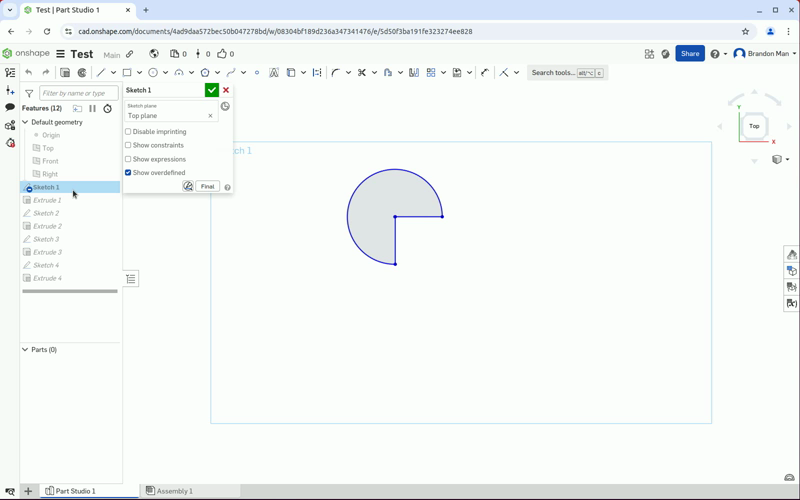
mouse_move(229, 92)
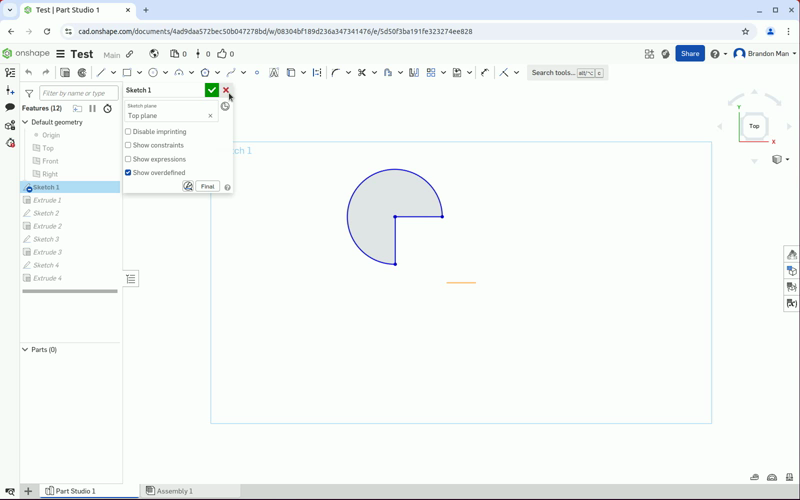
click(229, 92)
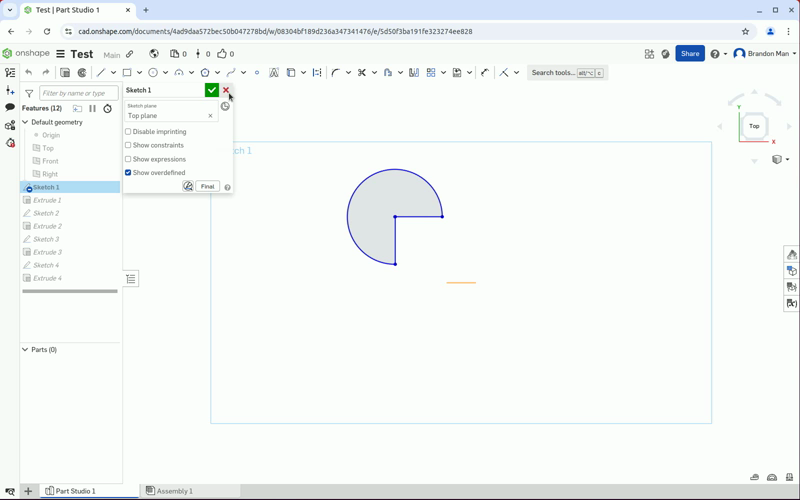
key(shift+s)
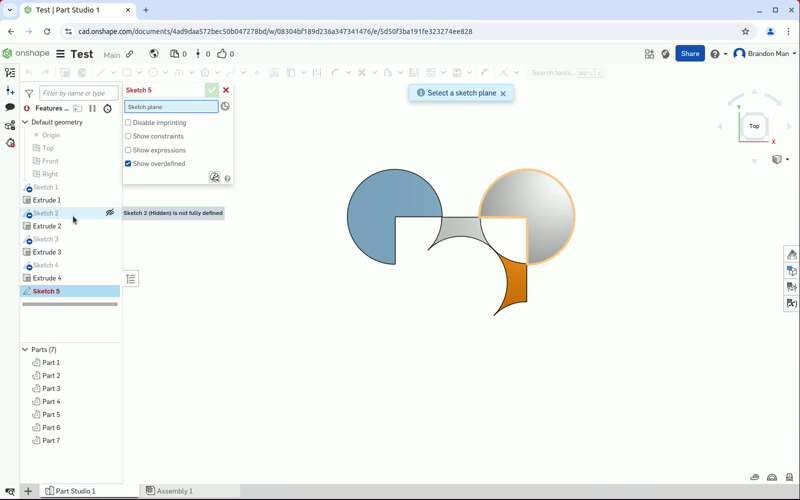
scroll(3)
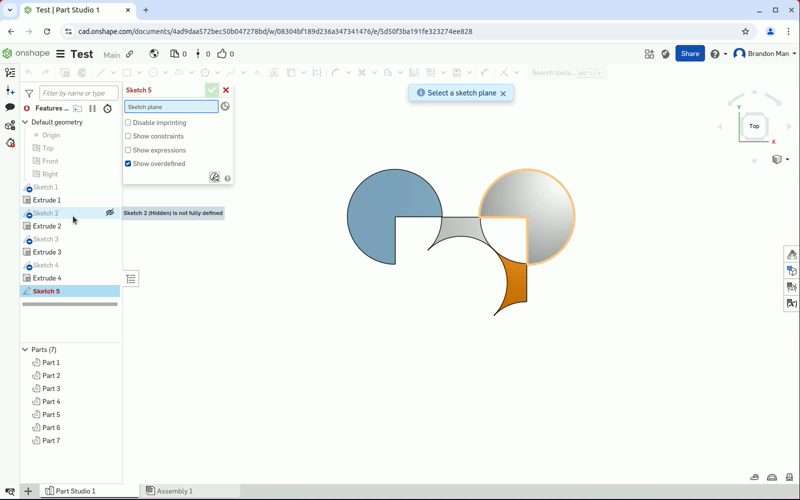
mouse_move(73, 150)
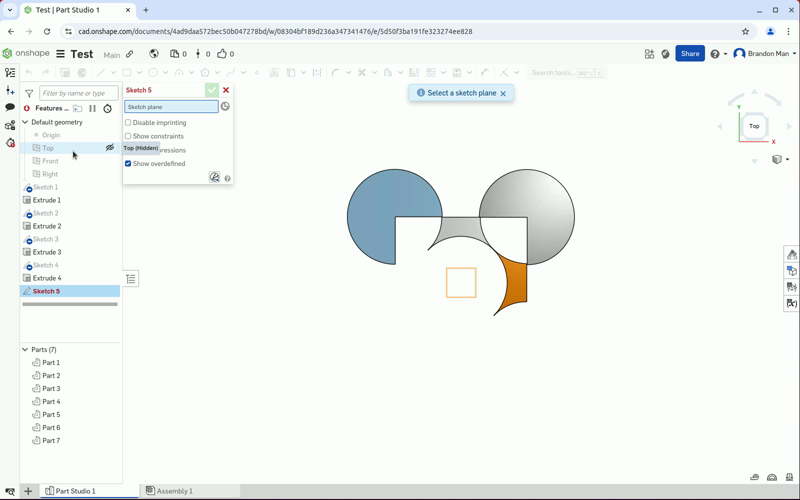
click(73, 150)
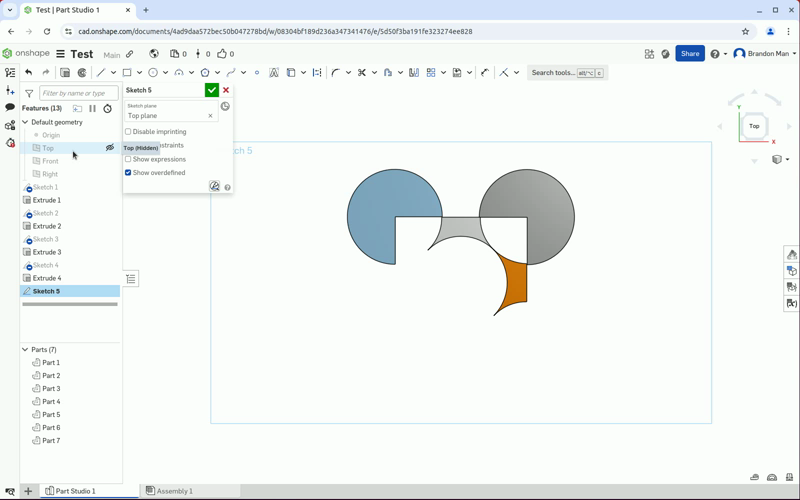
mouse_move(73, 352)
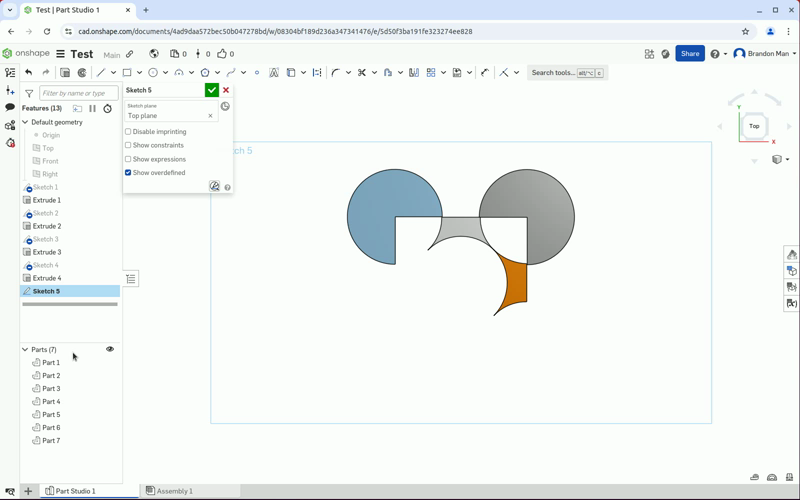
key(y)
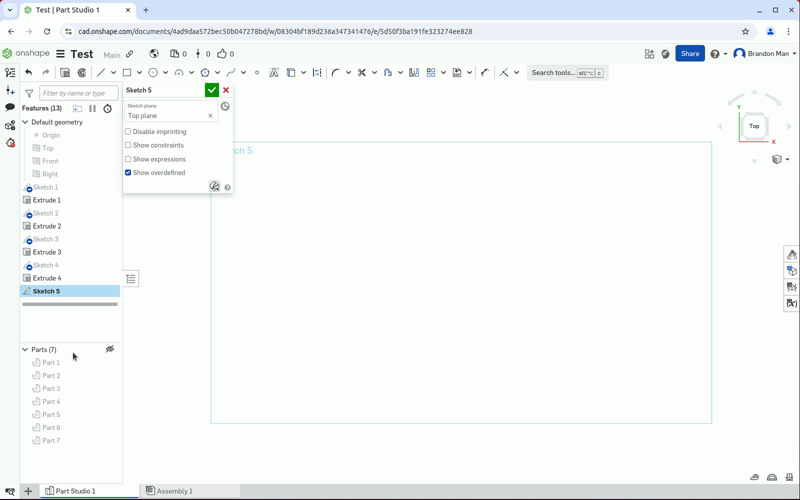
key(a)
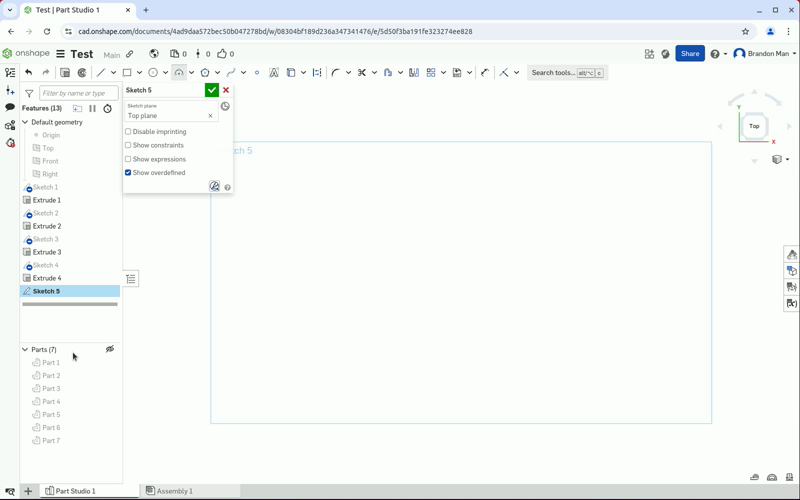
key_down(shift)
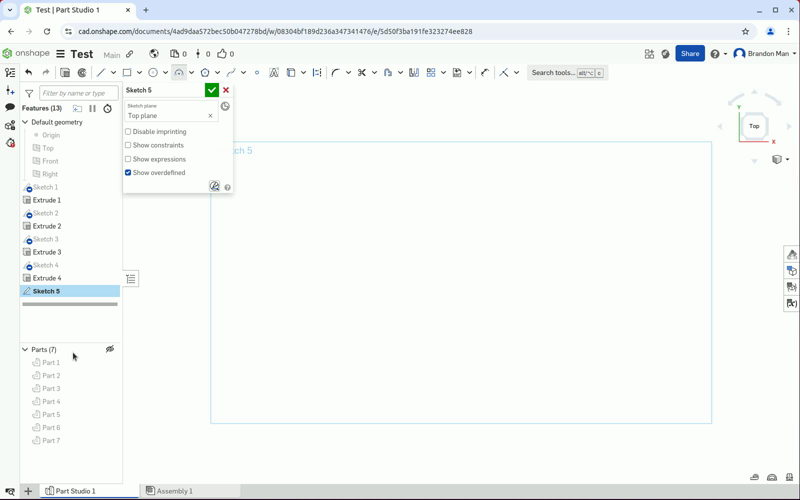
mouse_move(395, 301)
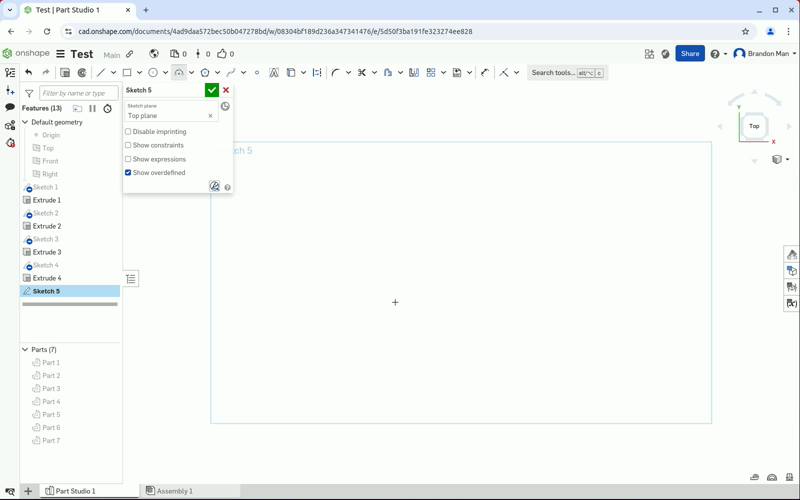
click(395, 301)
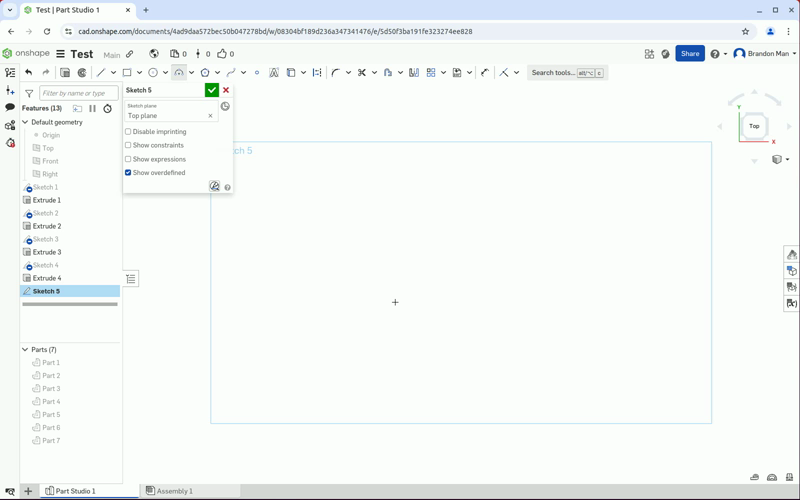
key_up(shift)
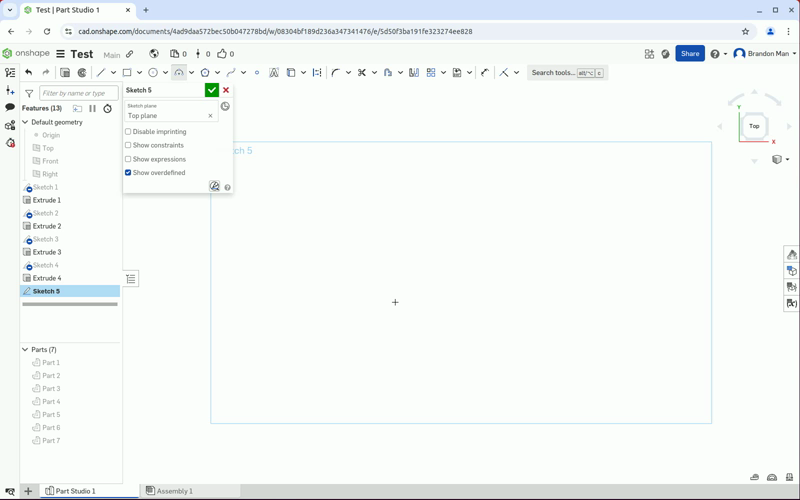
key_down(shift)
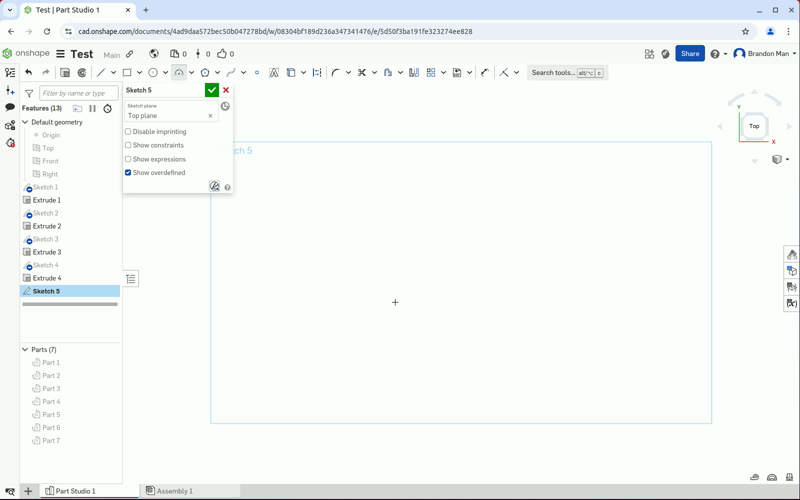
mouse_move(428, 315)
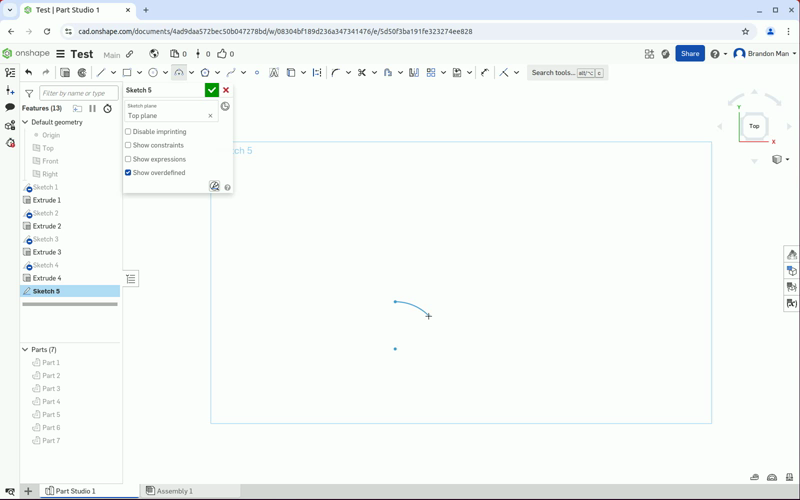
click(428, 315)
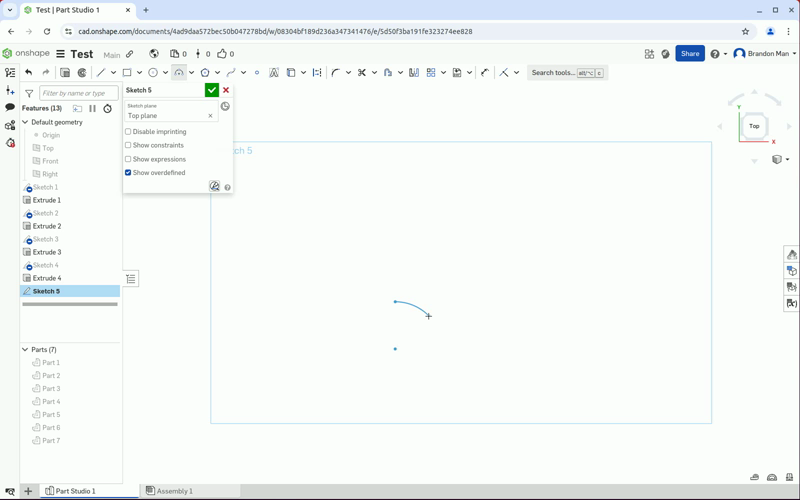
mouse_move(413, 305)
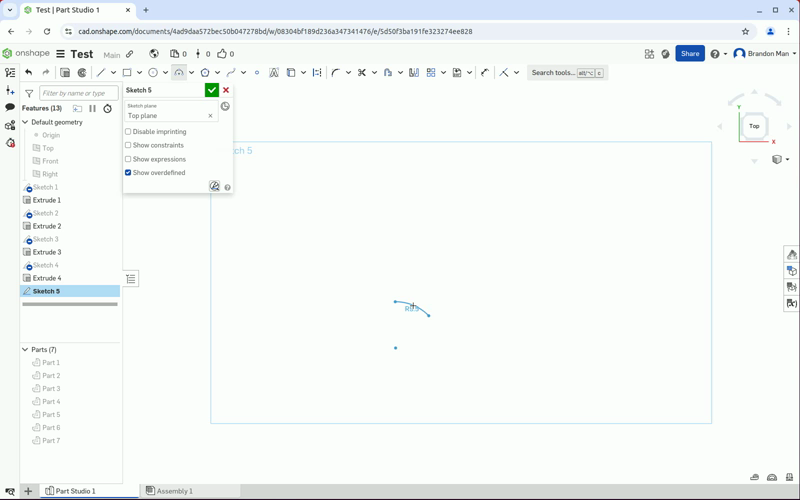
click(413, 305)
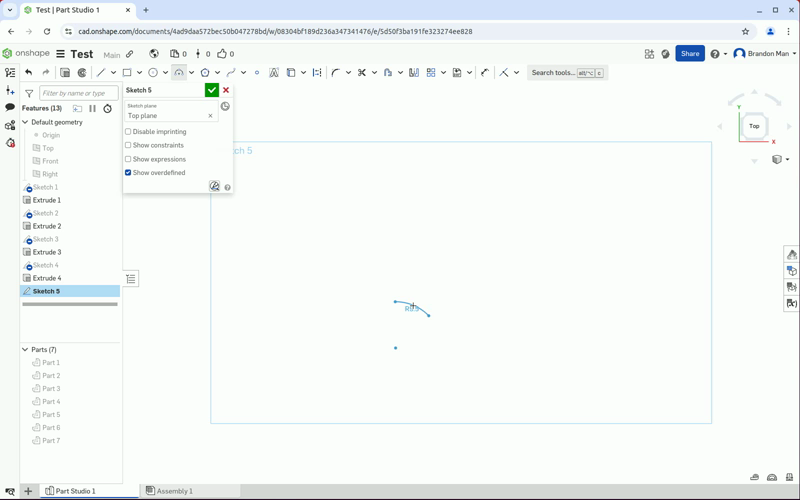
key_up(shift)
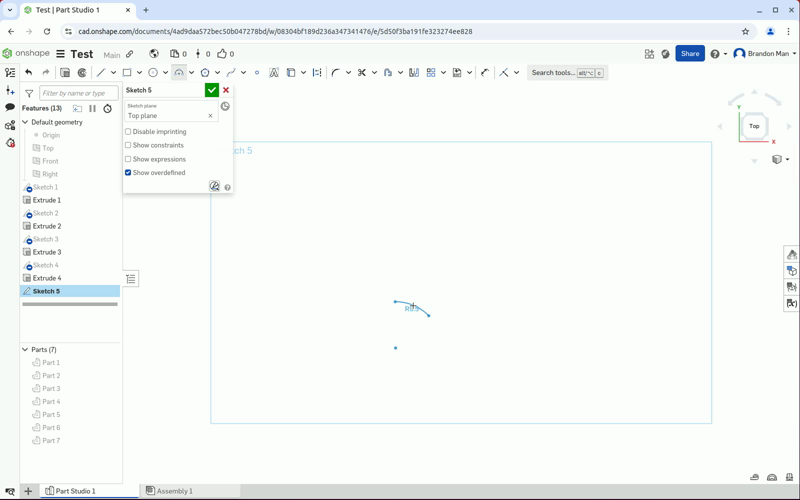
mouse_move(428, 315)
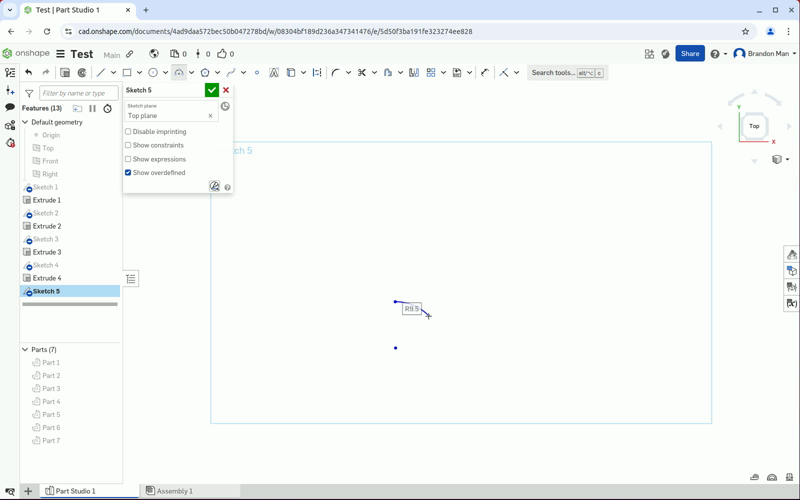
click(428, 315)
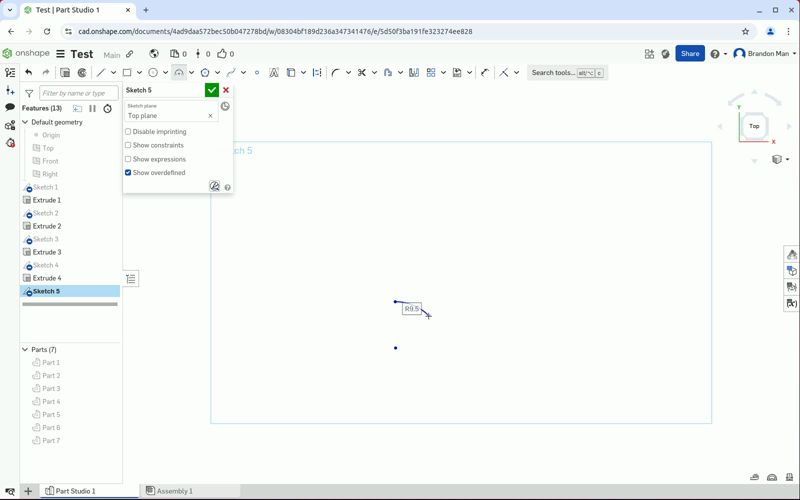
key_down(shift)
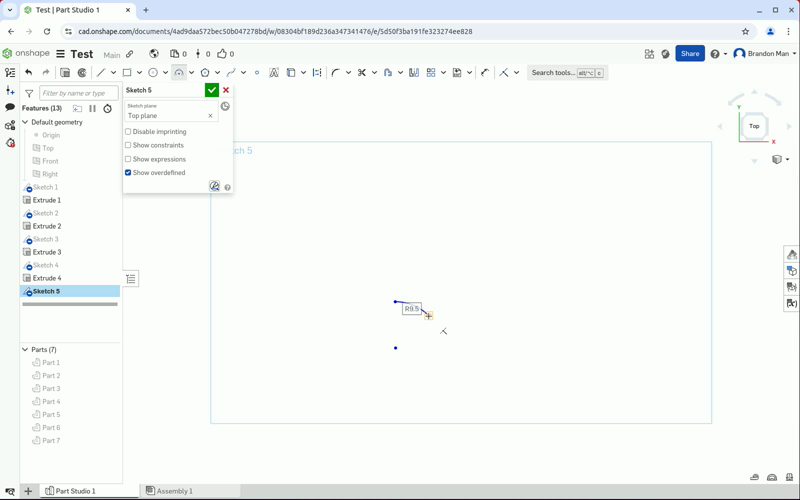
mouse_move(428, 248)
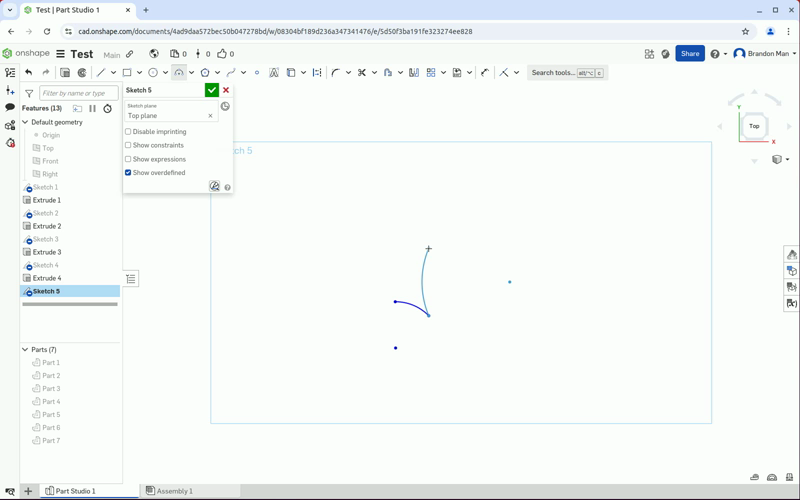
click(428, 248)
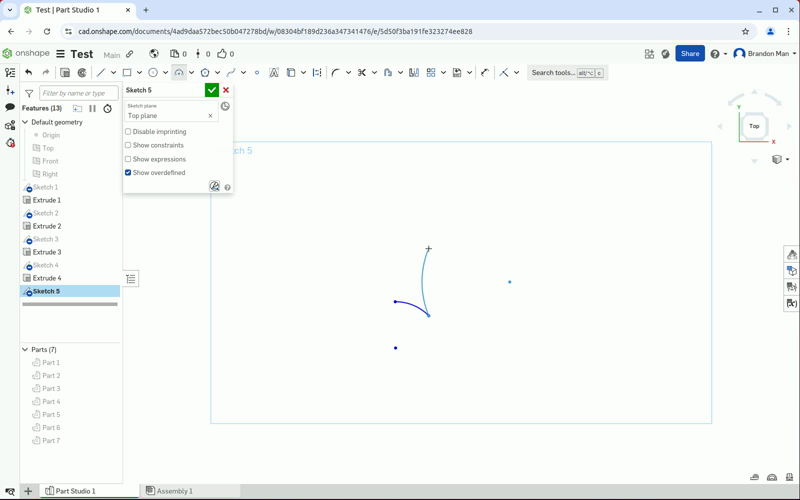
mouse_move(414, 282)
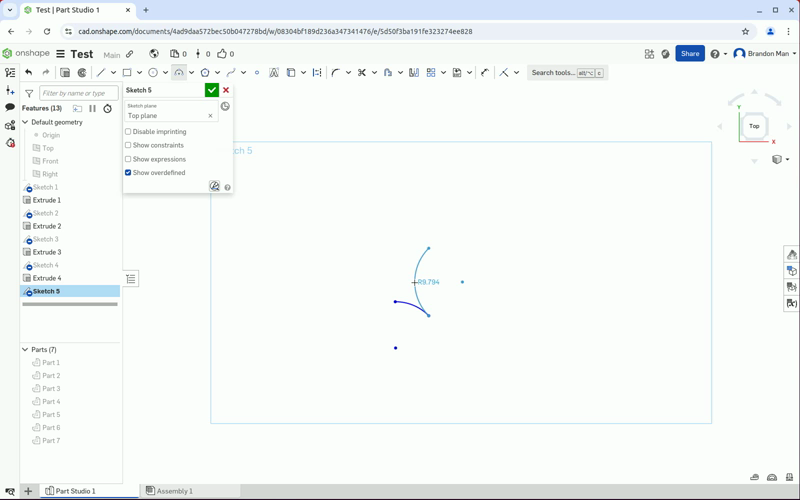
click(414, 282)
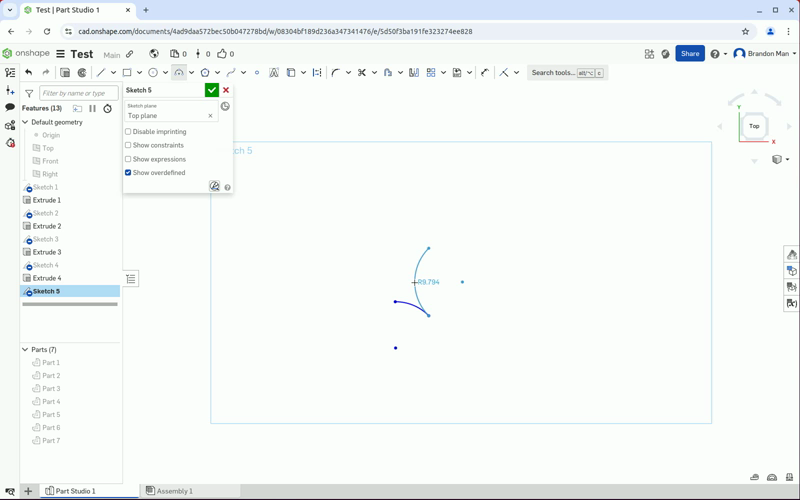
key_up(shift)
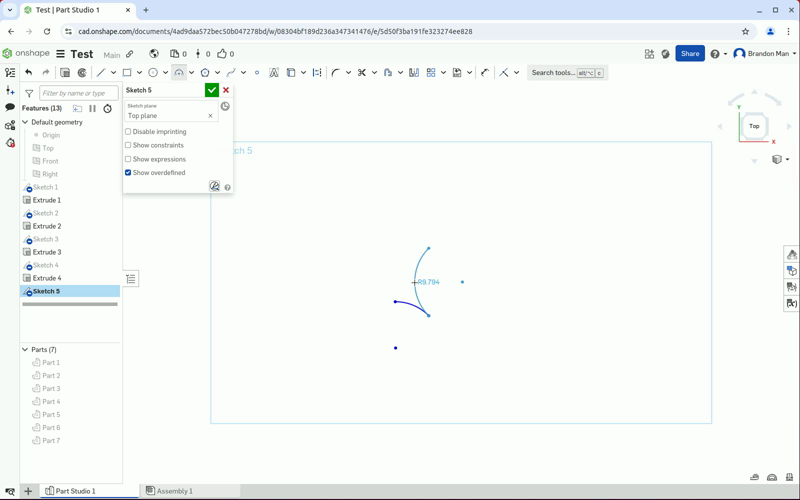
mouse_move(428, 248)
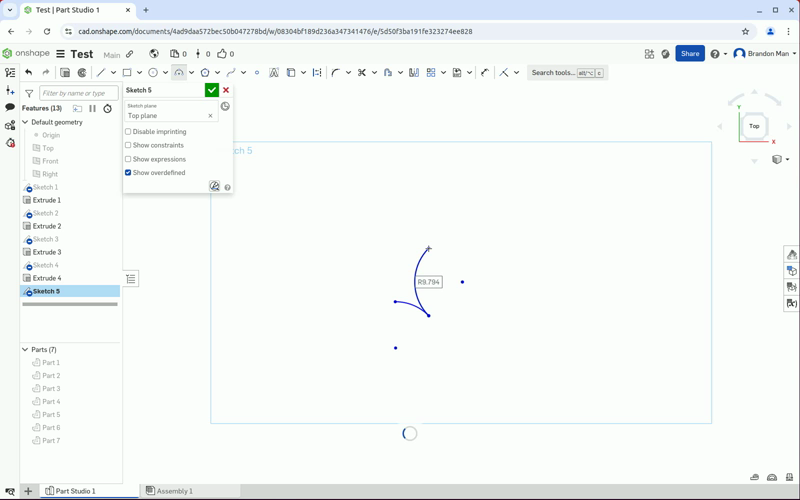
click(428, 248)
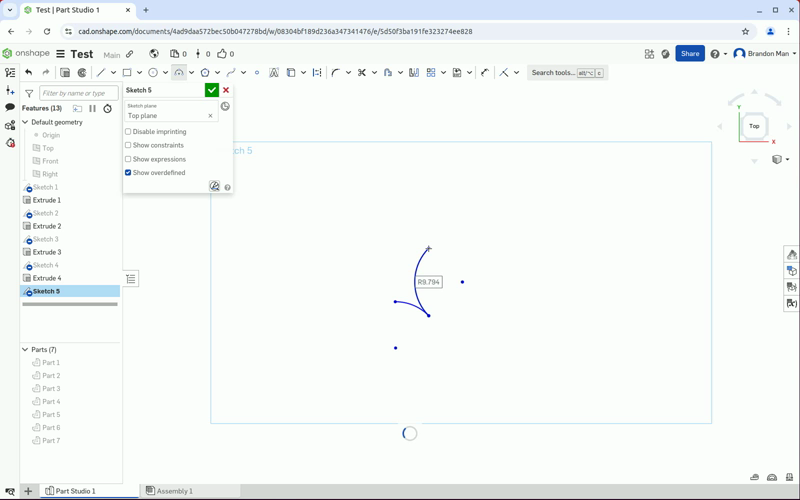
key_down(shift)
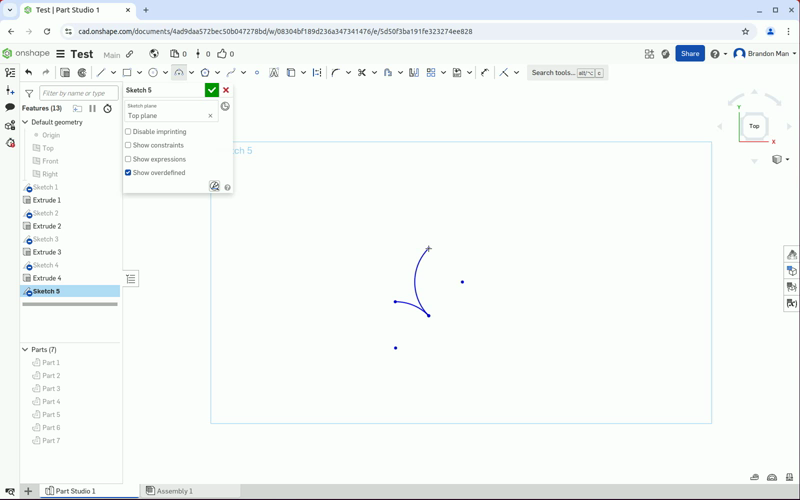
mouse_move(395, 262)
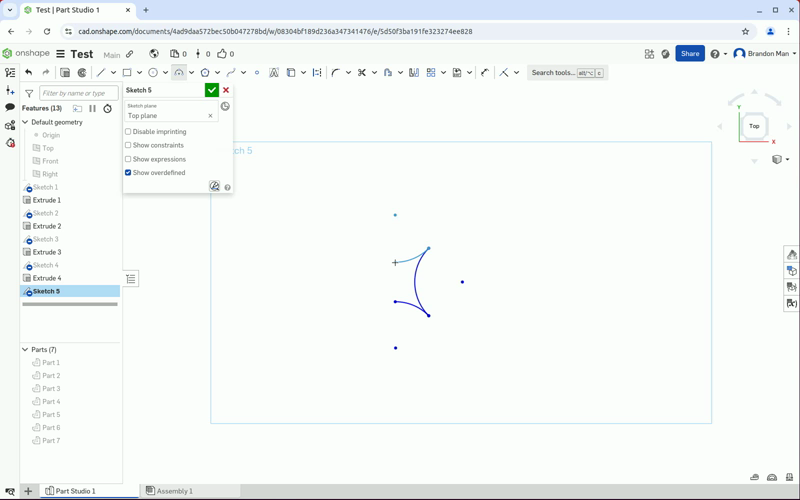
click(395, 262)
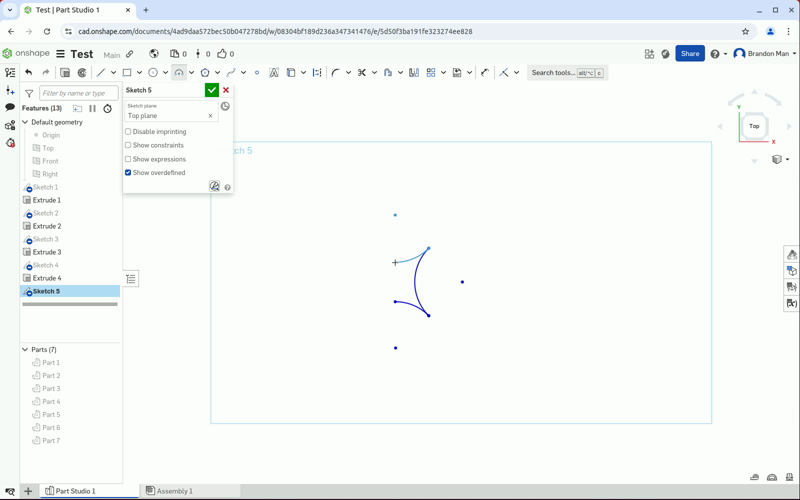
mouse_move(413, 258)
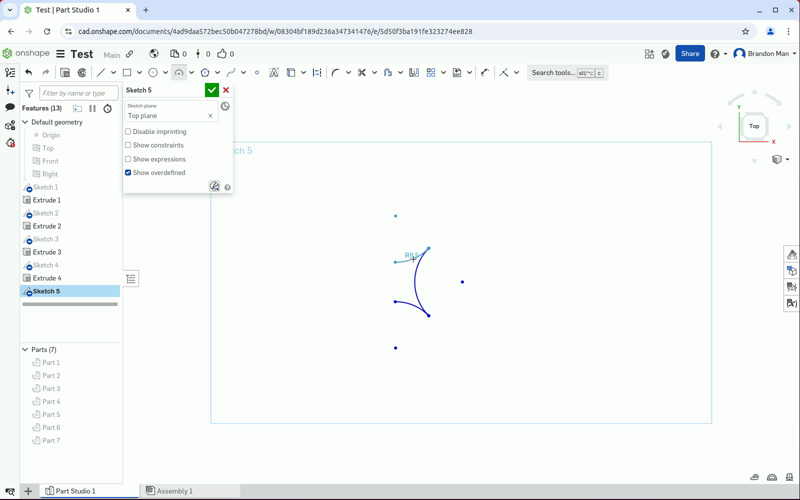
click(413, 258)
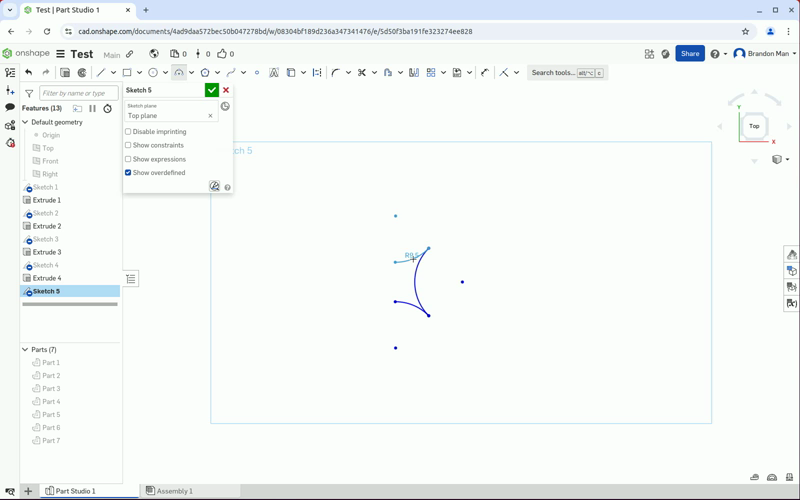
key_up(shift)
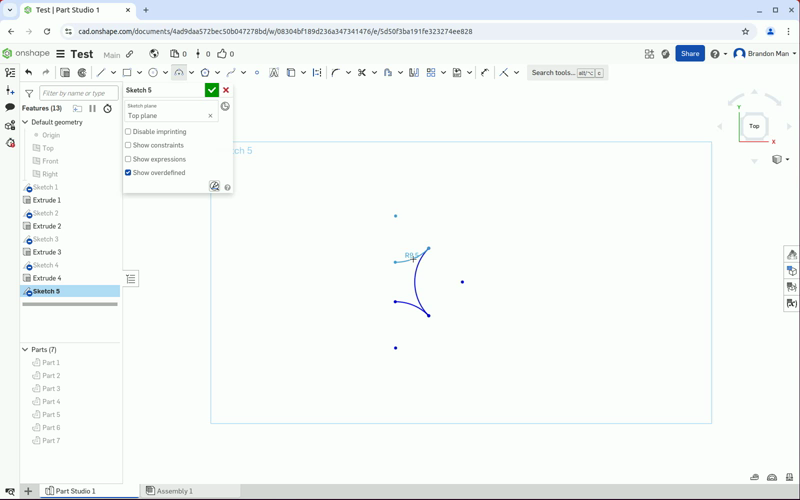
key(esc)
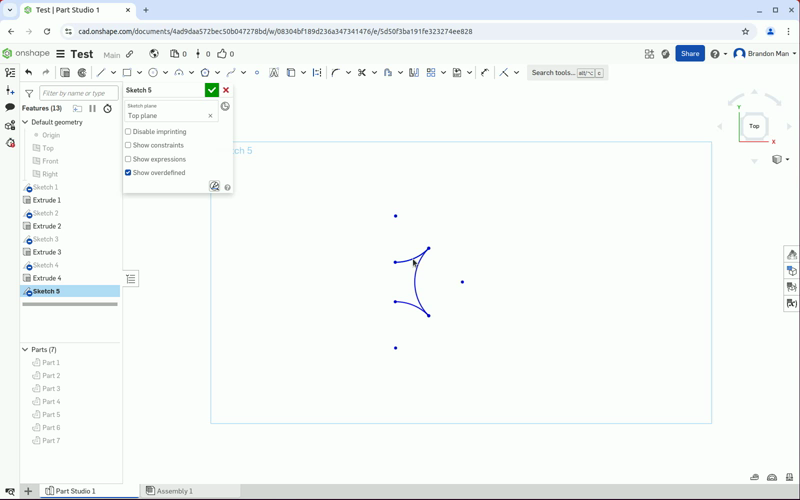
key(l)
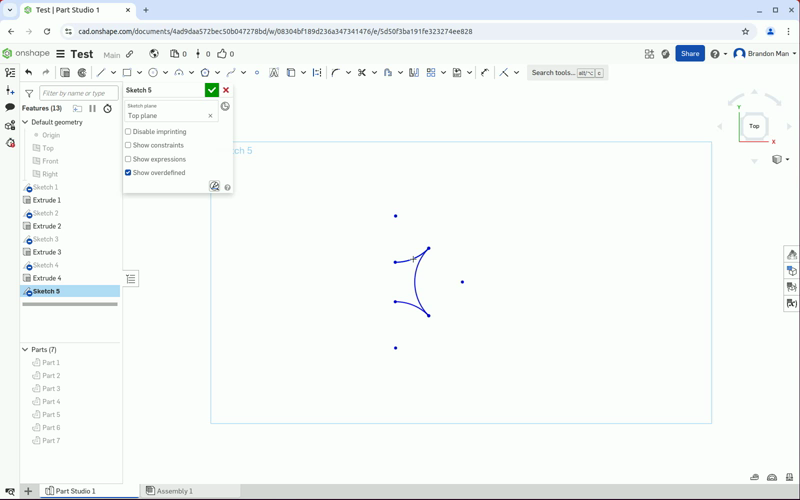
mouse_move(395, 262)
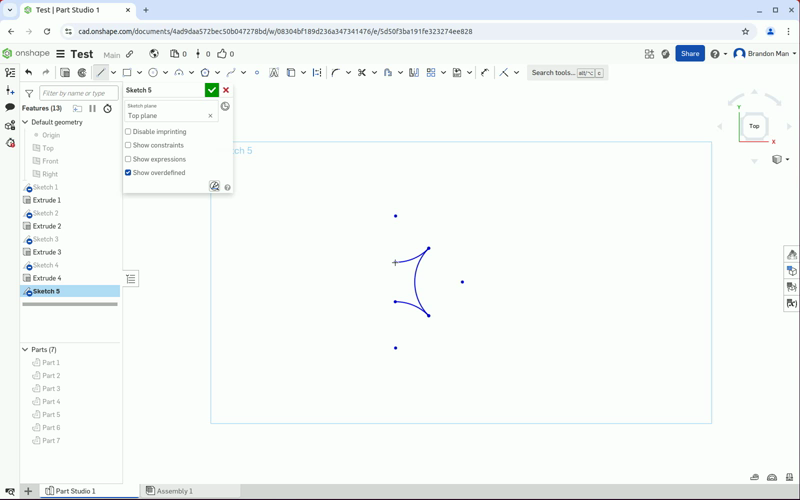
click(395, 262)
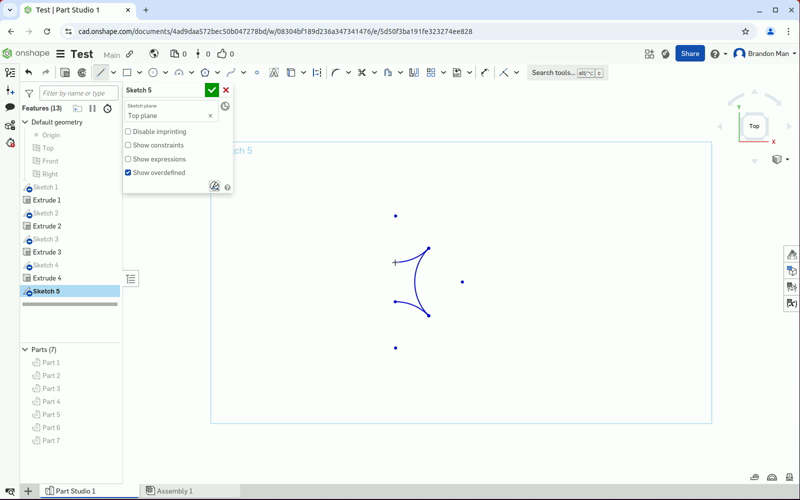
mouse_move(425, 262)
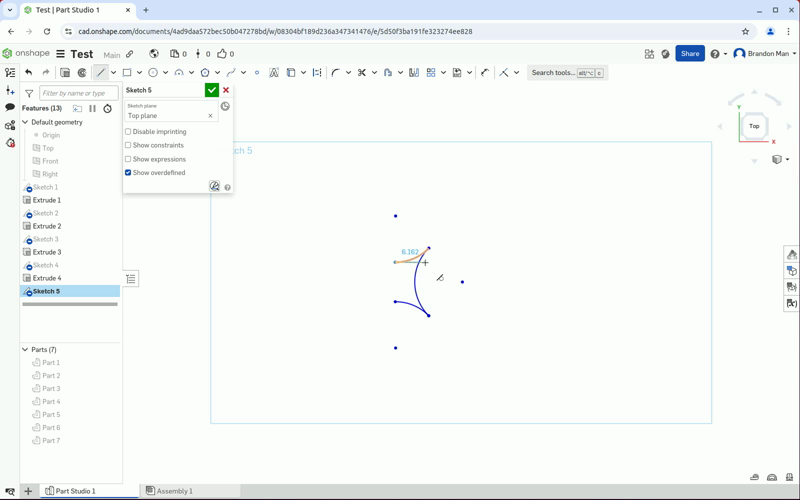
key_down(shift)
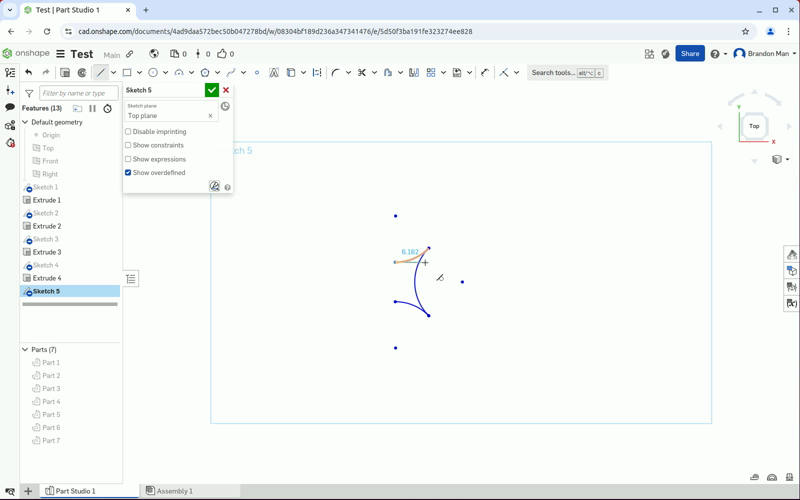
mouse_move(395, 301)
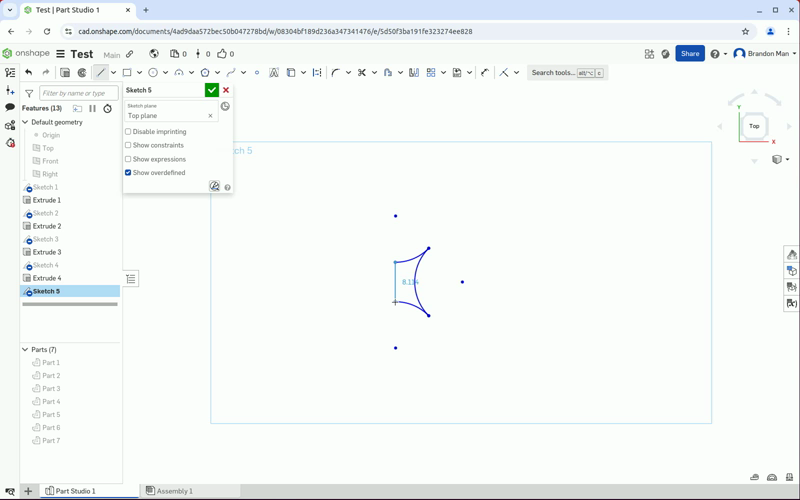
key_up(shift)
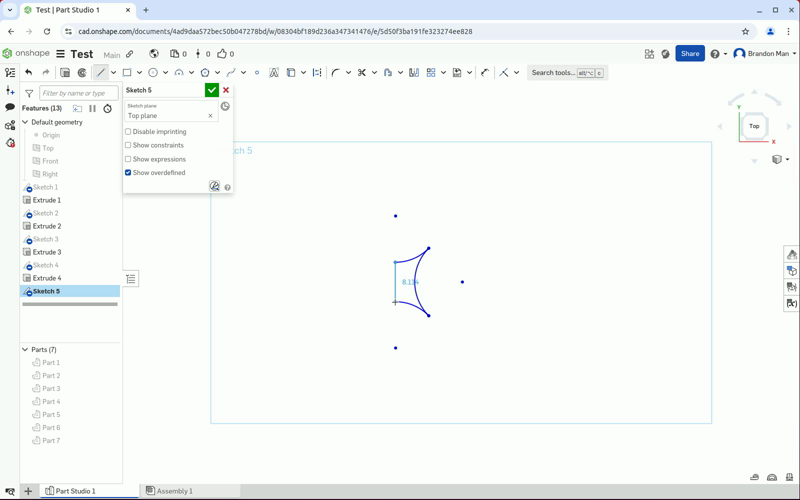
click(395, 301)
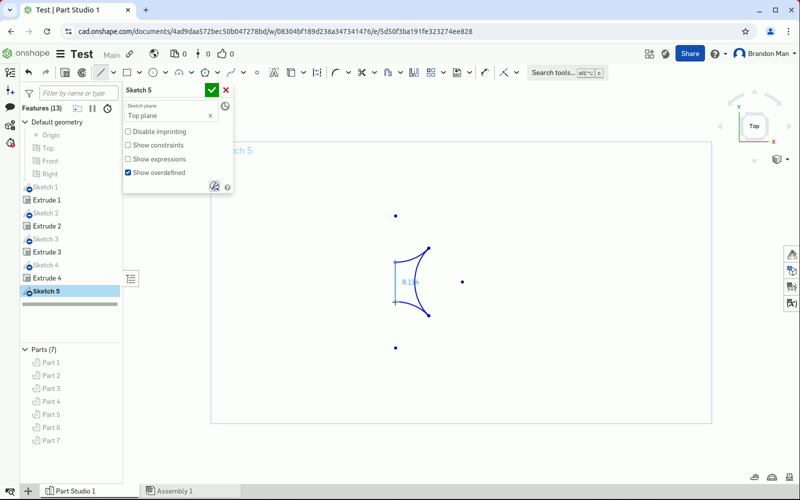
key(esc)
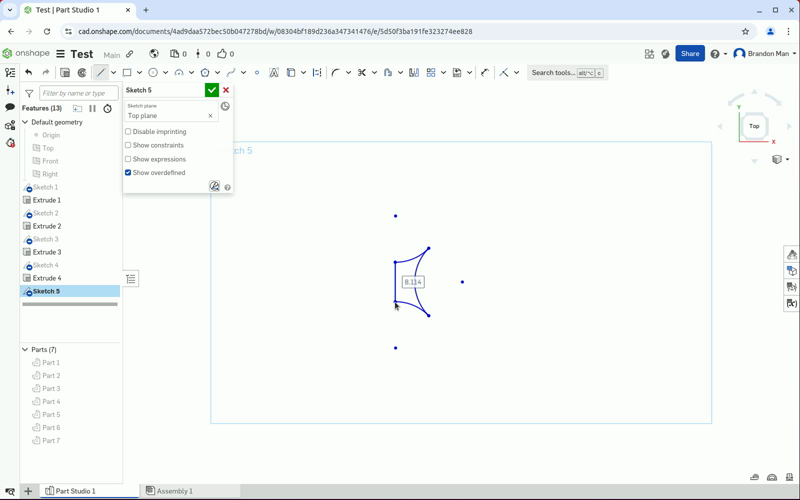
mouse_move(400, 283)
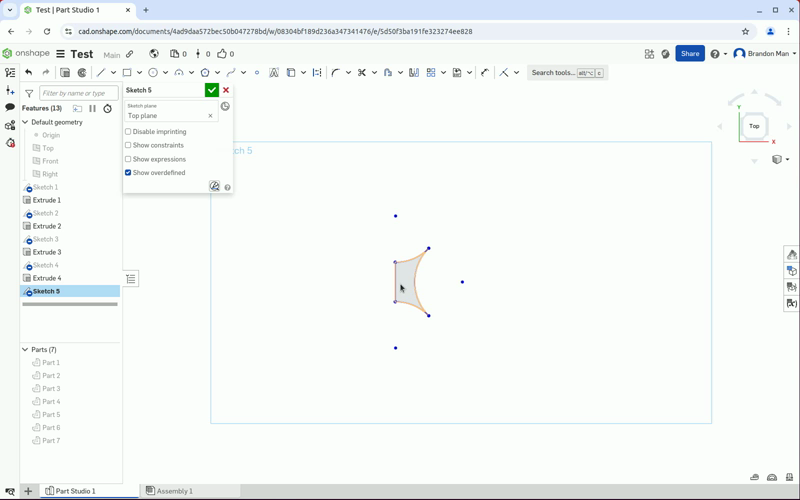
scroll(6)
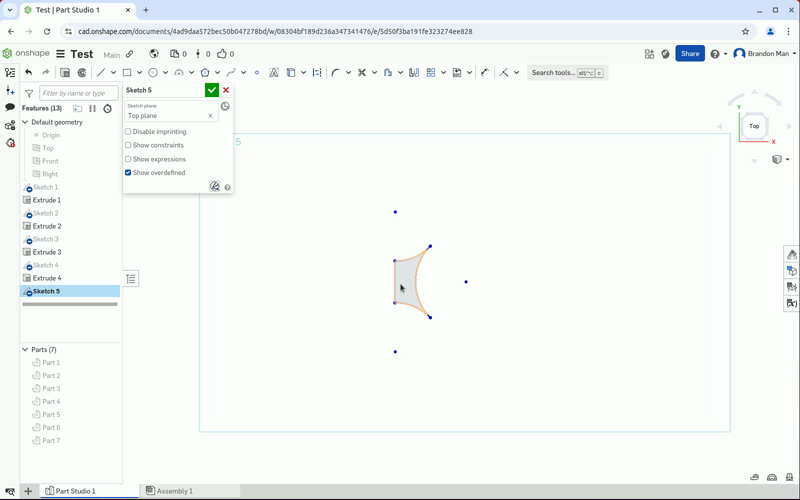
scroll(6)
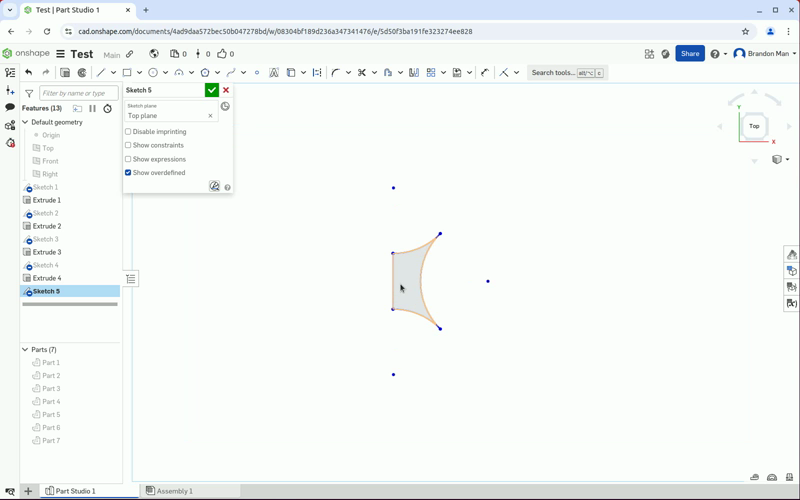
scroll(6)
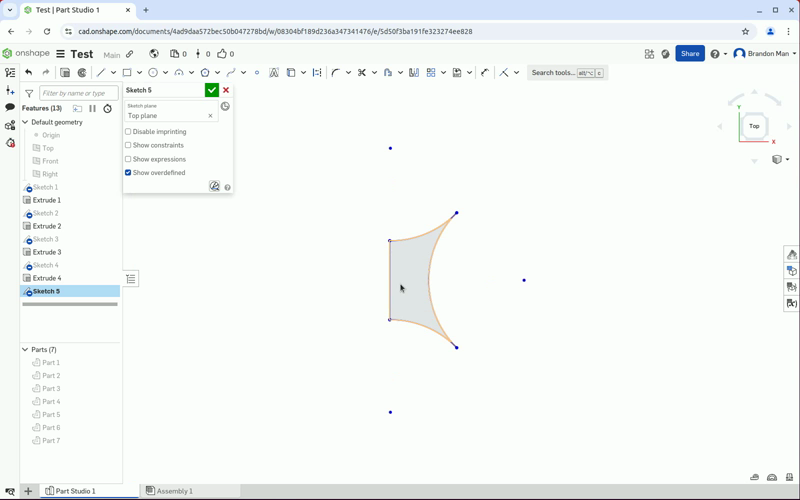
scroll(6)
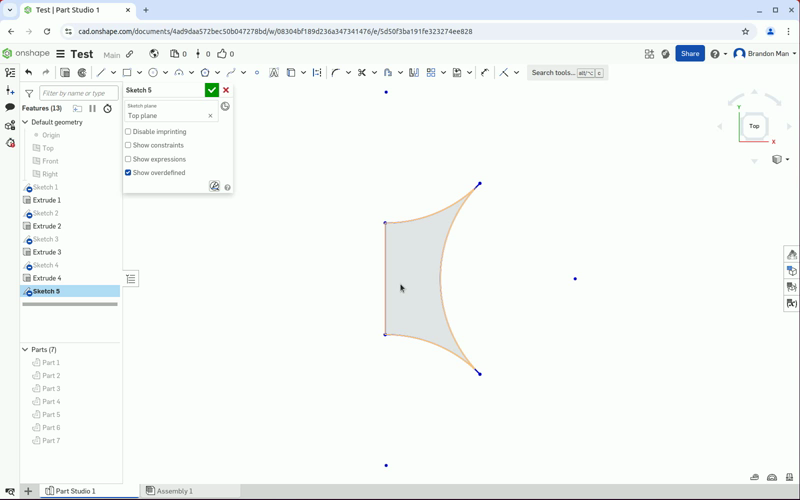
scroll(6)
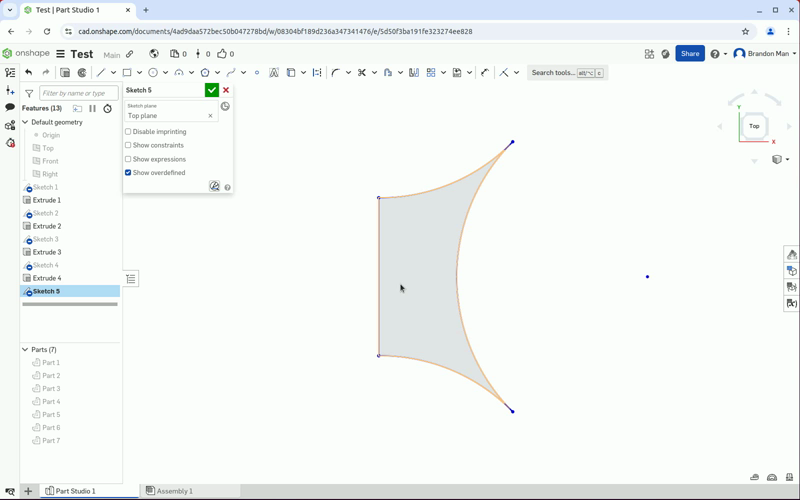
scroll(6)
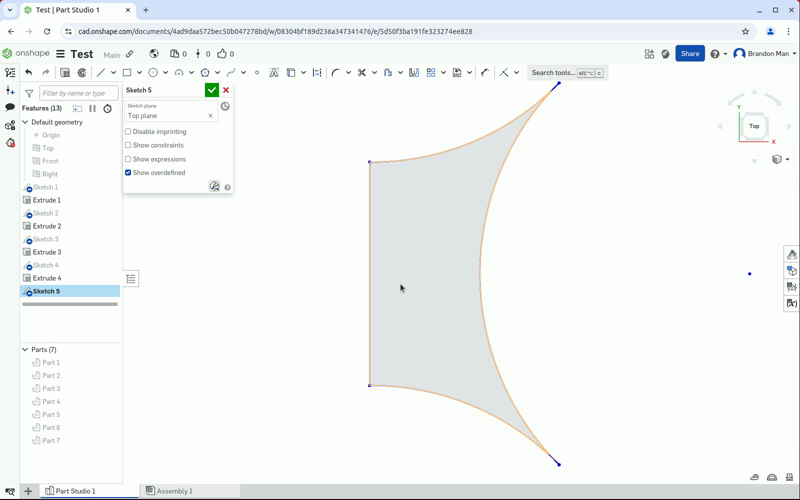
scroll(6)
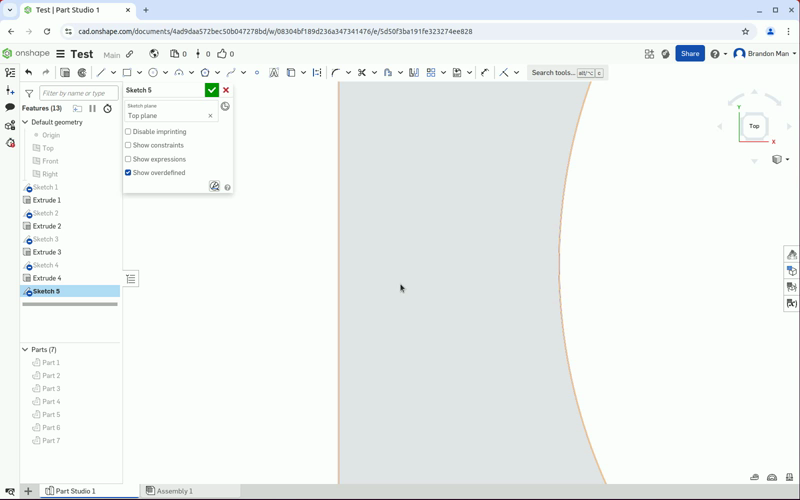
click(400, 283)
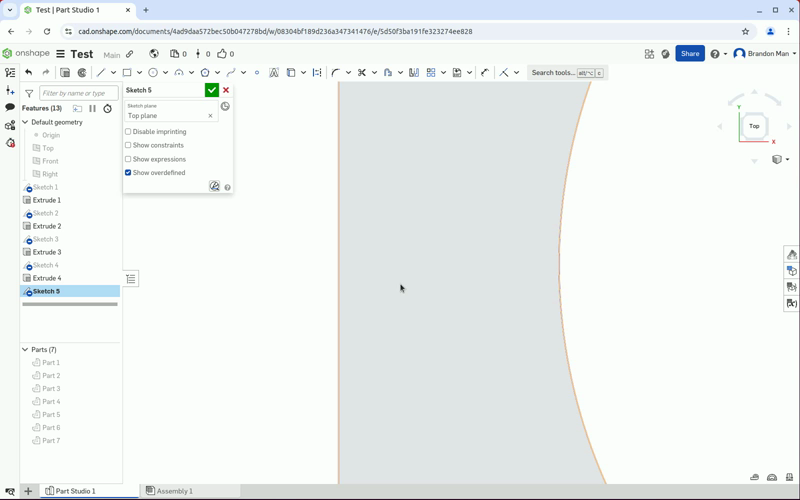
scroll(-6)
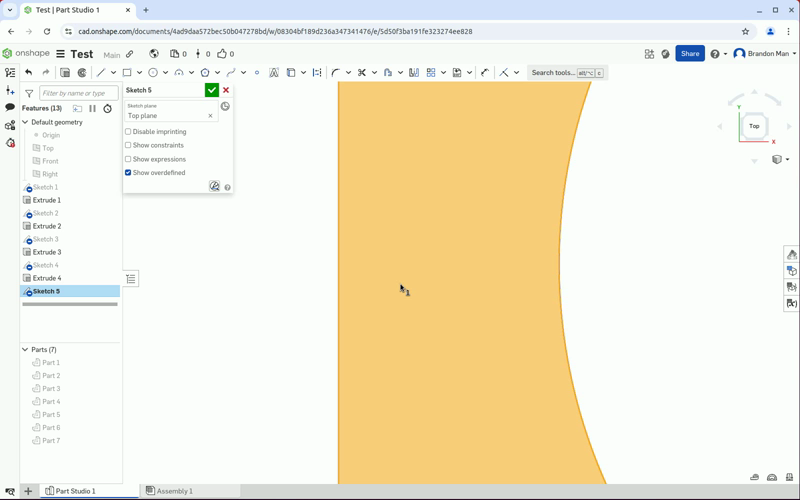
scroll(-6)
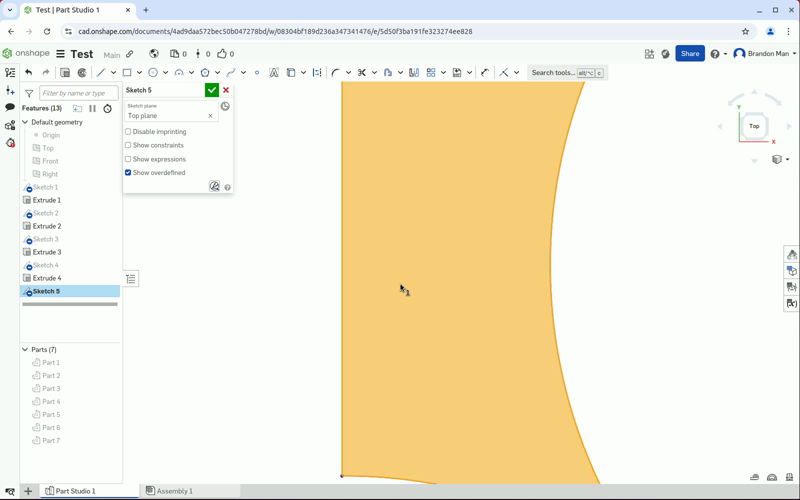
scroll(-6)
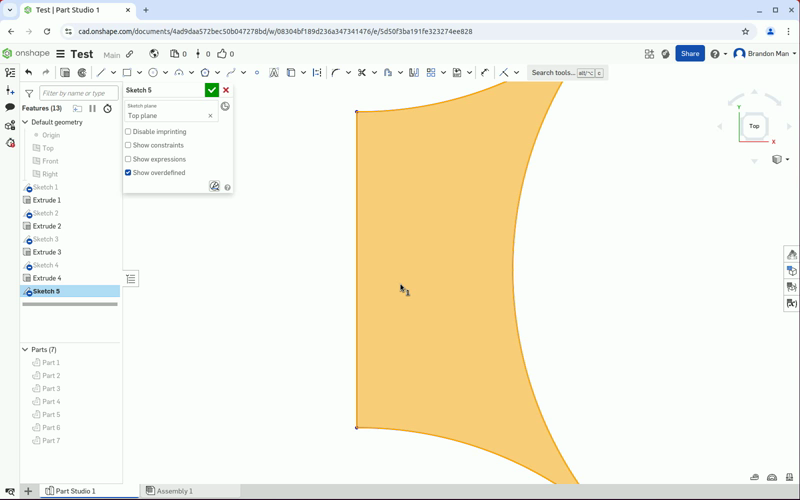
scroll(-6)
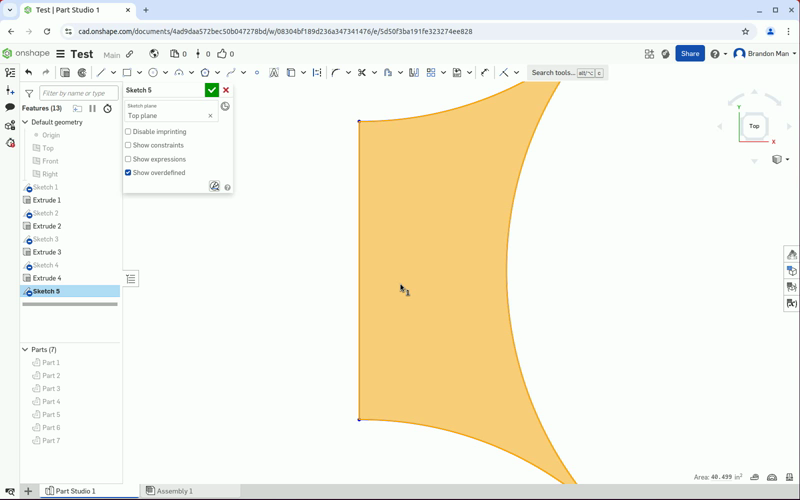
scroll(-6)
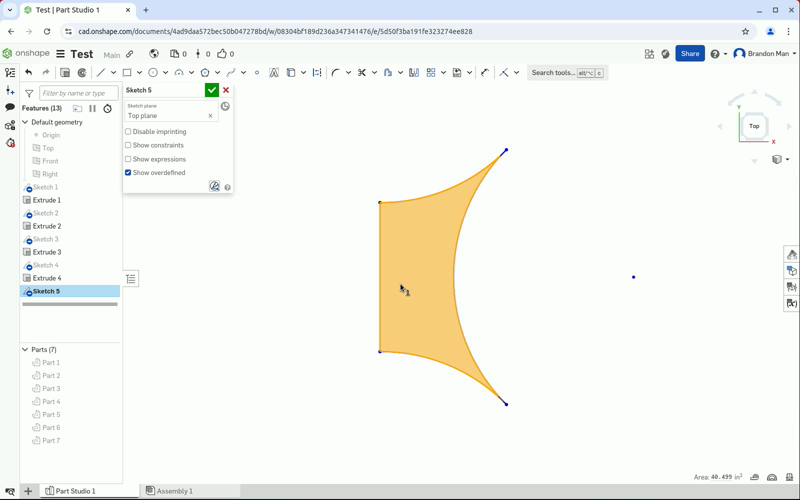
scroll(-6)
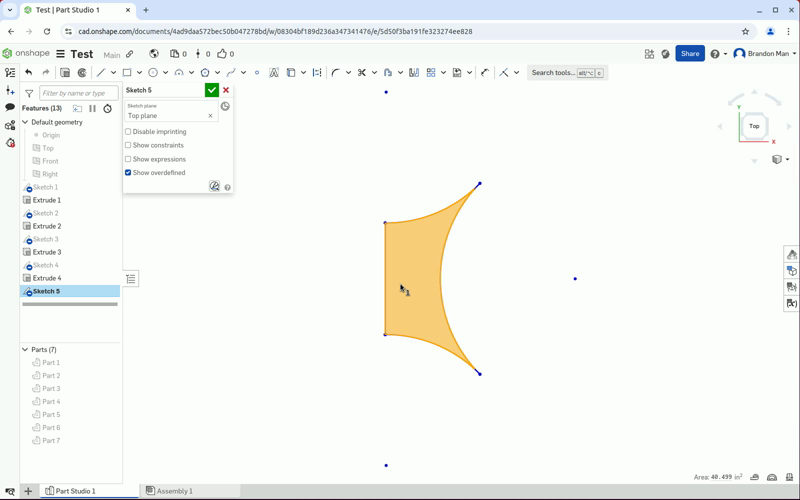
scroll(-6)
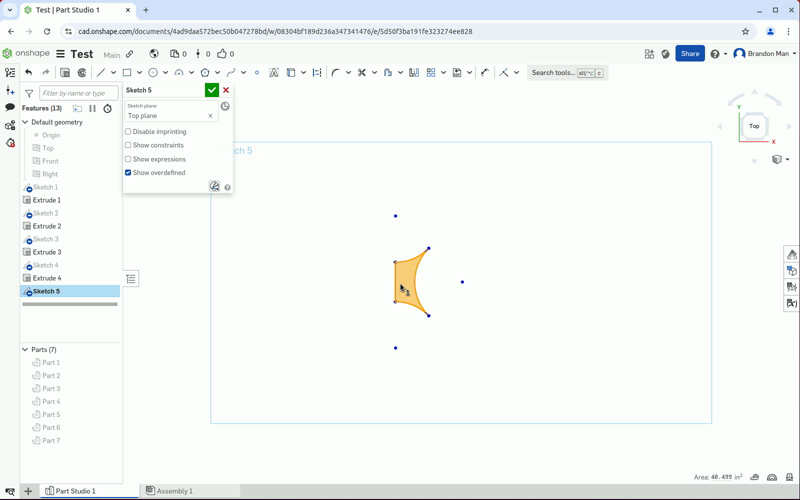
mouse_move(73, 352)
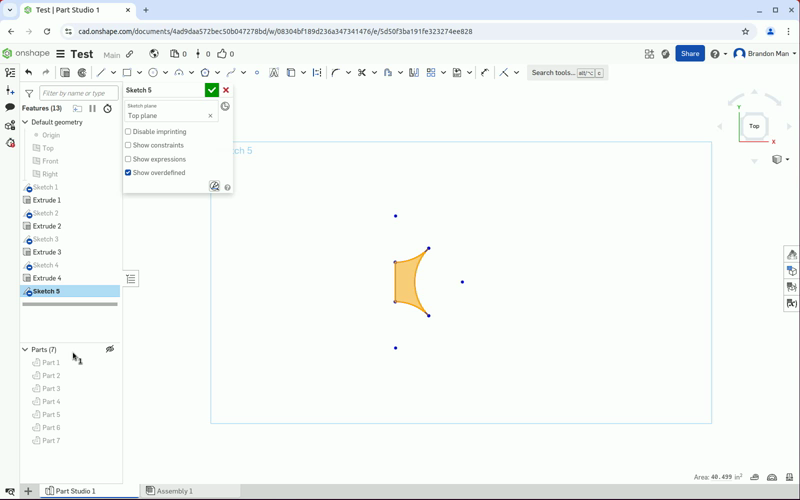
key(shift+y)
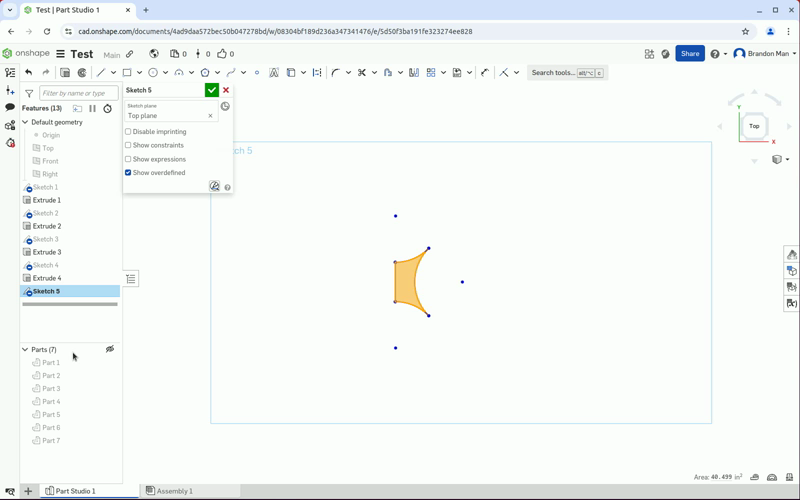
key(shift+e)
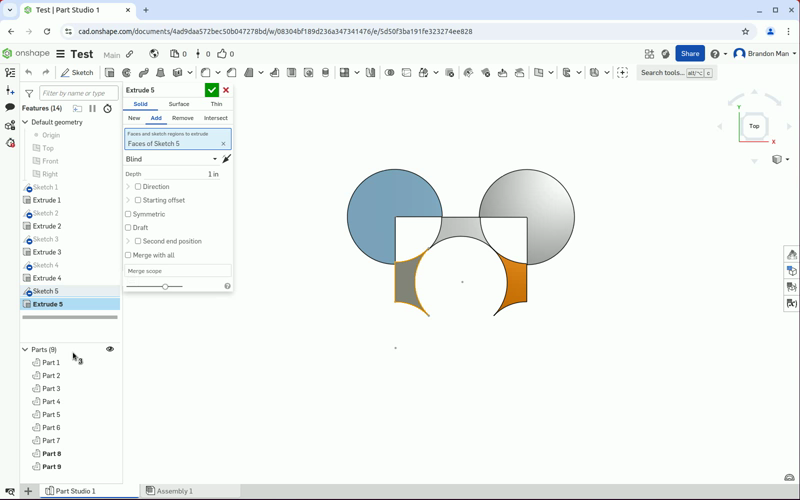
mouse_move(143, 106)
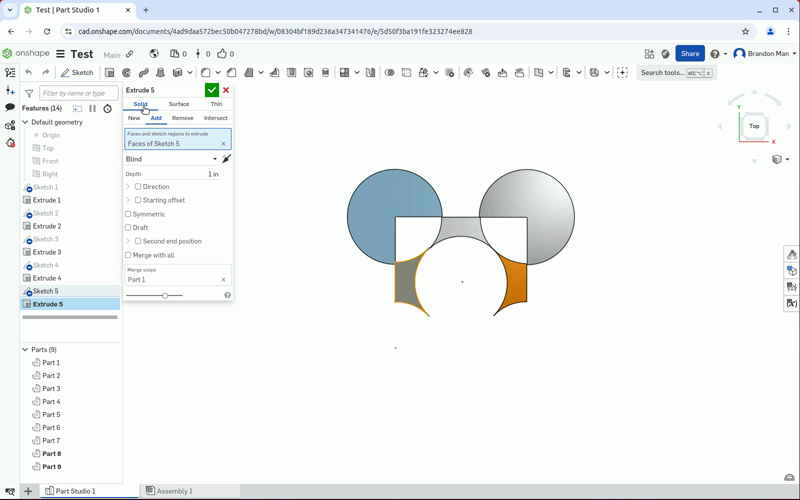
click(143, 106)
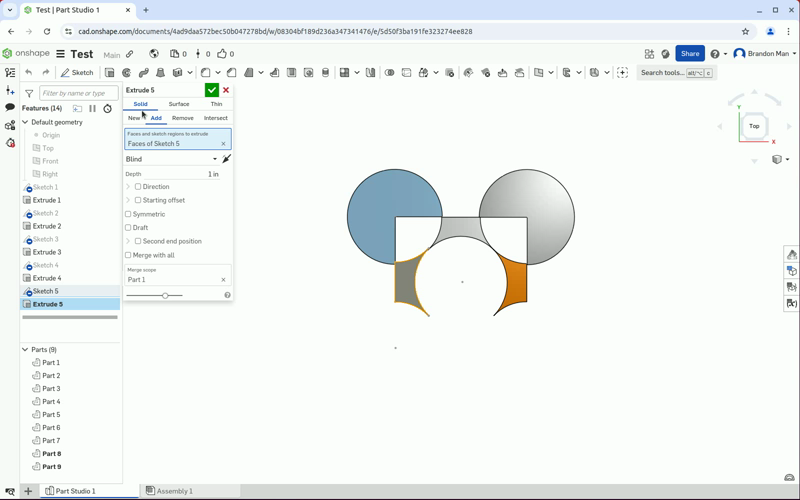
mouse_move(137, 120)
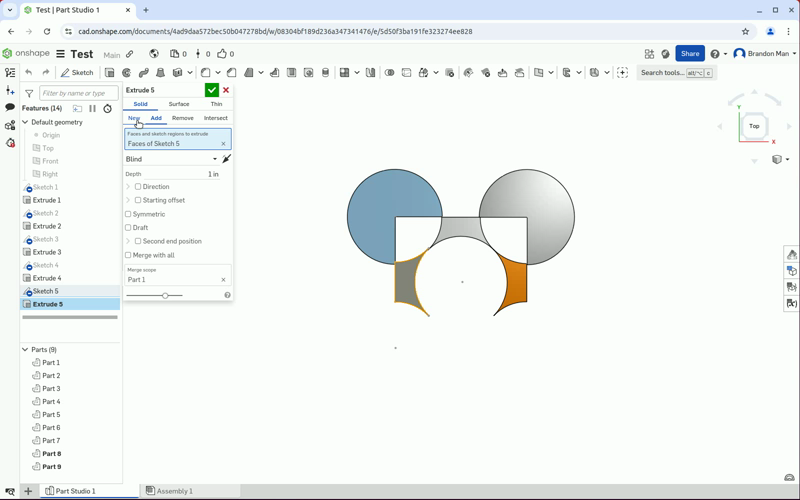
click(137, 120)
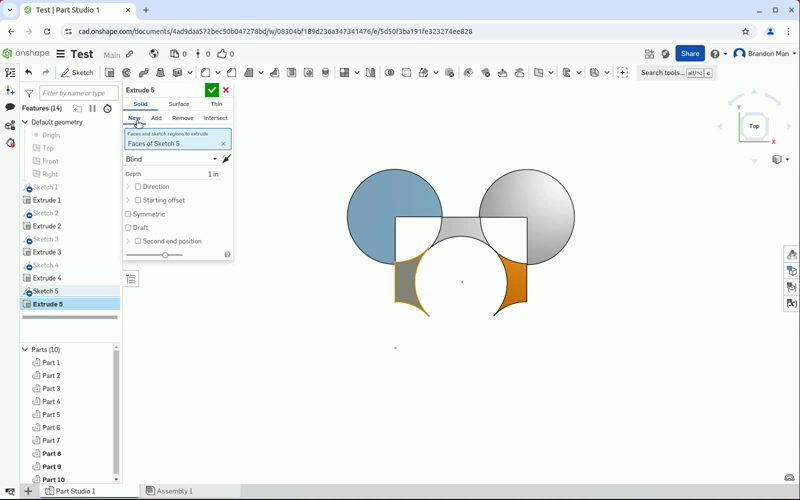
key(tab, 4)
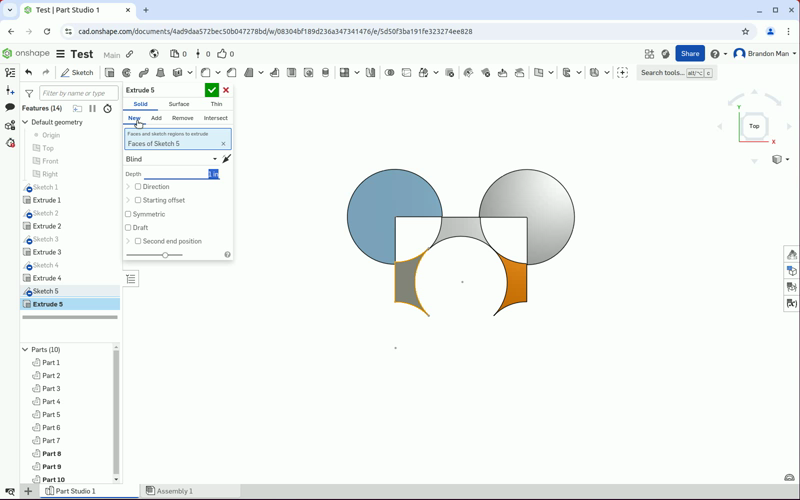
text(0.241)
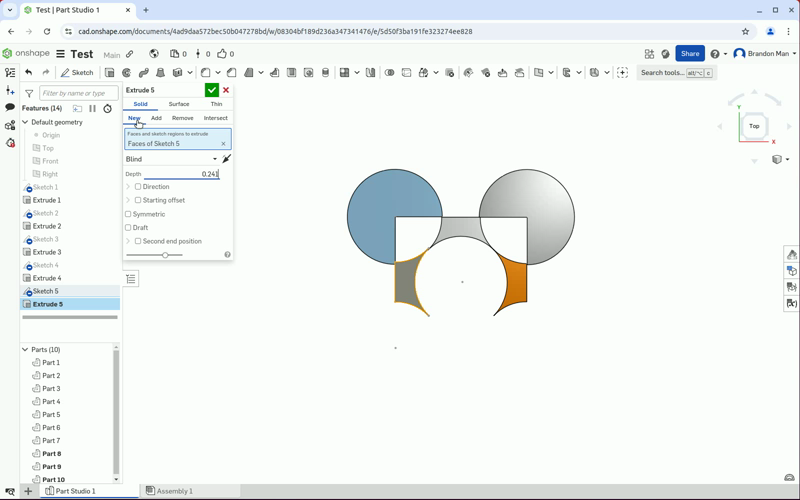
key(enter)
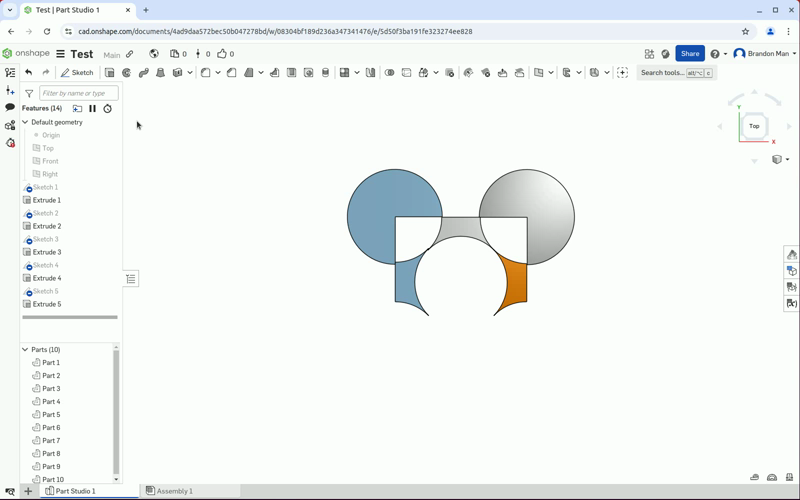
key(shift+h)
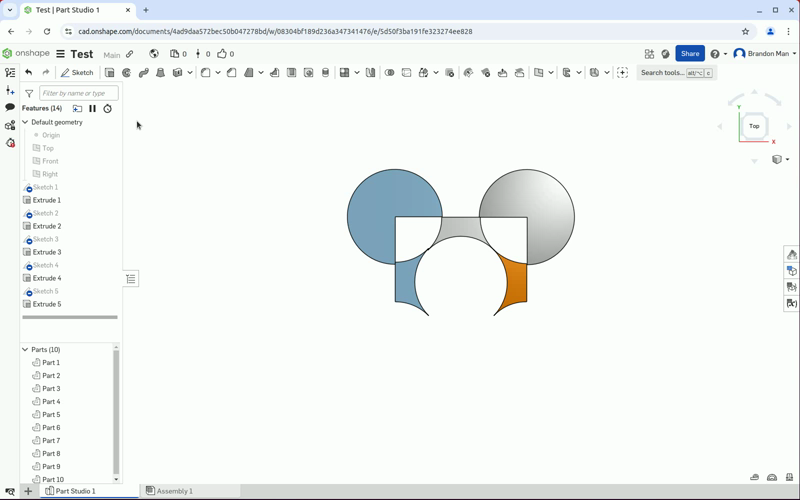
key(shift+h)
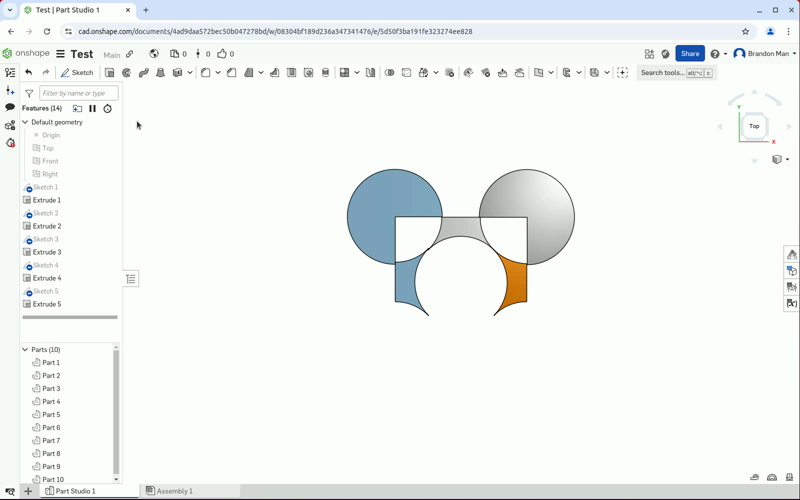
mouse_move(73, 189)
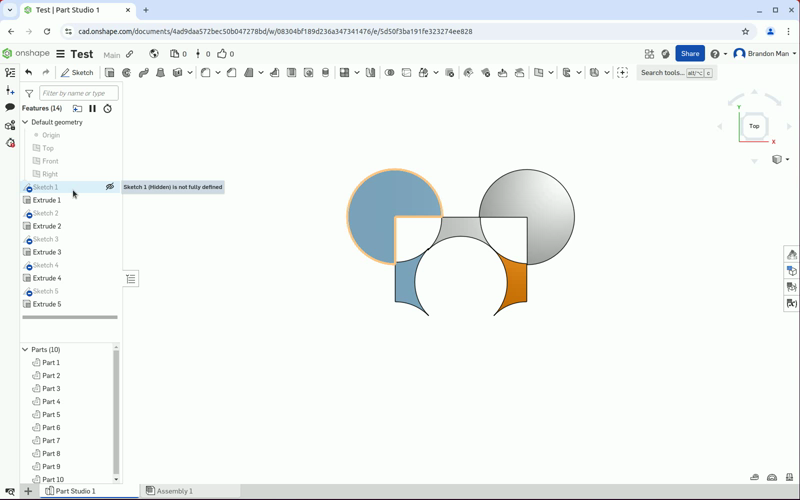
click(73, 189)
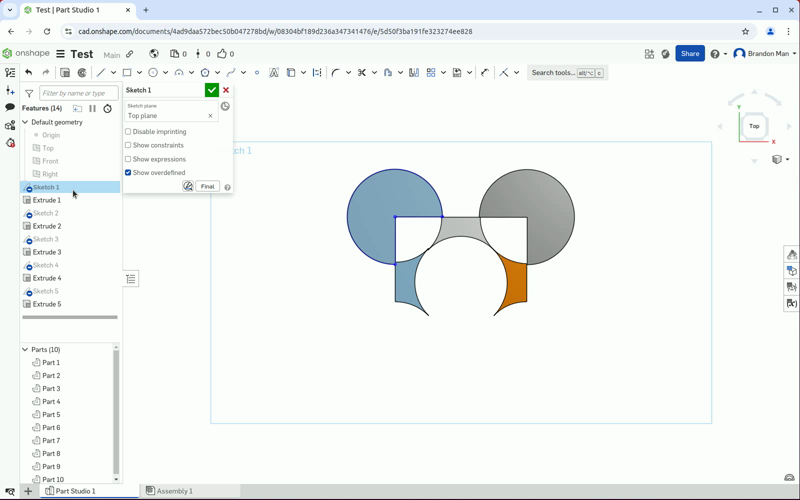
mouse_move(229, 92)
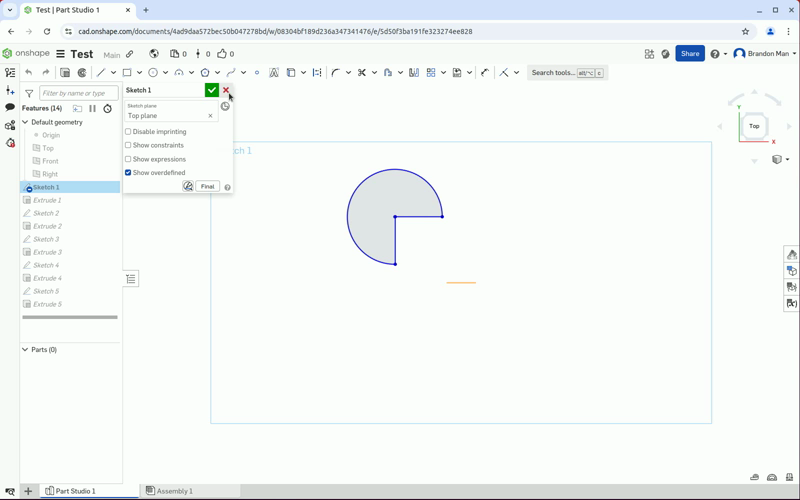
click(229, 92)
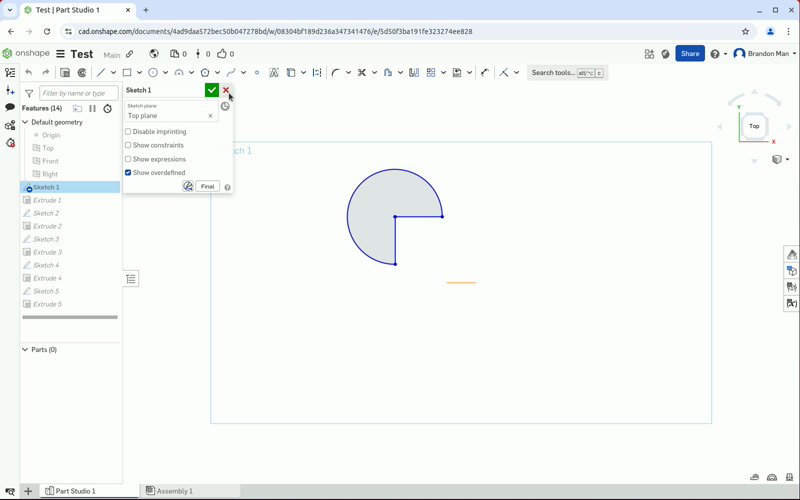
key(shift+s)
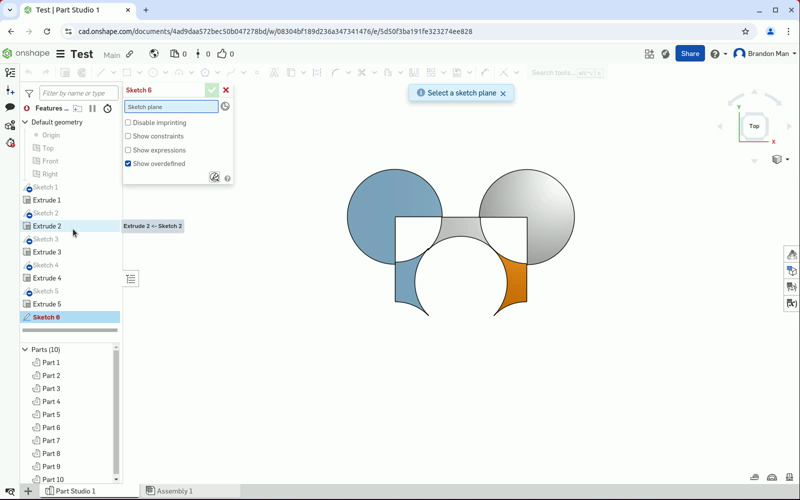
scroll(3)
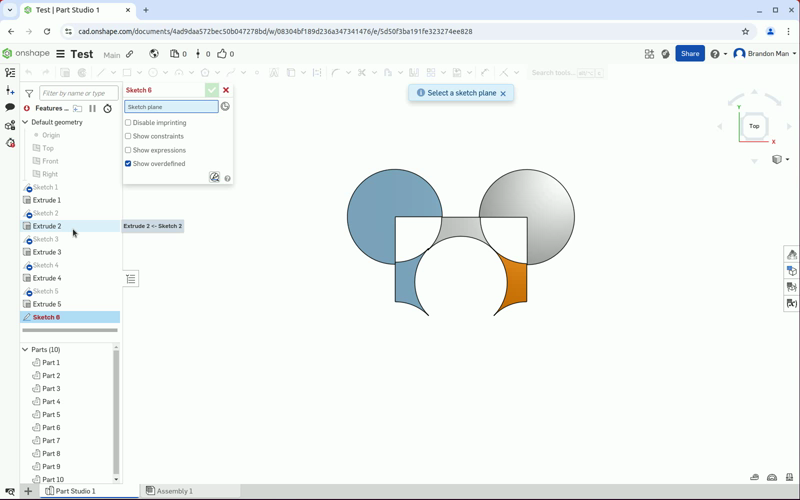
mouse_move(73, 150)
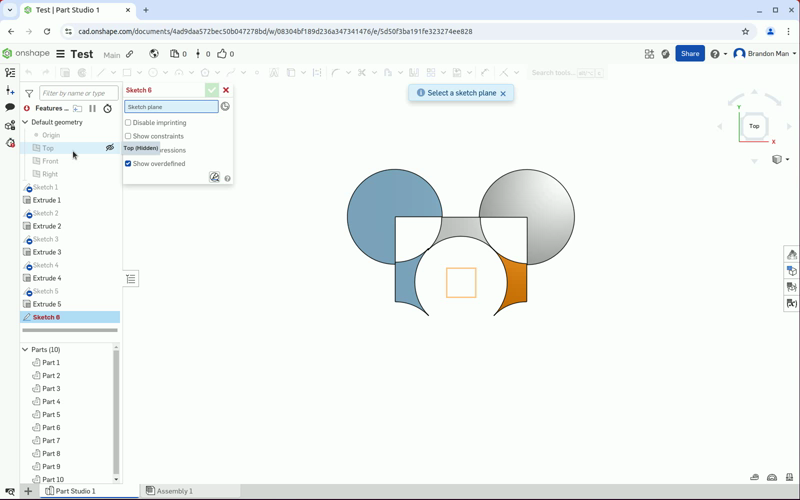
click(73, 150)
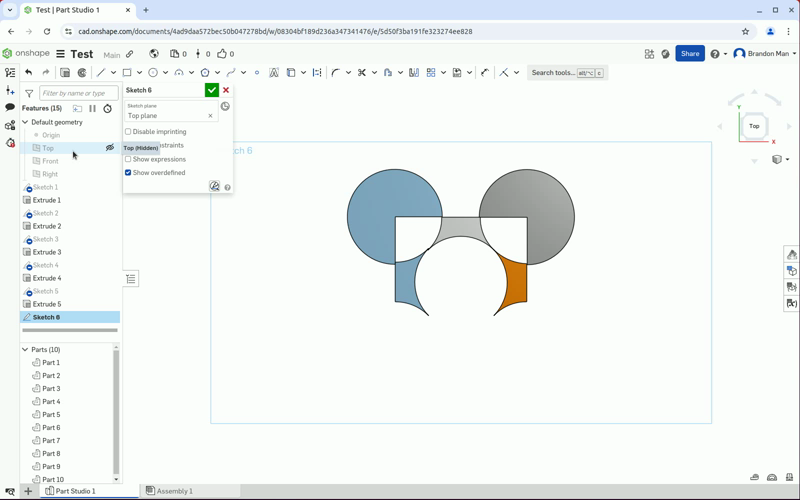
mouse_move(69, 352)
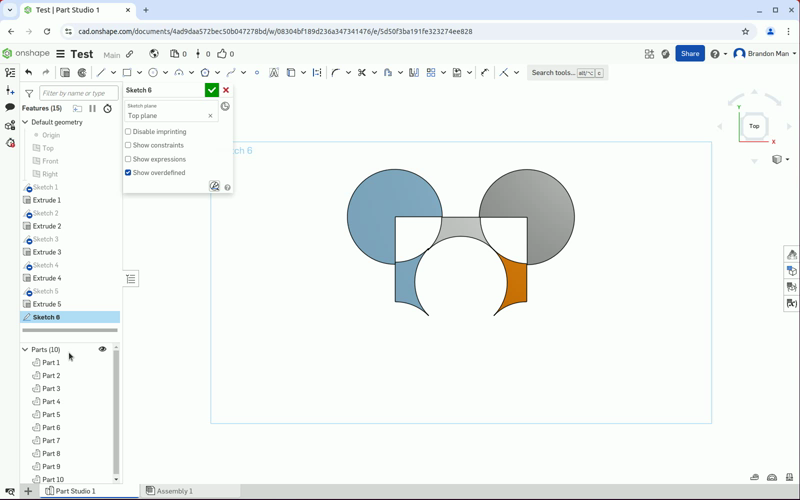
key(y)
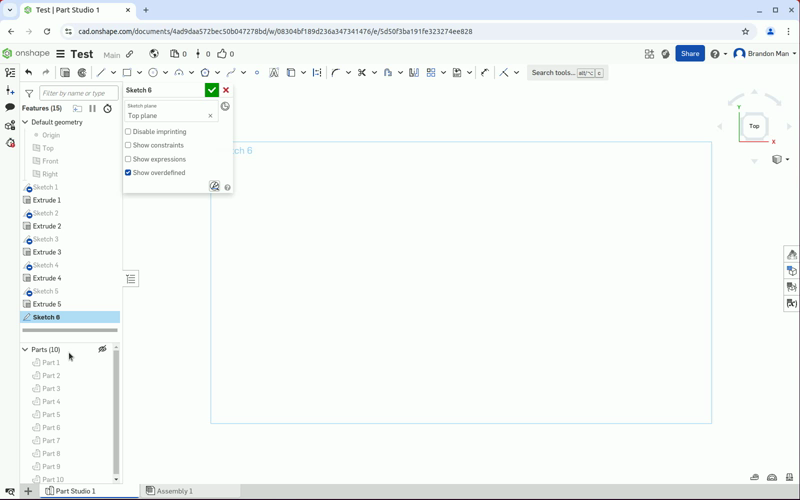
key(a)
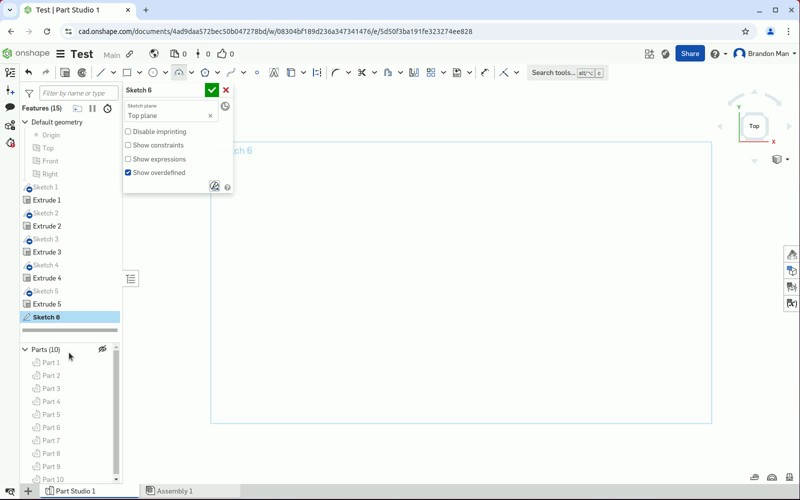
key_down(shift)
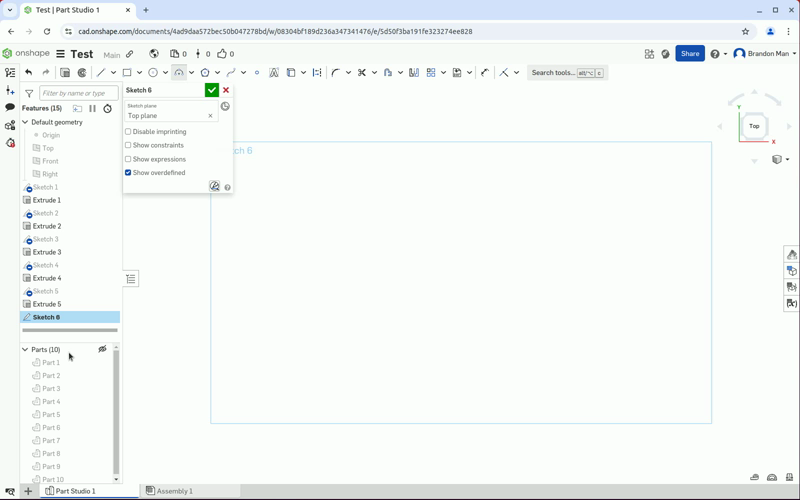
mouse_move(427, 315)
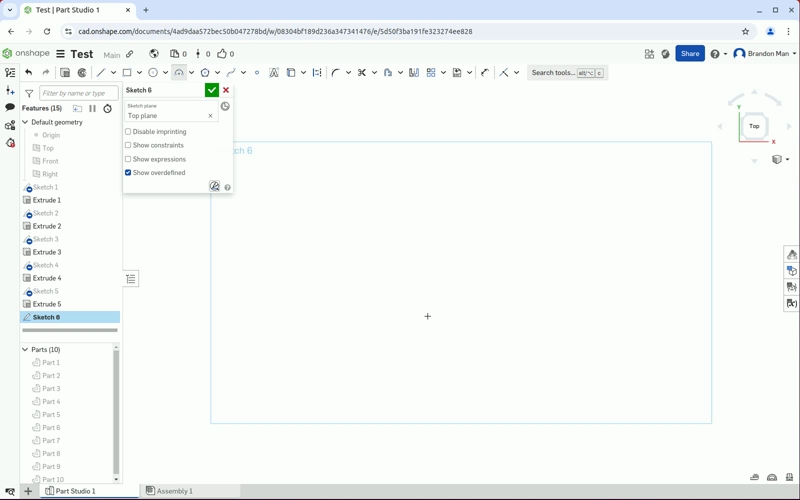
click(427, 315)
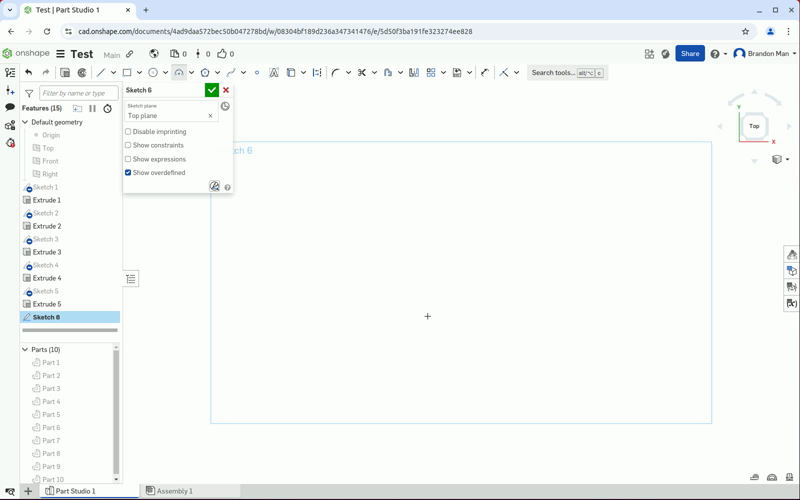
key_up(shift)
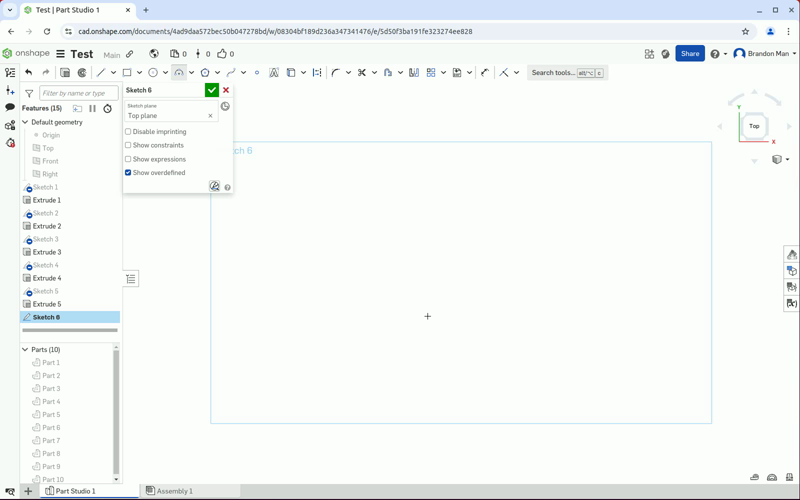
key_down(shift)
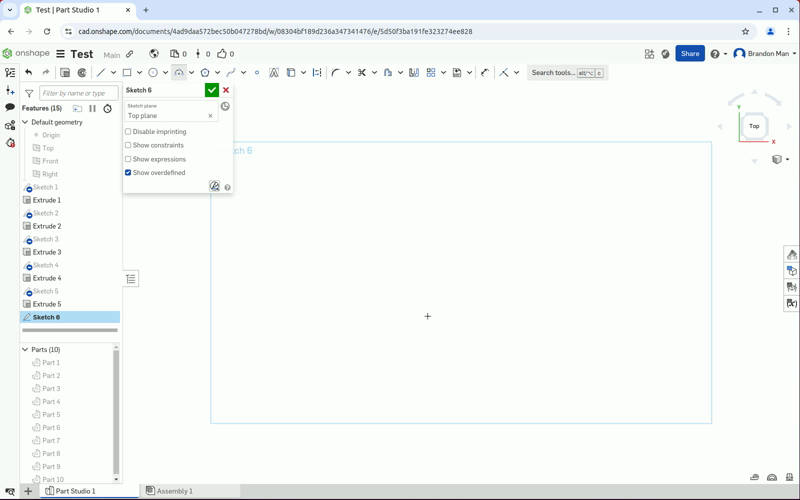
mouse_move(441, 348)
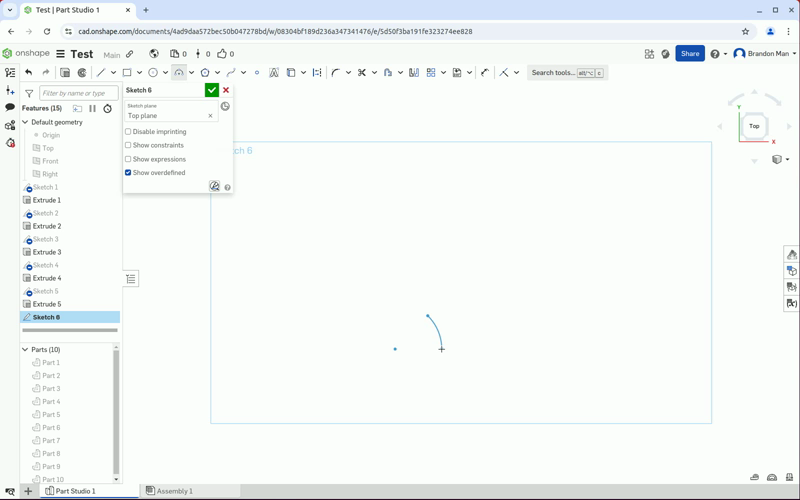
click(441, 348)
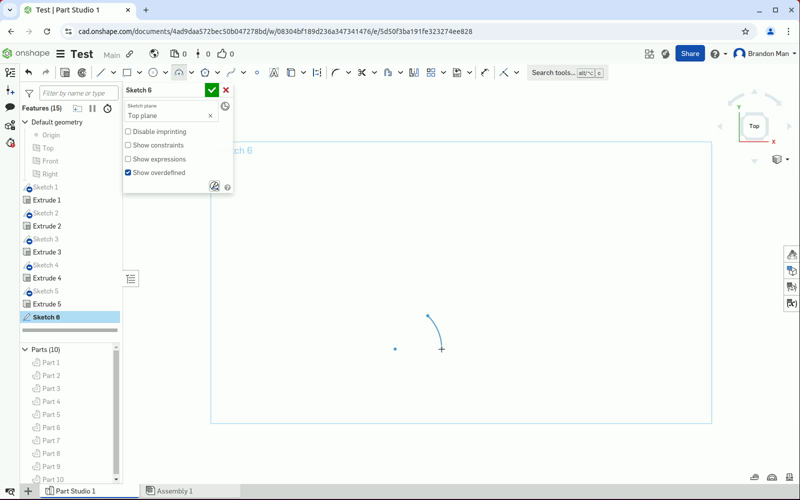
mouse_move(438, 330)
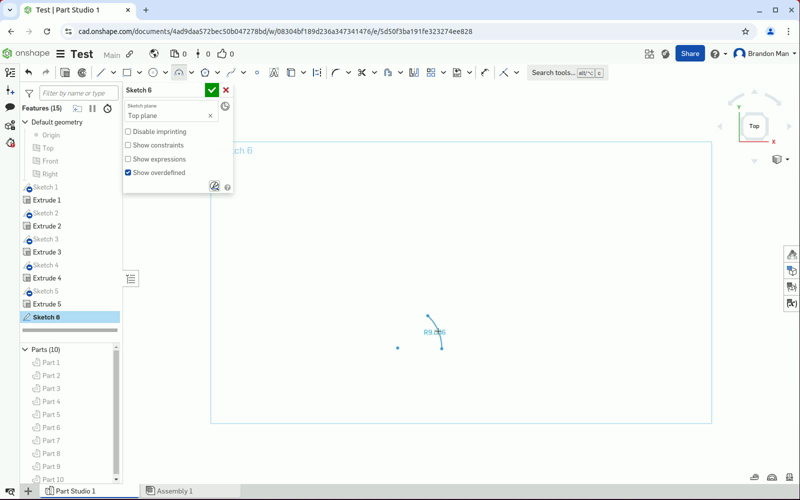
click(438, 330)
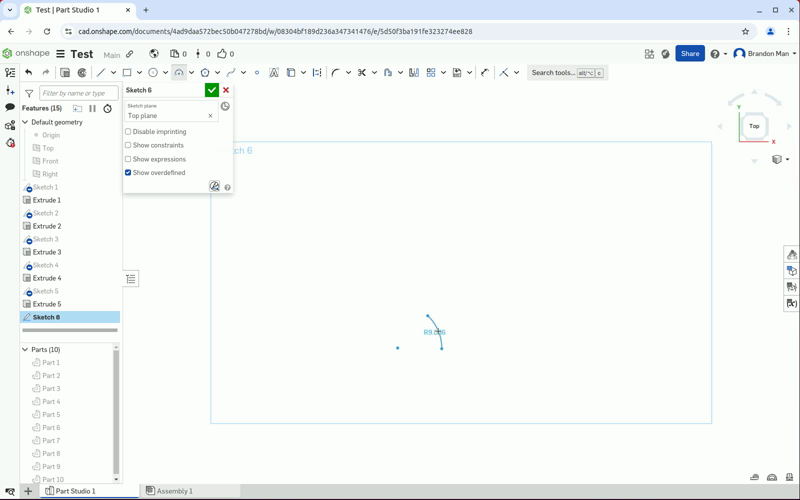
key_up(shift)
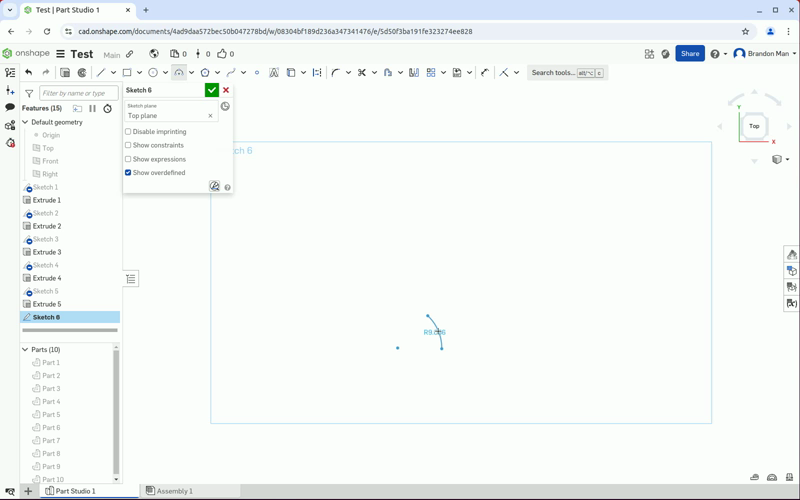
key(esc)
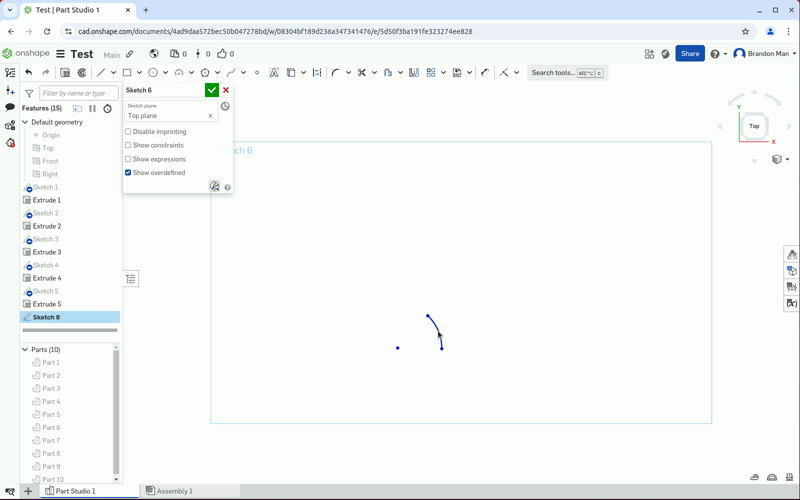
key(l)
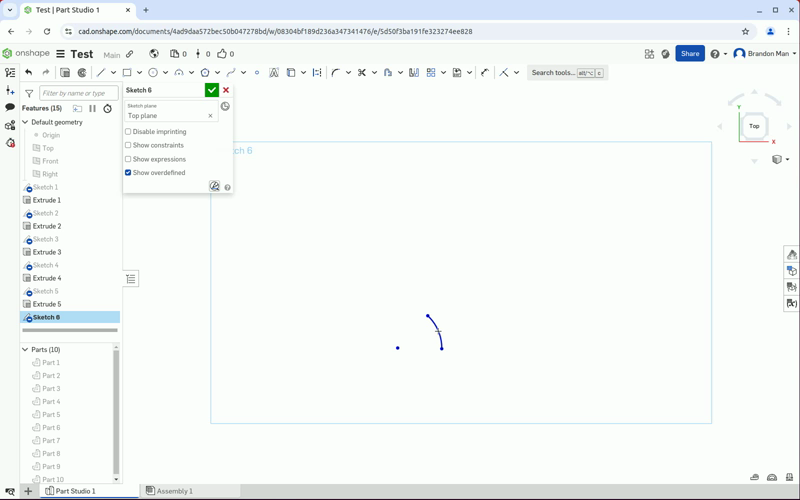
mouse_move(441, 348)
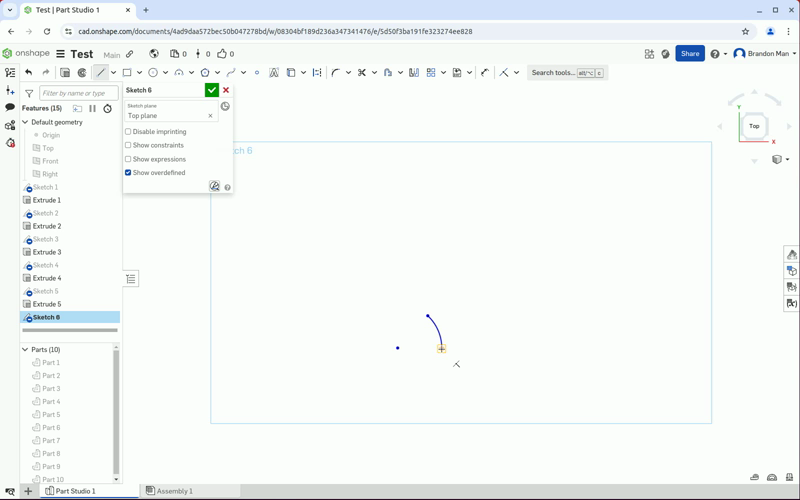
click(441, 348)
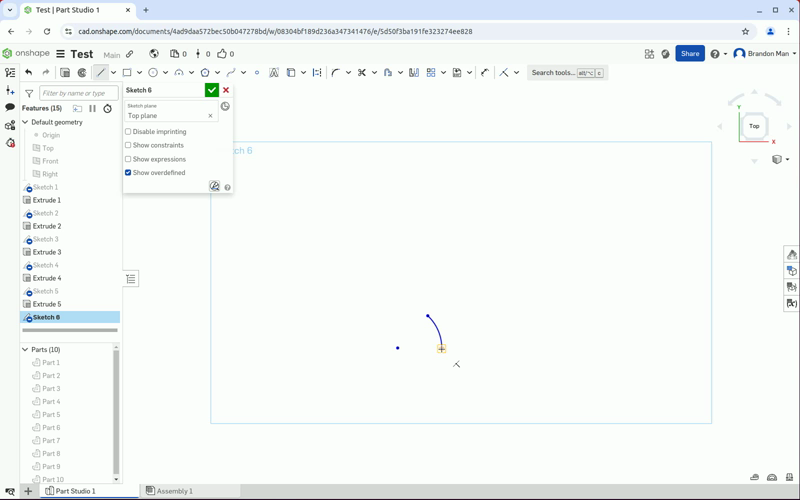
key_down(shift)
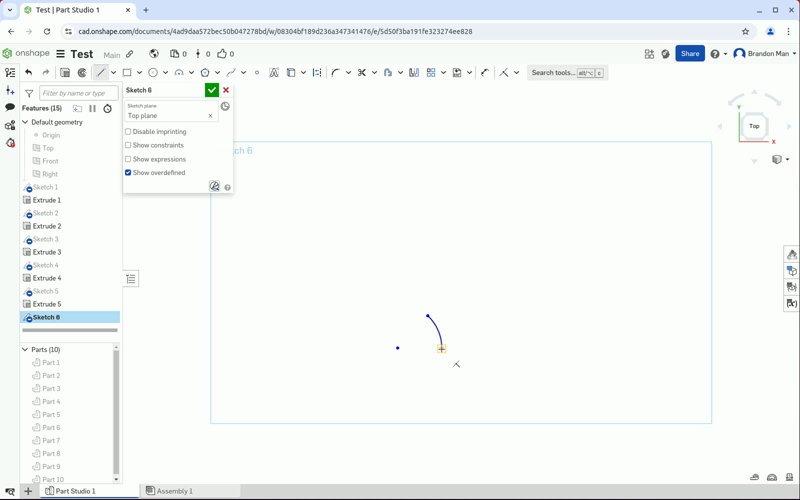
mouse_move(471, 348)
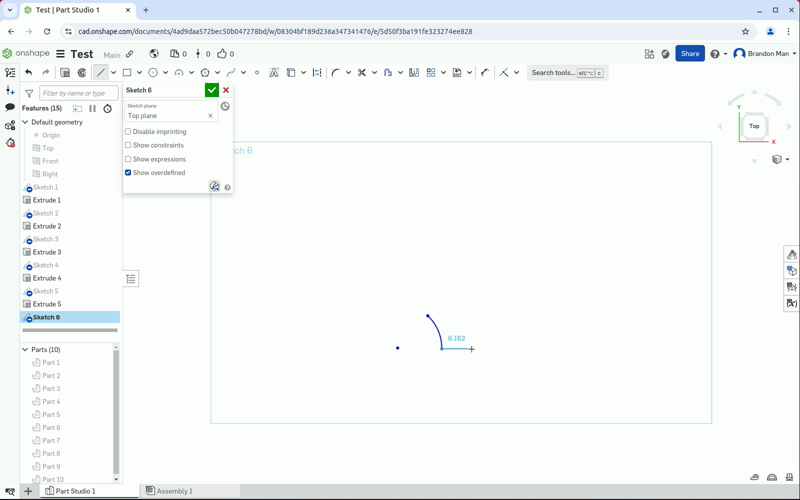
mouse_move(480, 348)
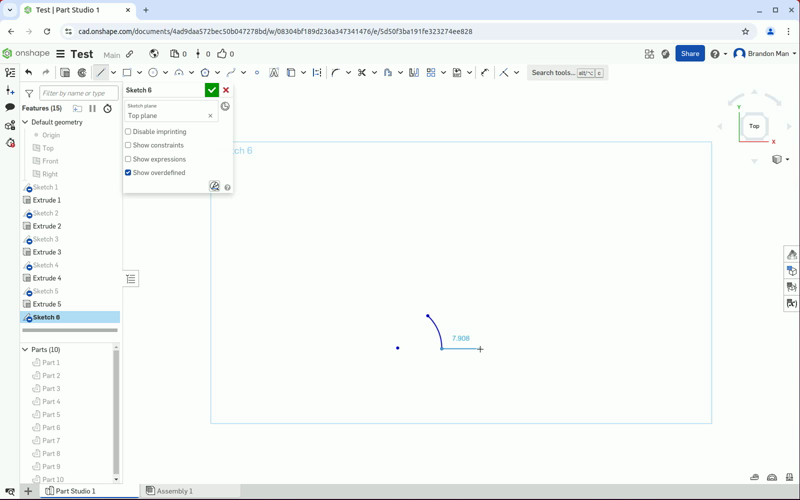
click(480, 348)
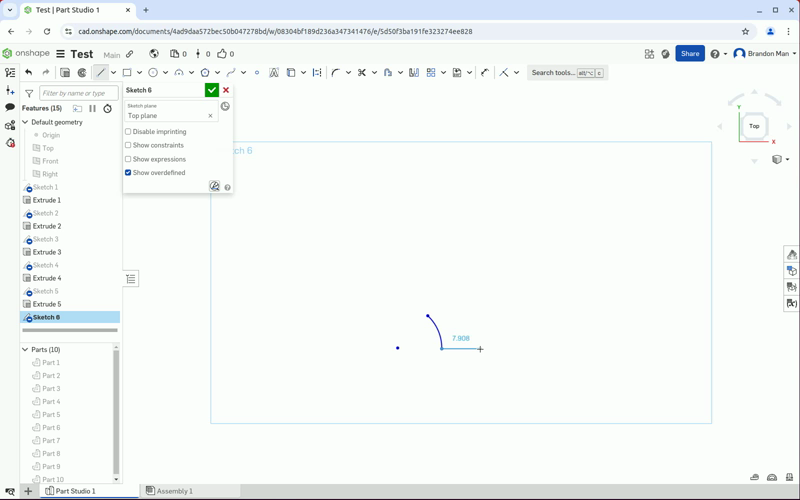
key_up(shift)
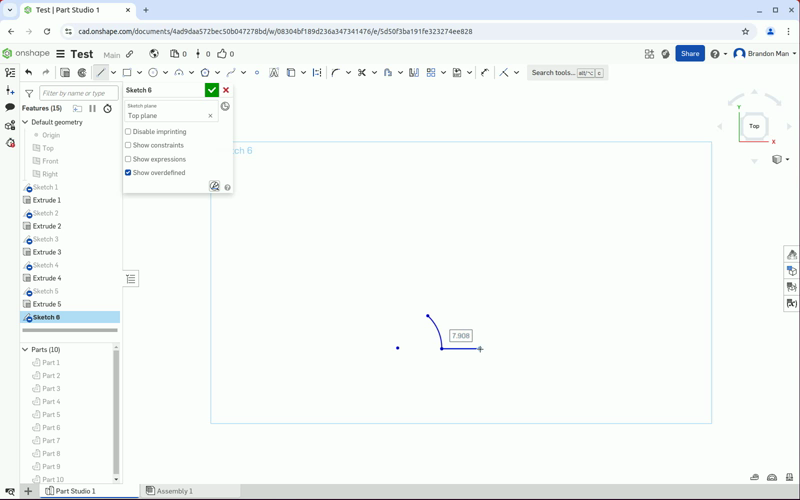
key(esc)
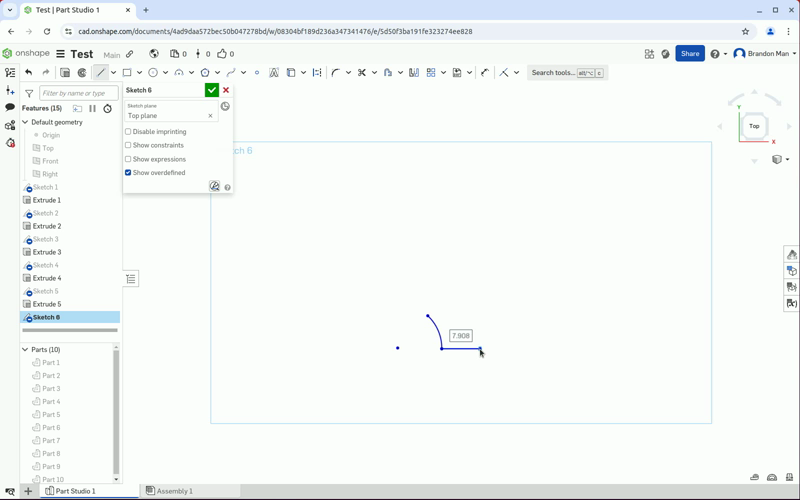
key(a)
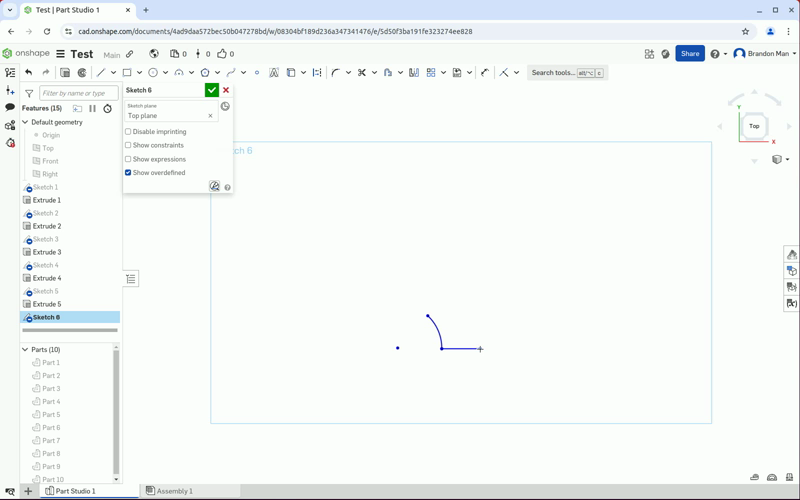
mouse_move(480, 348)
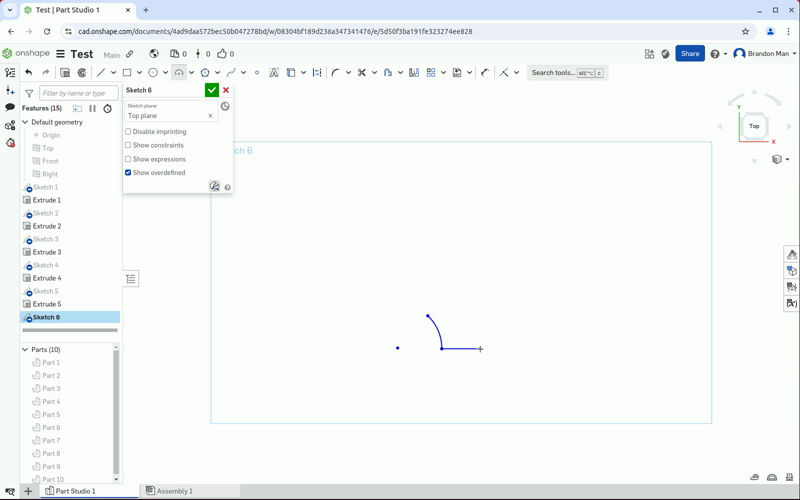
click(480, 348)
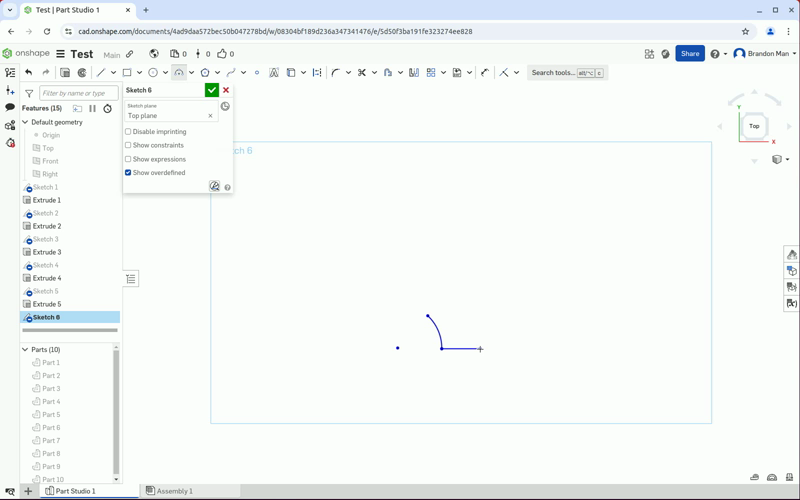
key_down(shift)
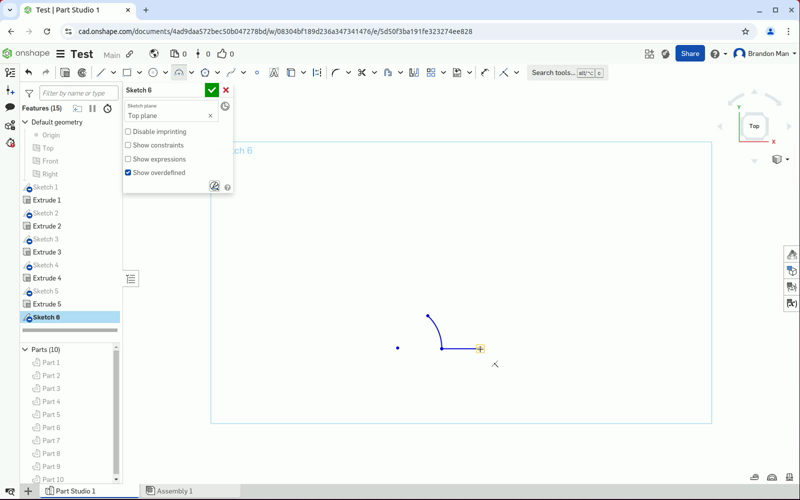
mouse_move(494, 315)
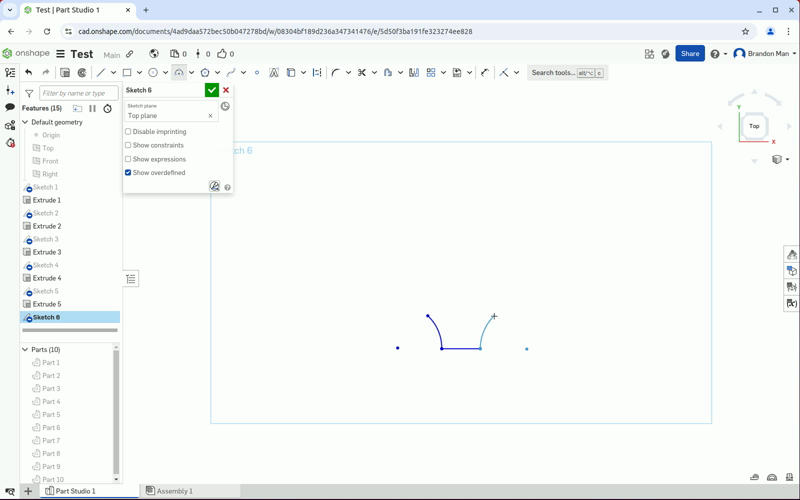
click(494, 315)
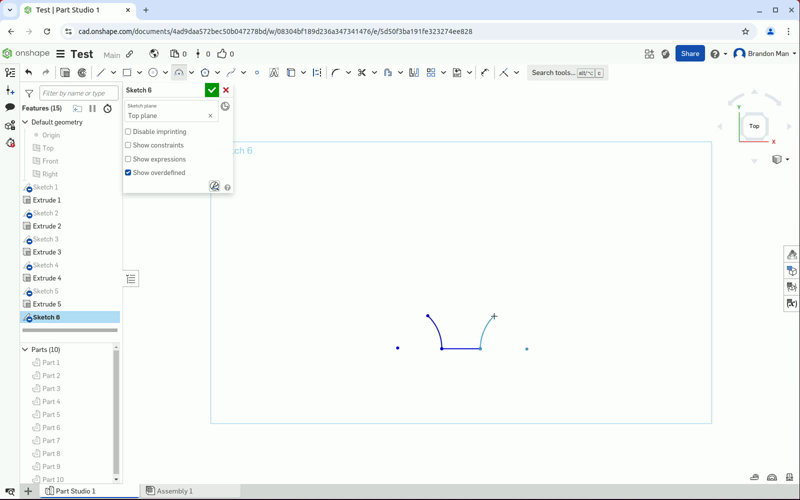
mouse_move(483, 330)
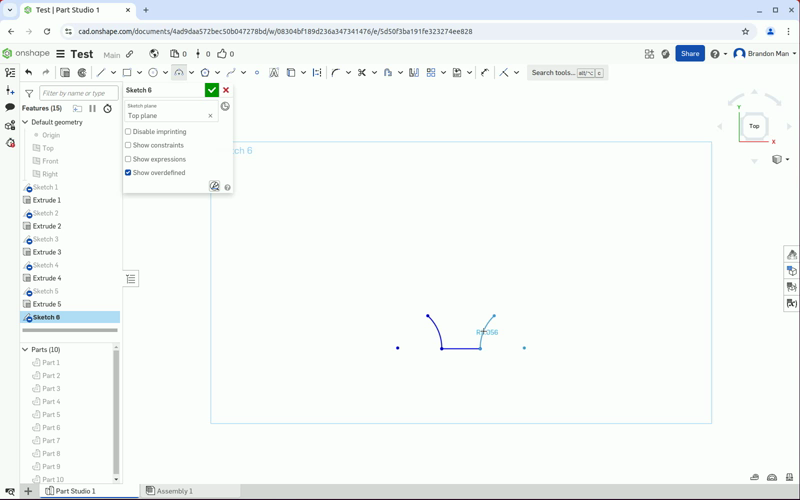
click(483, 330)
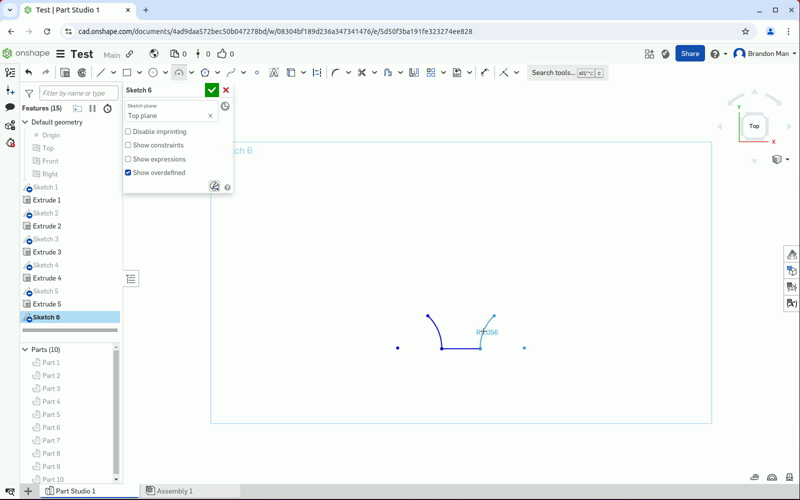
key_up(shift)
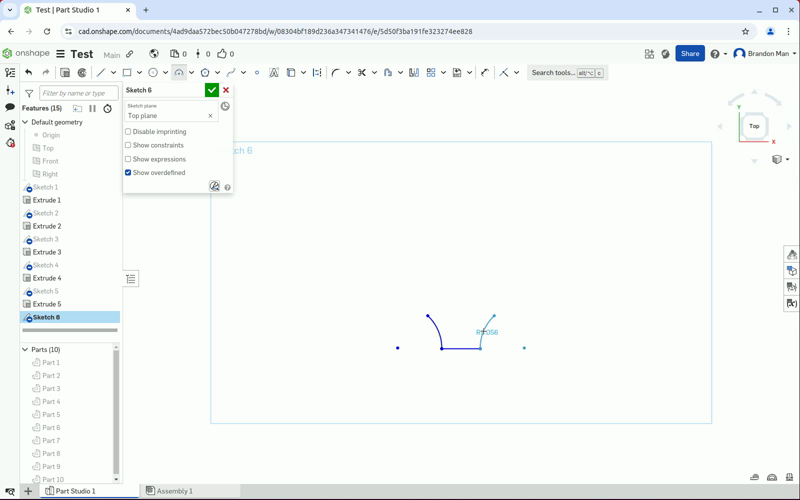
mouse_move(494, 315)
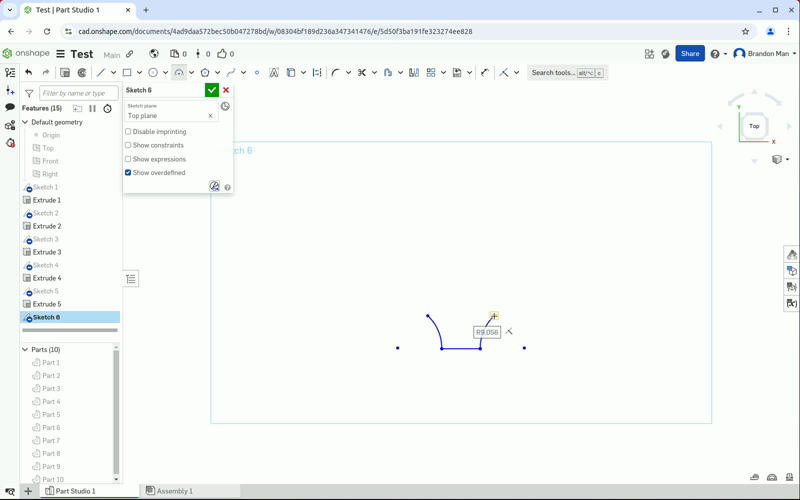
click(494, 315)
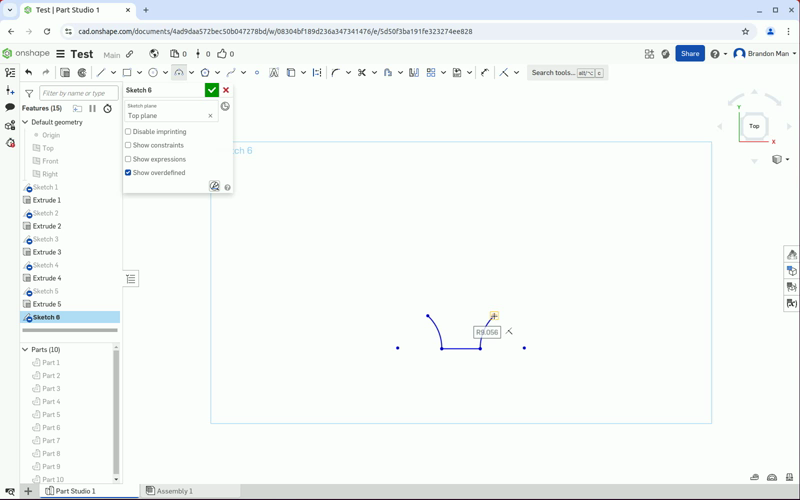
mouse_move(427, 315)
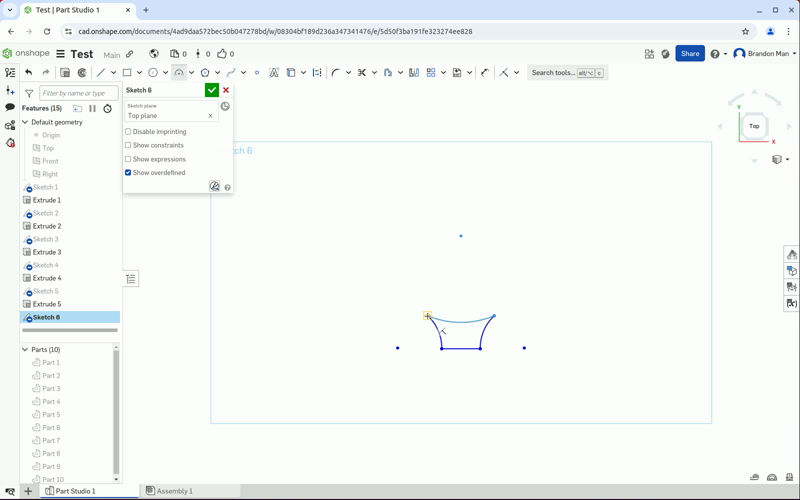
click(427, 315)
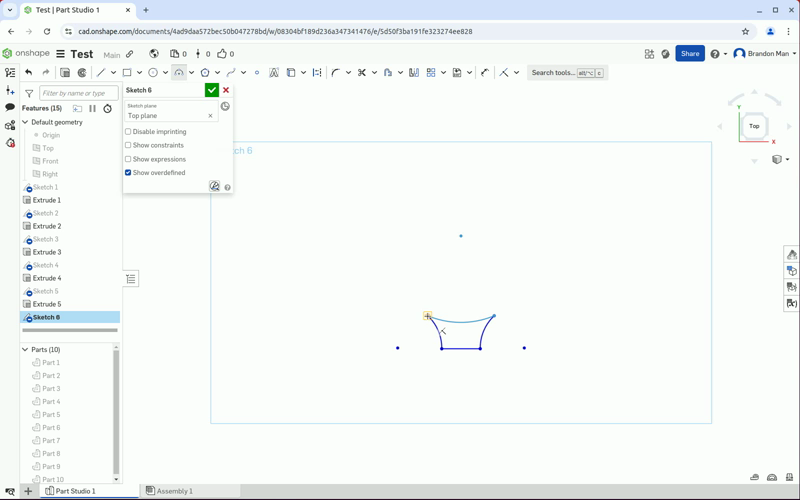
key_down(shift)
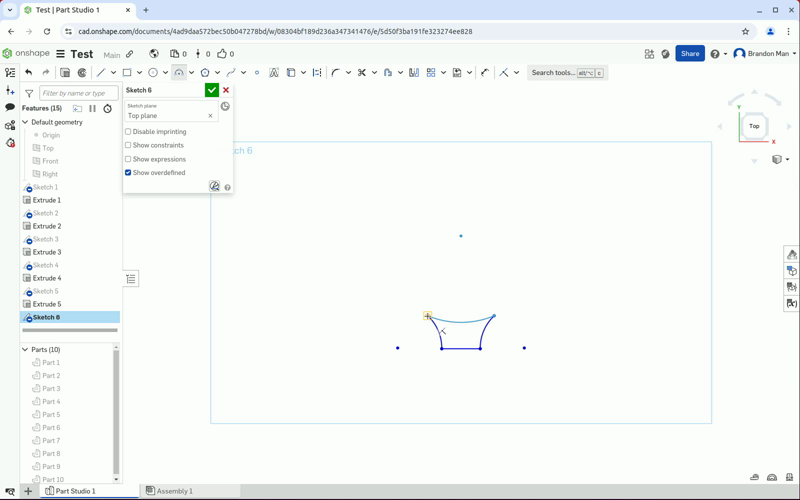
mouse_move(461, 329)
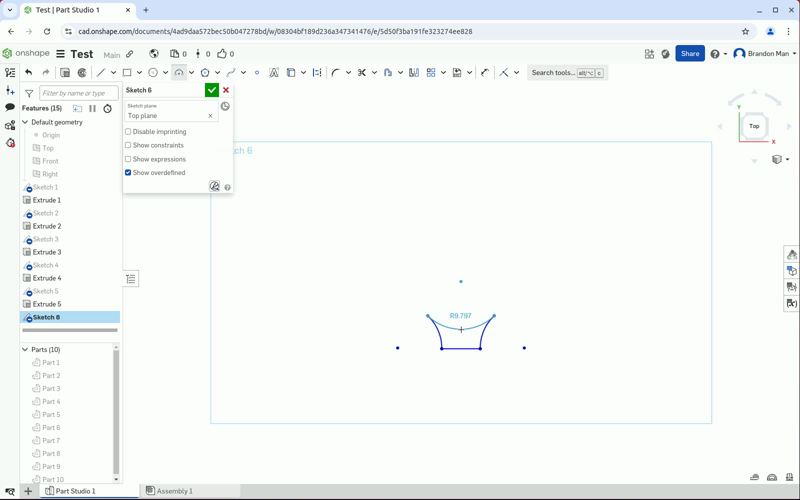
click(461, 329)
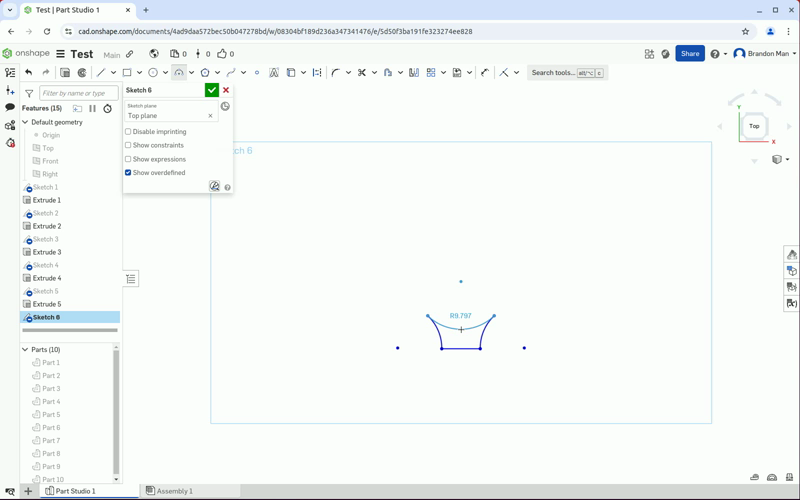
key_up(shift)
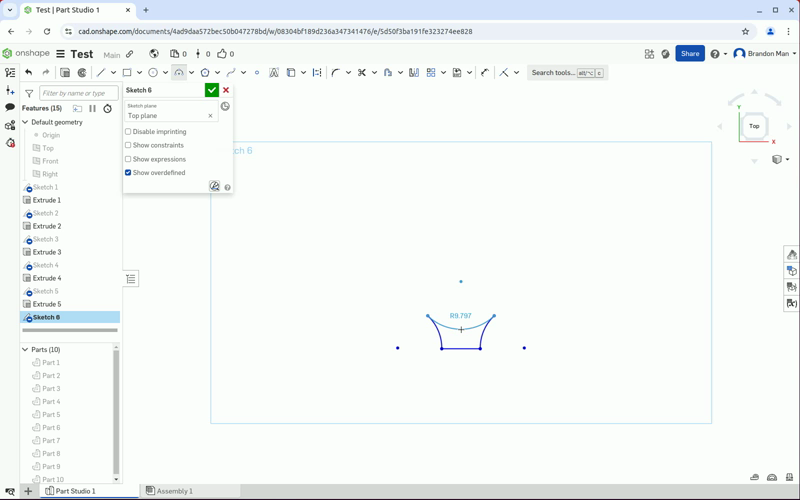
key(esc)
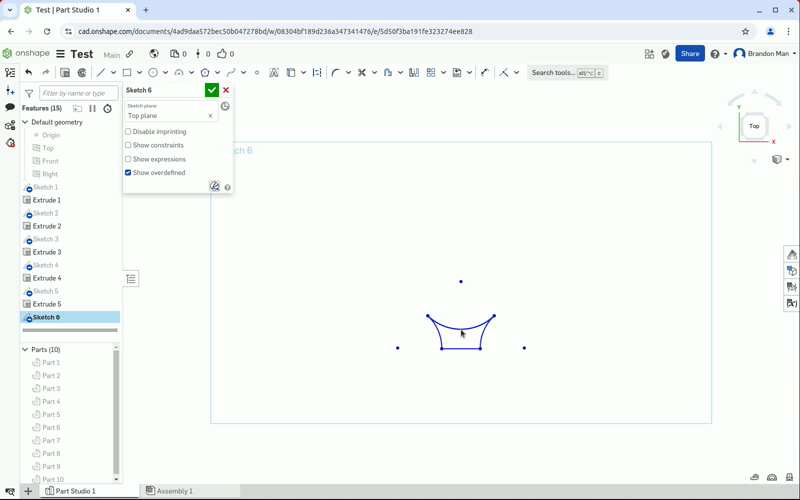
mouse_move(464, 346)
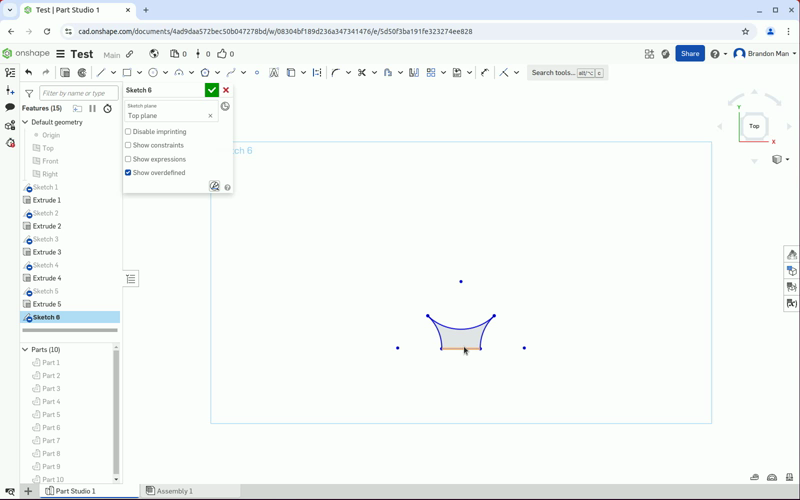
scroll(6)
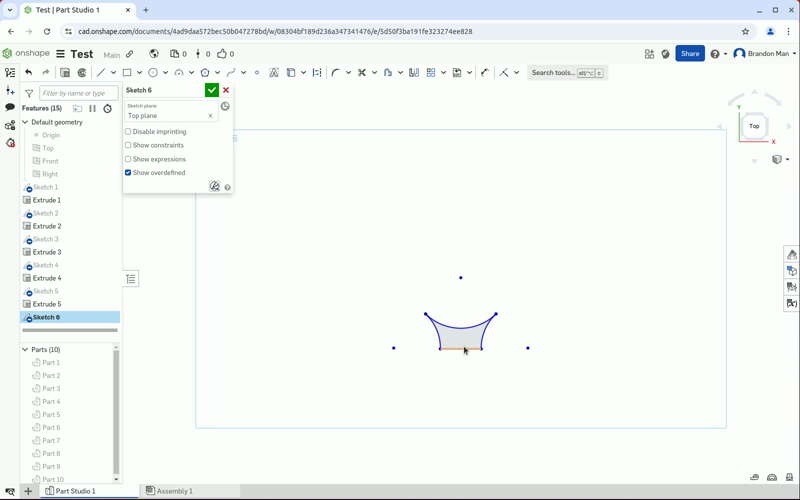
scroll(6)
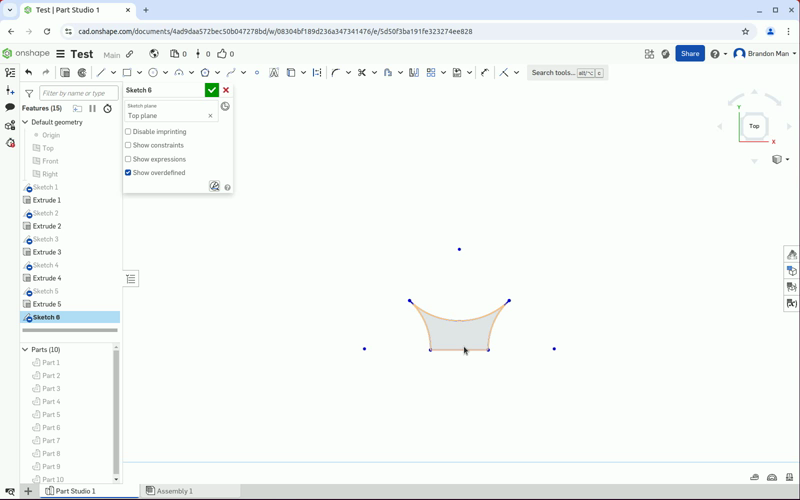
scroll(6)
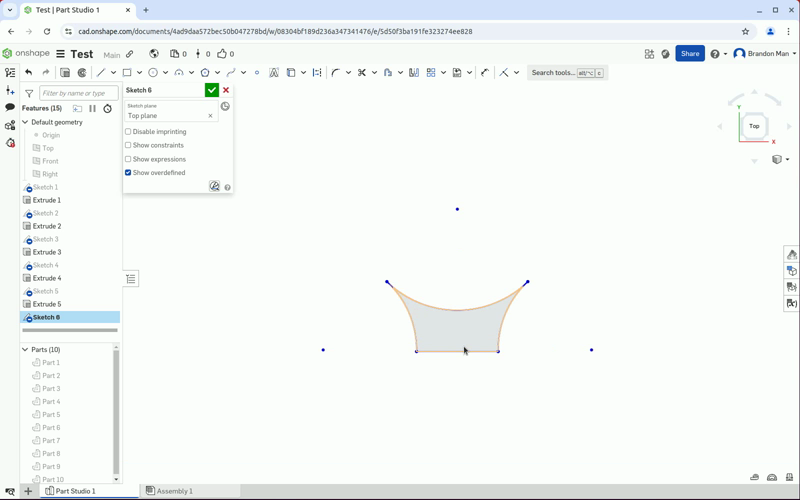
scroll(6)
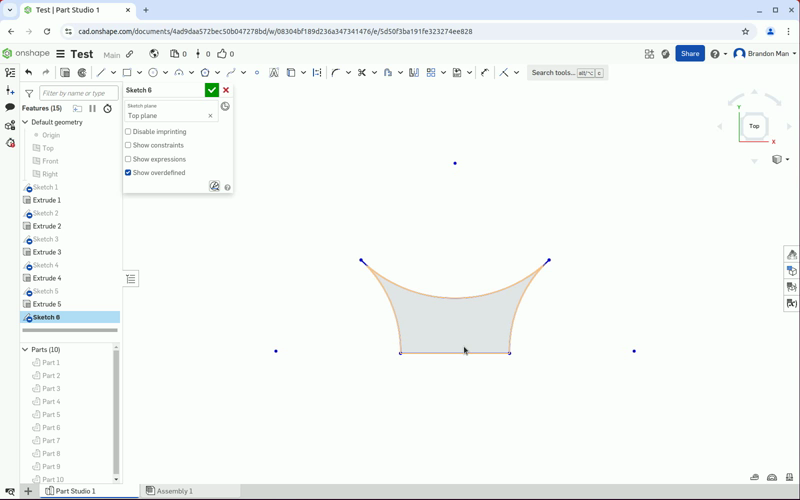
scroll(6)
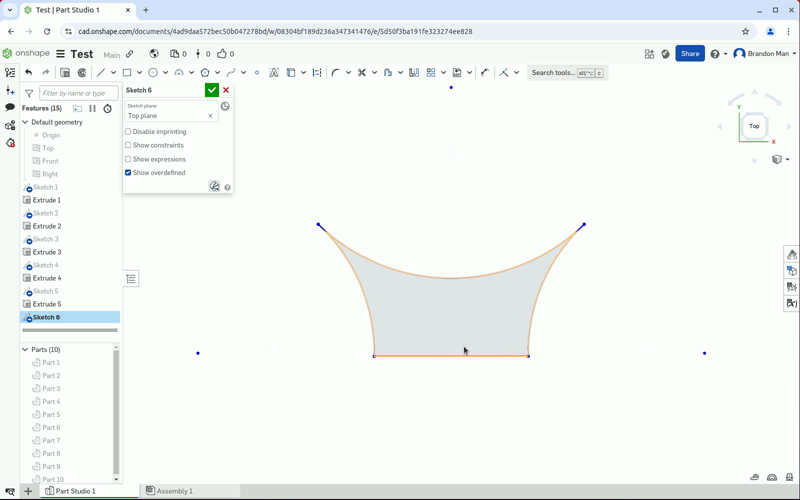
scroll(6)
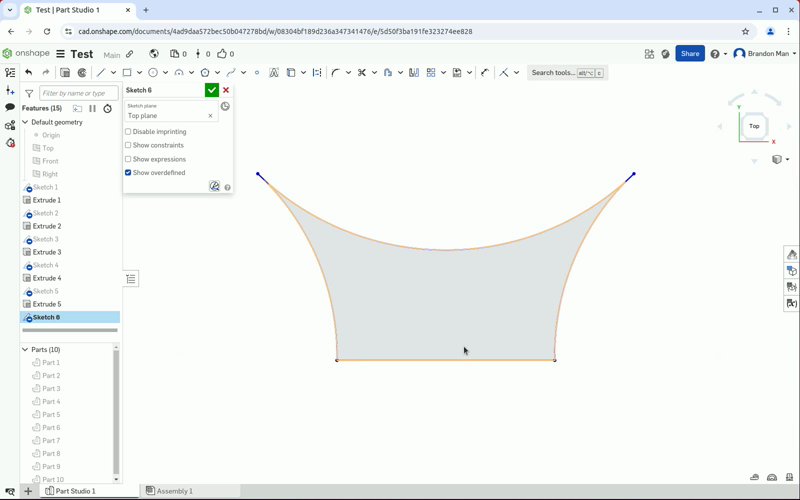
scroll(6)
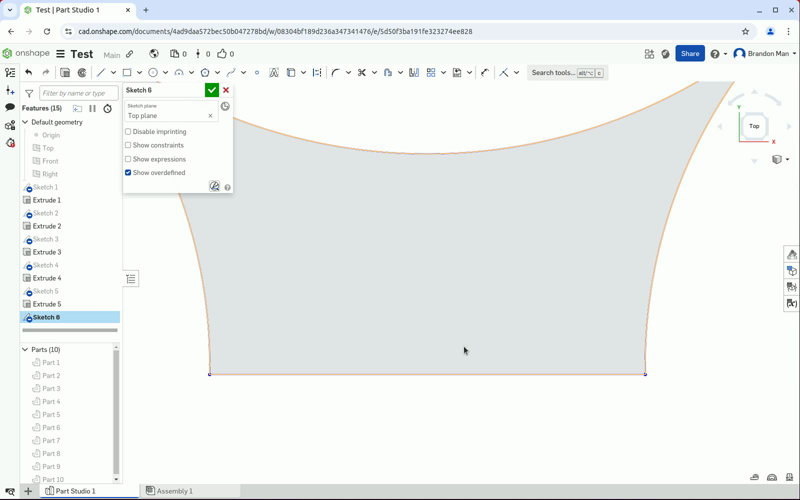
click(464, 346)
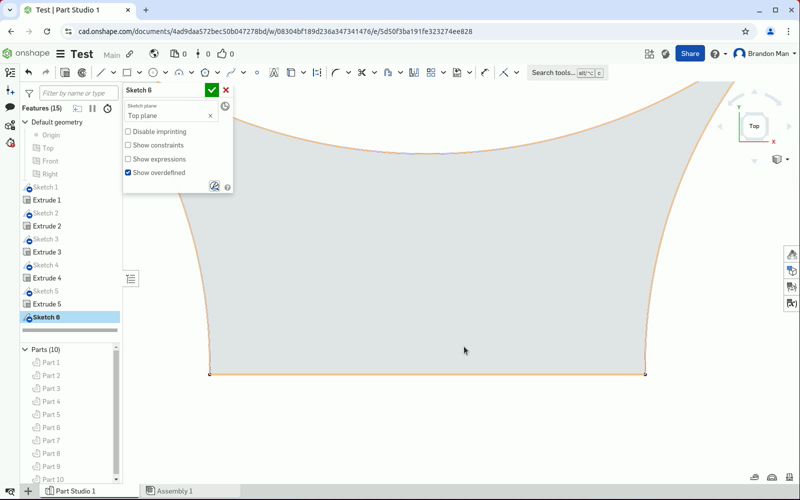
scroll(-6)
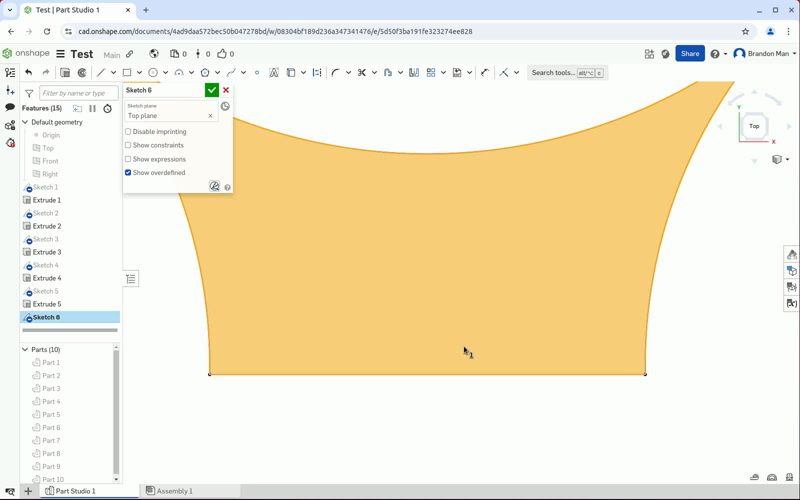
scroll(-6)
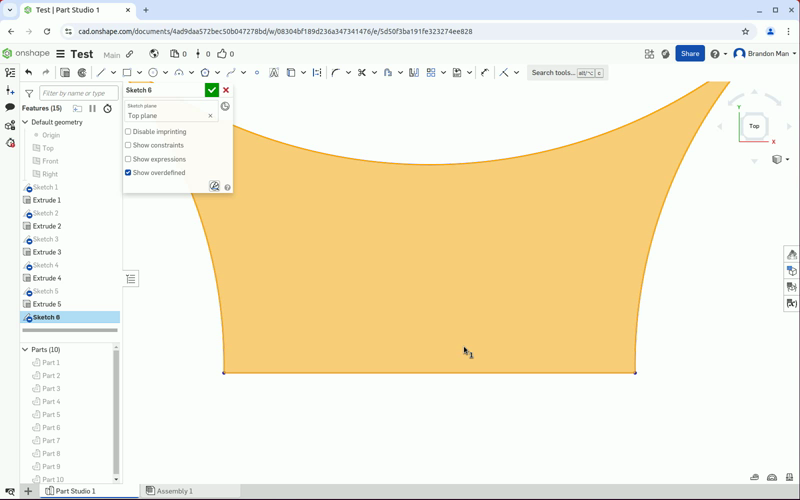
scroll(-6)
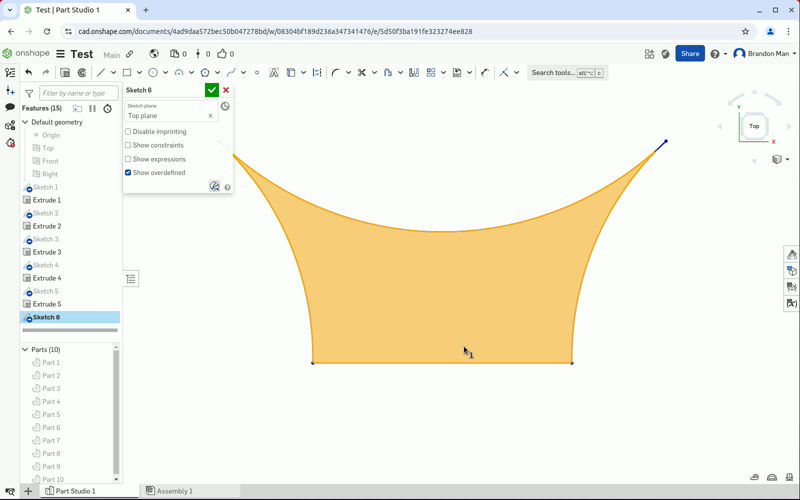
scroll(-6)
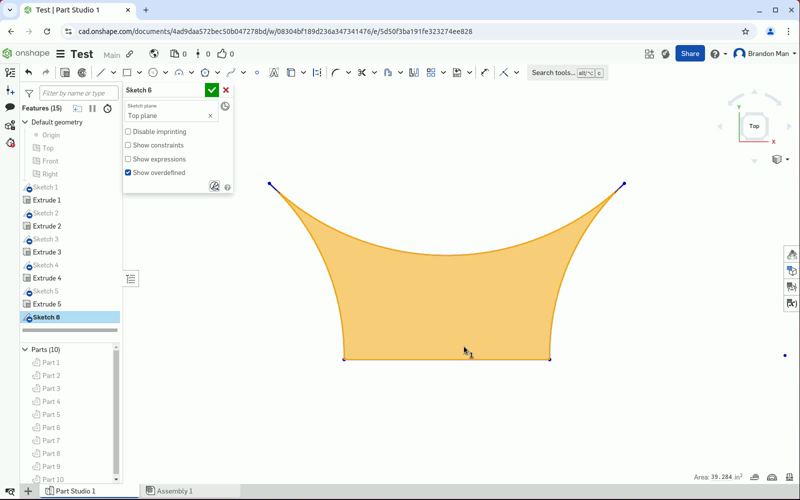
scroll(-6)
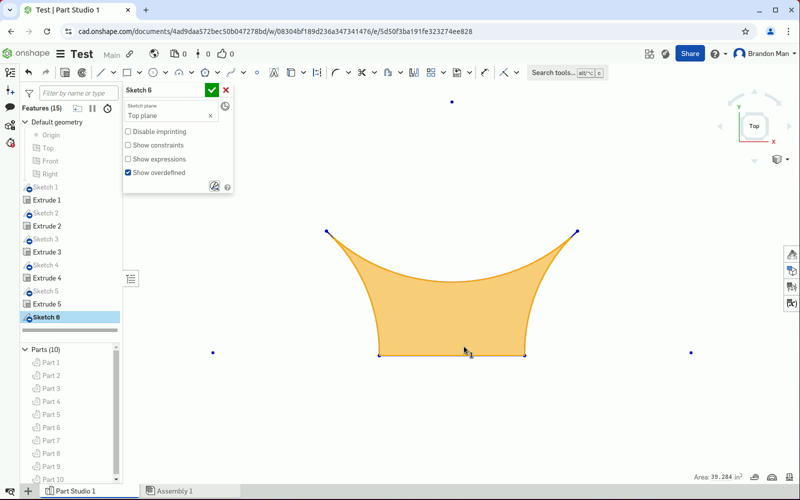
scroll(-6)
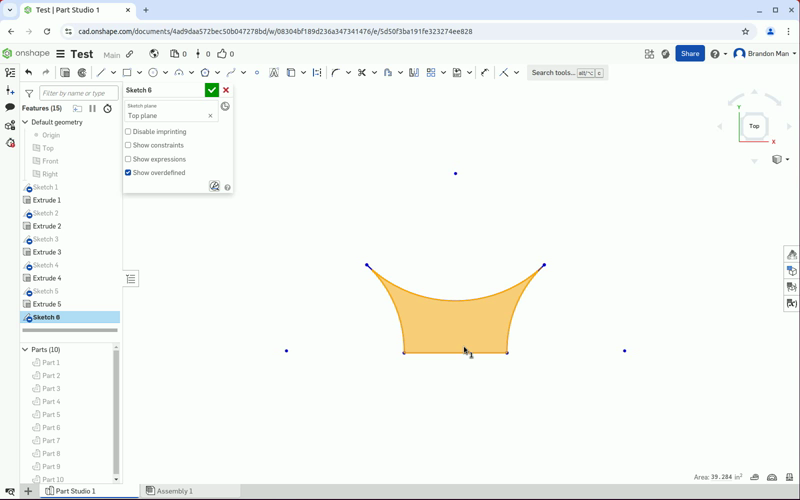
scroll(-6)
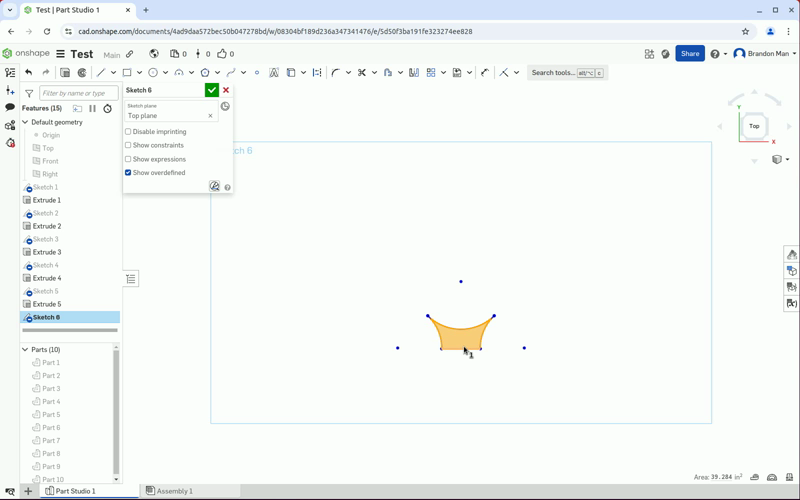
mouse_move(69, 352)
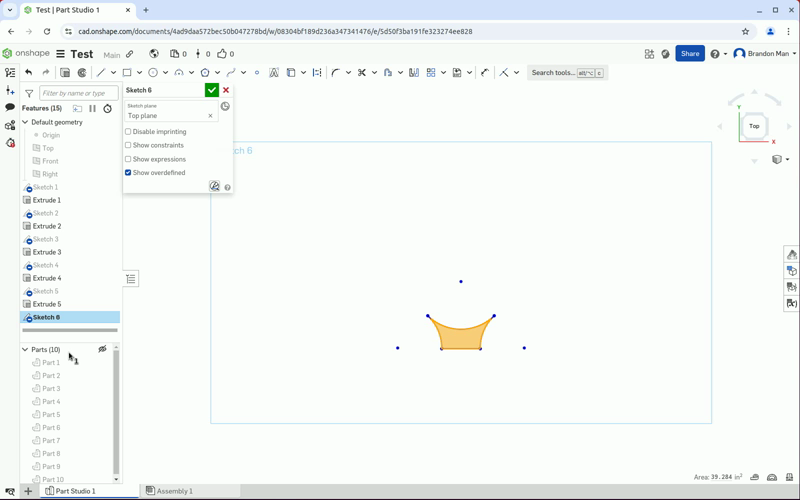
key(shift+y)
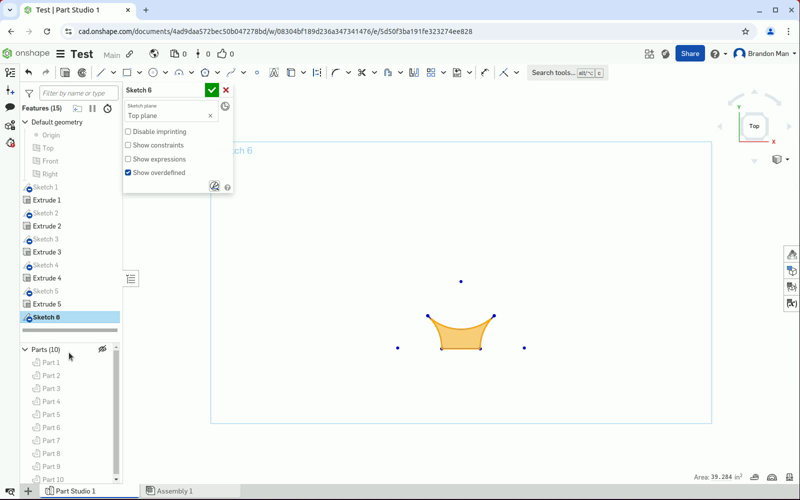
key(shift+e)
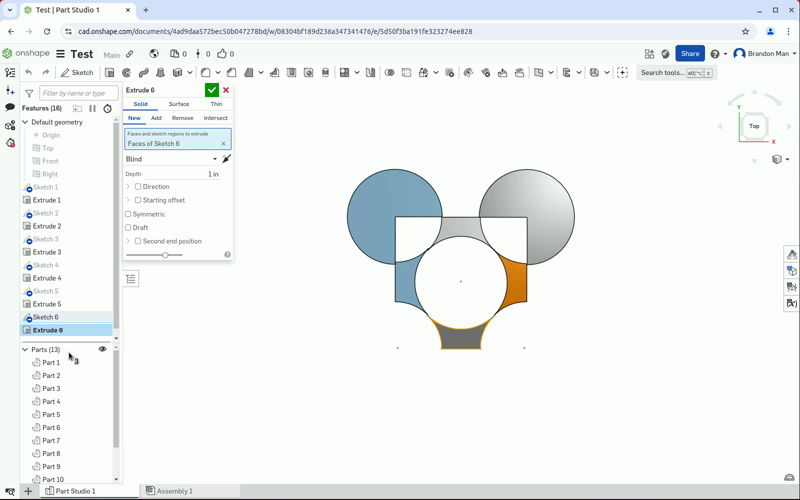
mouse_move(143, 106)
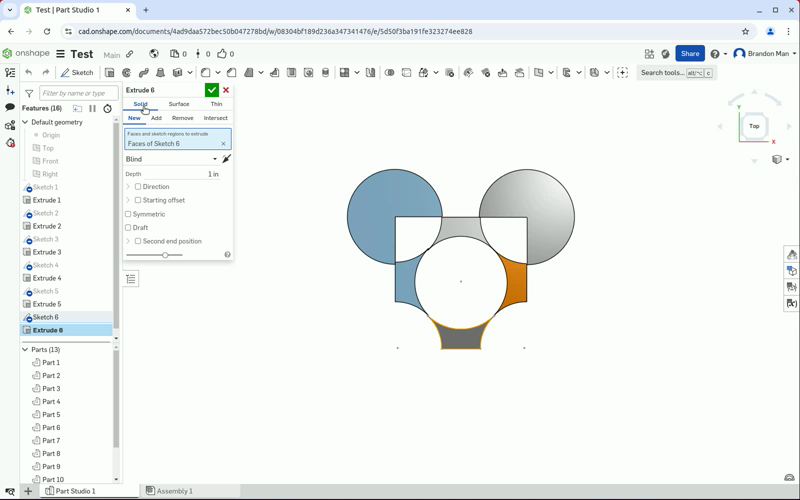
click(143, 106)
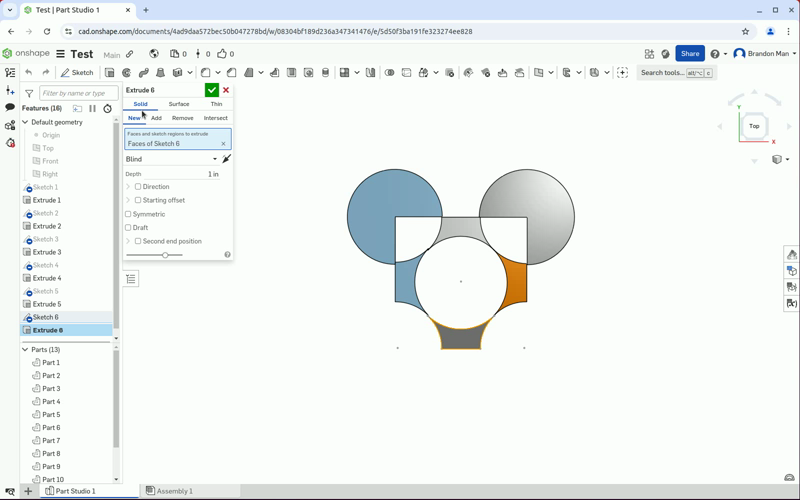
mouse_move(137, 120)
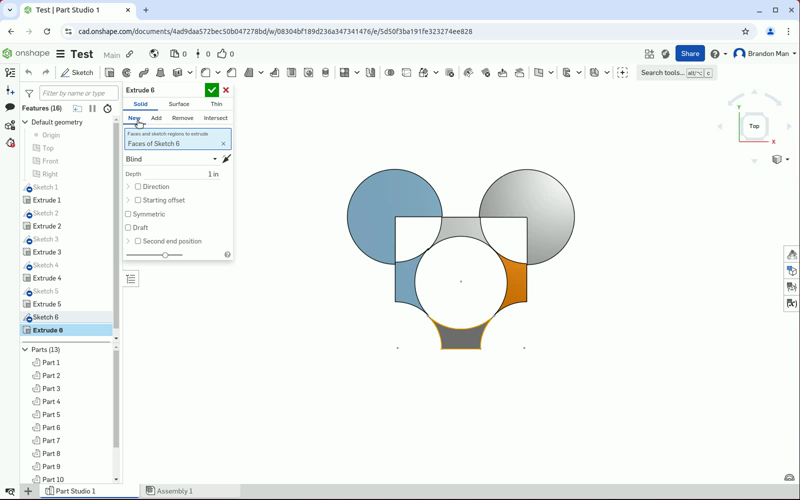
click(137, 120)
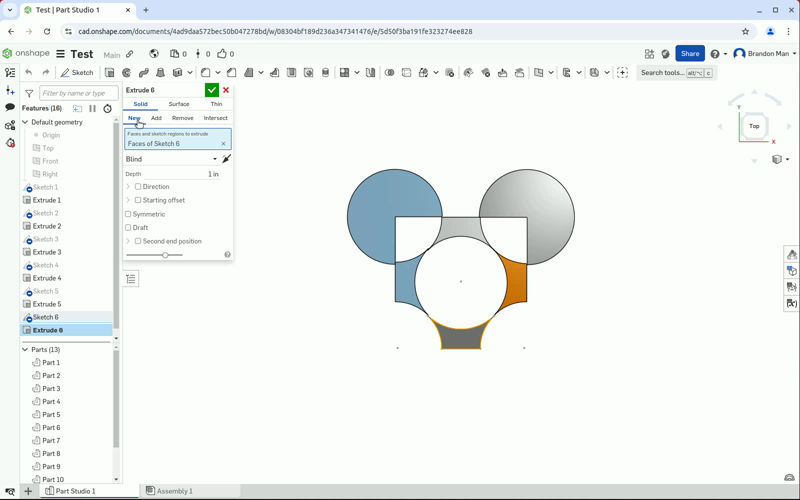
key(tab, 4)
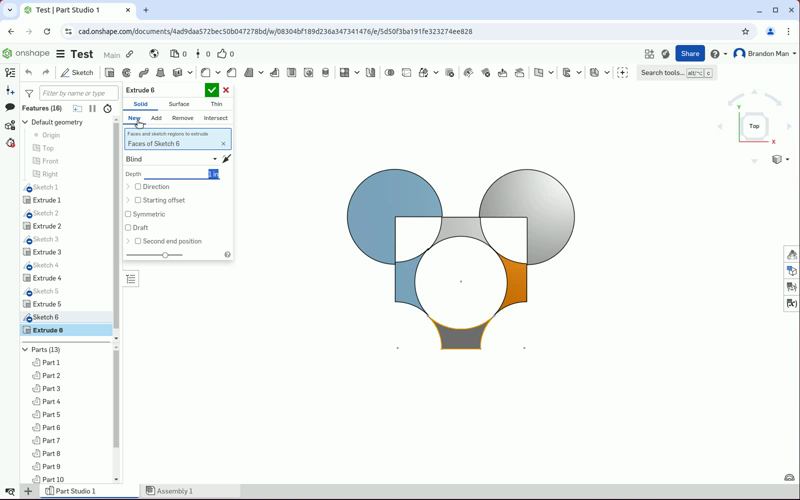
text(0.241)
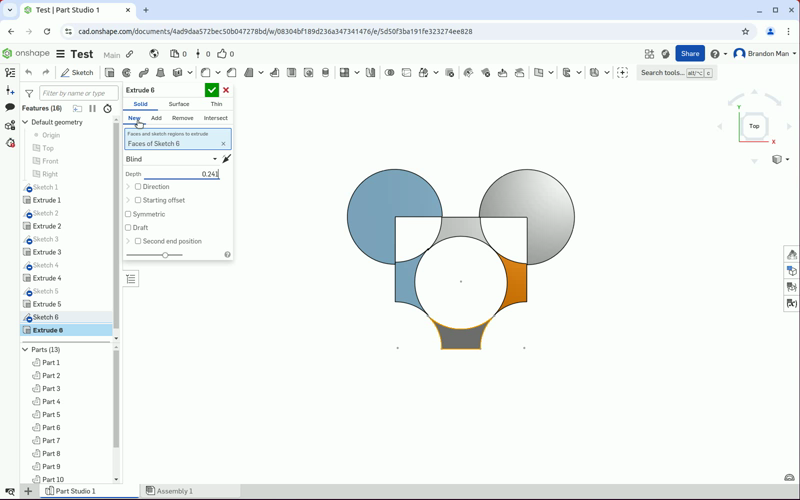
key(enter)
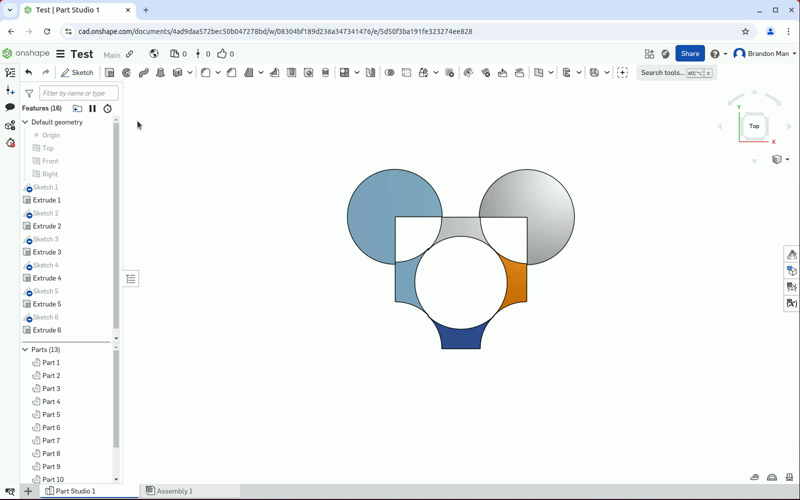
key(shift+h)
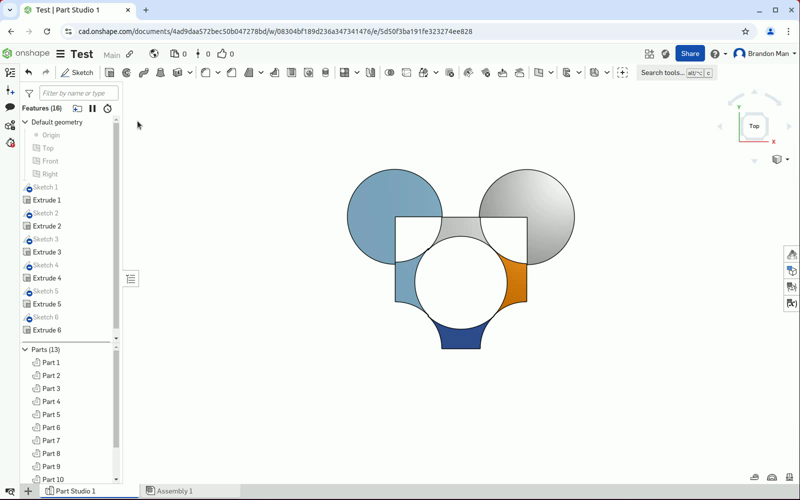
key(shift+h)
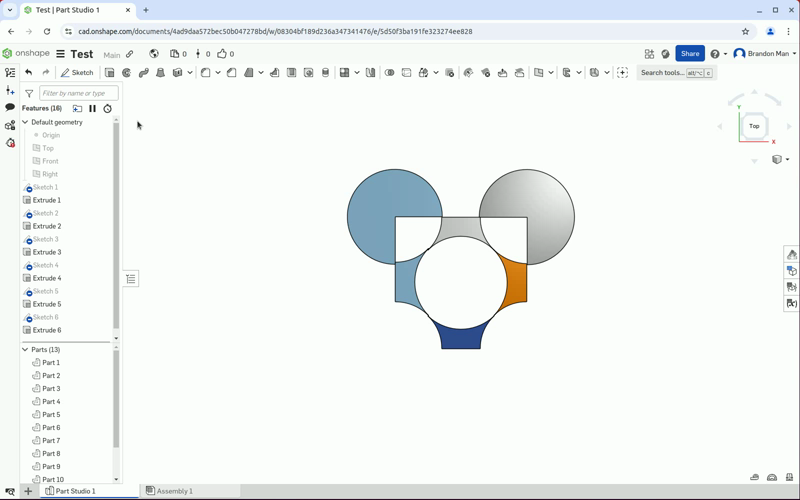
mouse_move(69, 189)
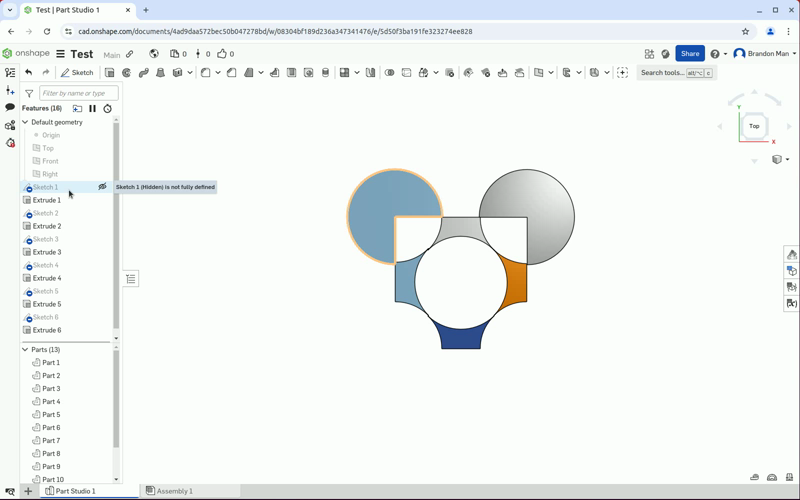
click(69, 189)
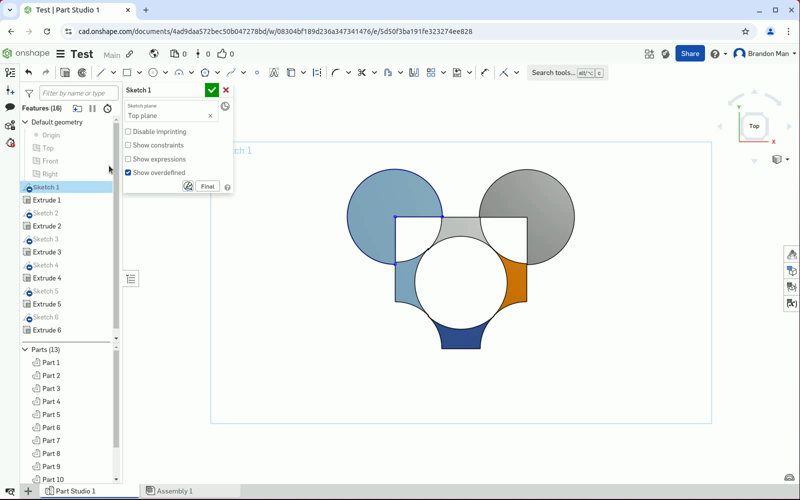
mouse_move(229, 92)
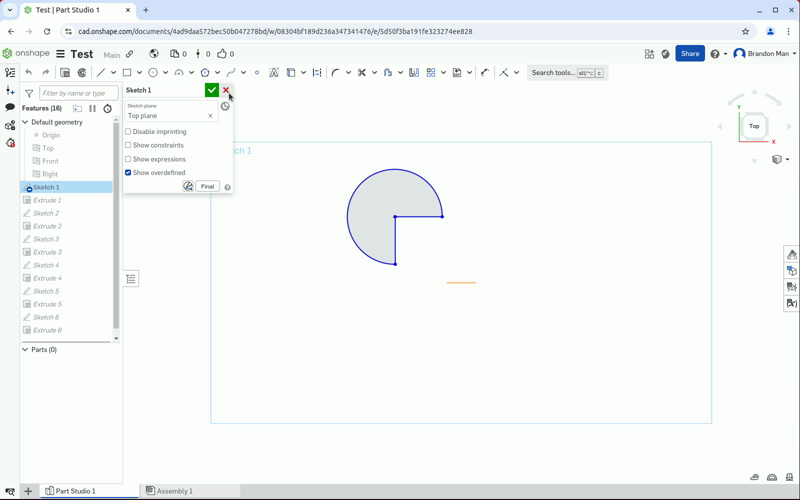
click(229, 92)
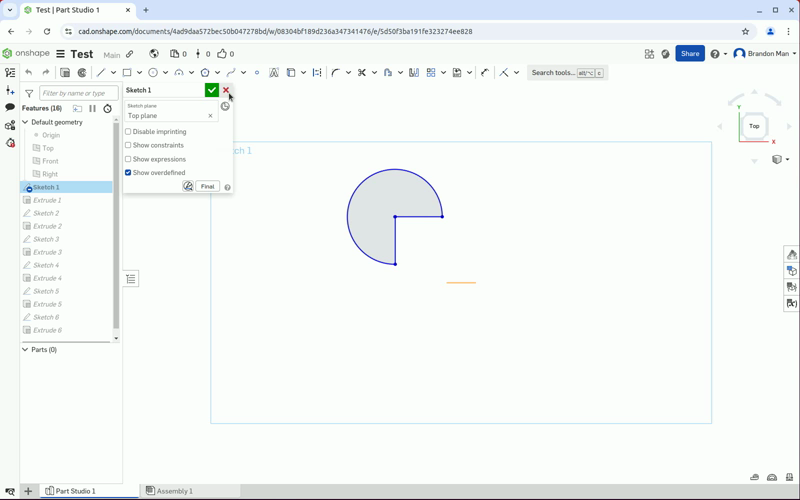
key(shift+s)
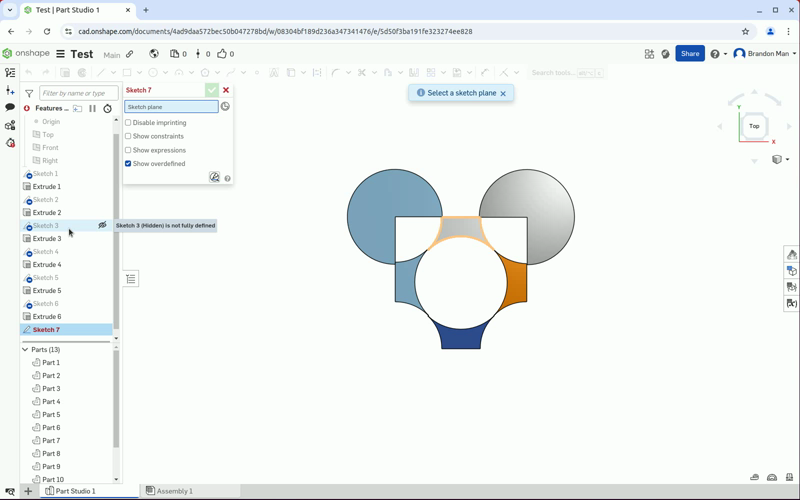
scroll(3)
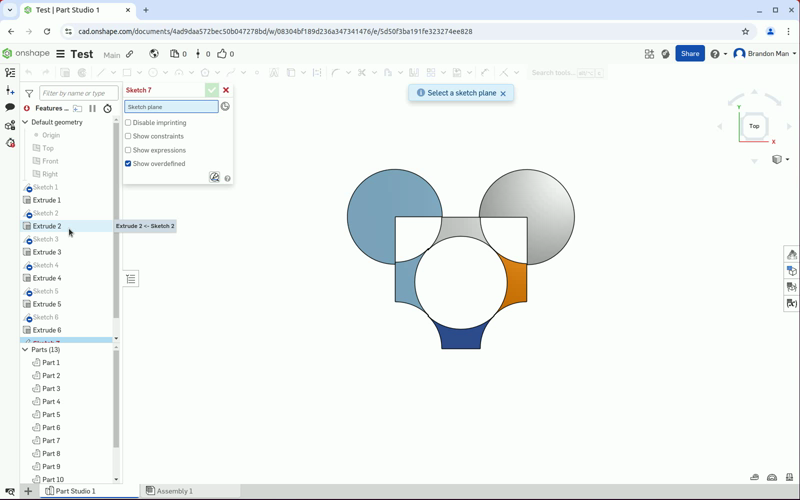
mouse_move(69, 150)
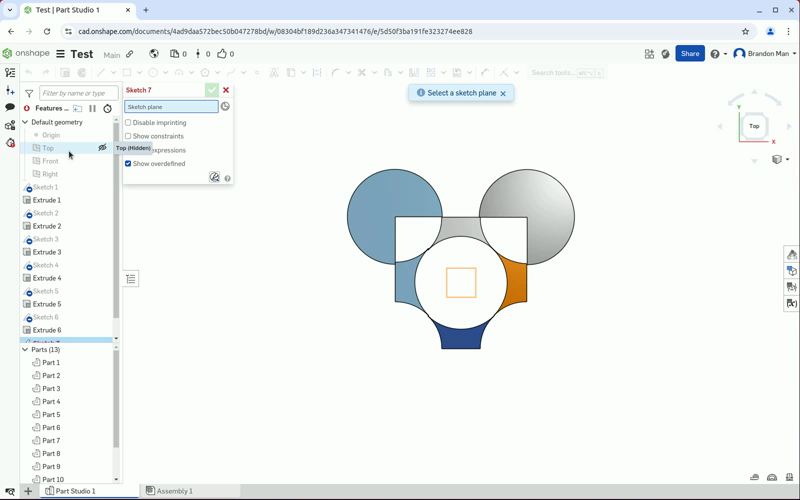
click(69, 150)
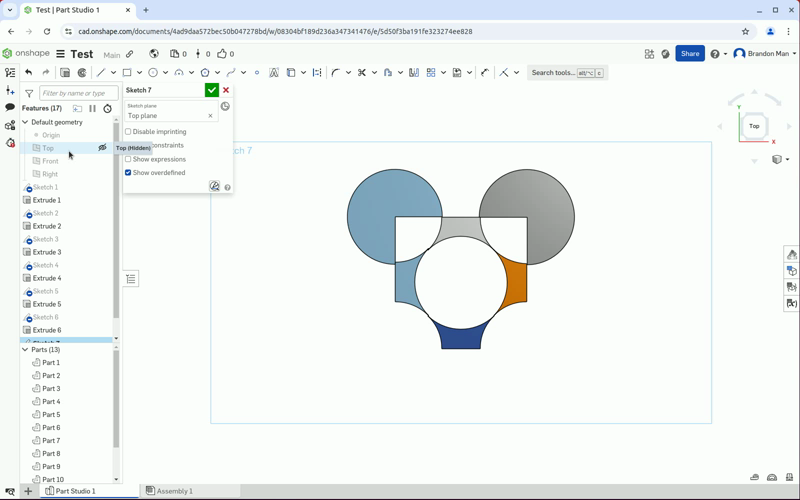
mouse_move(69, 352)
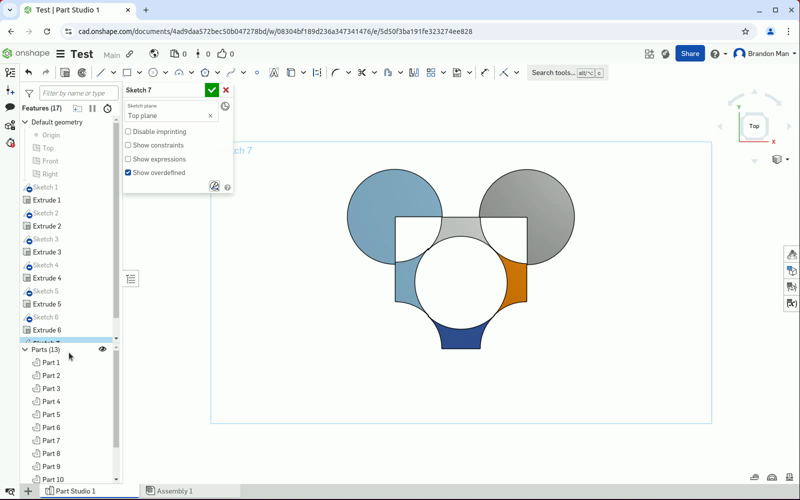
key(y)
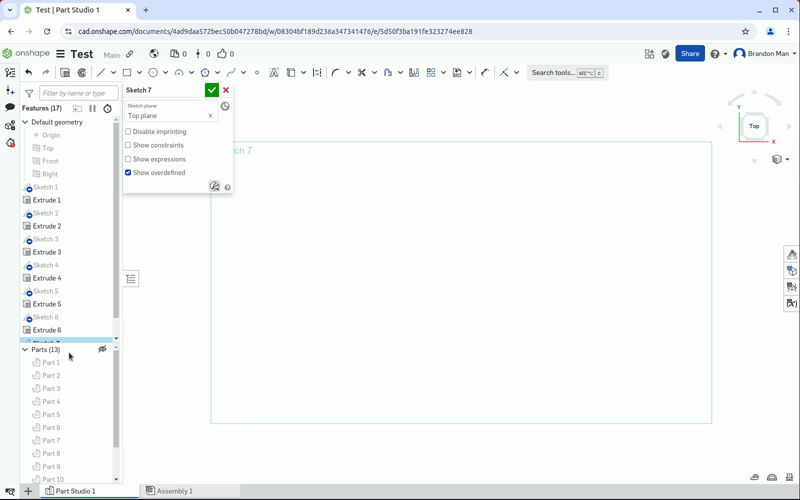
key(l)
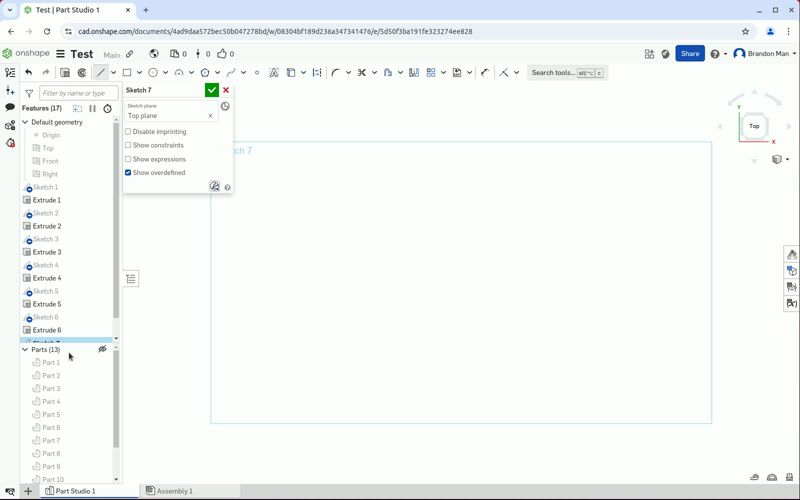
key_down(shift)
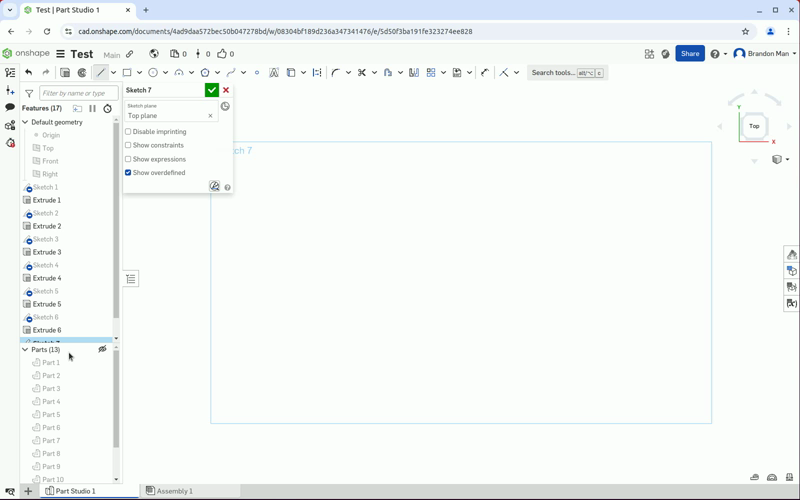
mouse_move(395, 348)
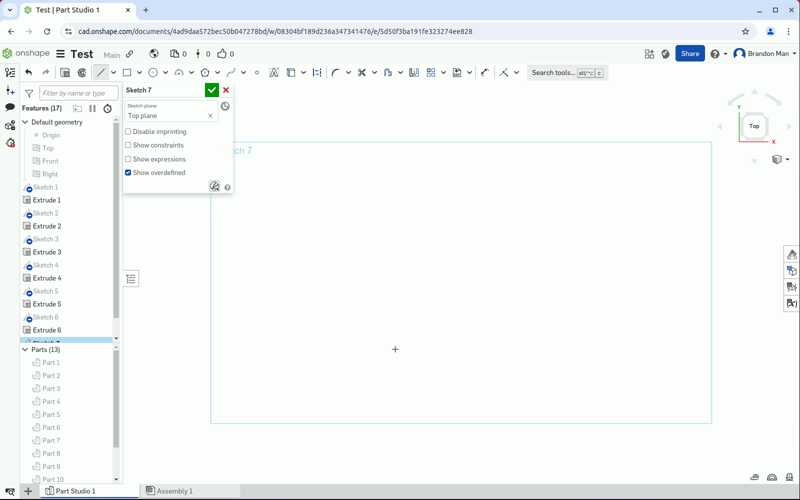
click(395, 348)
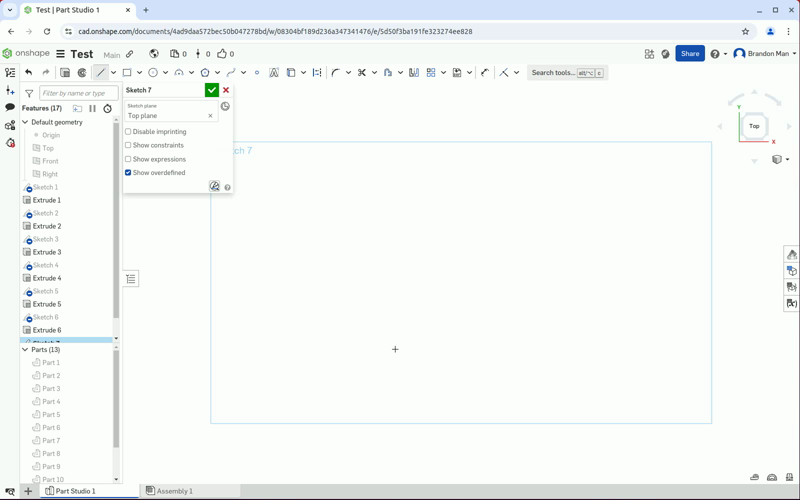
key_up(shift)
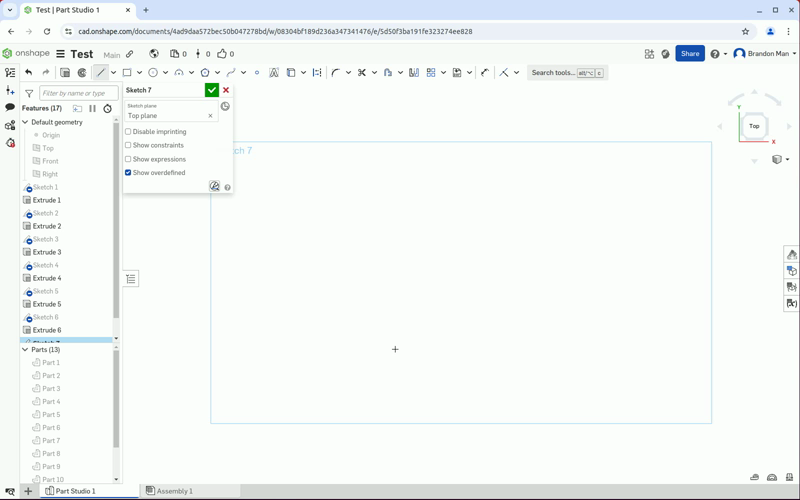
key_down(shift)
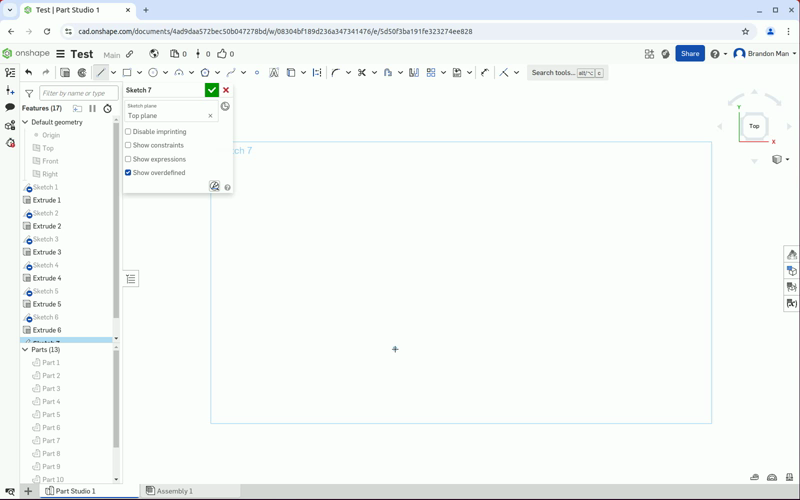
mouse_move(425, 348)
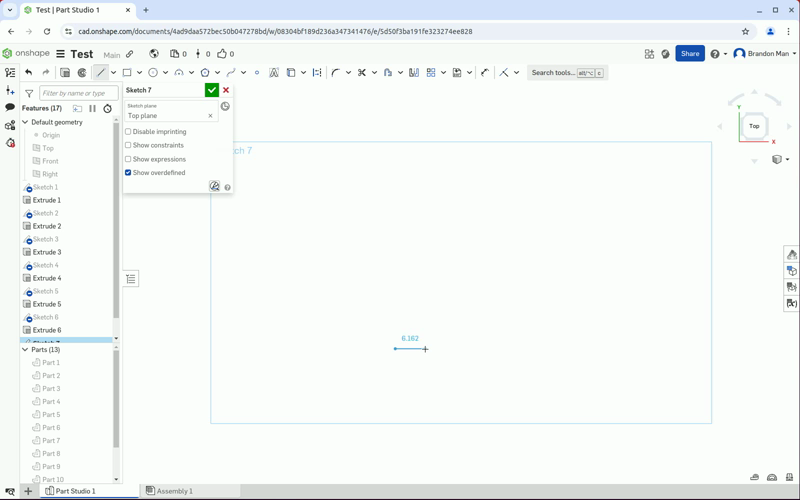
mouse_move(442, 348)
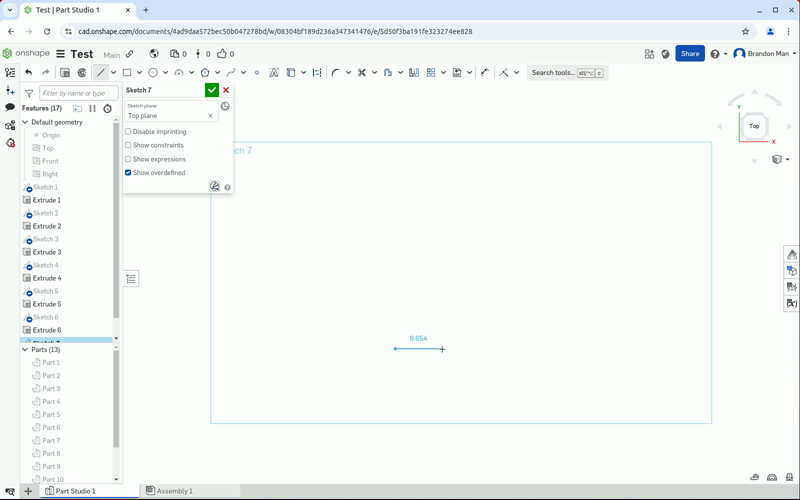
click(442, 348)
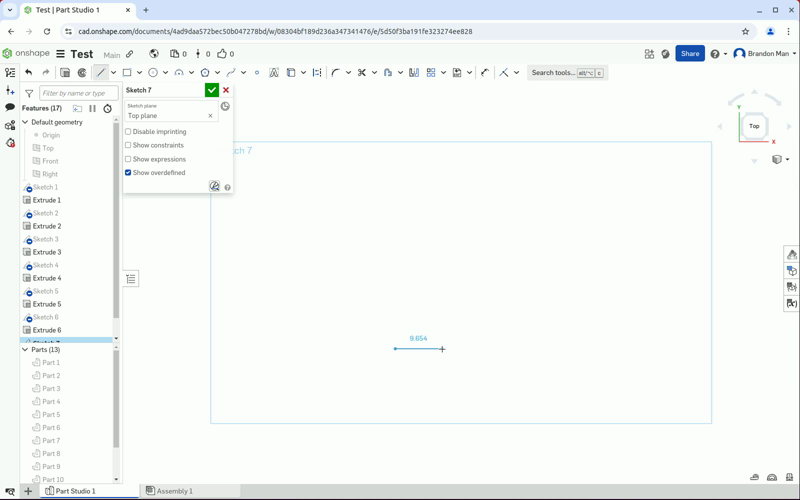
key_up(shift)
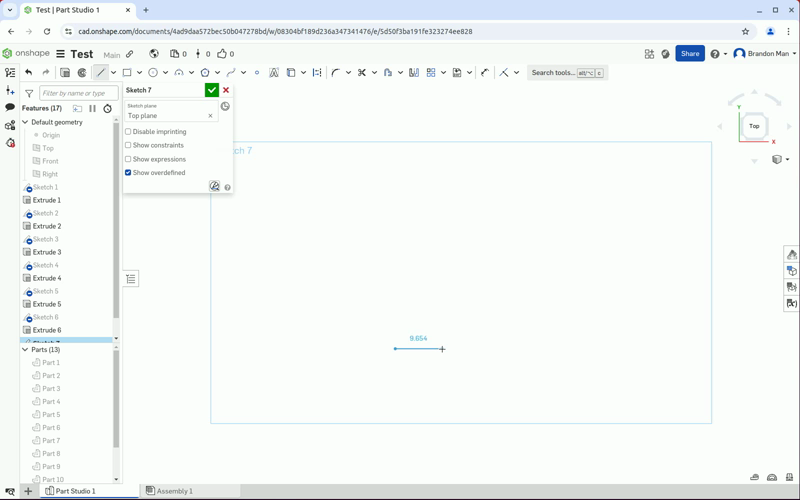
key(esc)
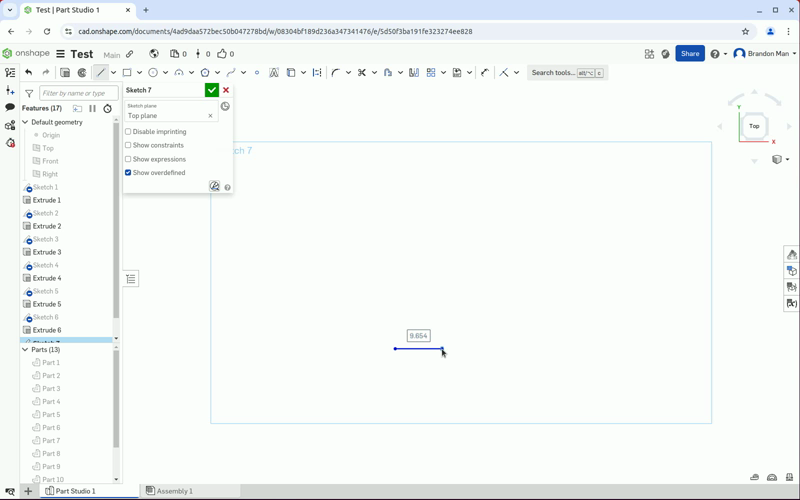
key(a)
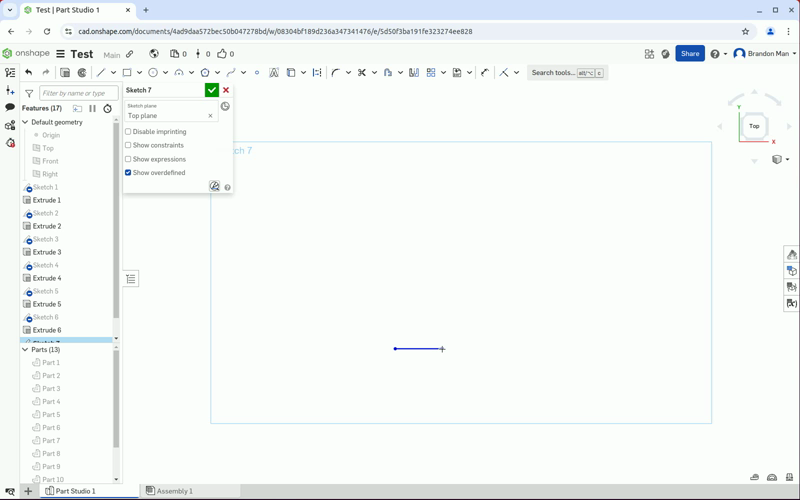
mouse_move(442, 348)
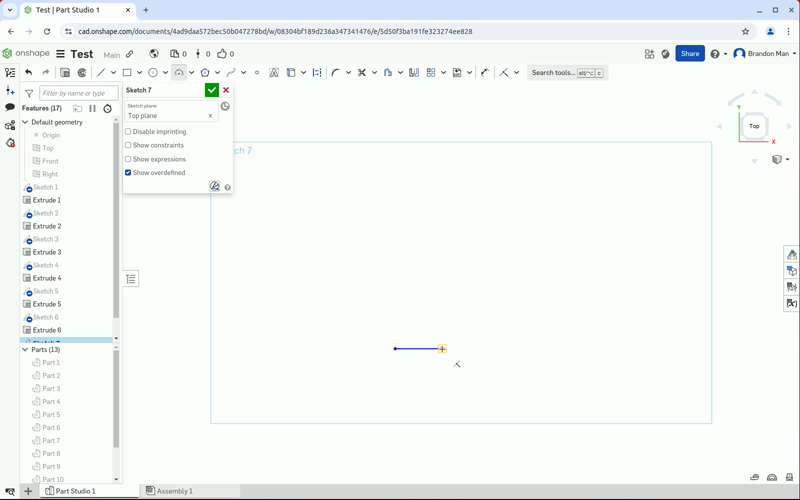
click(442, 348)
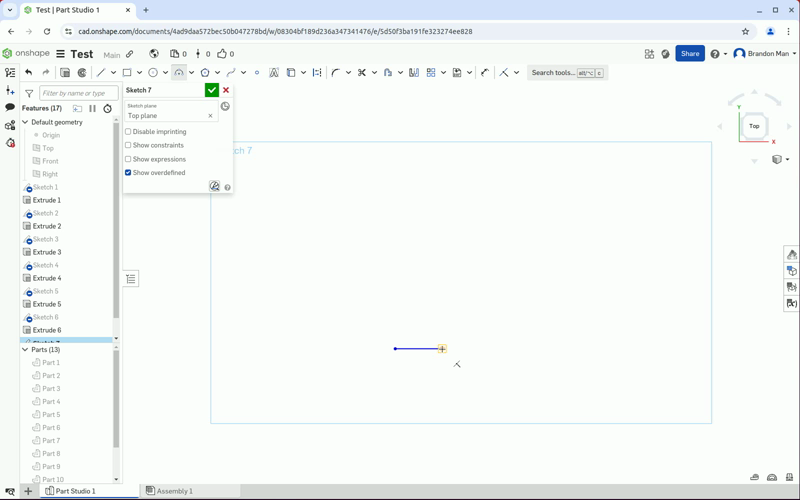
key_down(shift)
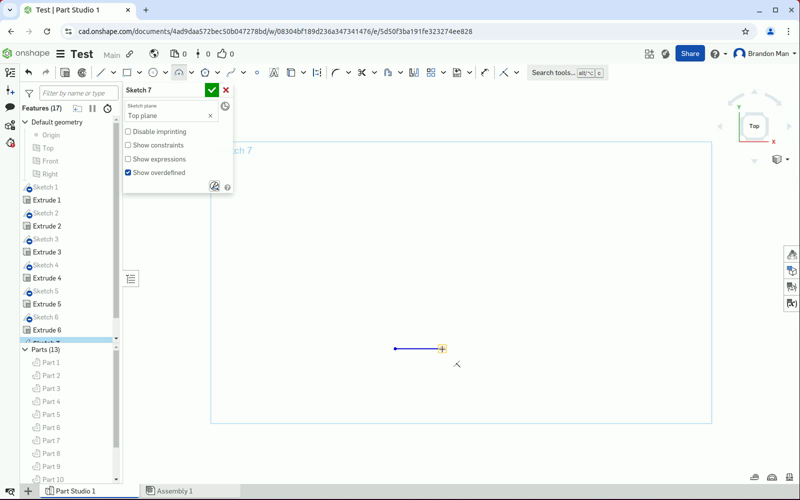
mouse_move(395, 301)
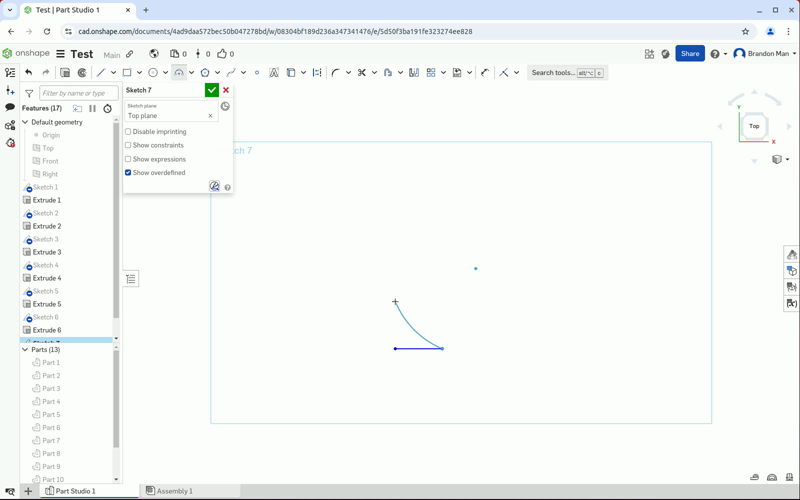
click(395, 301)
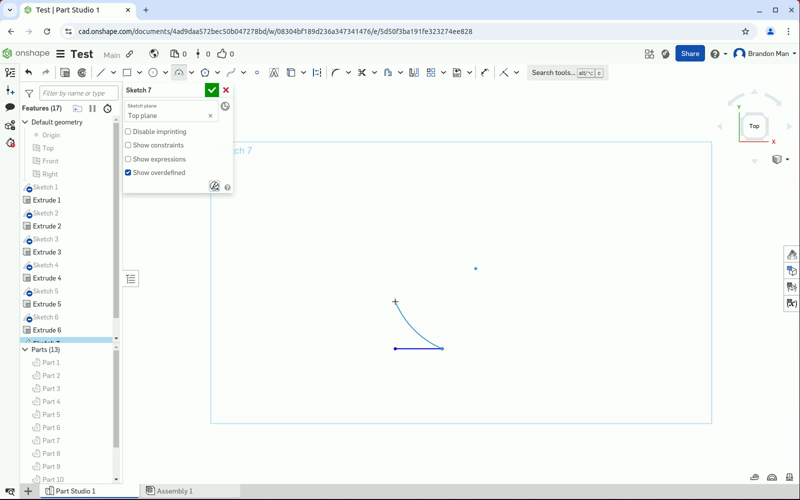
mouse_move(361, 382)
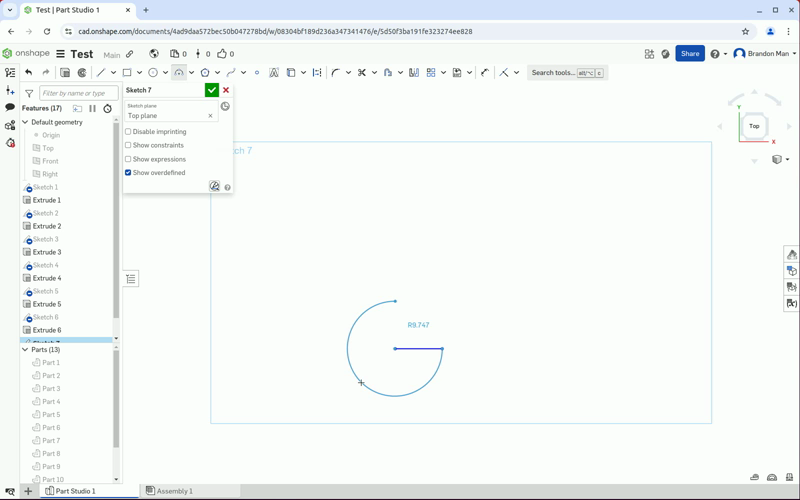
click(361, 382)
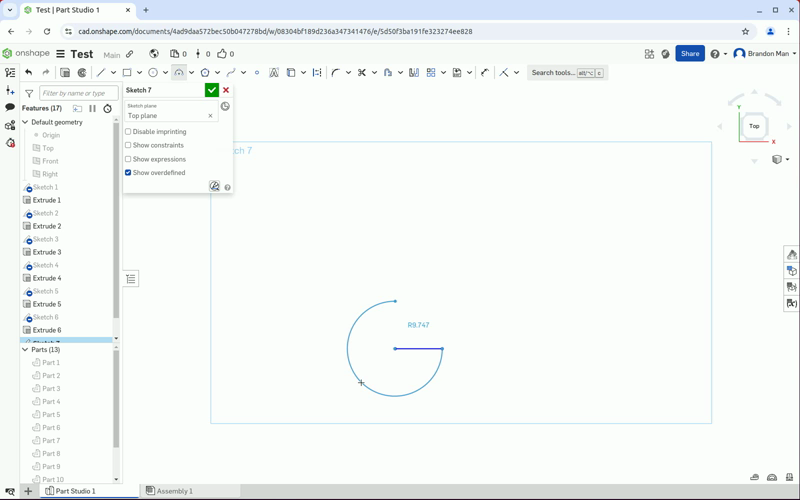
key_up(shift)
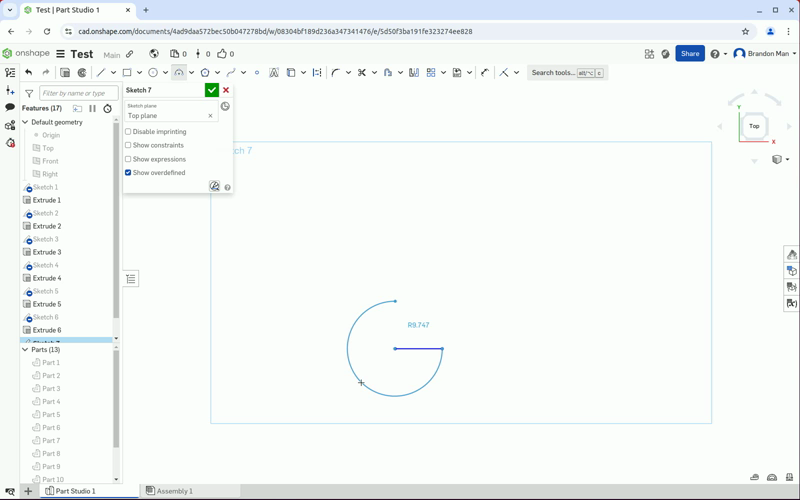
key(esc)
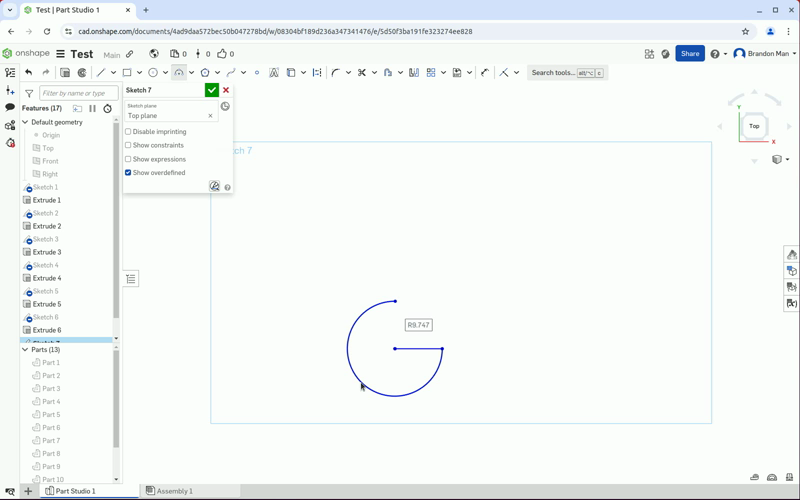
key(l)
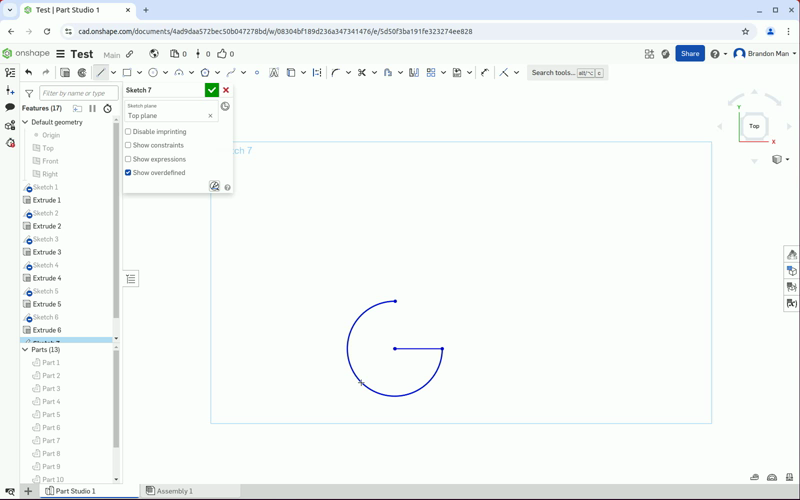
mouse_move(395, 301)
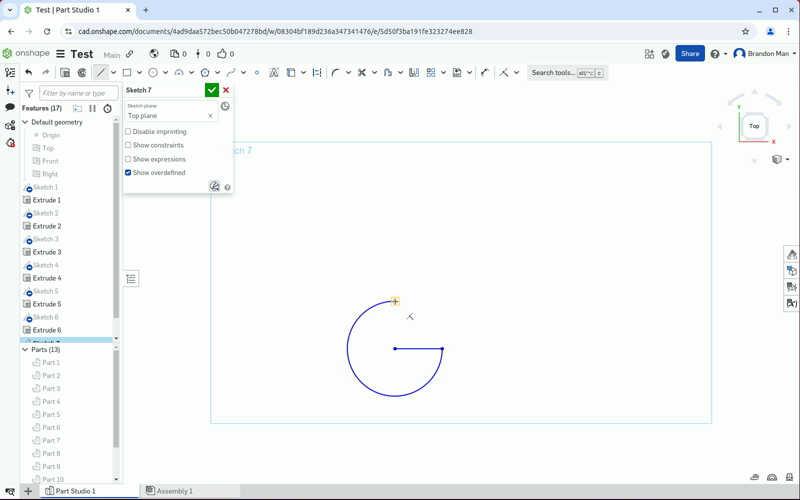
click(395, 301)
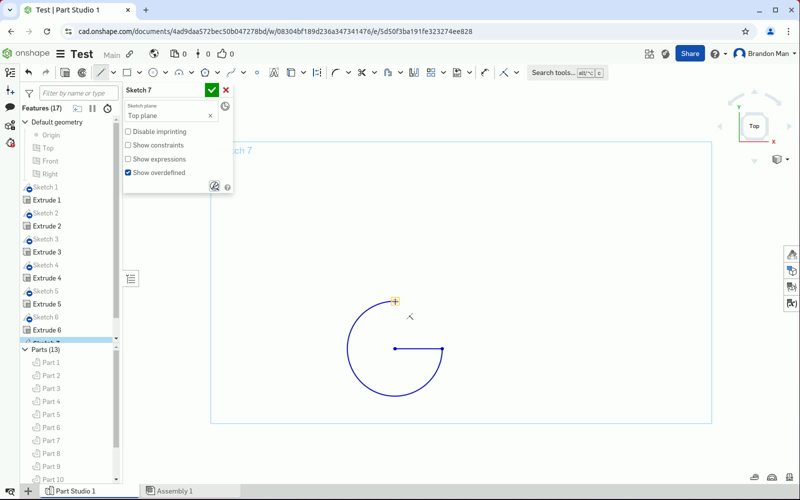
mouse_move(425, 301)
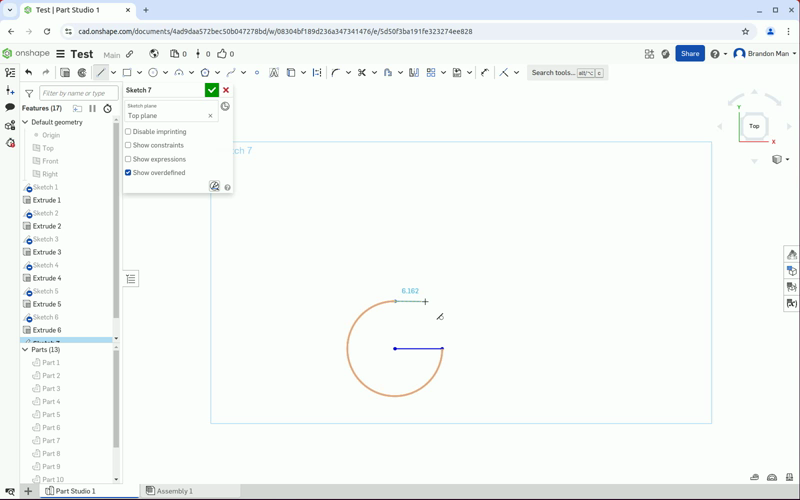
key_down(shift)
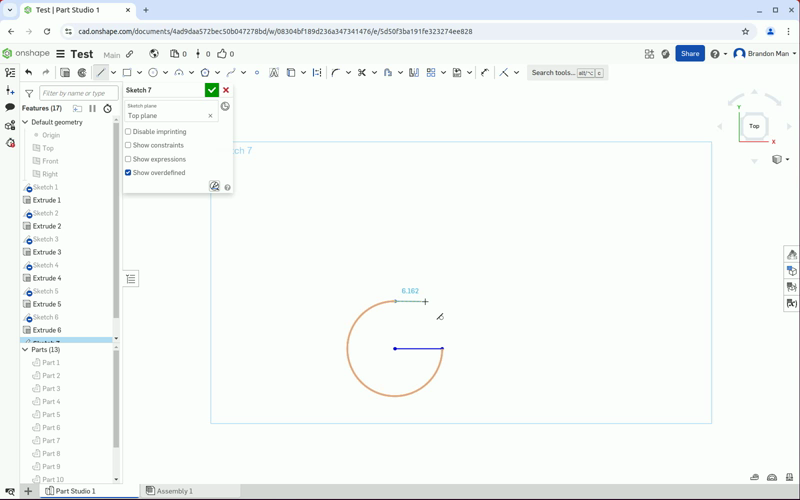
mouse_move(395, 348)
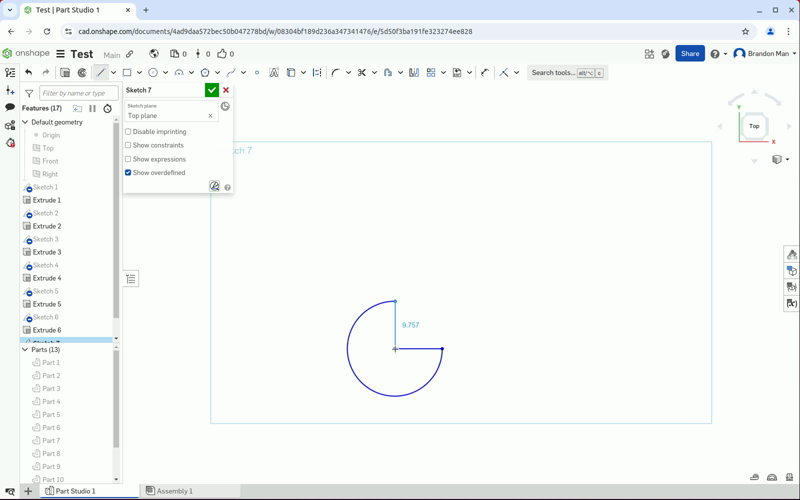
key_up(shift)
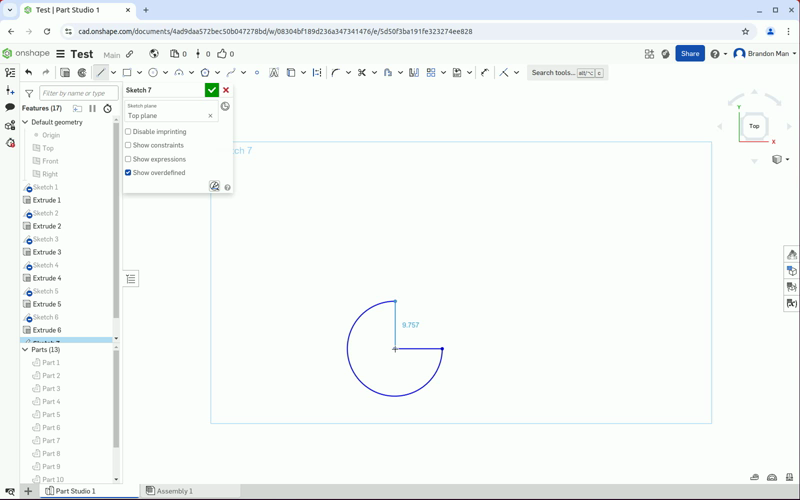
click(395, 348)
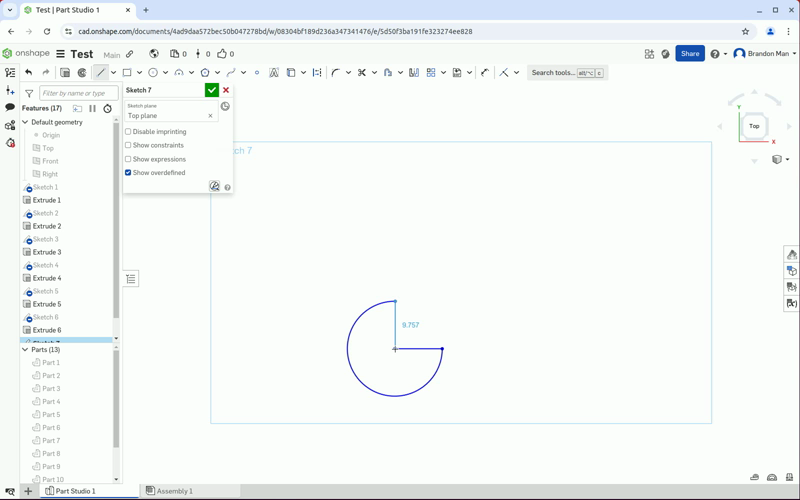
key(esc)
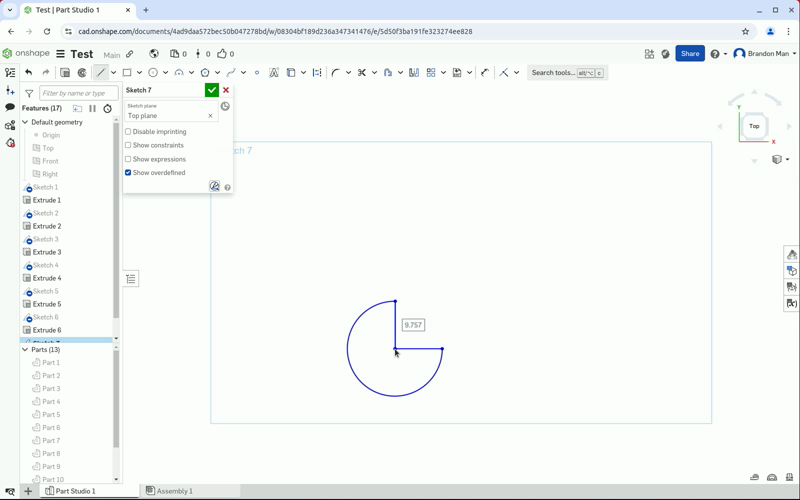
mouse_move(383, 358)
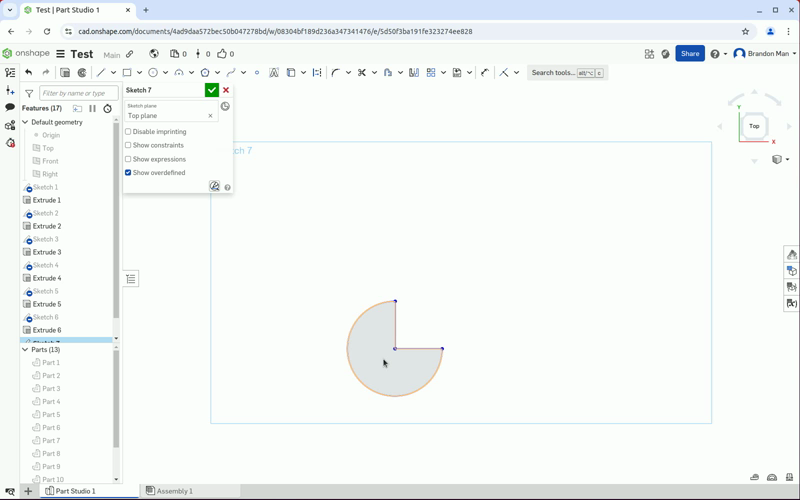
click(383, 358)
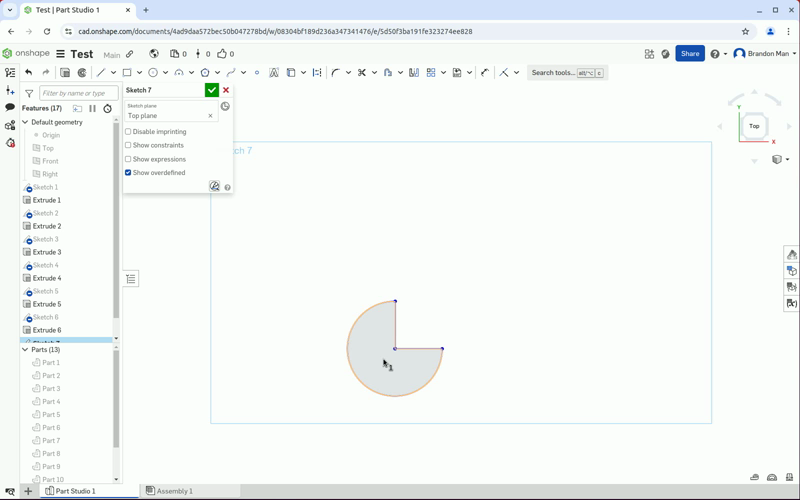
mouse_move(69, 352)
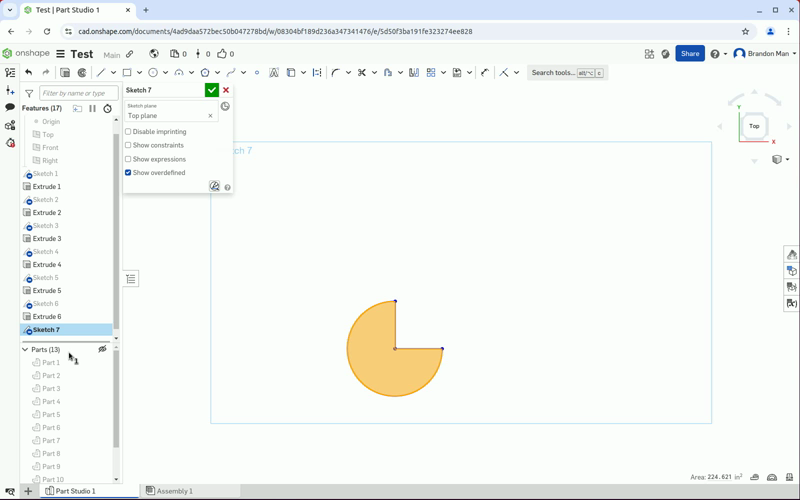
key(shift+y)
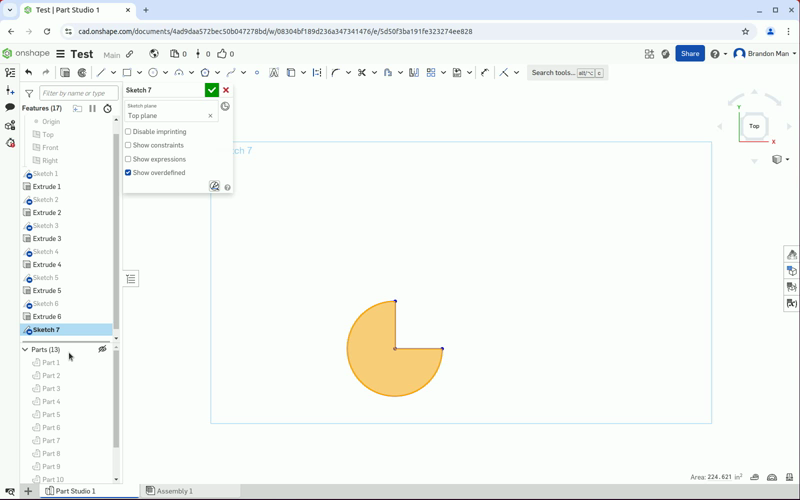
key(shift+e)
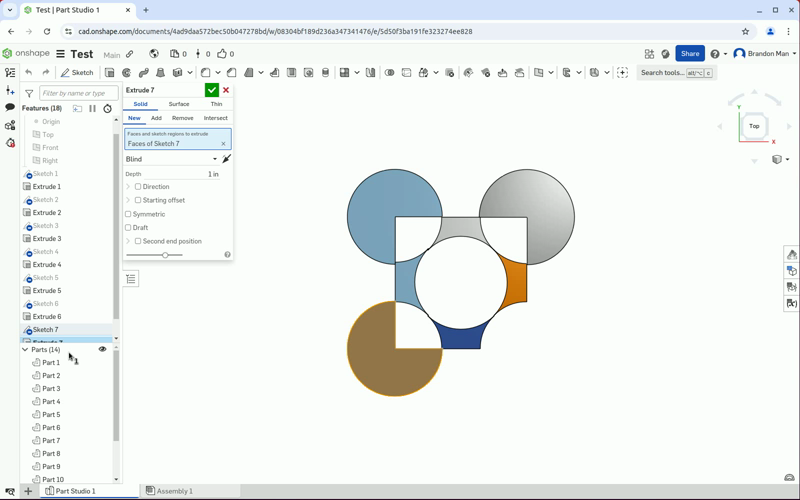
mouse_move(143, 106)
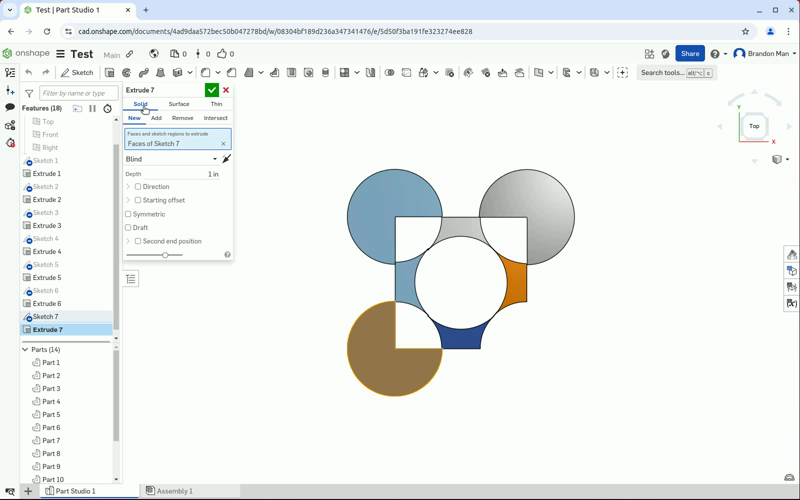
click(143, 106)
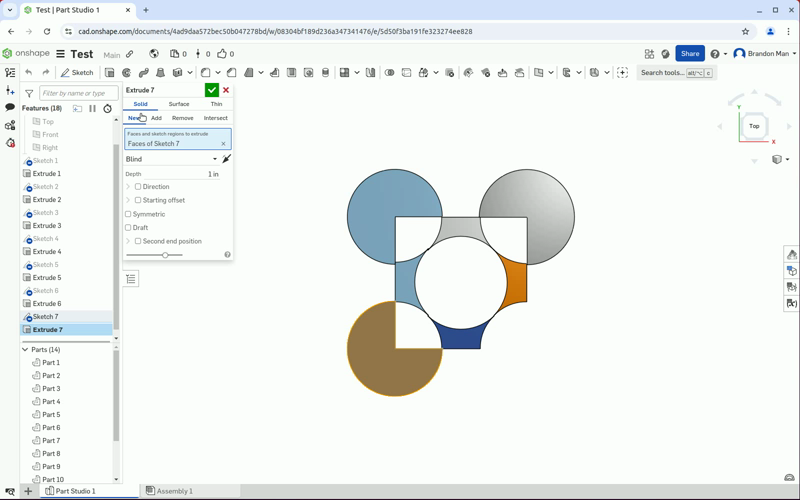
mouse_move(137, 120)
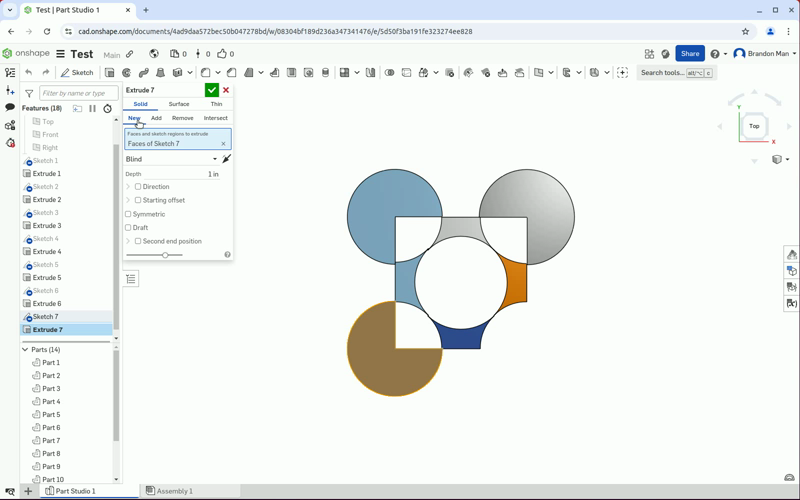
click(137, 120)
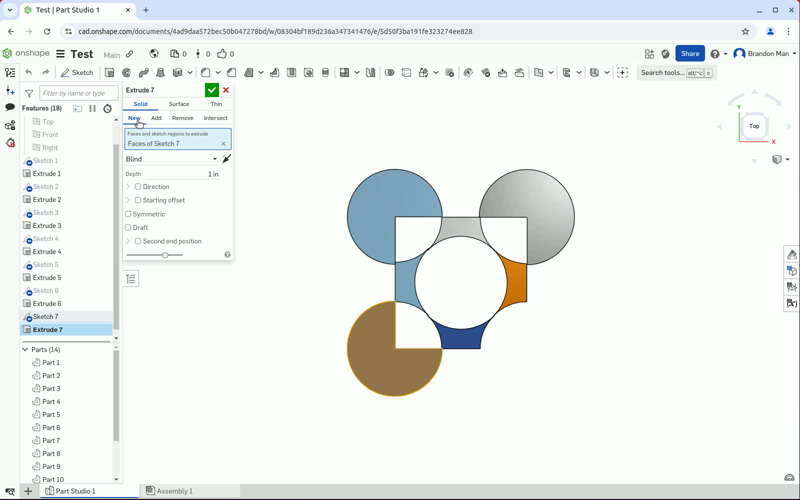
key(tab, 4)
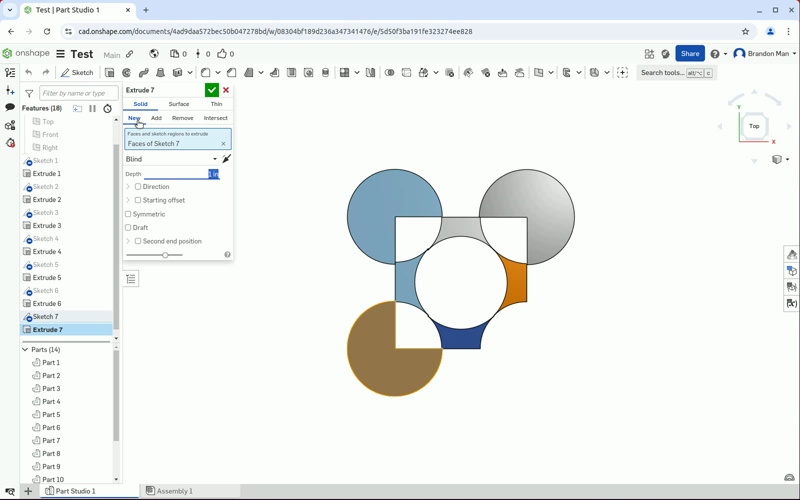
text(0.241)
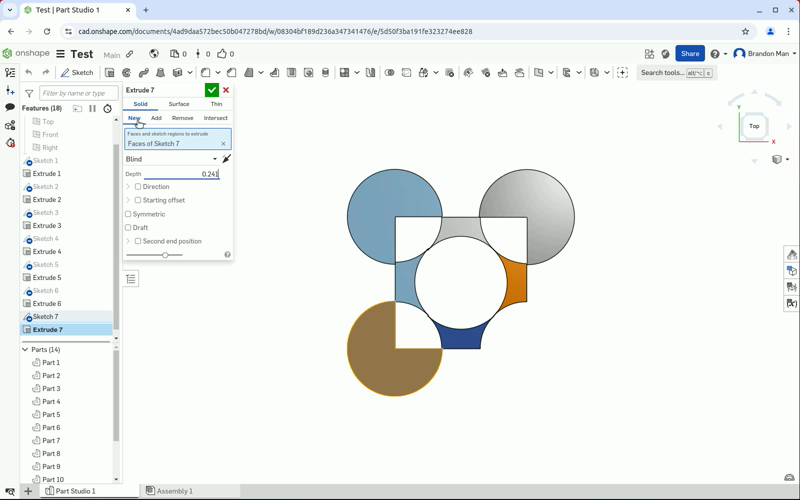
key(enter)
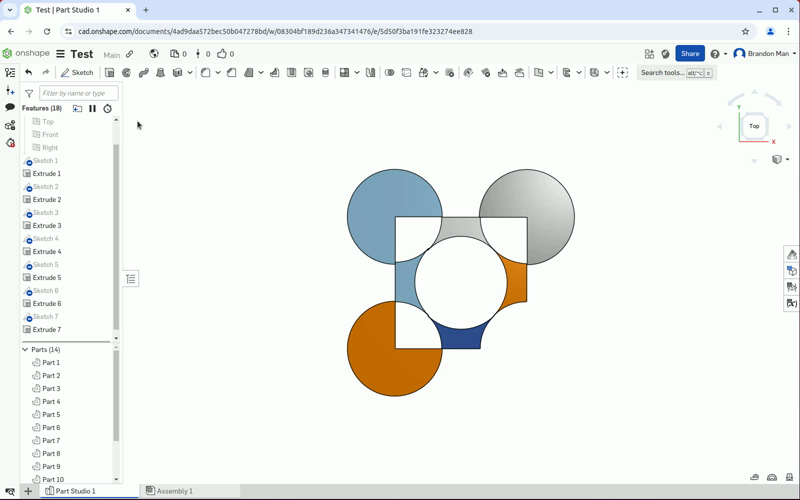
key(shift+h)
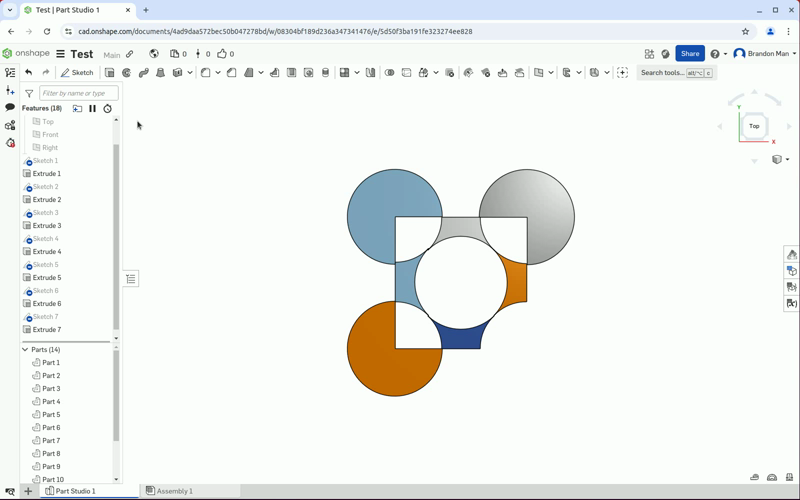
key(shift+h)
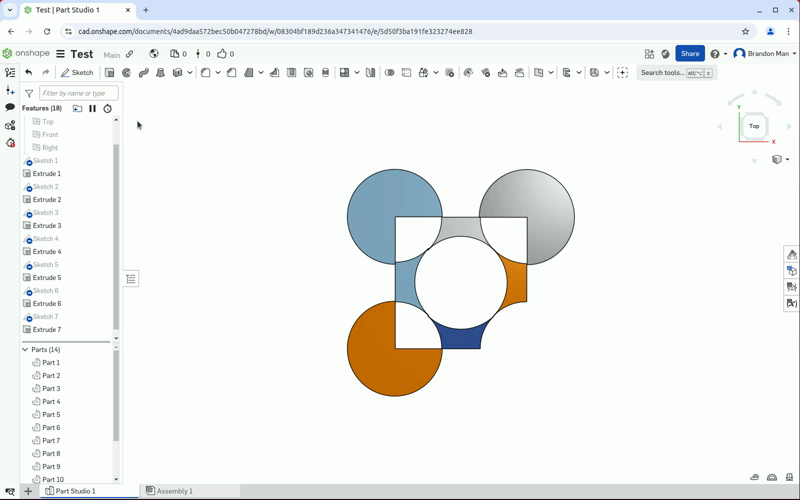
mouse_move(69, 163)
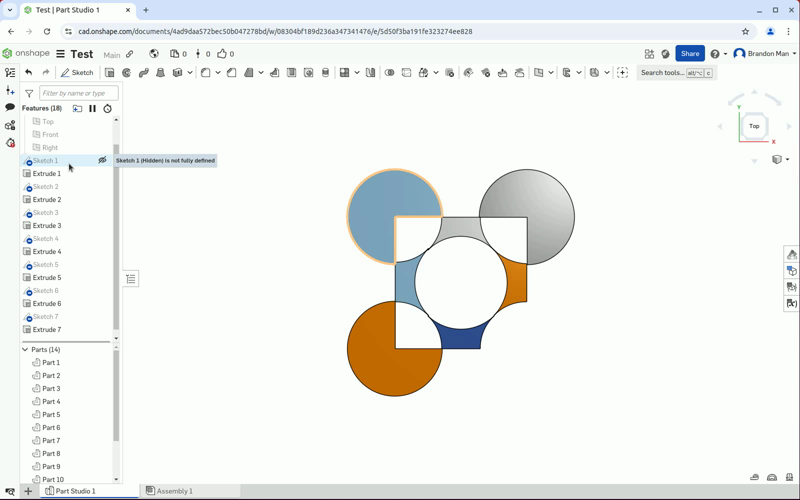
click(69, 163)
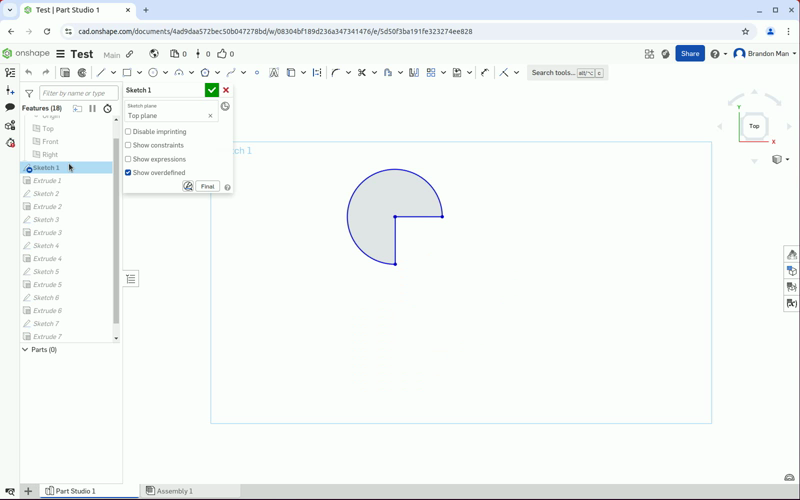
mouse_move(229, 92)
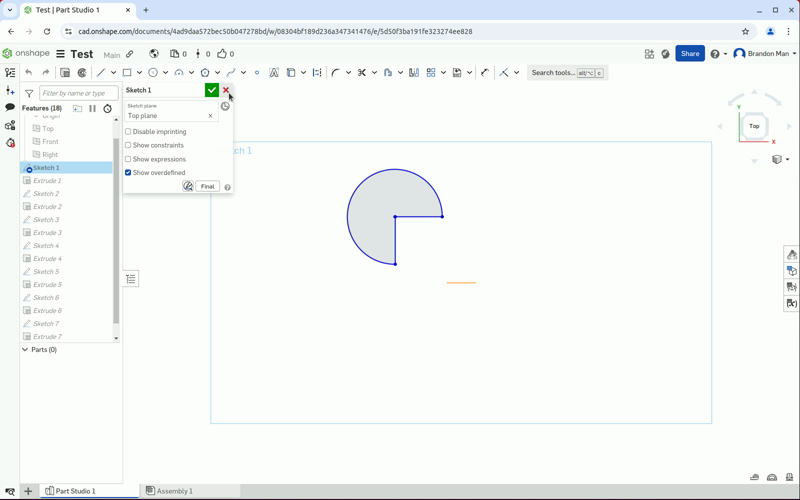
click(229, 92)
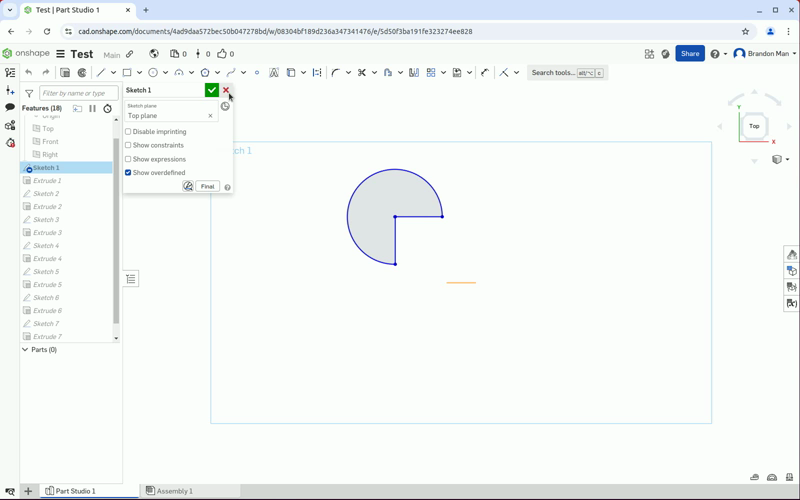
key(shift+s)
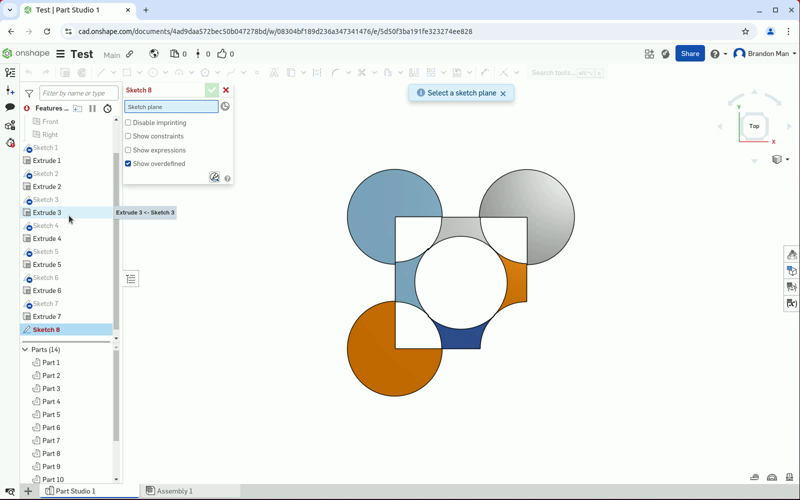
scroll(3)
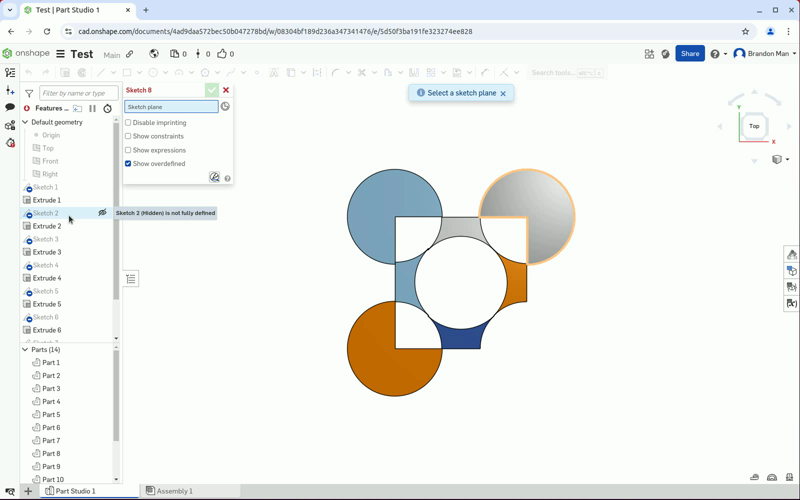
mouse_move(69, 150)
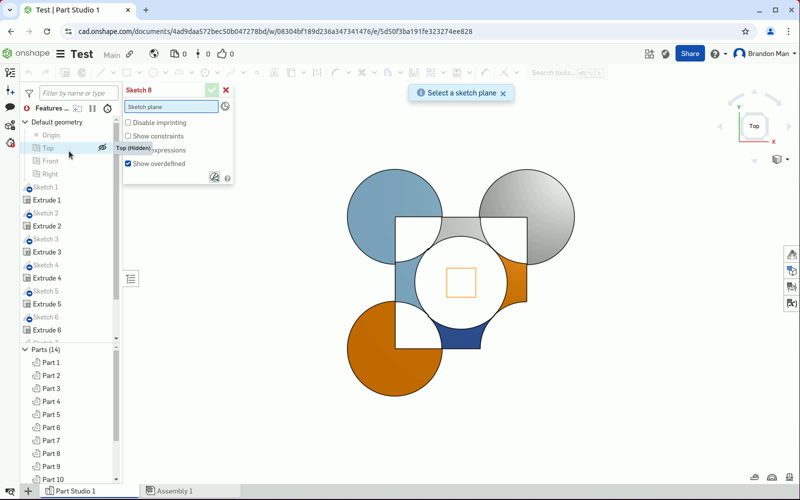
click(69, 150)
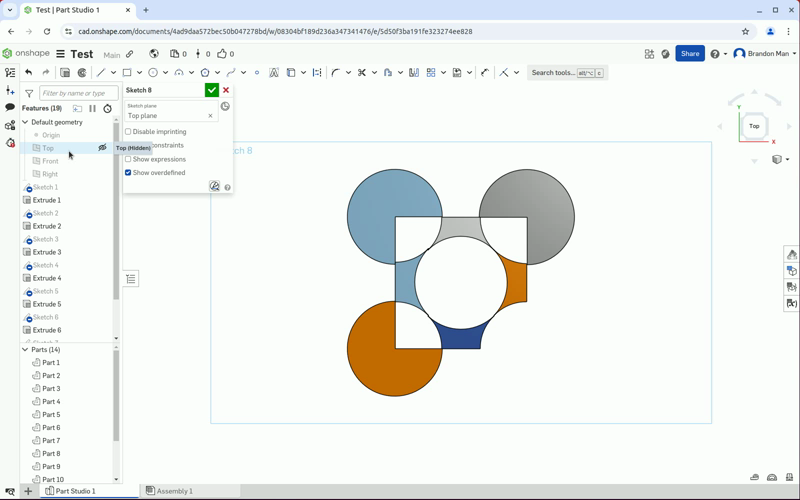
mouse_move(69, 352)
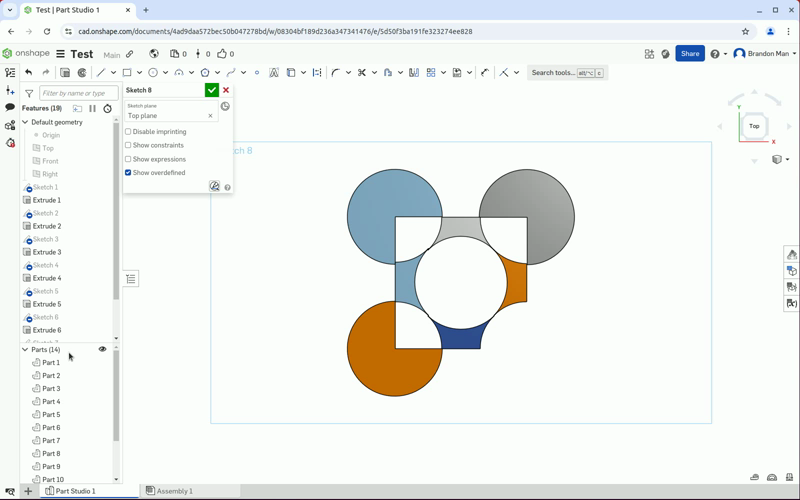
key(y)
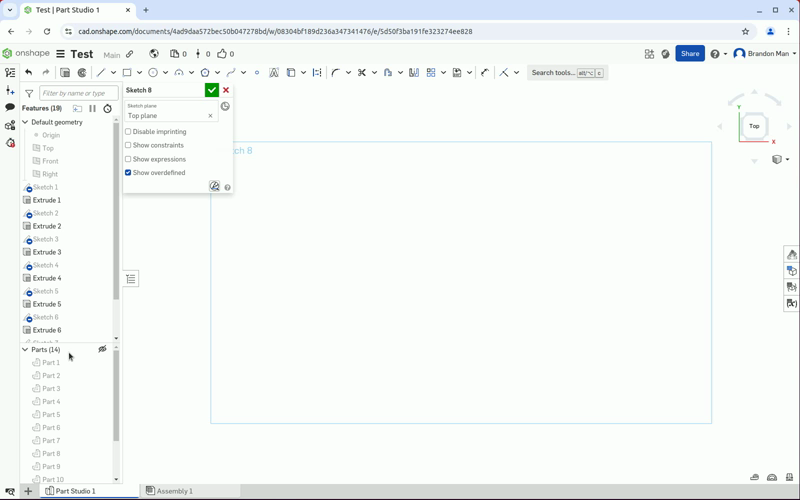
key(a)
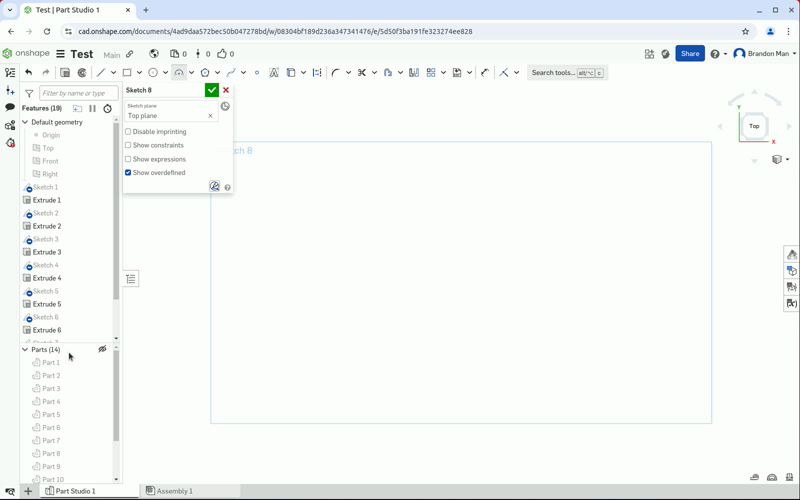
key_down(shift)
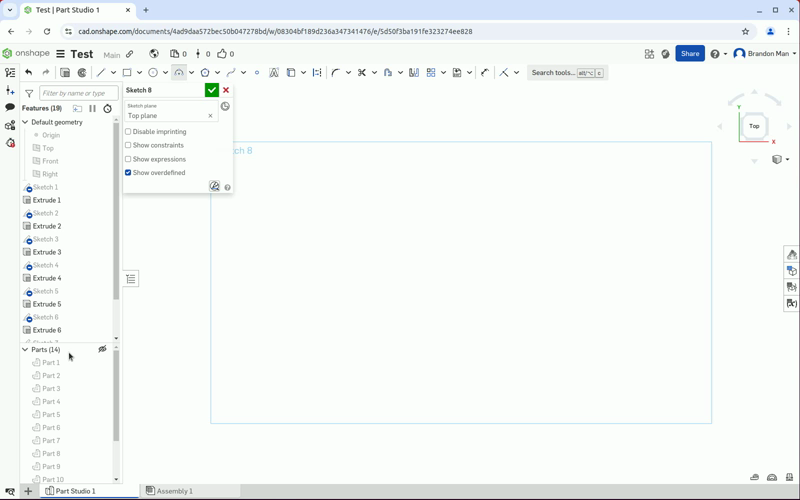
mouse_move(479, 348)
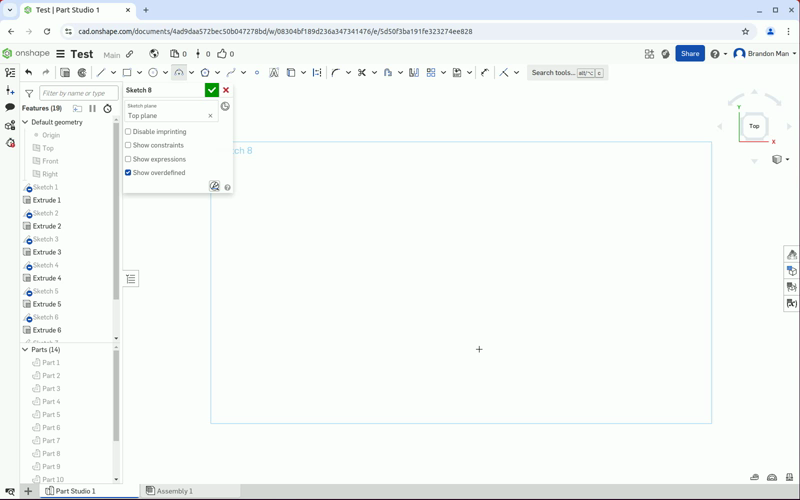
click(479, 348)
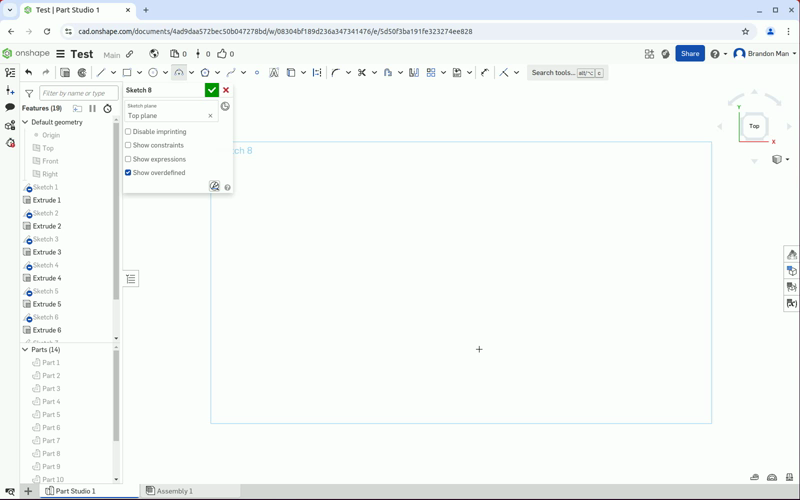
key_up(shift)
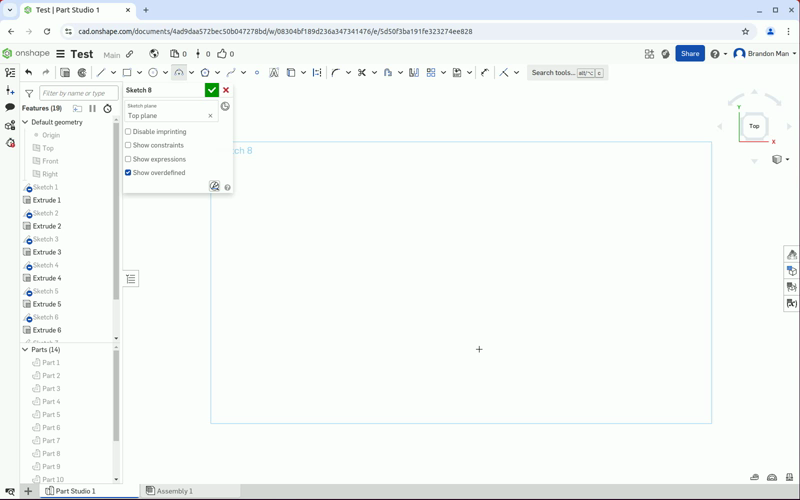
key_down(shift)
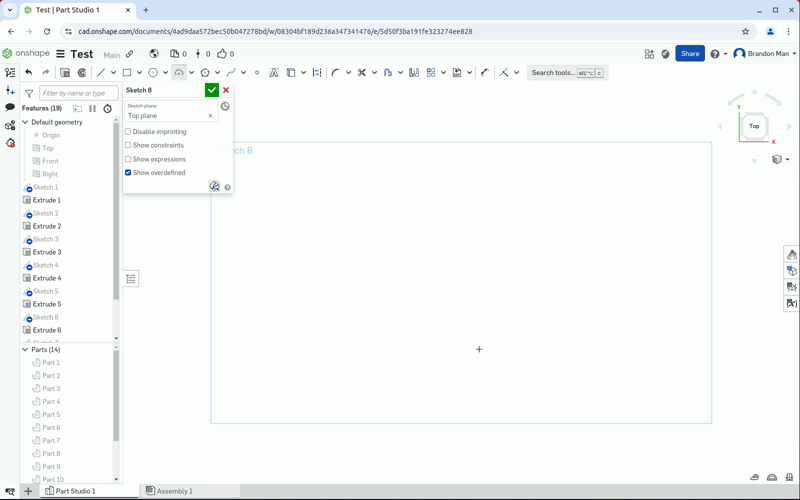
mouse_move(527, 301)
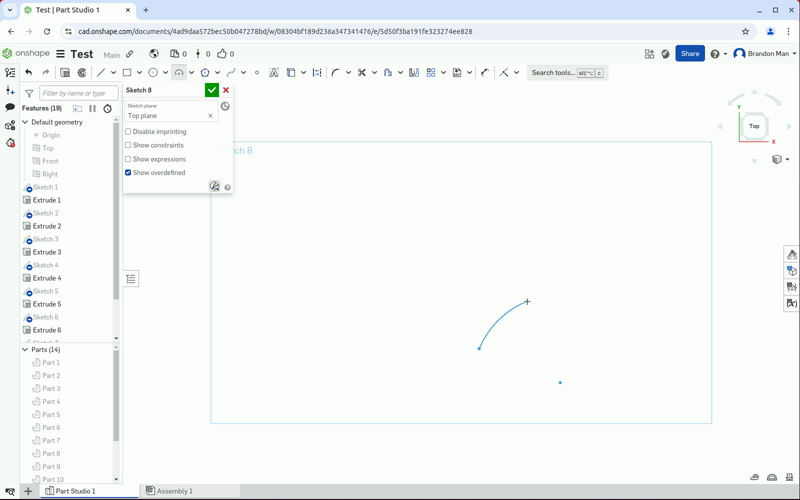
click(527, 301)
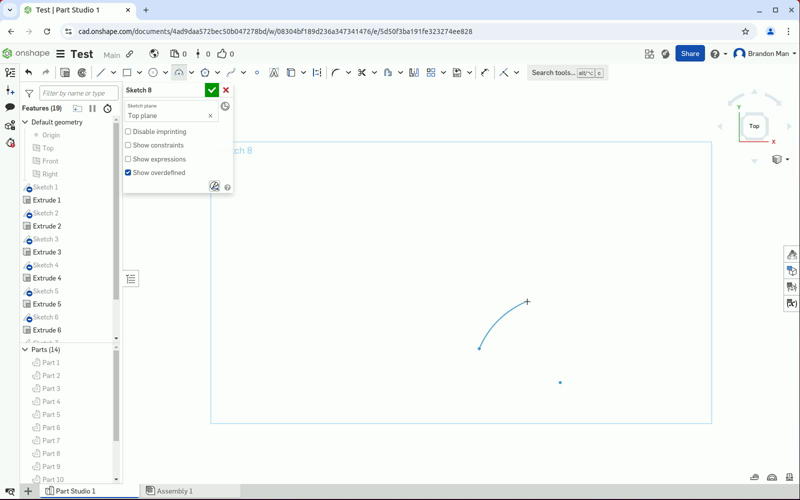
mouse_move(560, 382)
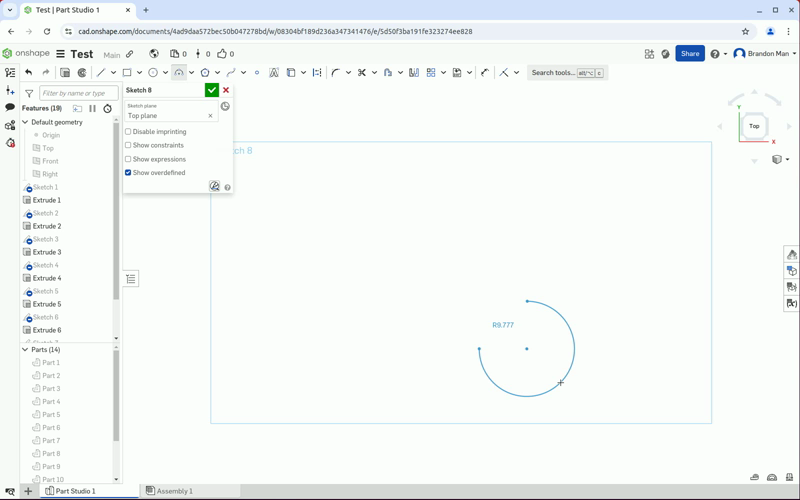
click(560, 382)
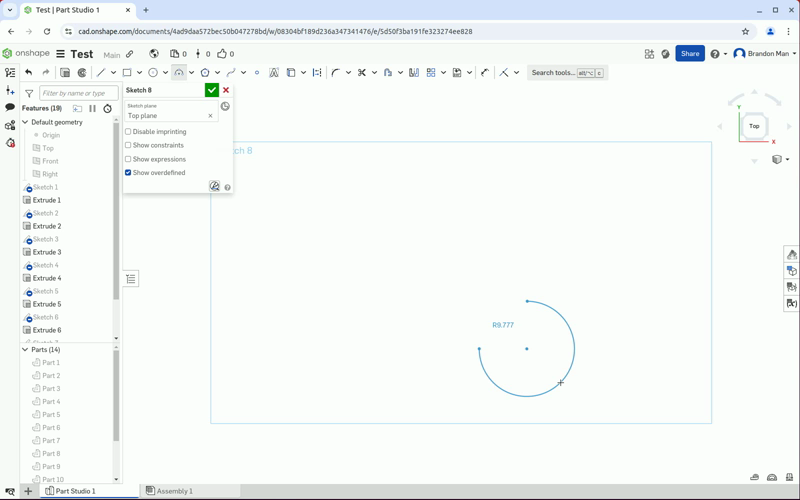
key_up(shift)
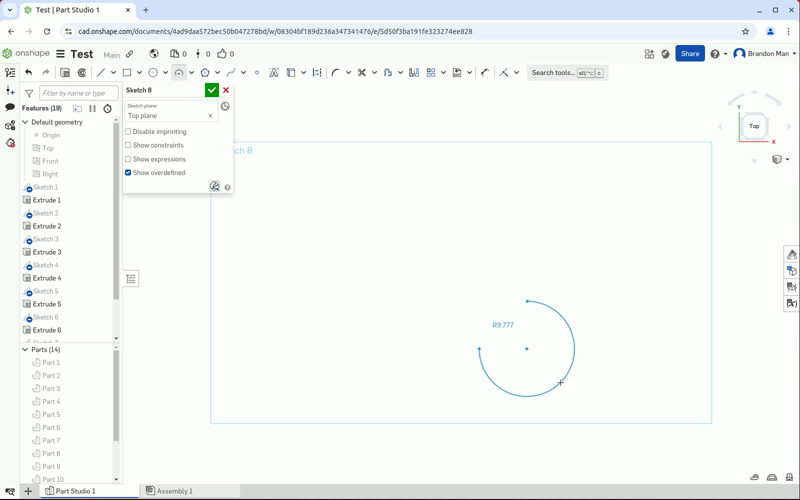
key(esc)
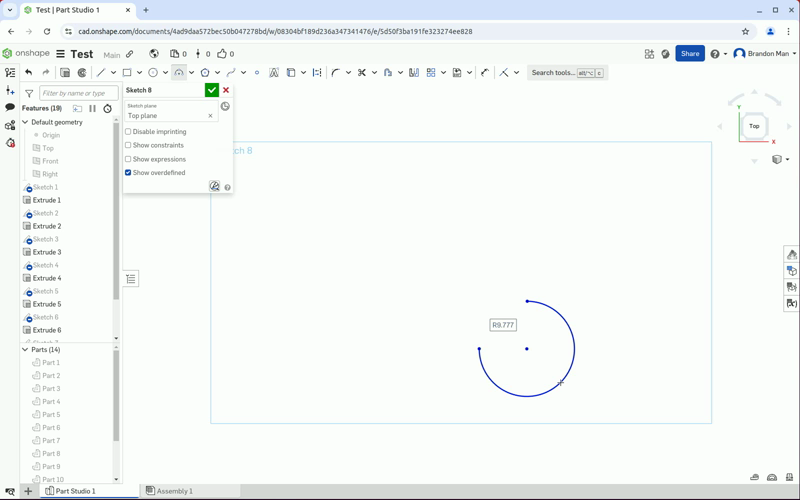
key(l)
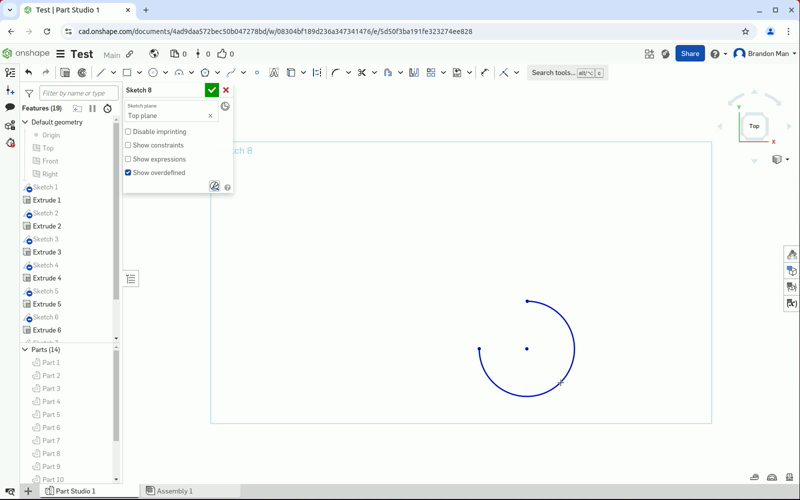
mouse_move(527, 301)
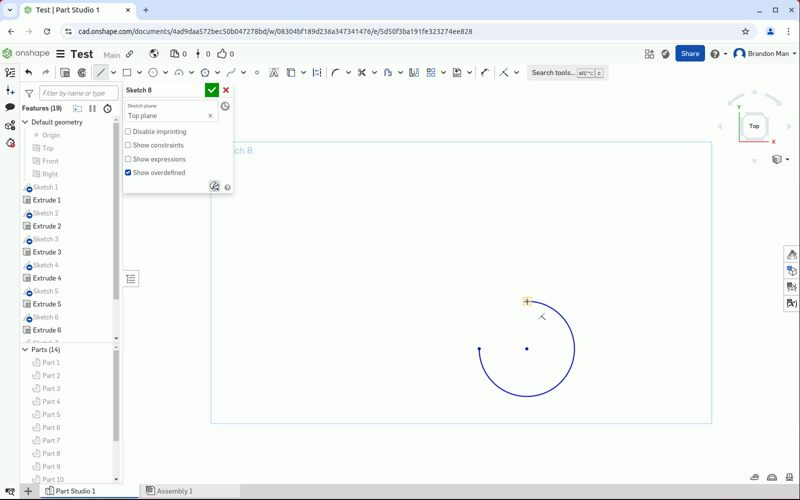
click(527, 301)
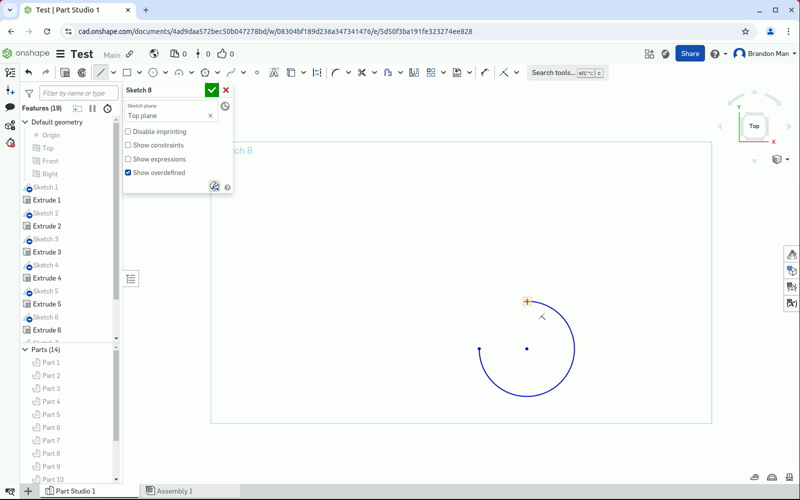
key_down(shift)
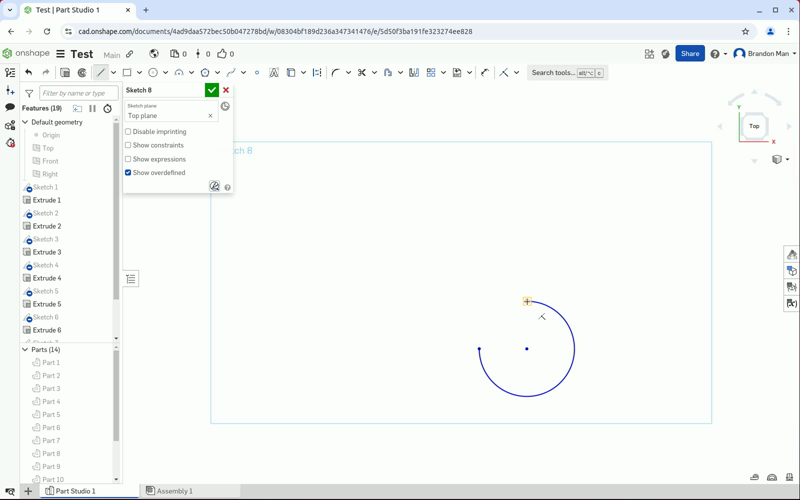
mouse_move(557, 301)
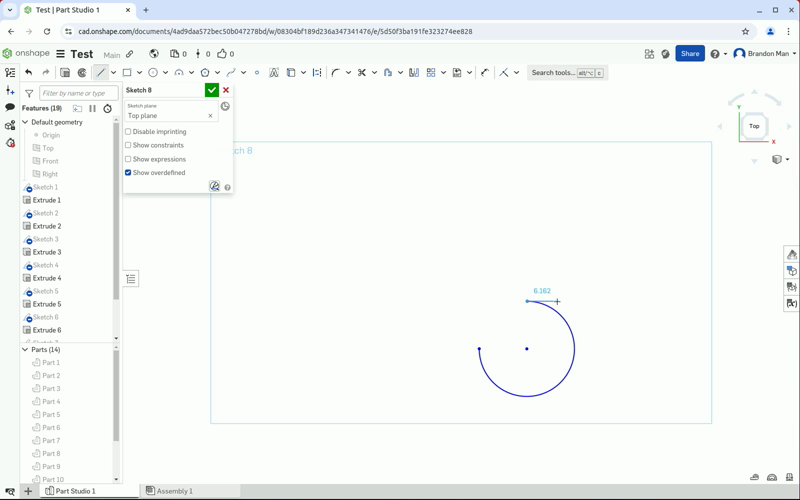
mouse_move(527, 348)
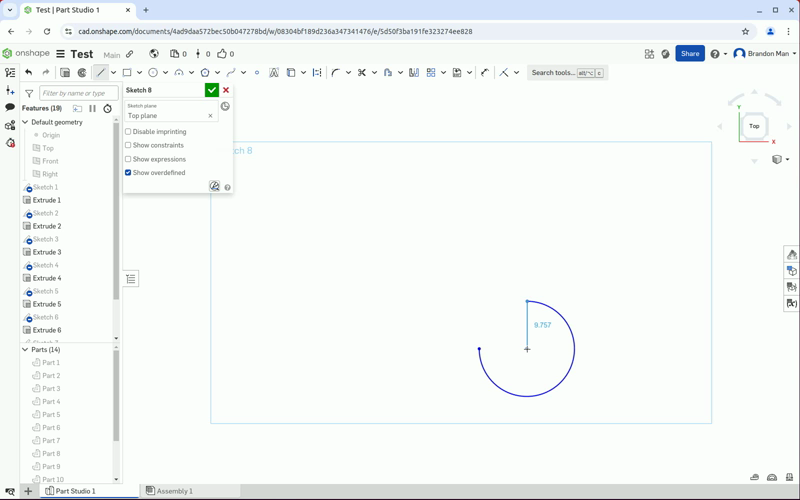
click(527, 348)
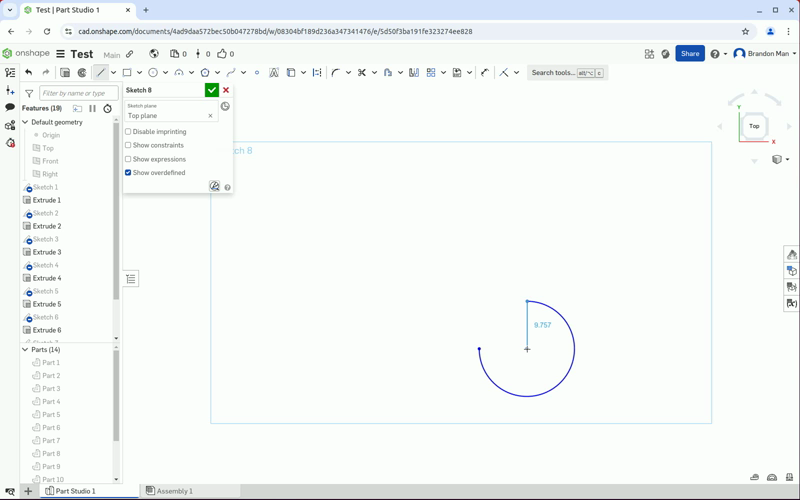
key_up(shift)
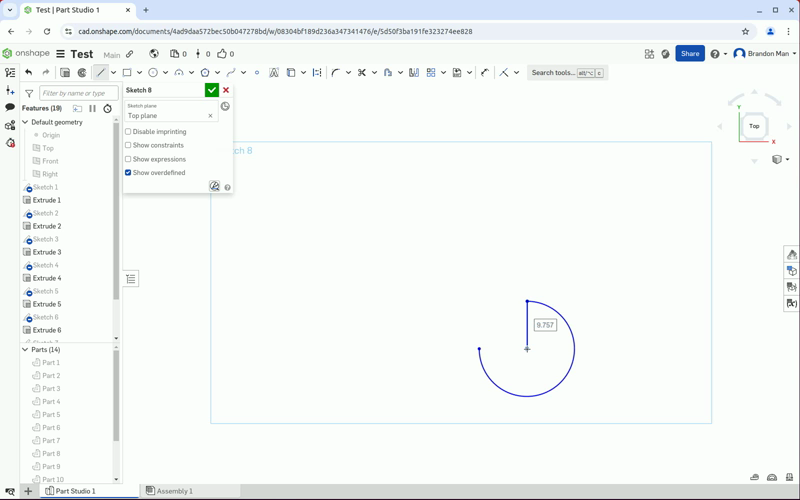
mouse_move(557, 348)
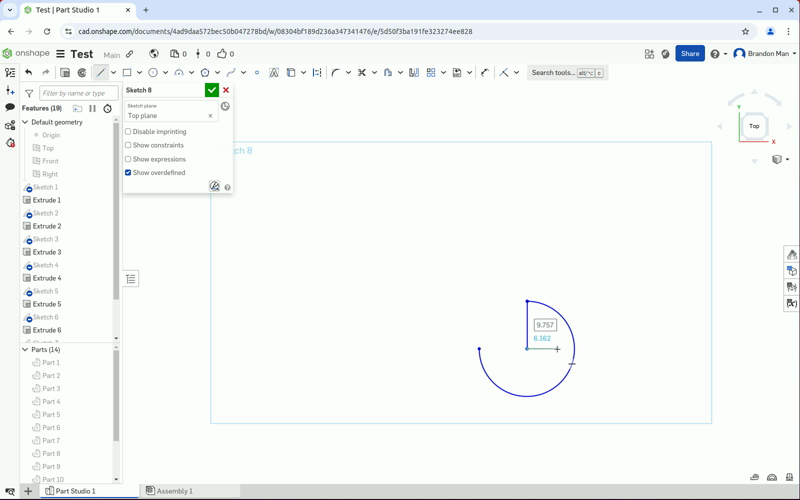
key_down(shift)
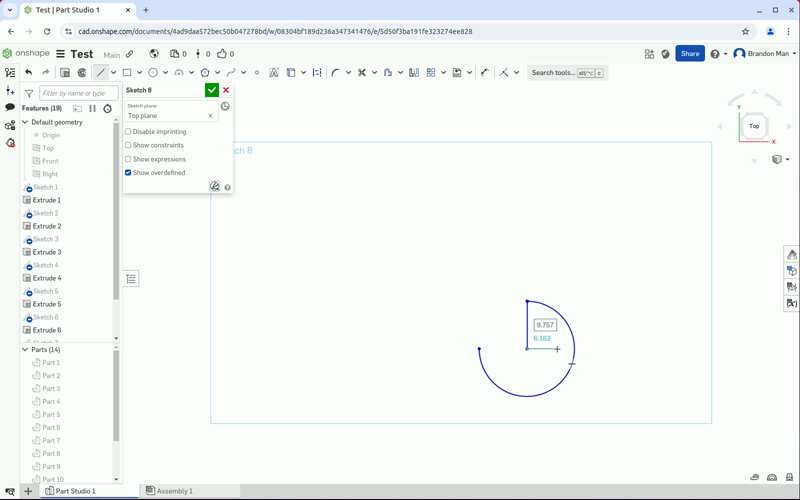
mouse_move(479, 348)
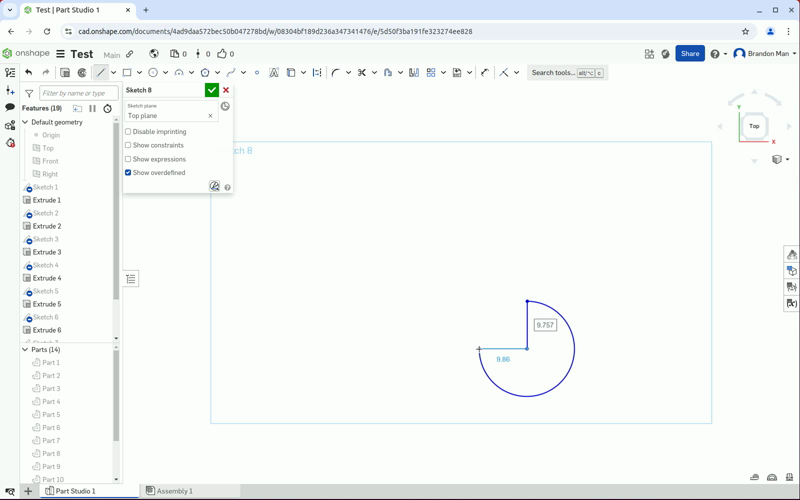
key_up(shift)
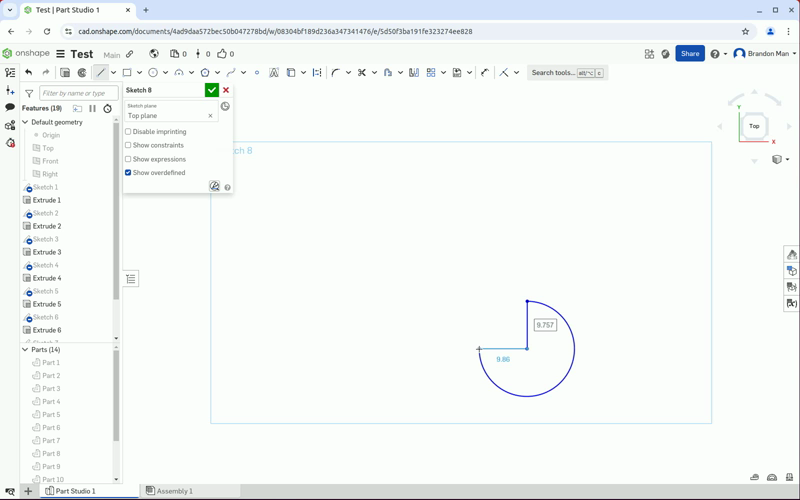
click(479, 348)
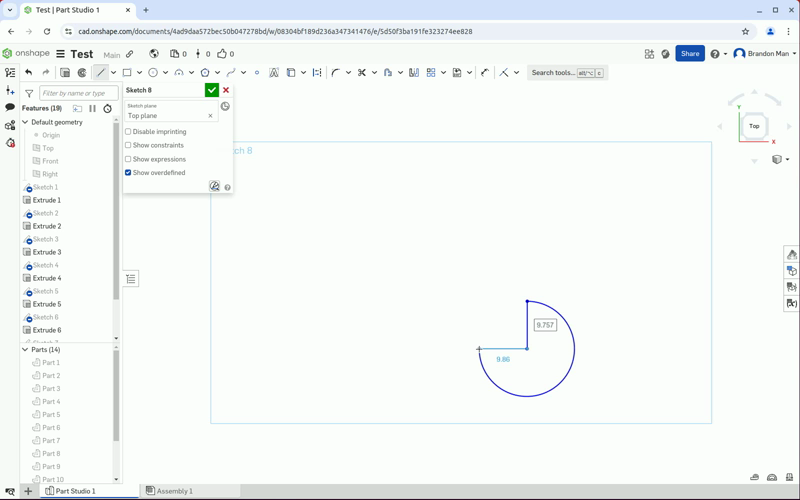
key(esc)
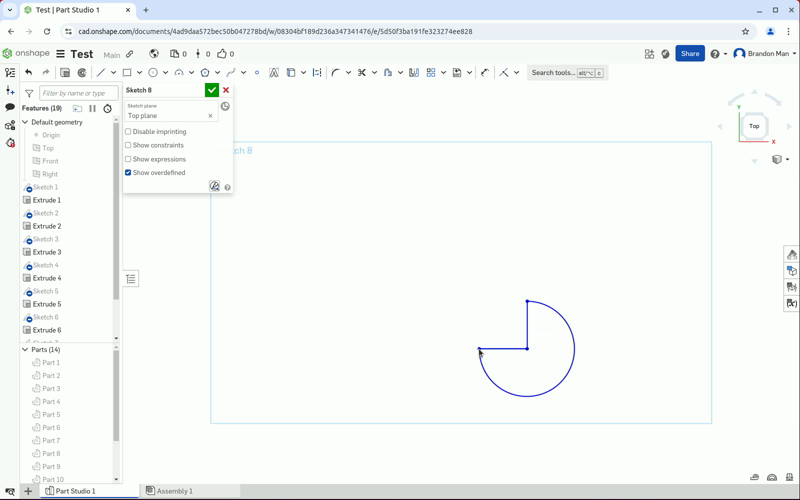
mouse_move(553, 333)
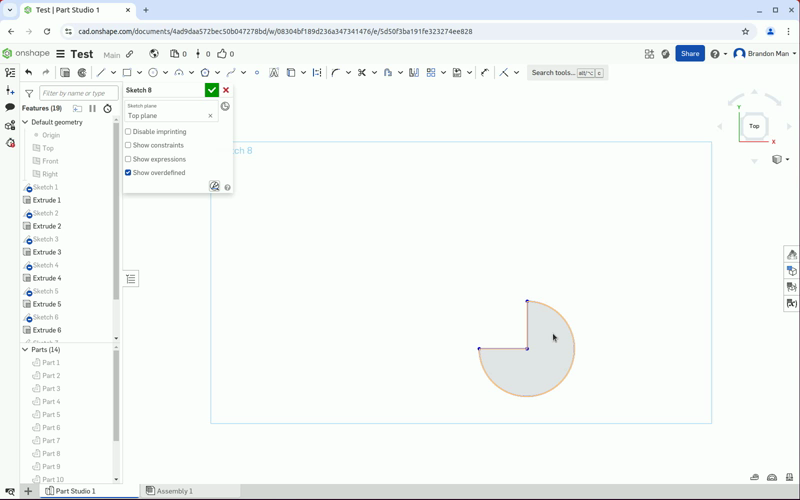
click(553, 333)
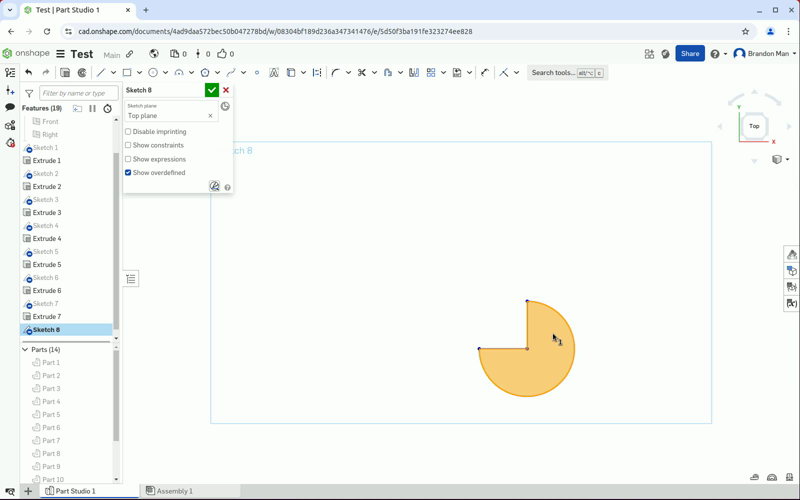
mouse_move(69, 352)
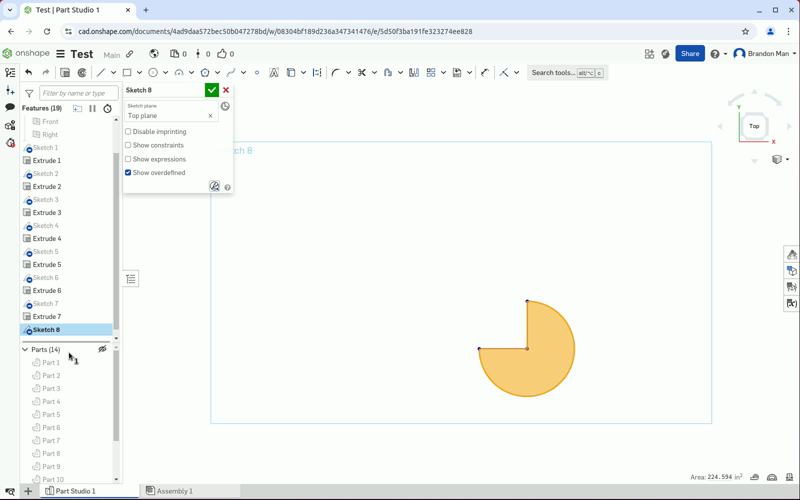
key(shift+y)
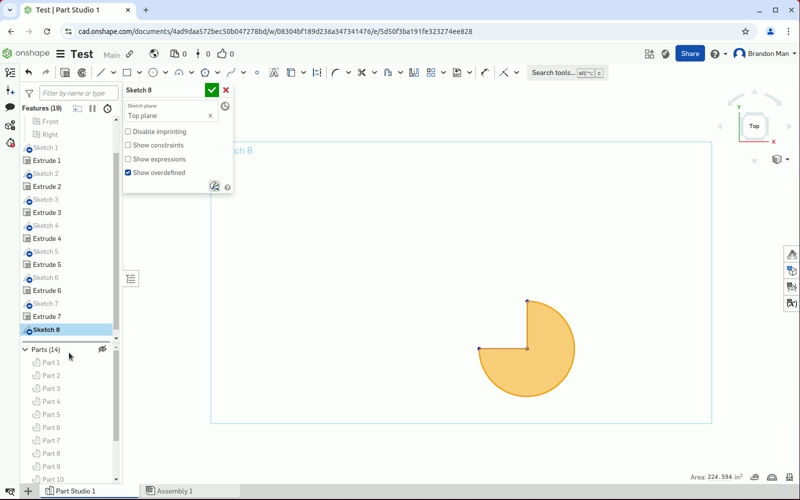
key(shift+e)
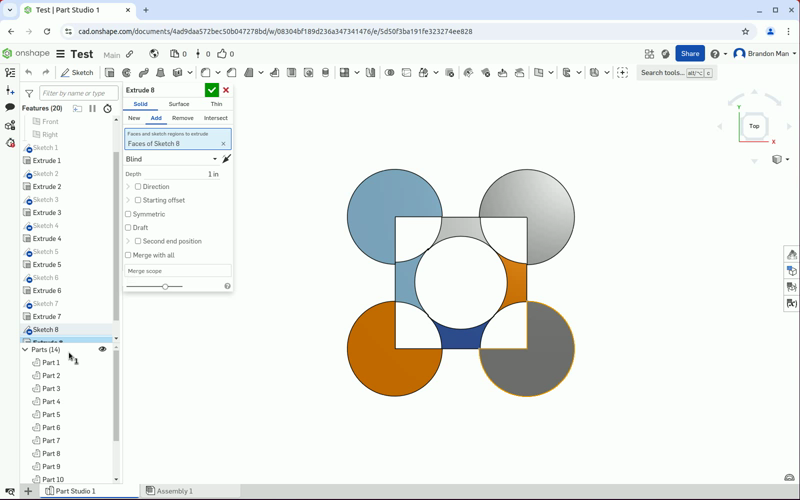
mouse_move(143, 106)
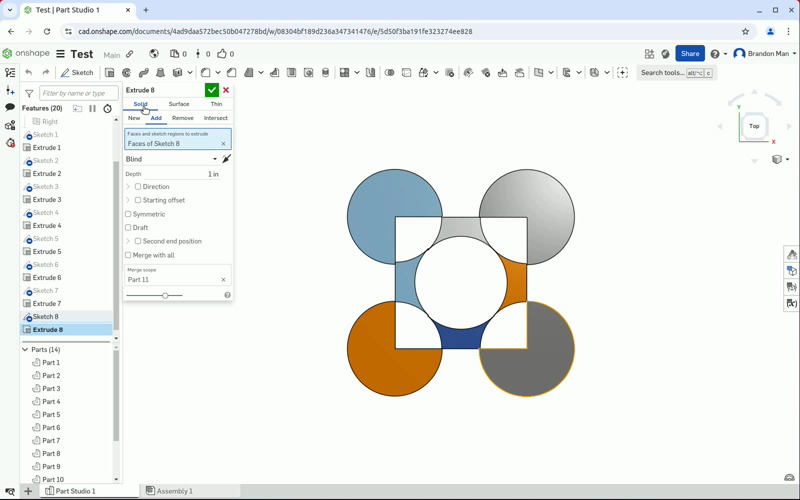
click(143, 106)
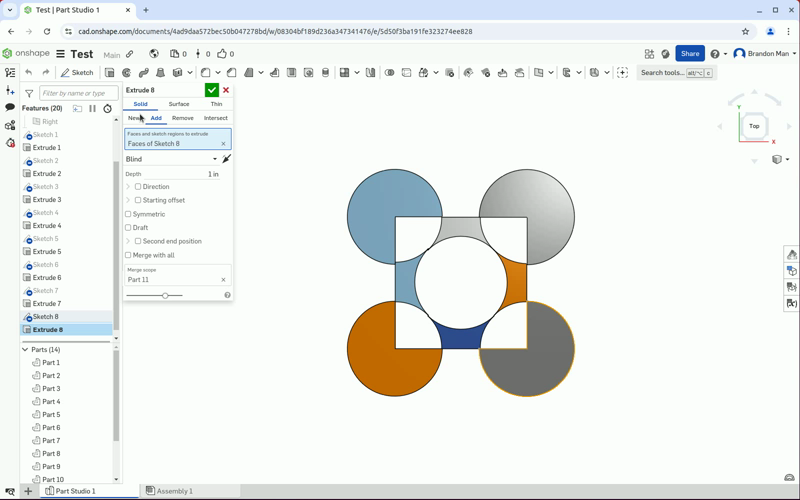
mouse_move(137, 120)
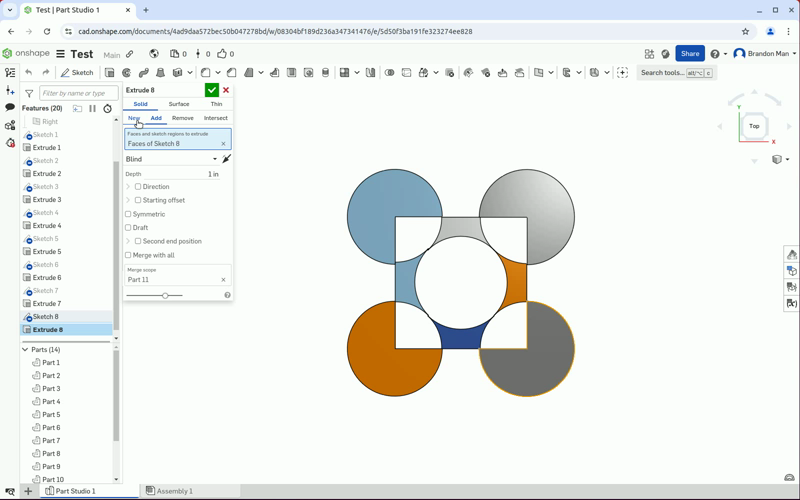
click(137, 120)
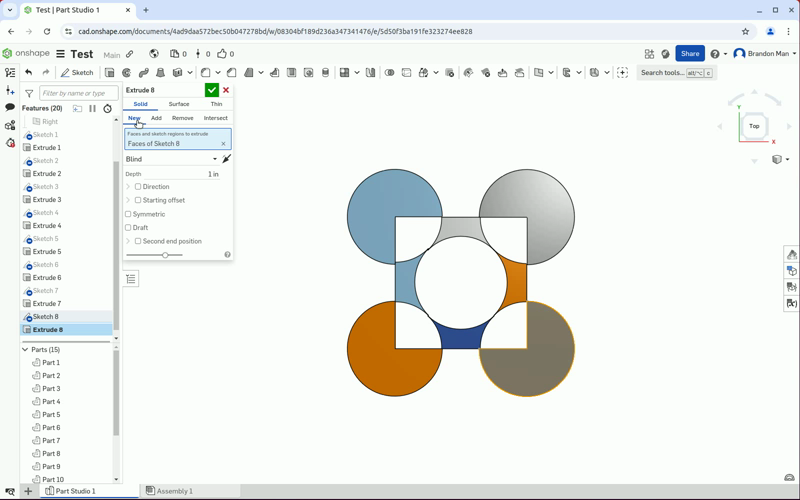
key(tab, 4)
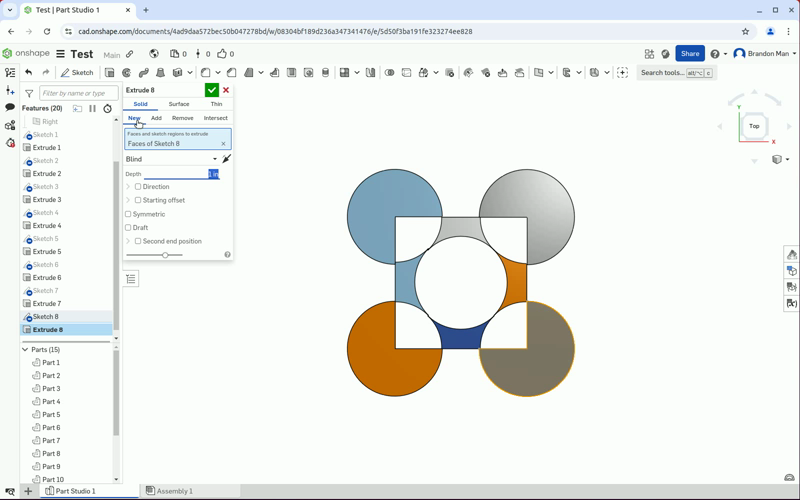
text(0.241)
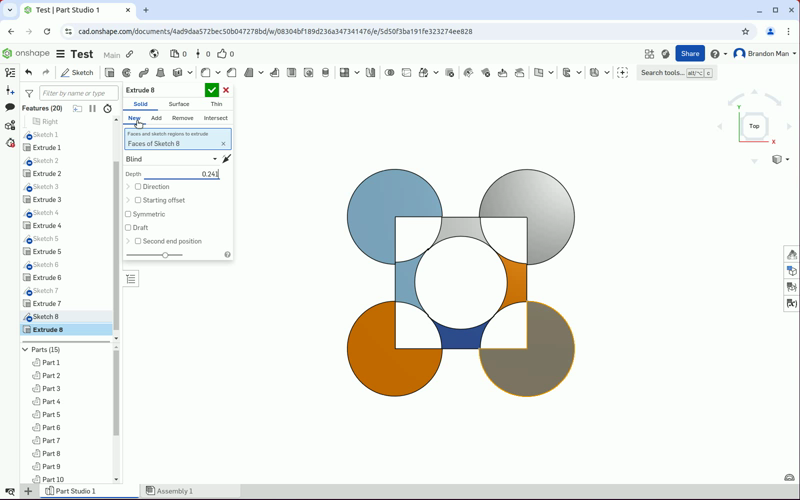
key(enter)
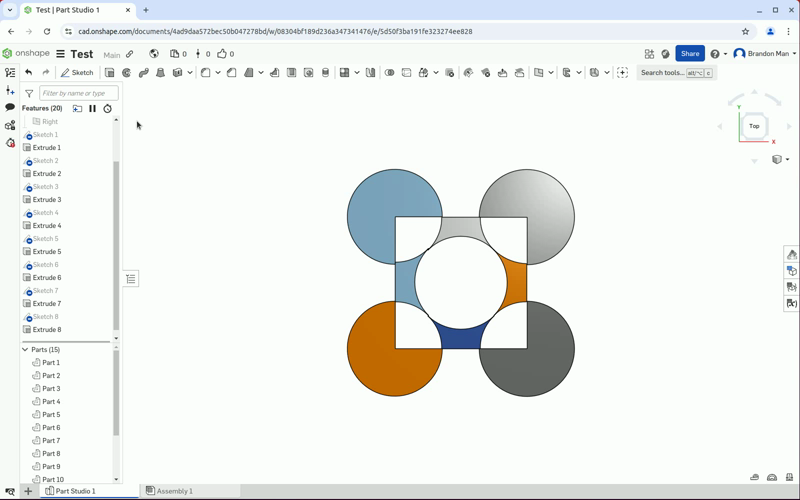
key(shift+h)
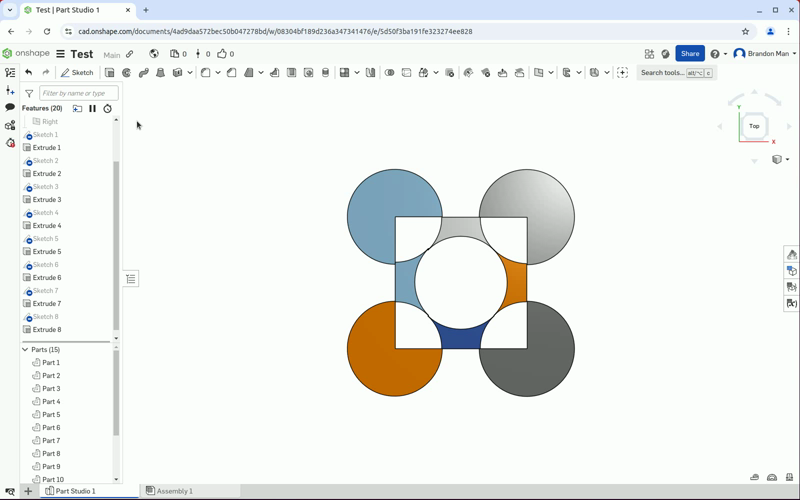
key(shift+h)
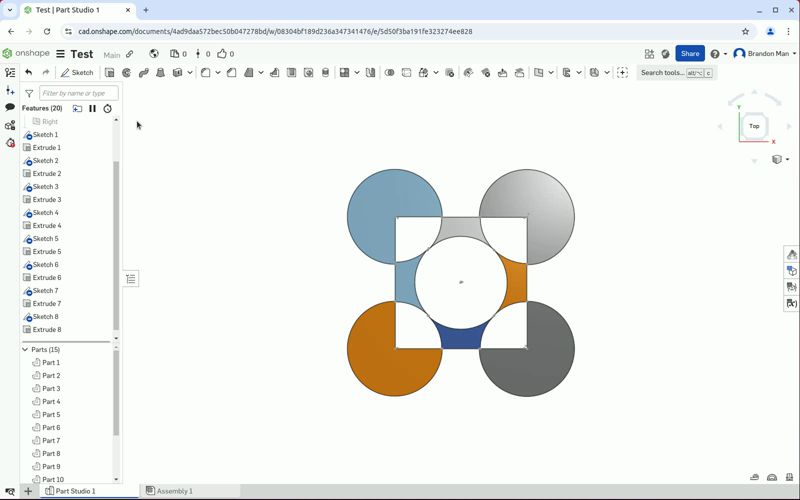
key(shift+7)
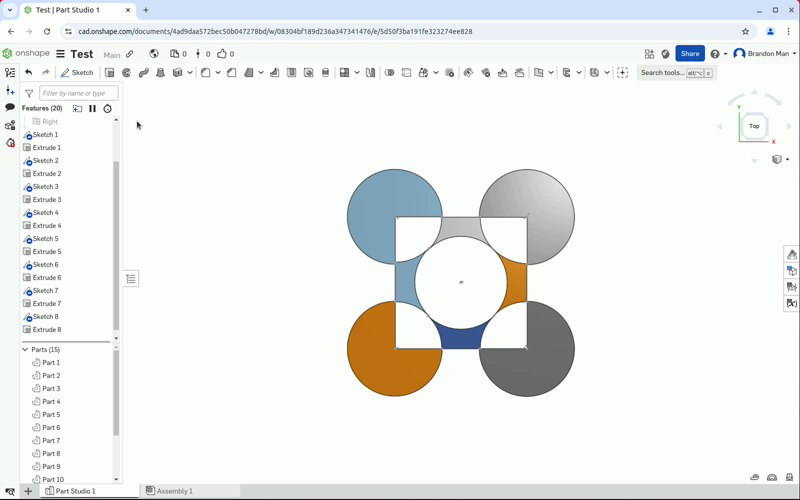
key(up, 3)
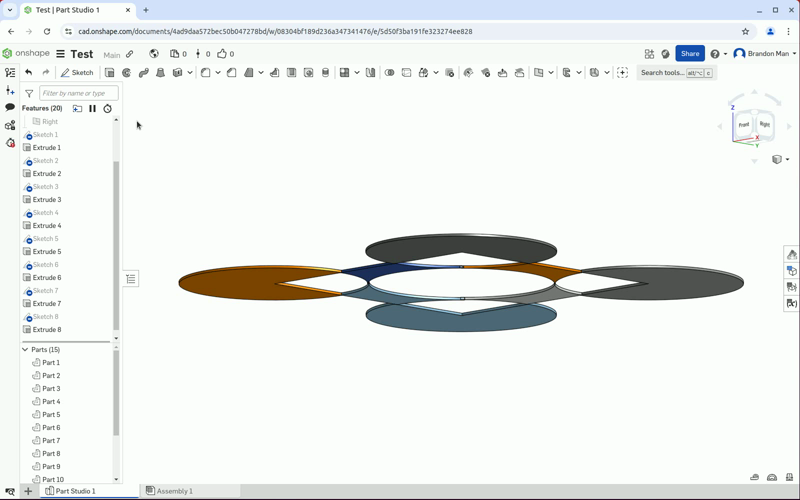
key(left, 3)
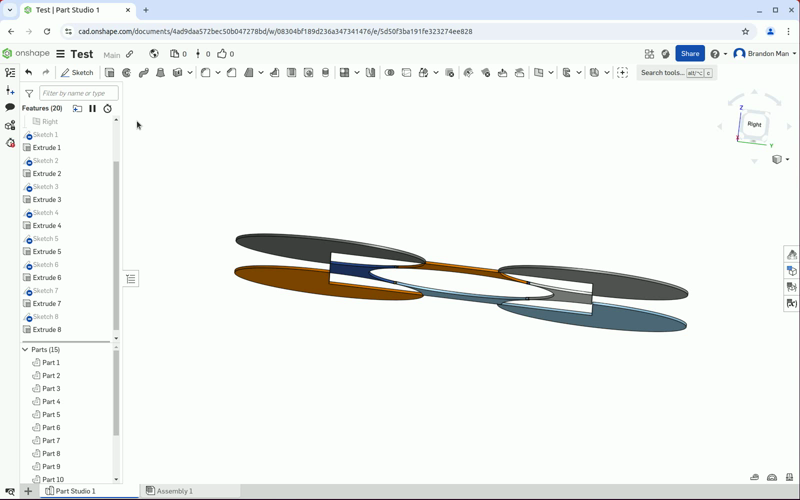
key(right, 3)
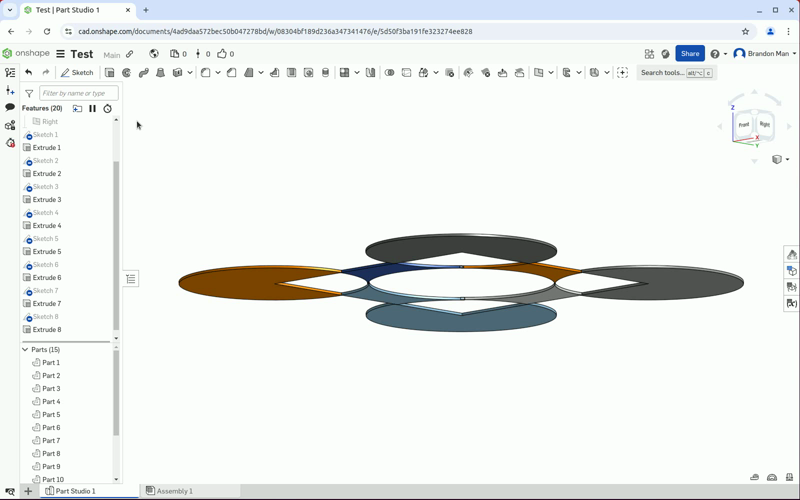
key(down, 3)
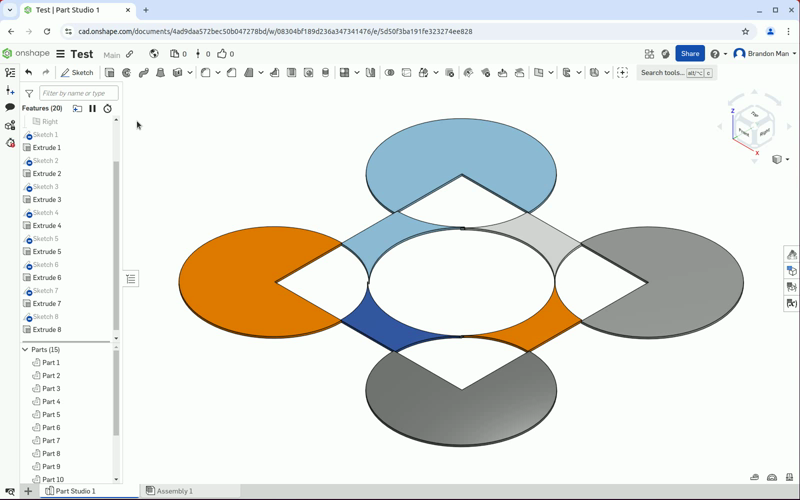
mouse_move(69, 137)
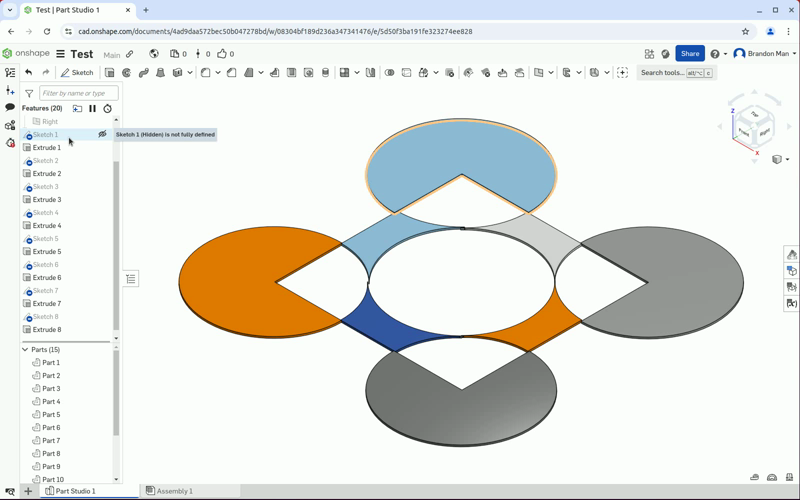
click(69, 137)